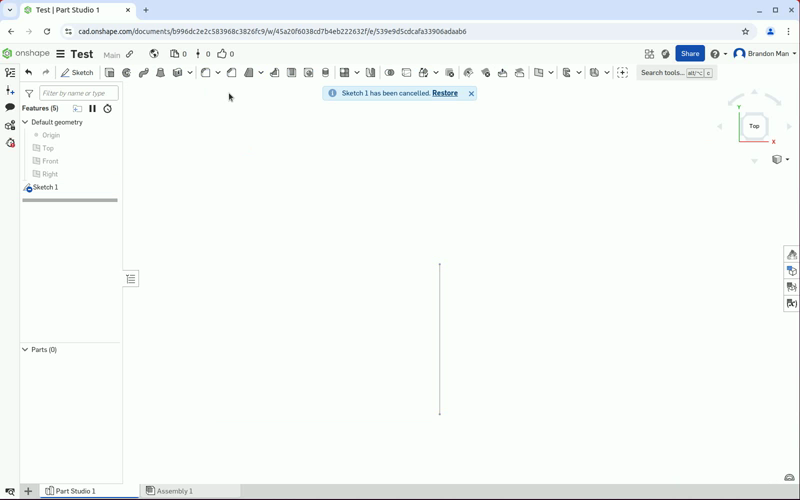
key(shift+h)
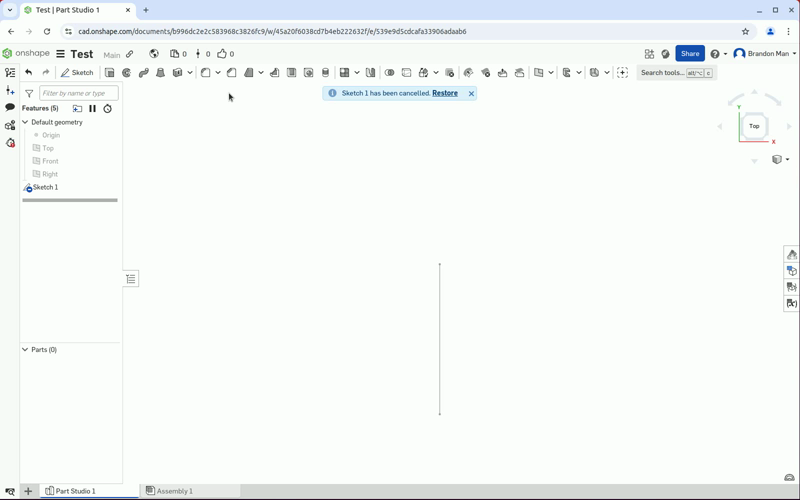
key(shift+s)
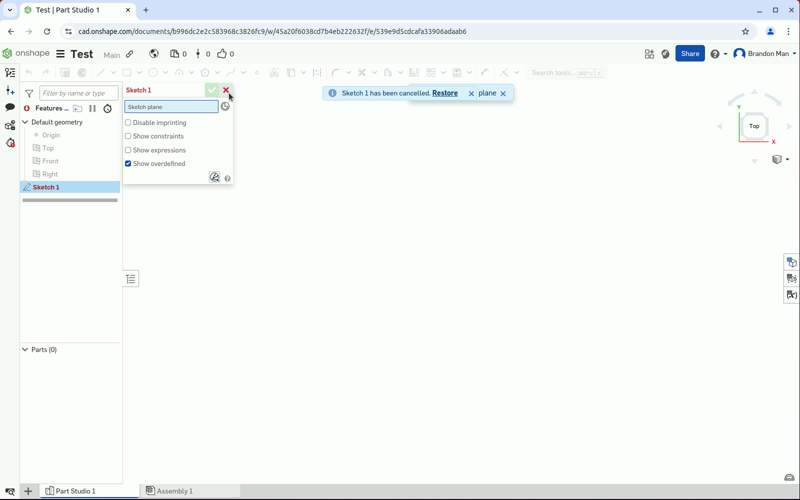
mouse_move(73, 150)
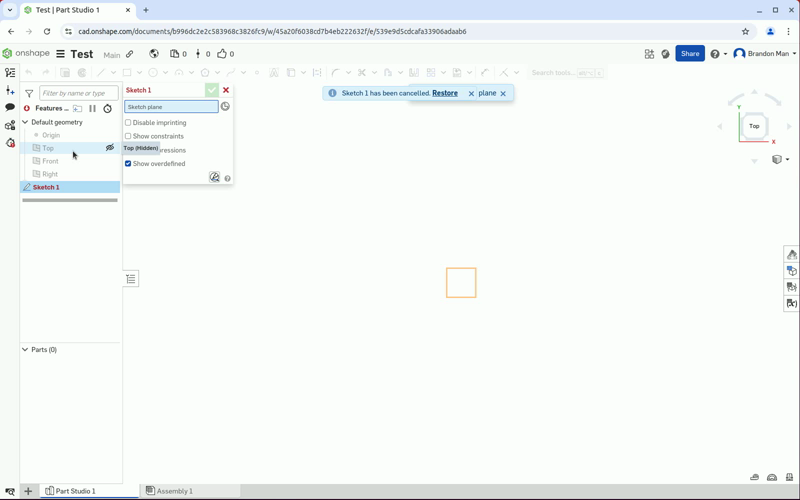
click(73, 150)
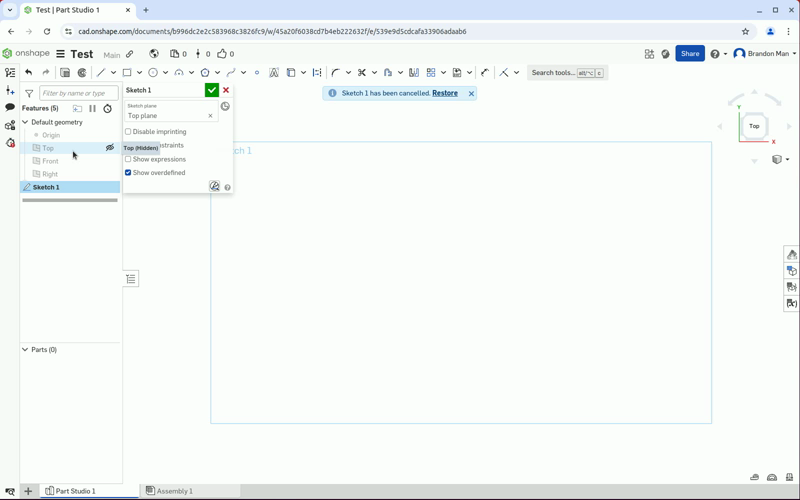
mouse_move(73, 352)
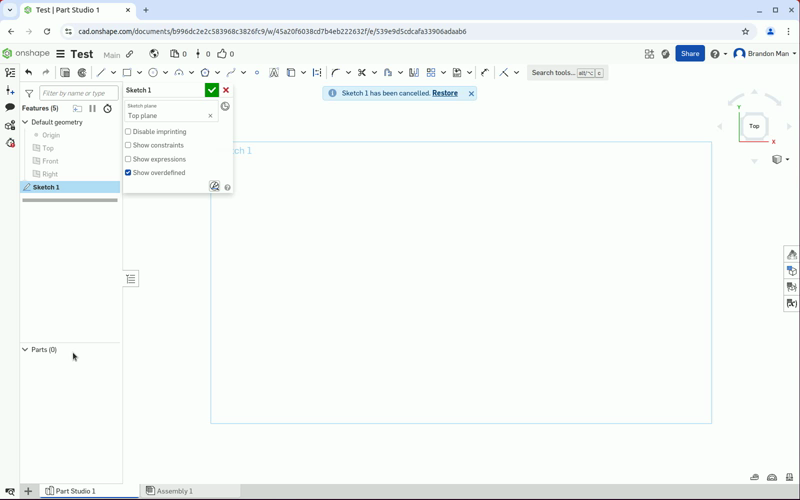
key(y)
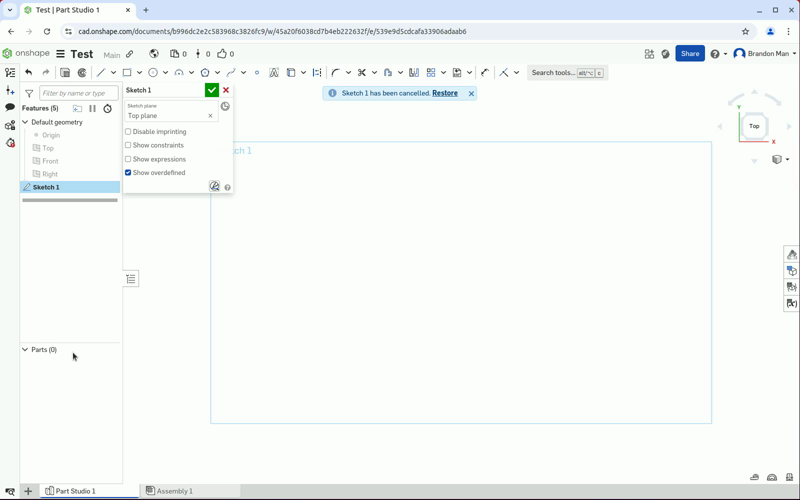
key(l)
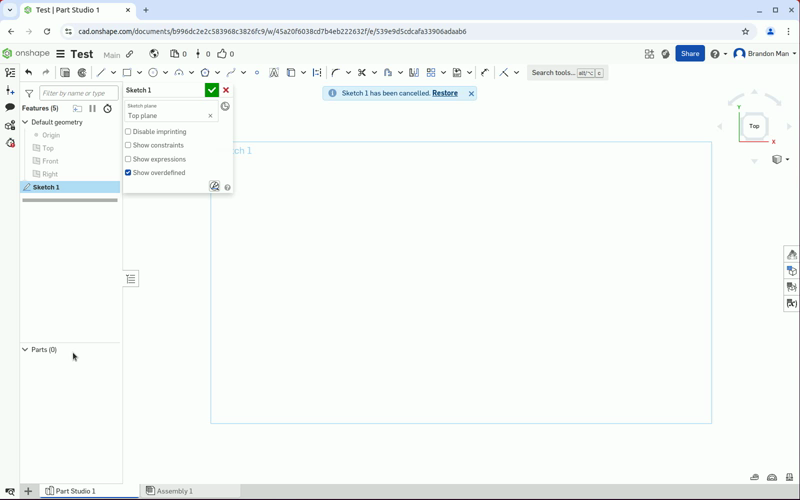
key_down(shift)
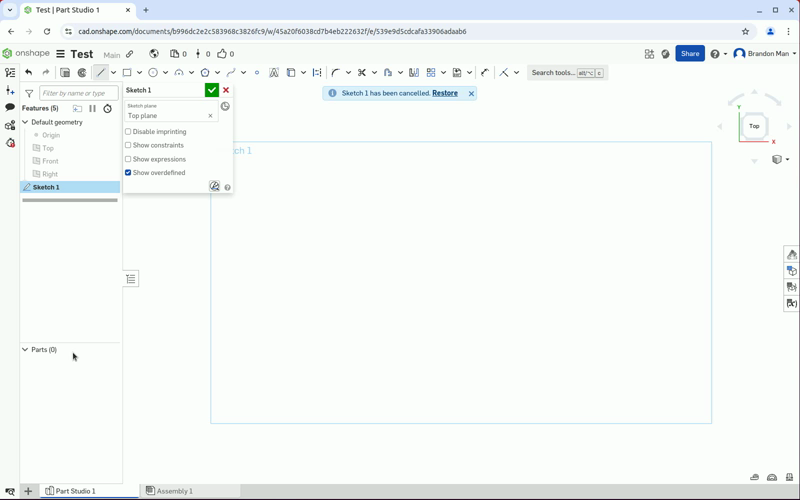
mouse_move(405, 309)
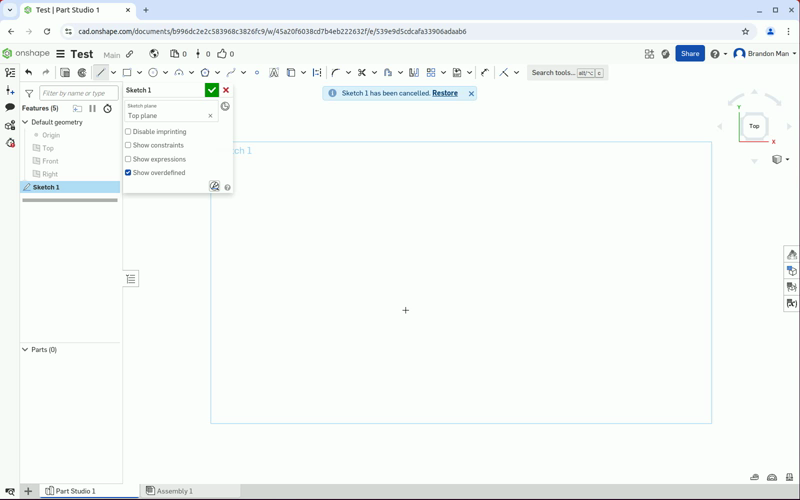
click(405, 309)
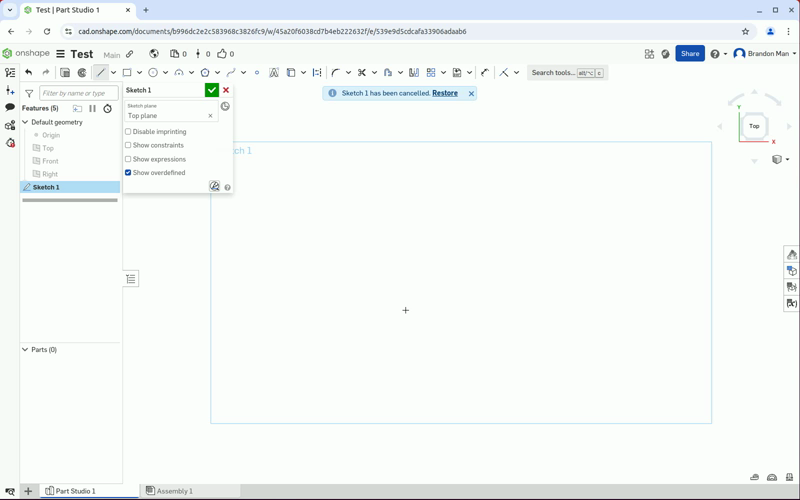
key_up(shift)
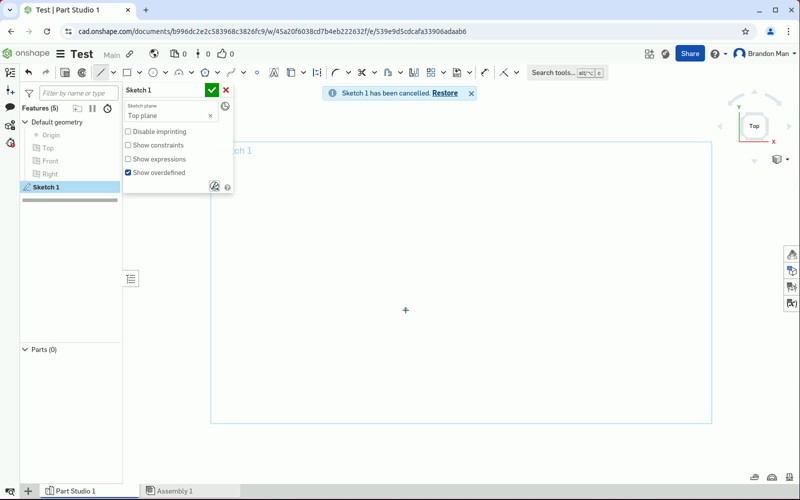
key_down(shift)
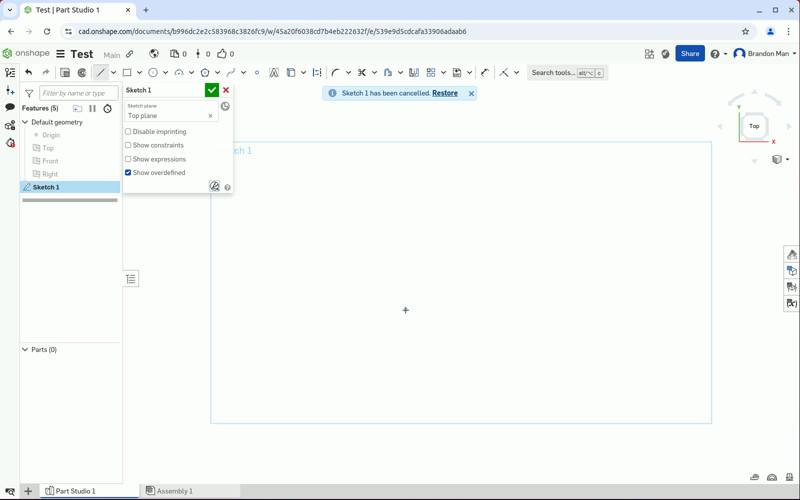
mouse_move(514, 309)
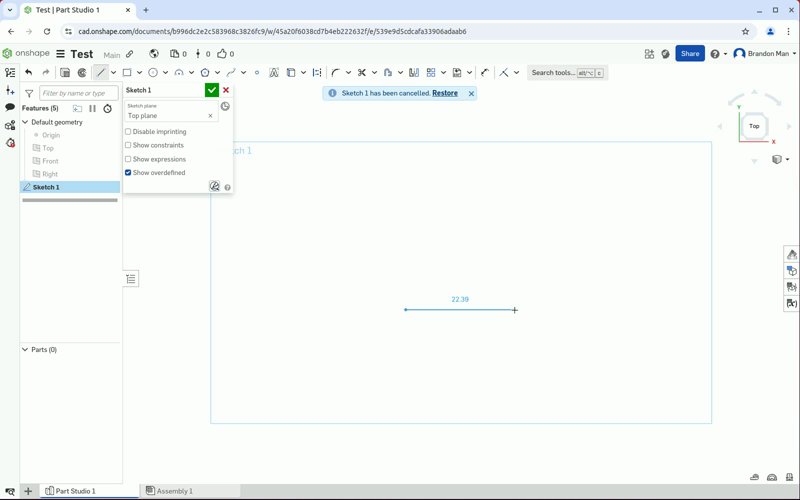
click(514, 309)
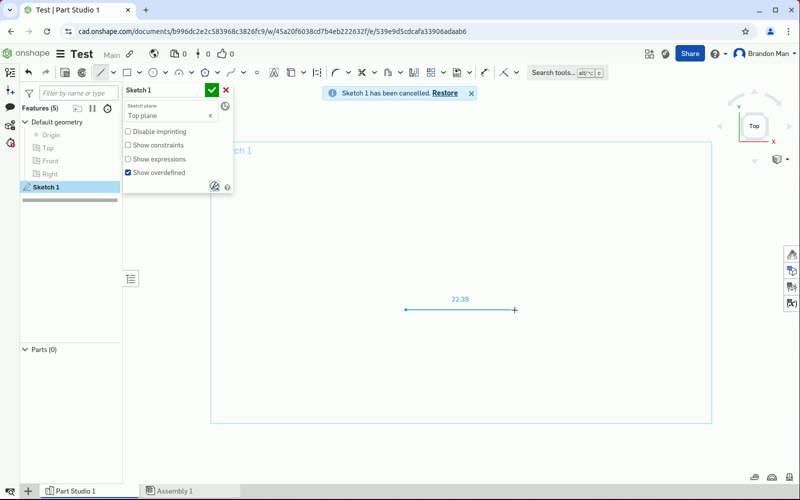
key_up(shift)
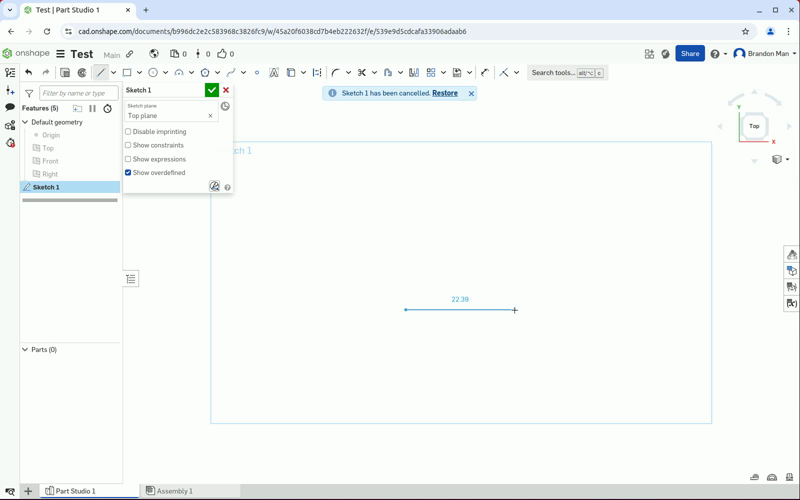
key(esc)
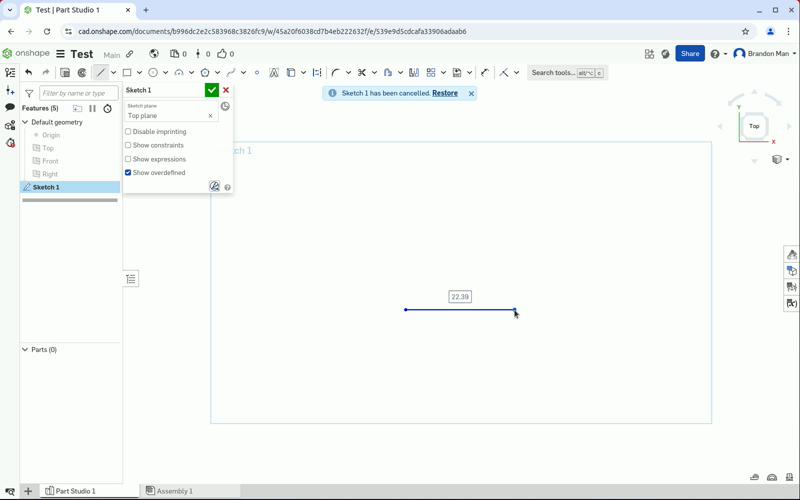
key(a)
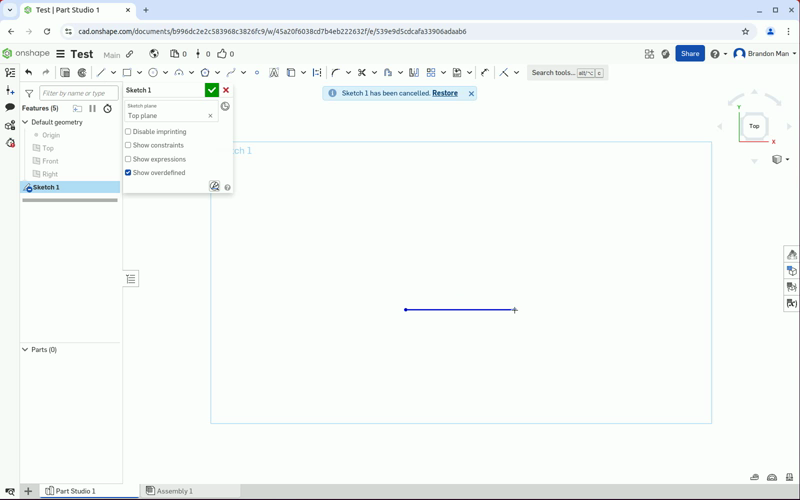
mouse_move(514, 309)
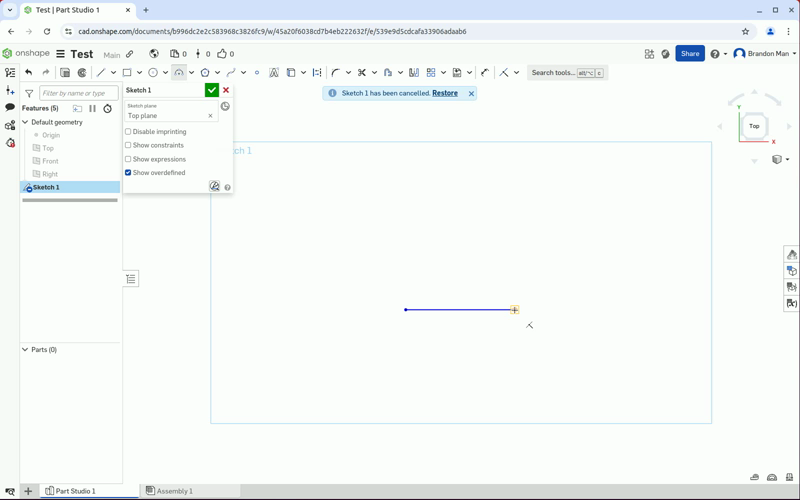
click(514, 309)
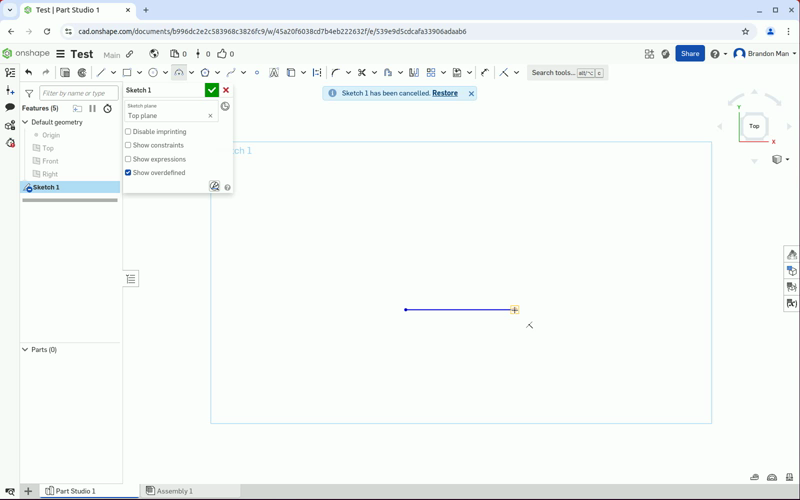
key_down(shift)
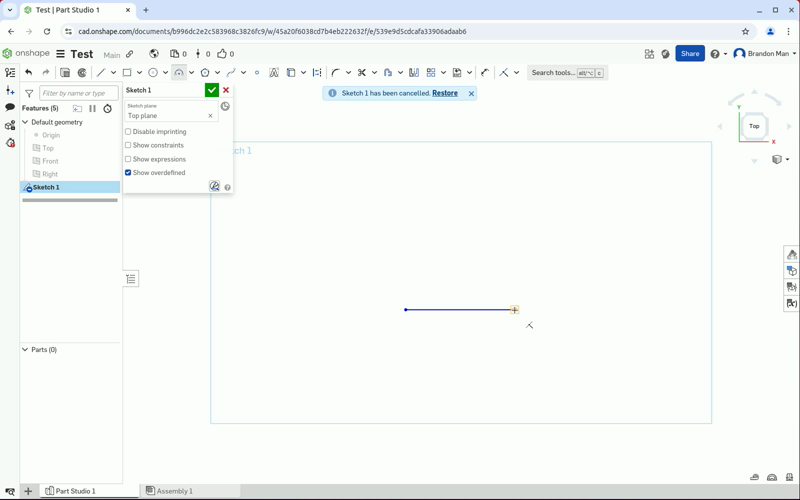
mouse_move(514, 254)
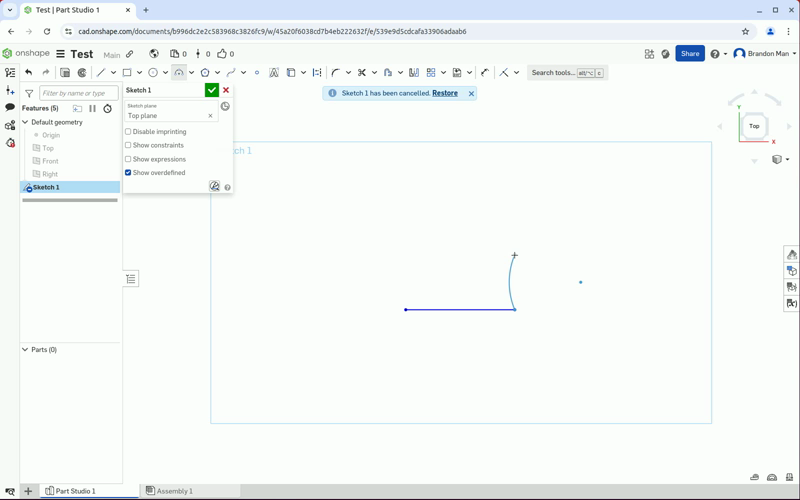
click(514, 254)
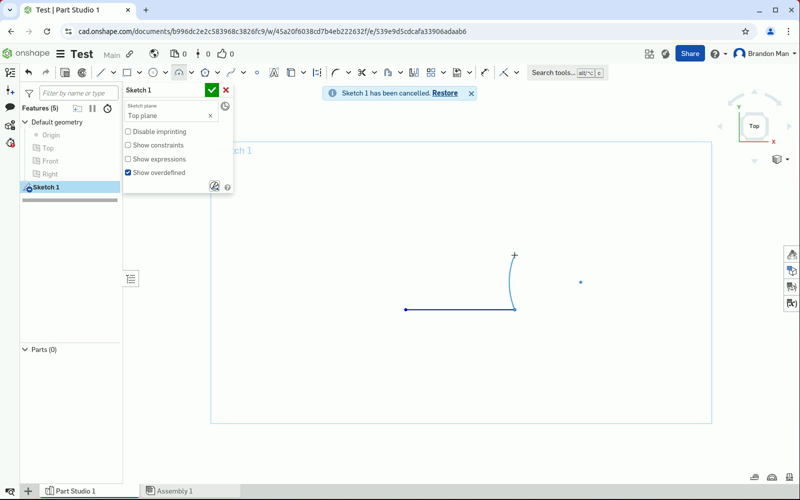
mouse_move(527, 282)
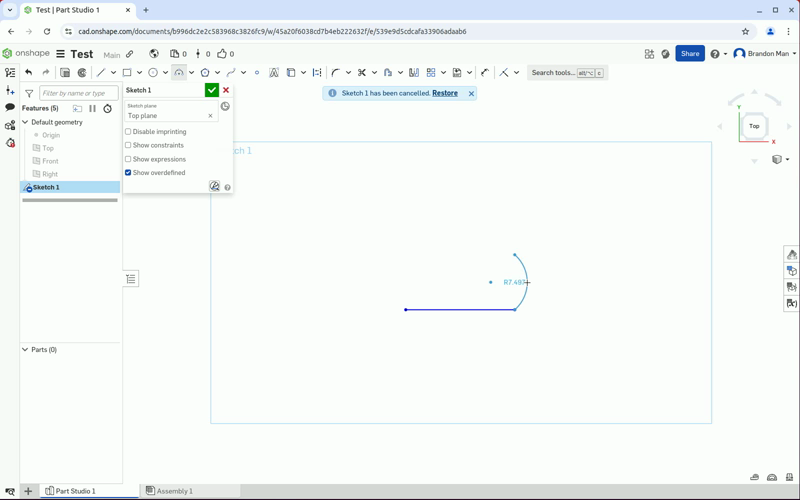
click(527, 282)
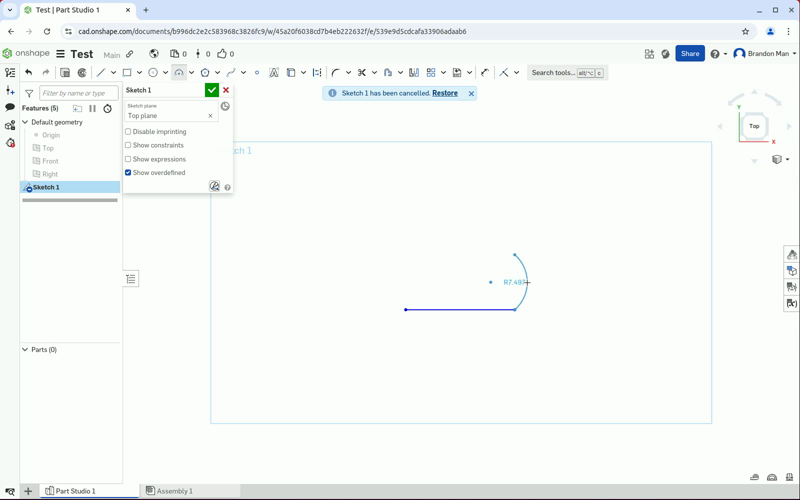
key_up(shift)
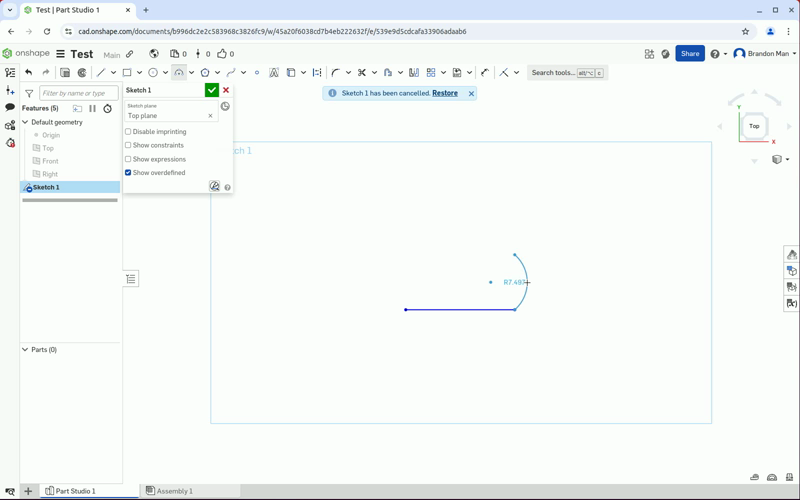
key(esc)
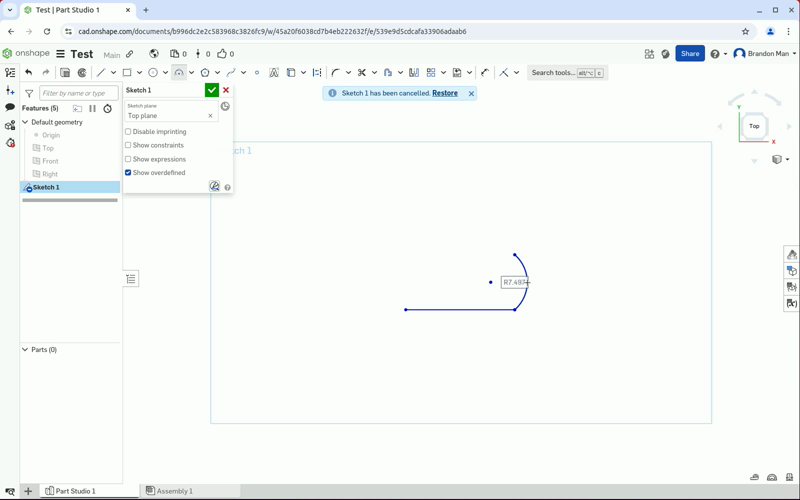
key(l)
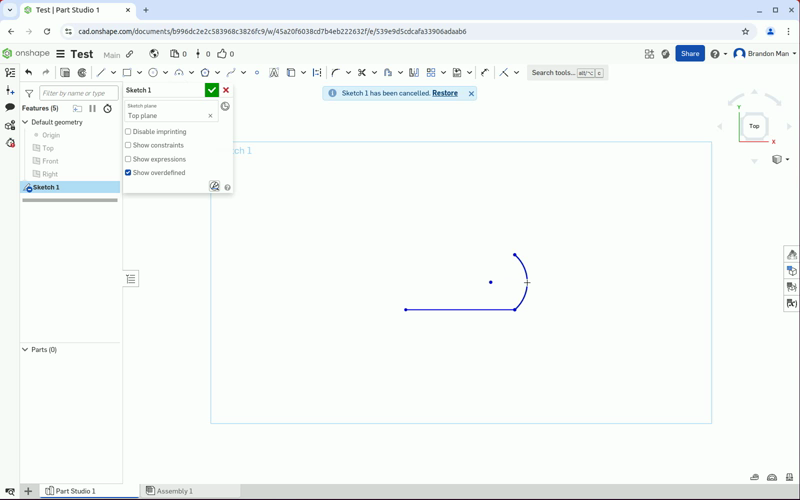
mouse_move(514, 254)
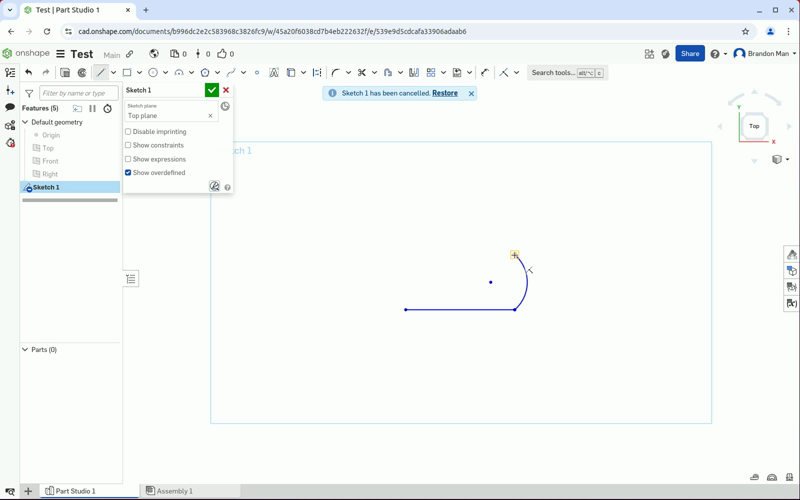
click(514, 254)
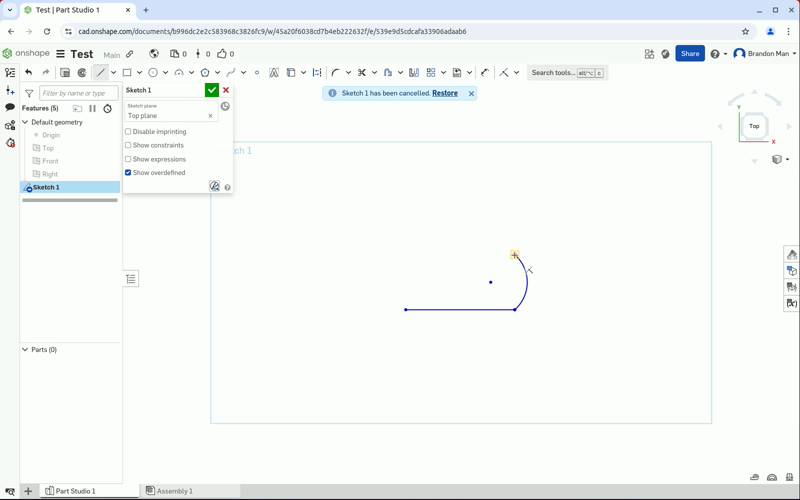
key_down(shift)
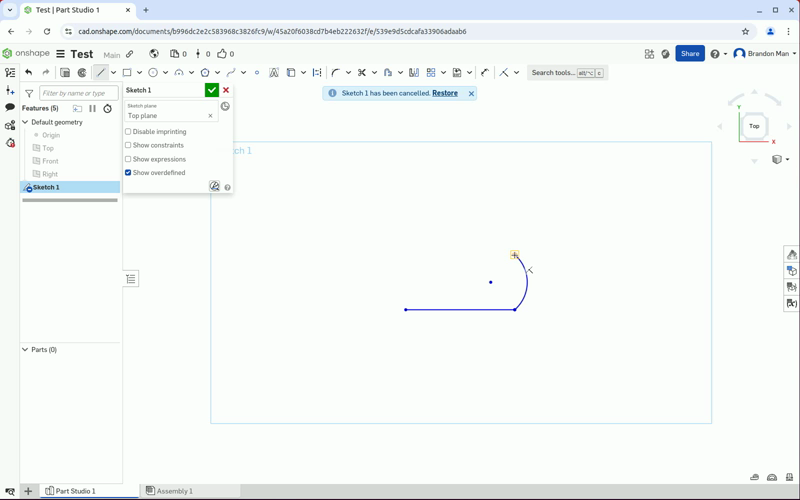
mouse_move(405, 254)
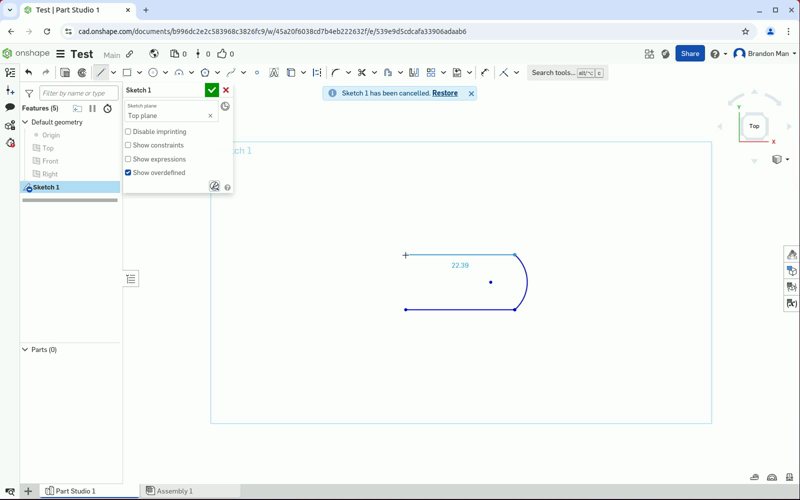
click(405, 254)
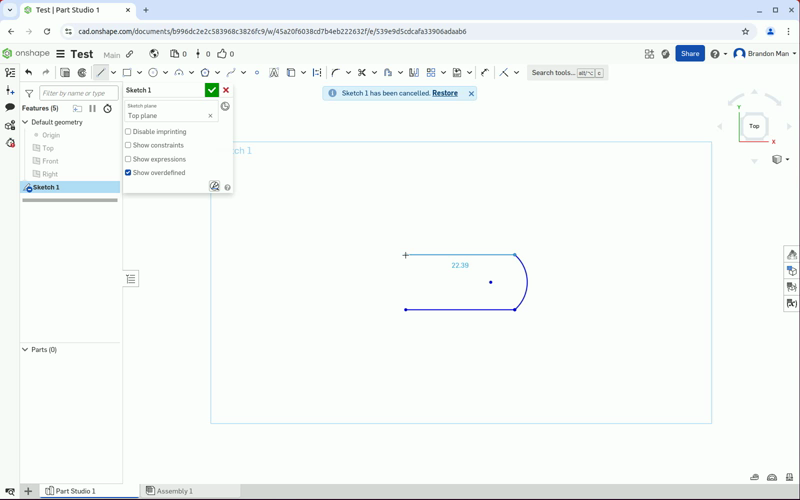
key_up(shift)
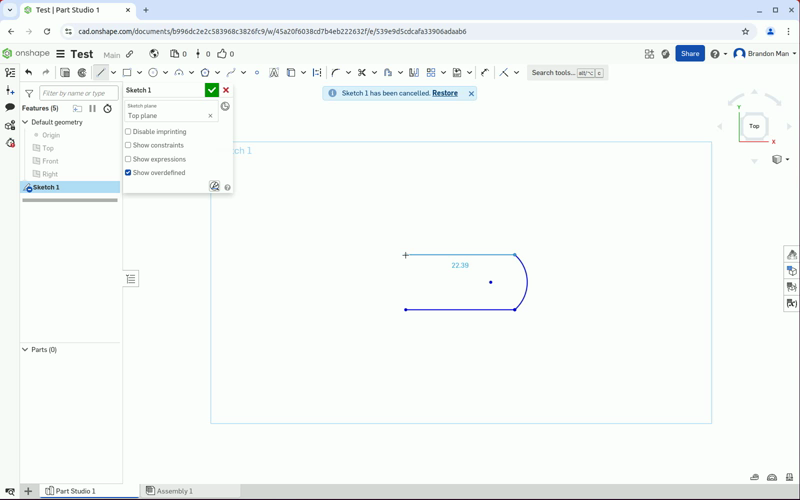
mouse_move(435, 254)
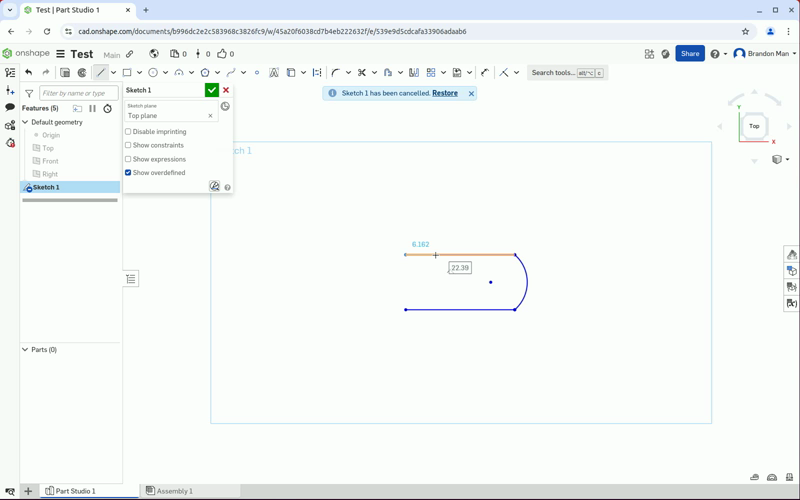
key_down(shift)
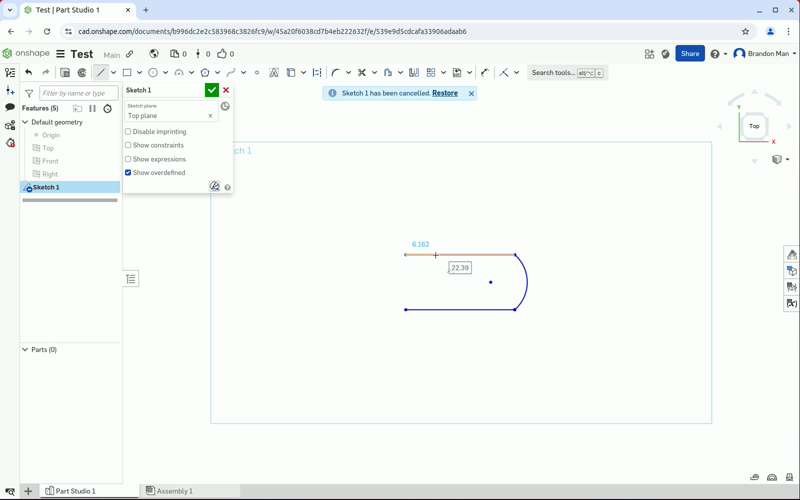
mouse_move(405, 309)
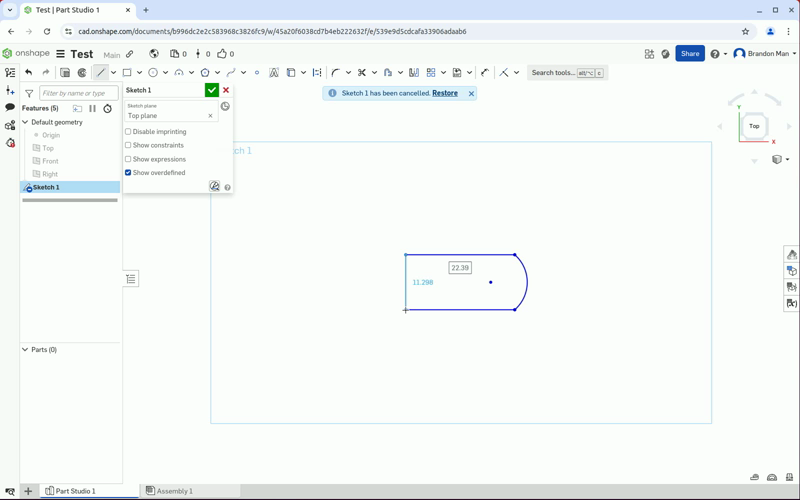
key_up(shift)
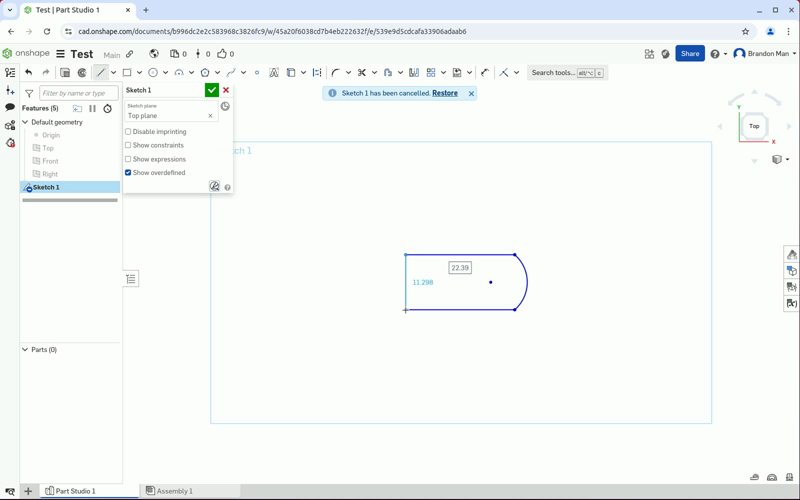
click(405, 309)
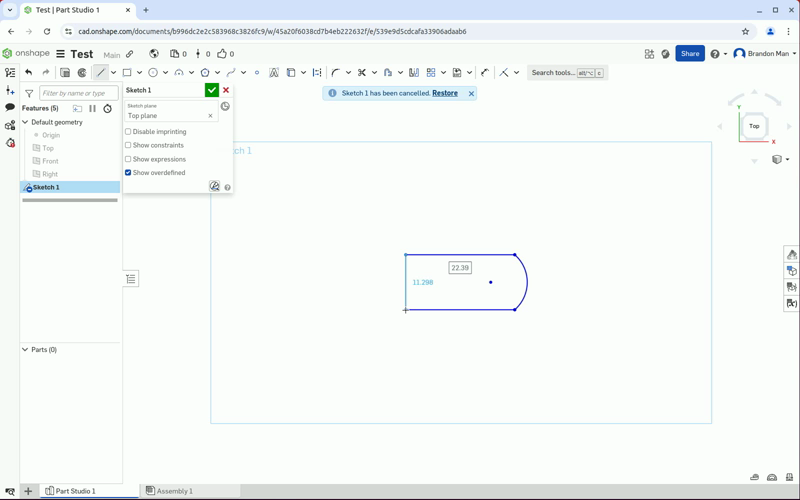
key(esc)
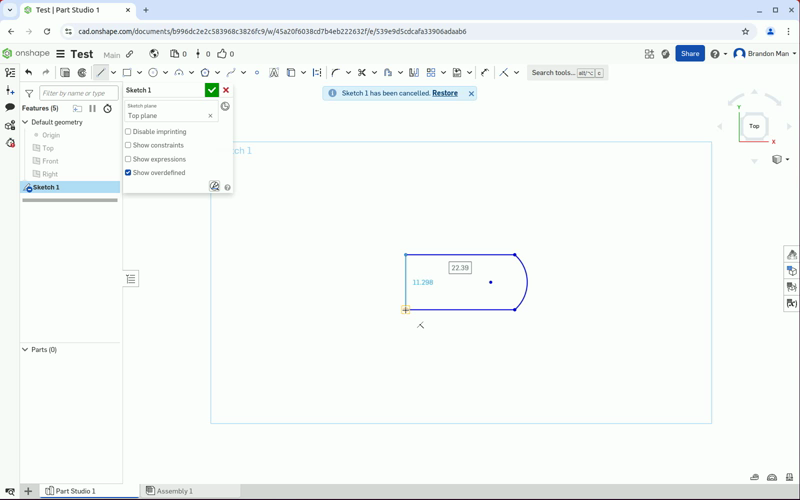
mouse_move(417, 277)
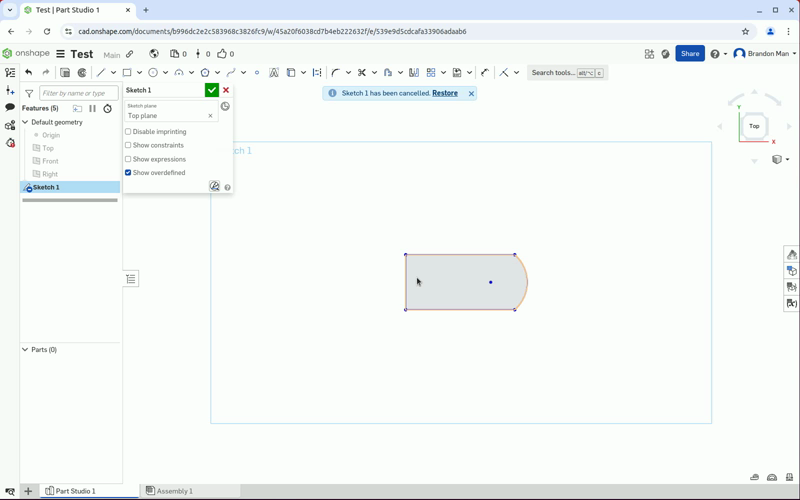
click(417, 277)
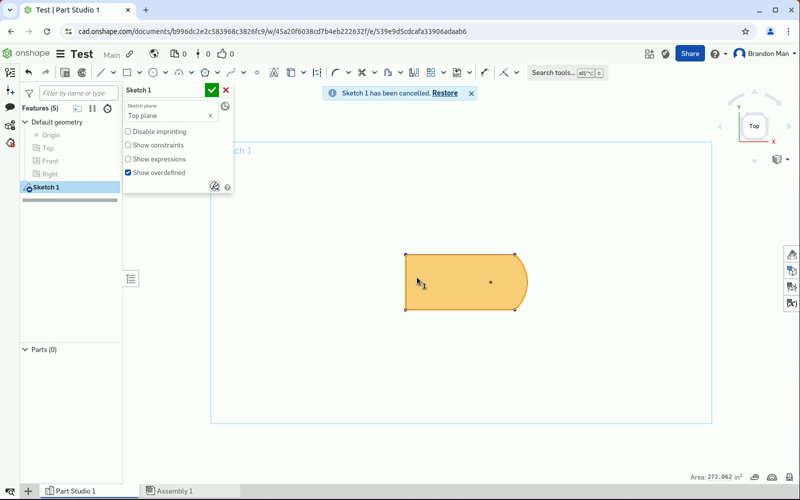
mouse_move(73, 352)
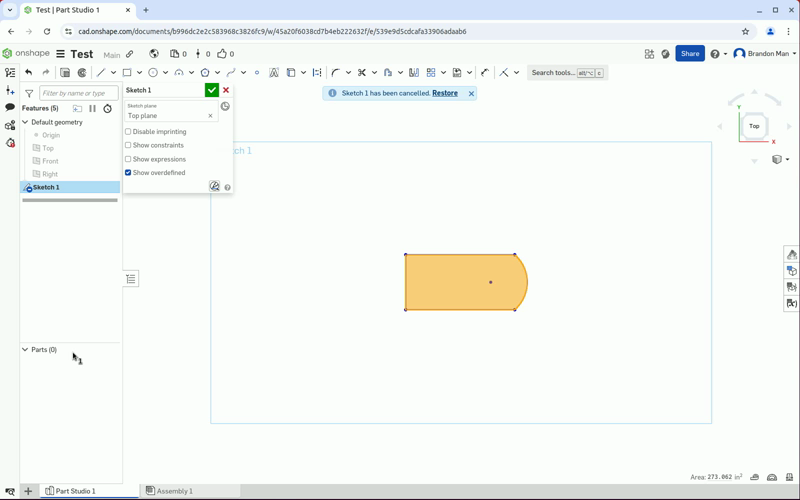
key(shift+y)
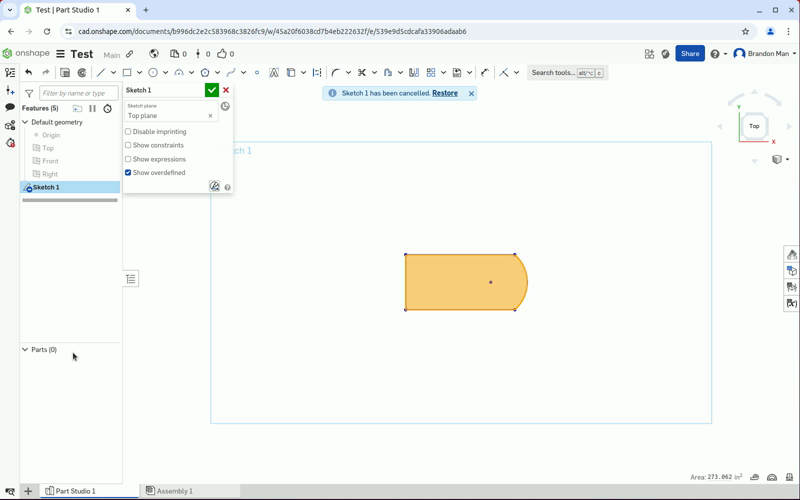
key(shift+e)
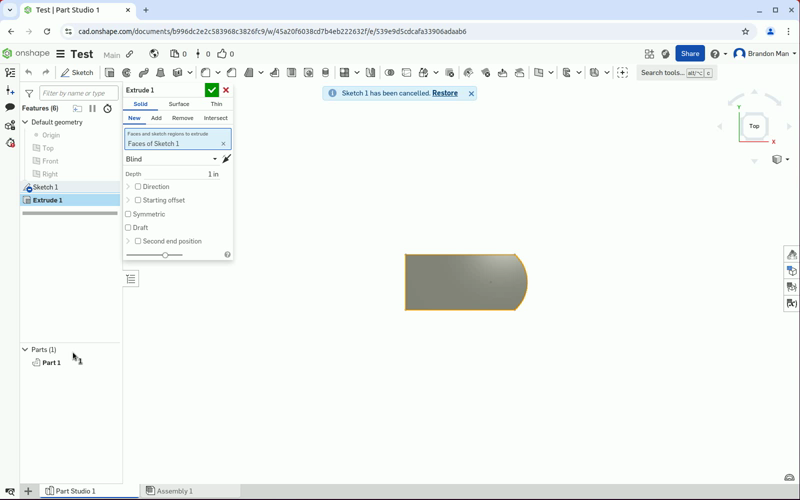
mouse_move(143, 106)
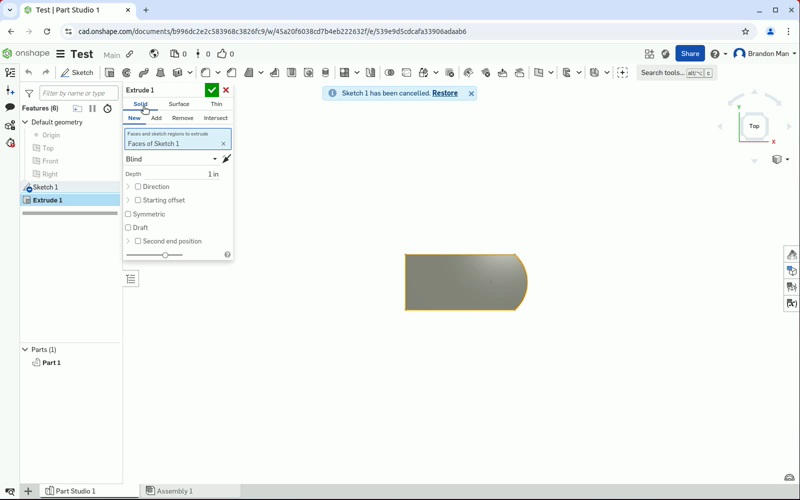
click(143, 106)
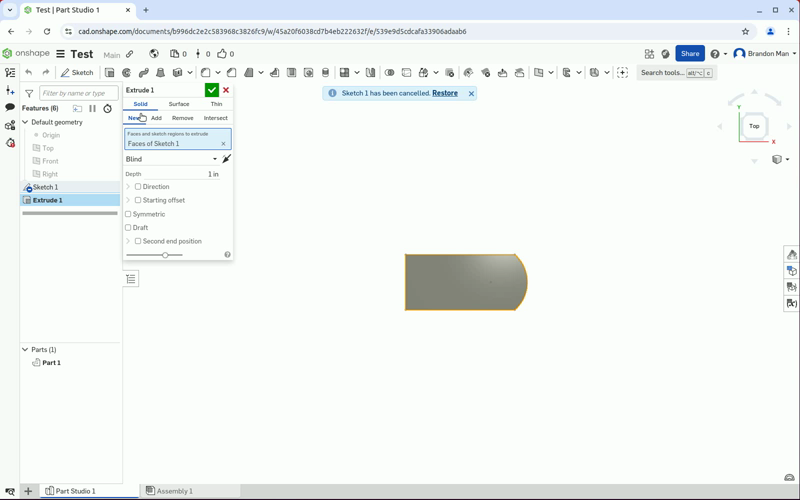
mouse_move(137, 120)
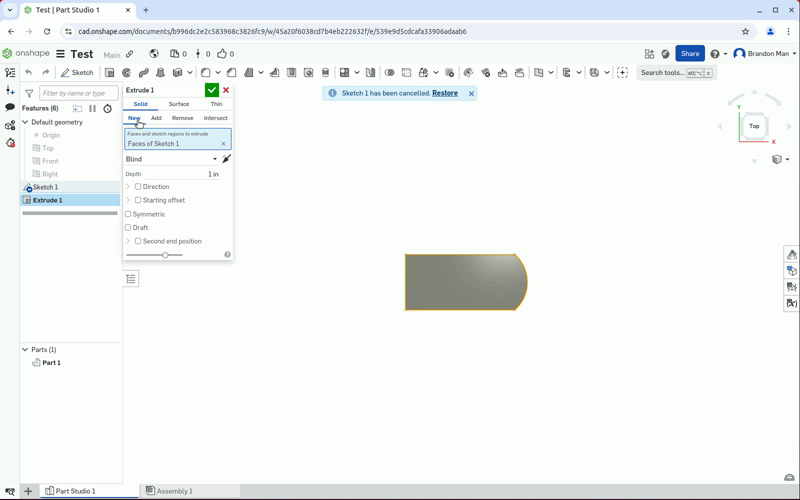
click(137, 120)
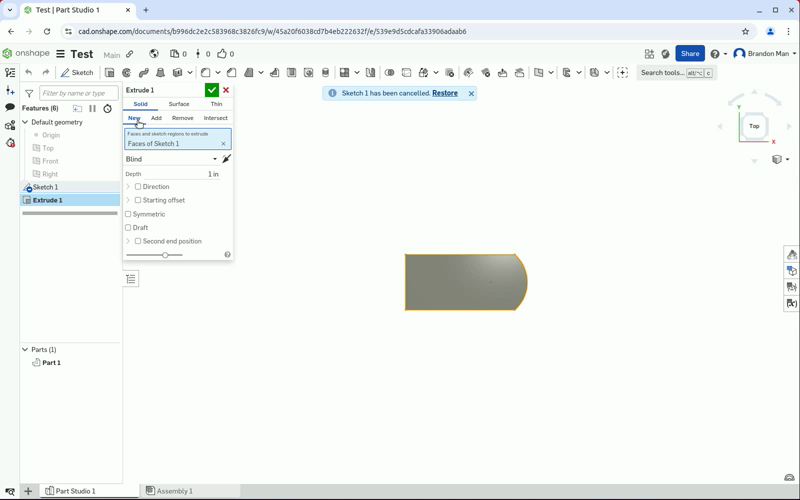
key(tab, 4)
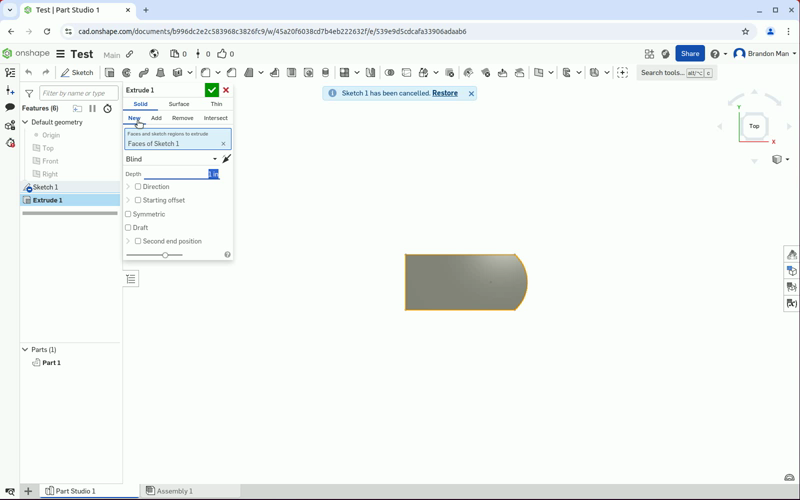
text(3.851)
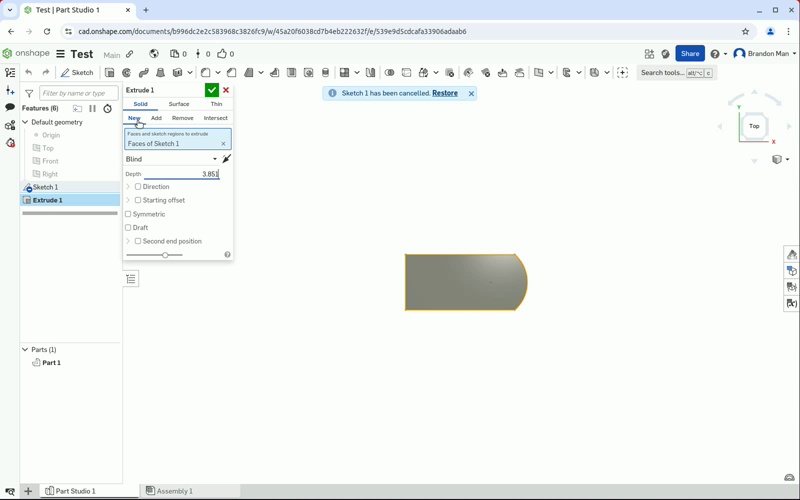
key(enter)
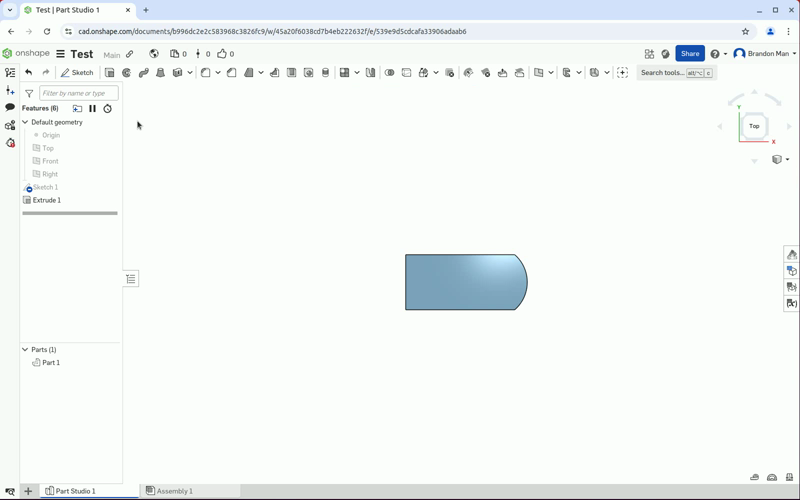
key(shift+h)
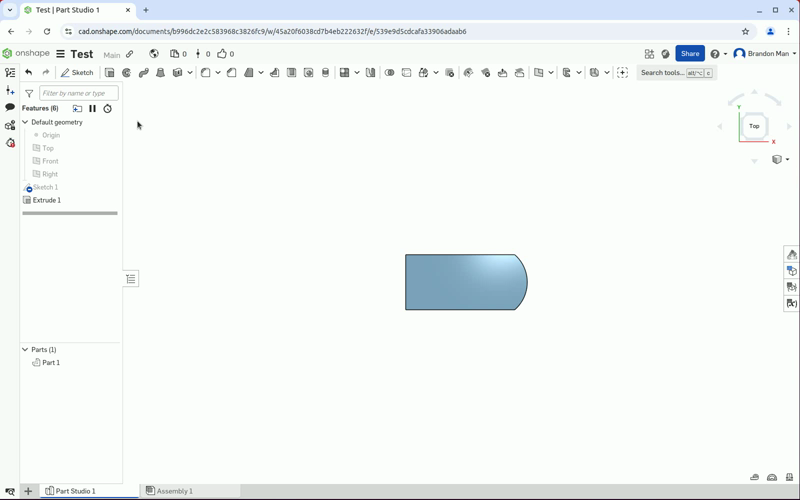
key(shift+h)
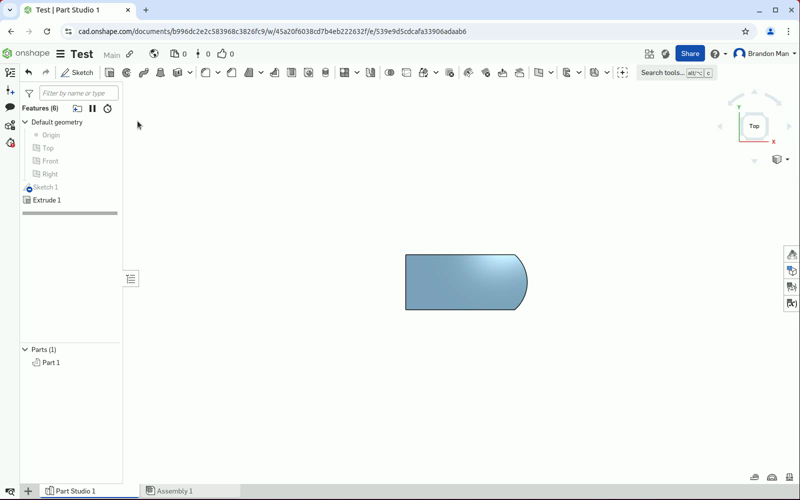
mouse_move(73, 189)
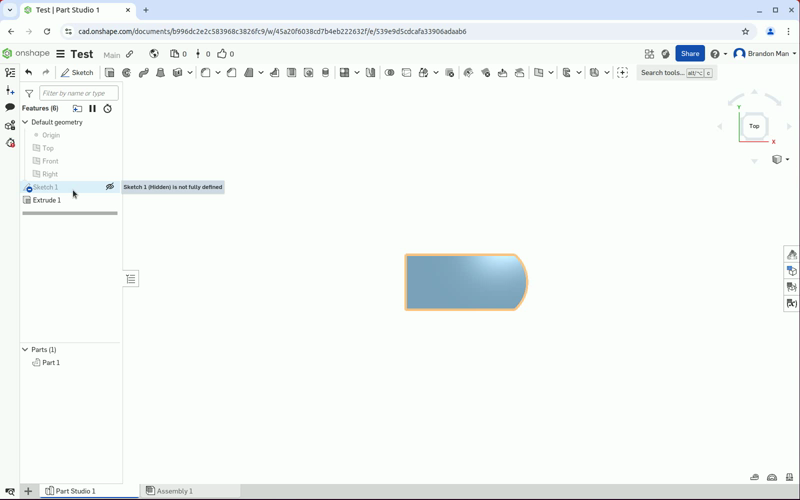
click(73, 189)
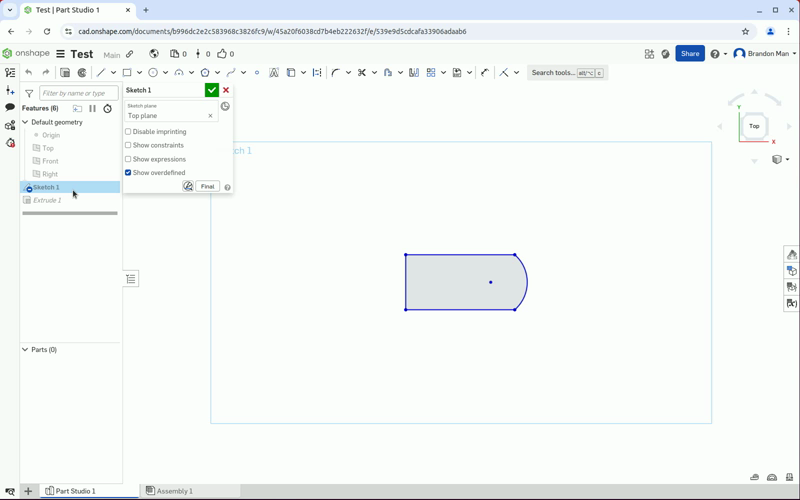
mouse_move(229, 92)
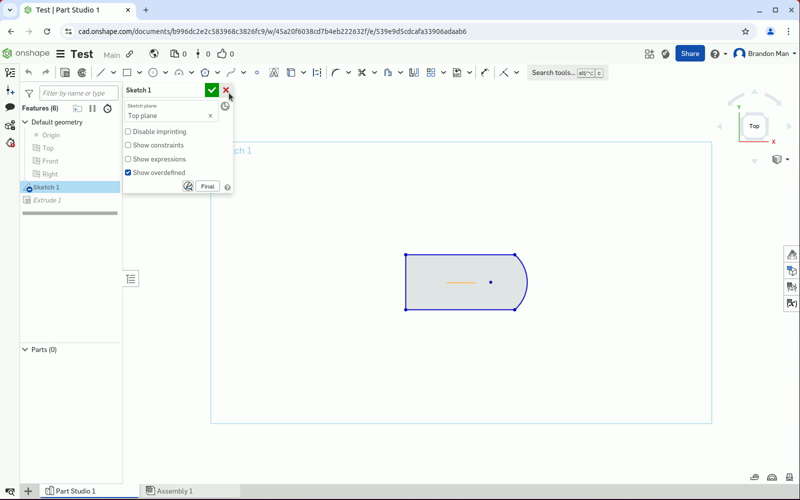
click(229, 92)
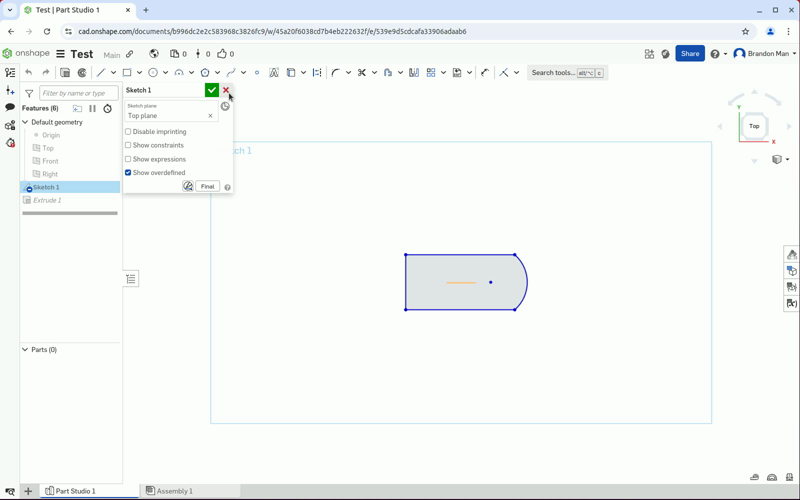
key(shift+s)
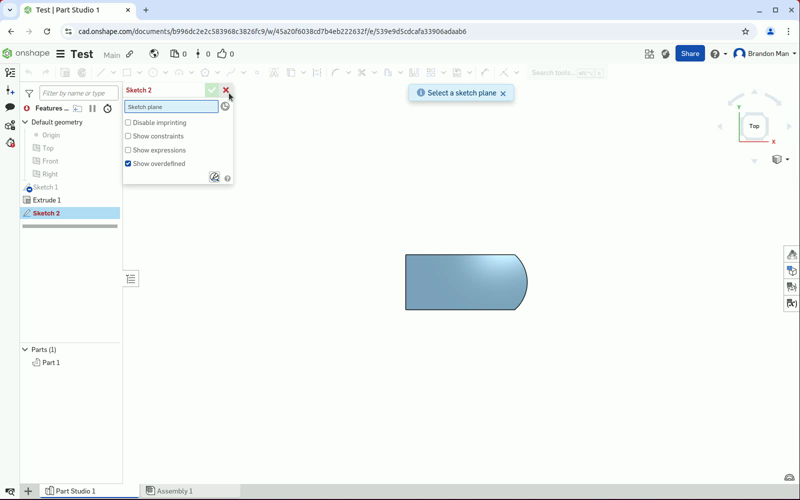
mouse_move(73, 150)
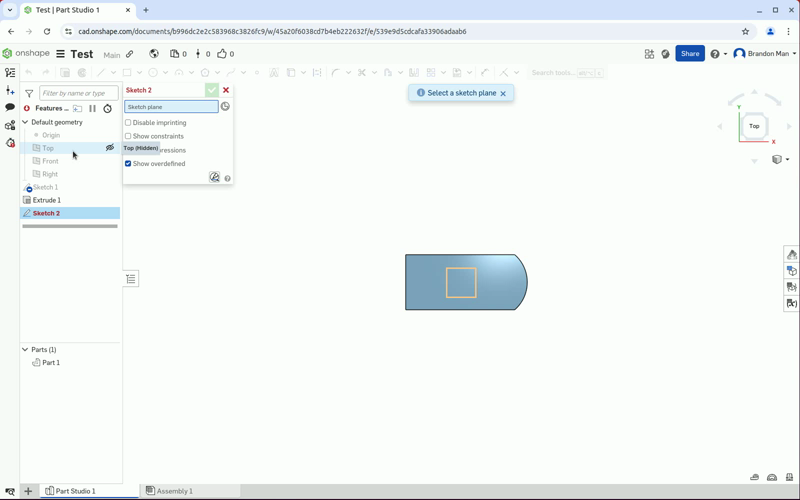
click(73, 150)
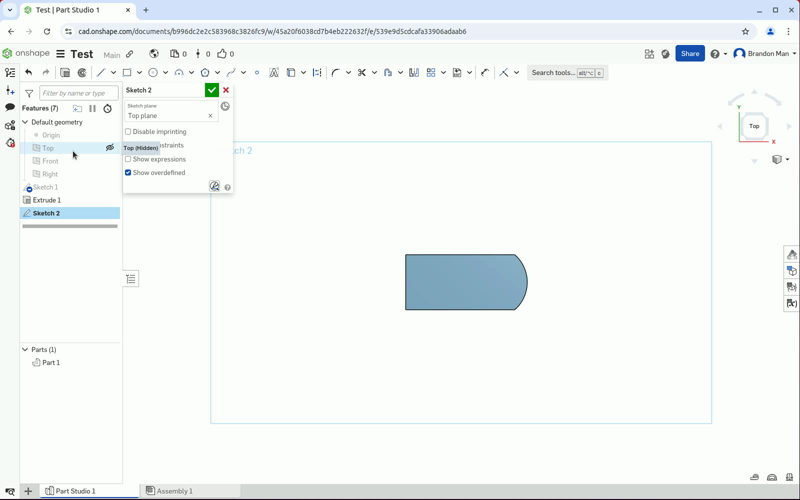
mouse_move(73, 352)
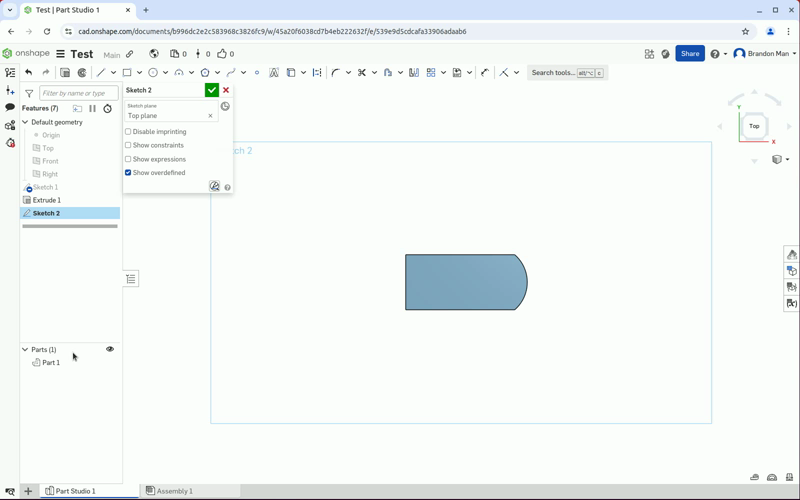
key(y)
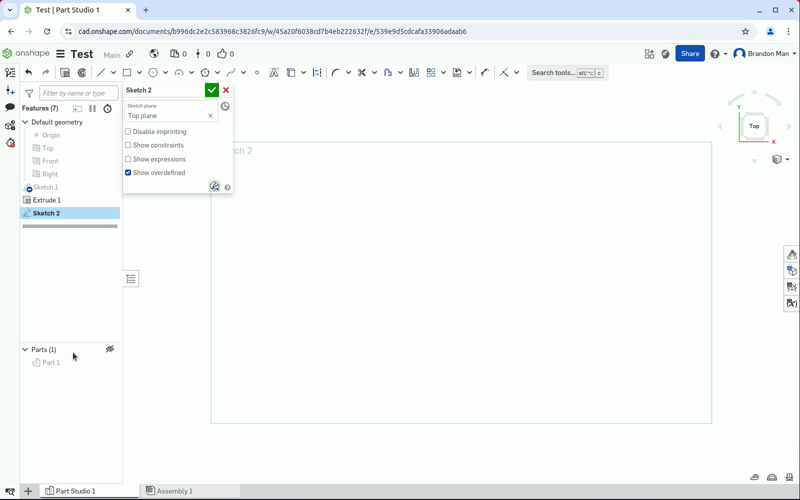
key(l)
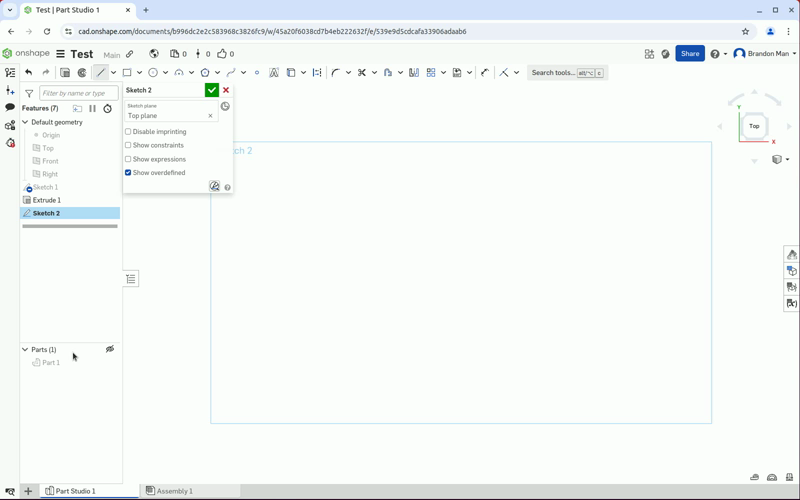
key_down(shift)
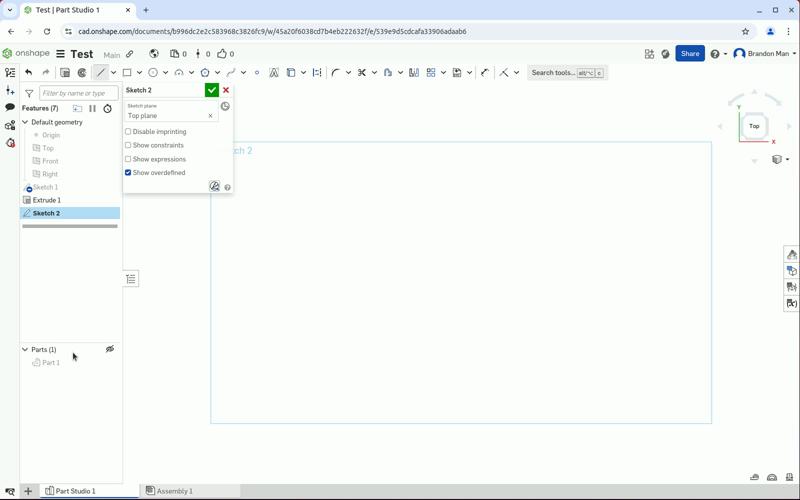
mouse_move(518, 309)
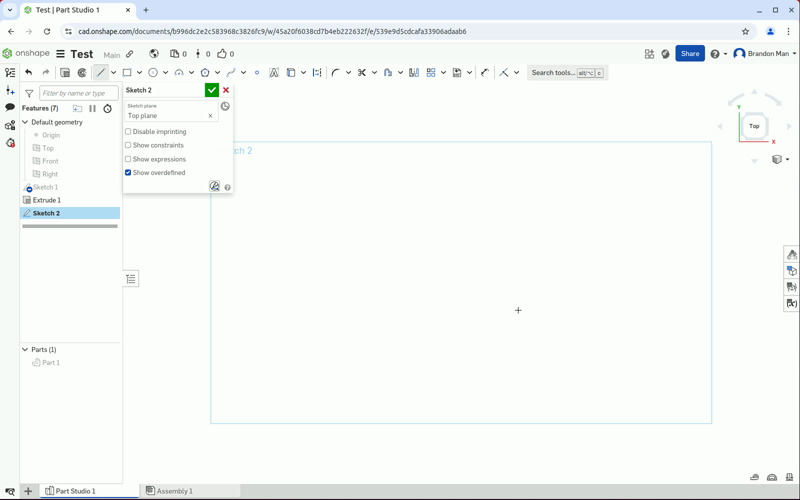
click(518, 309)
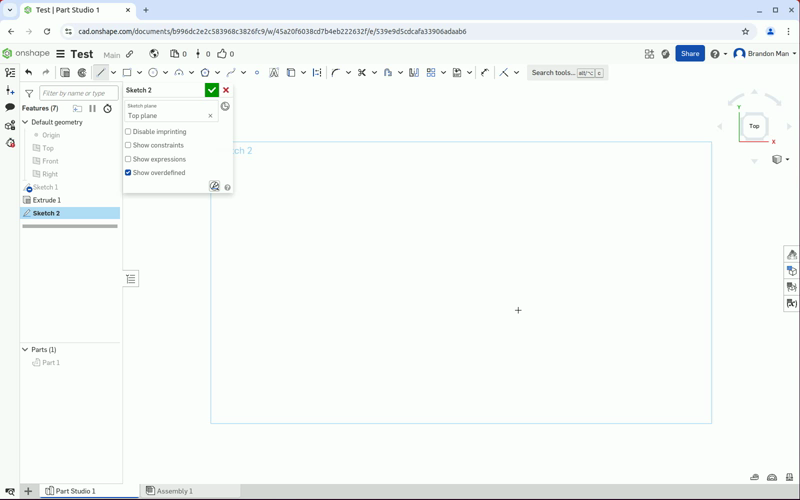
key_up(shift)
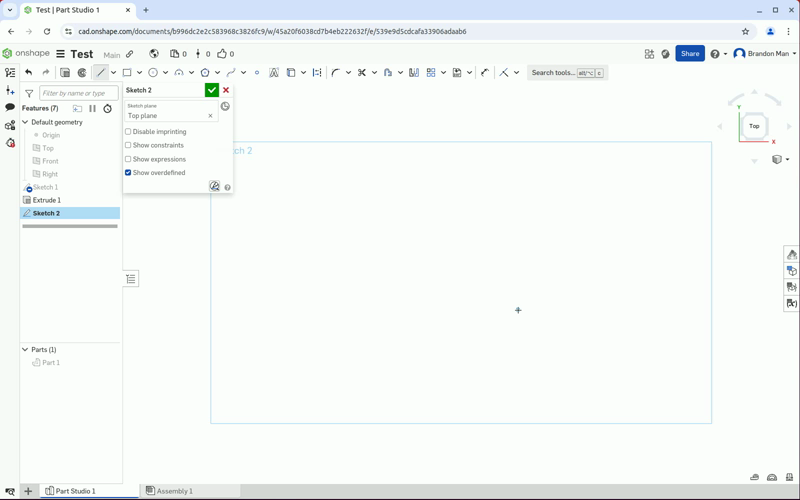
key_down(shift)
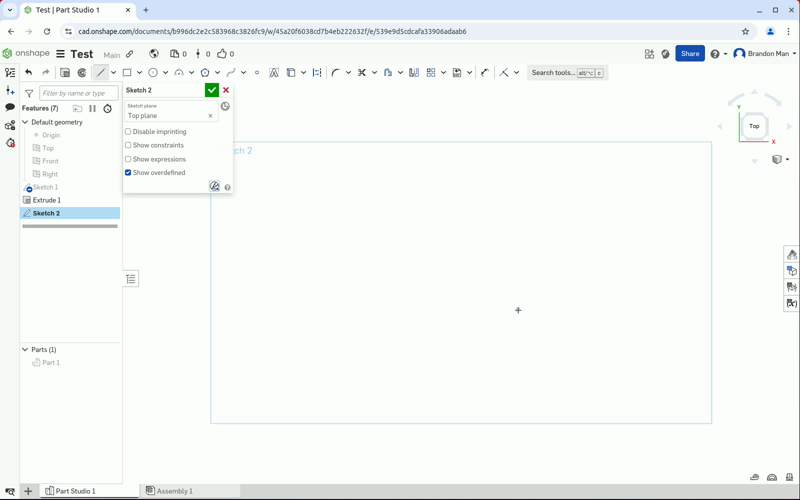
mouse_move(548, 309)
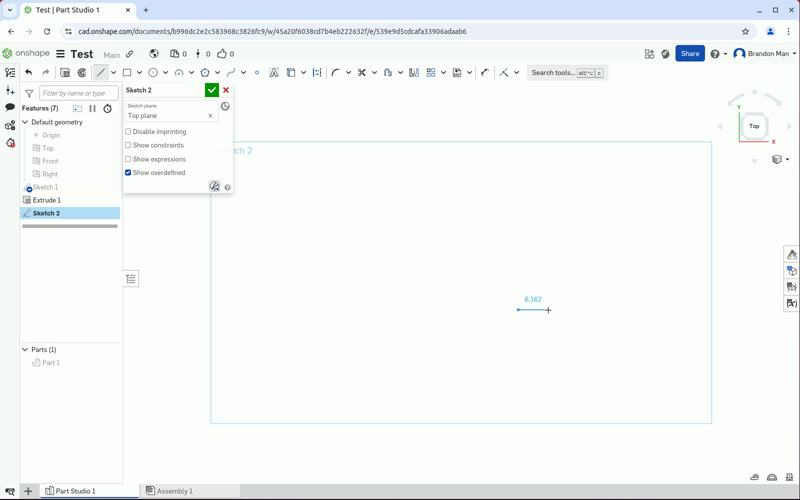
mouse_move(573, 309)
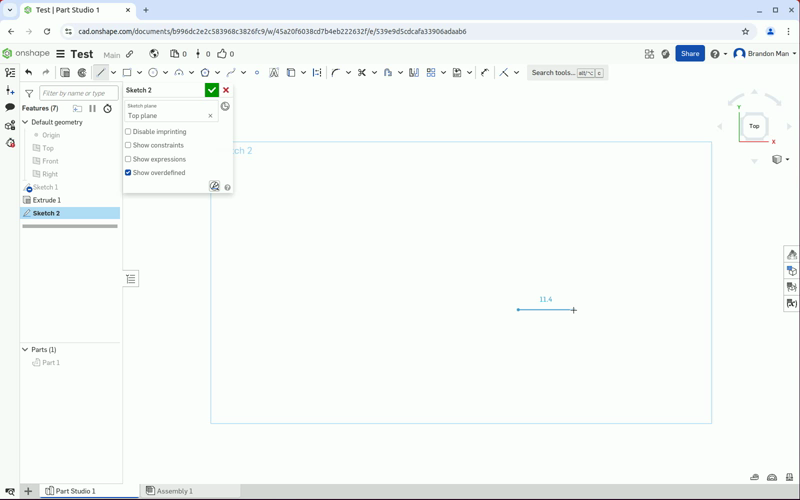
click(573, 309)
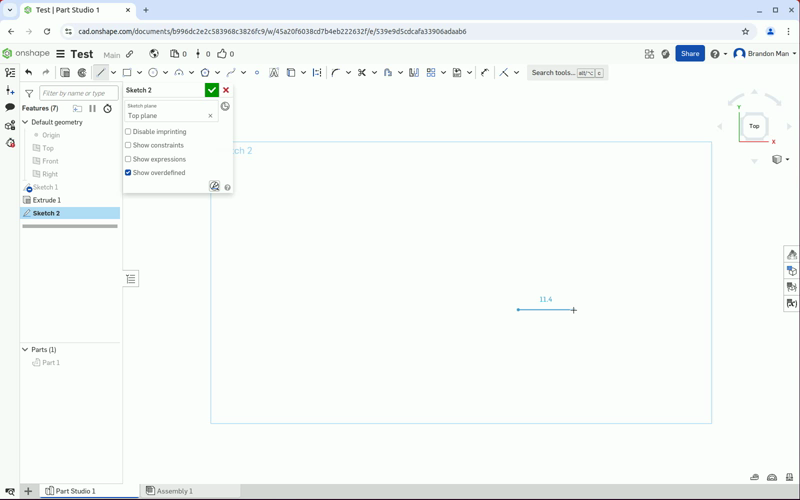
key_up(shift)
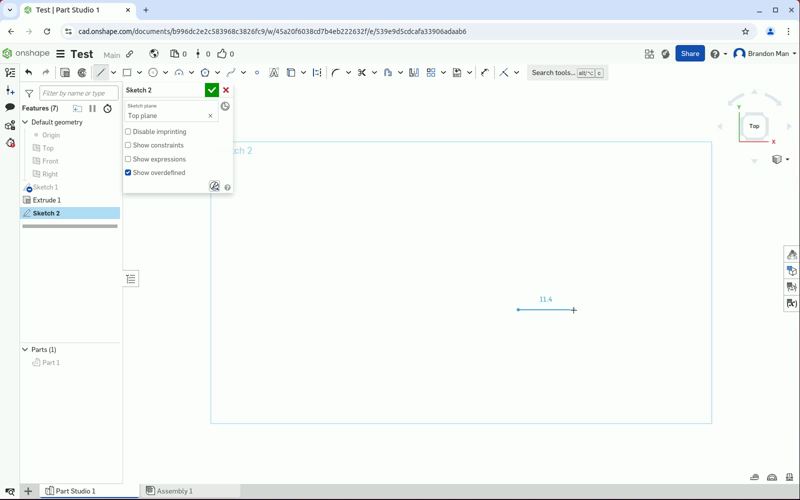
key_down(shift)
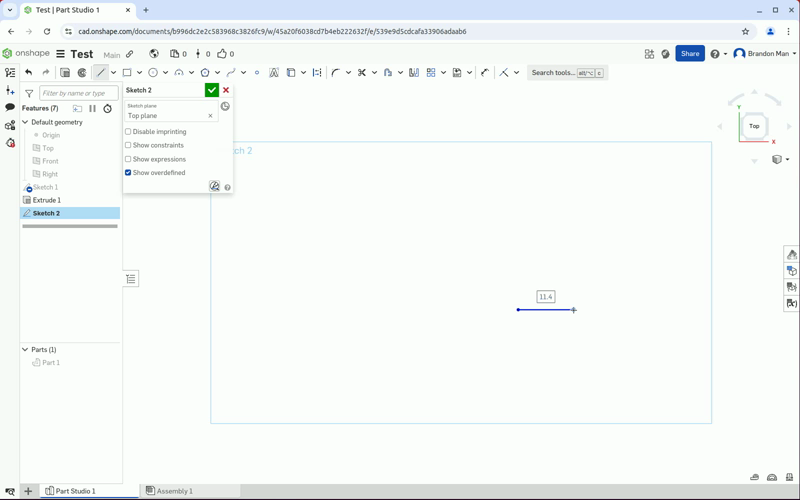
mouse_move(589, 309)
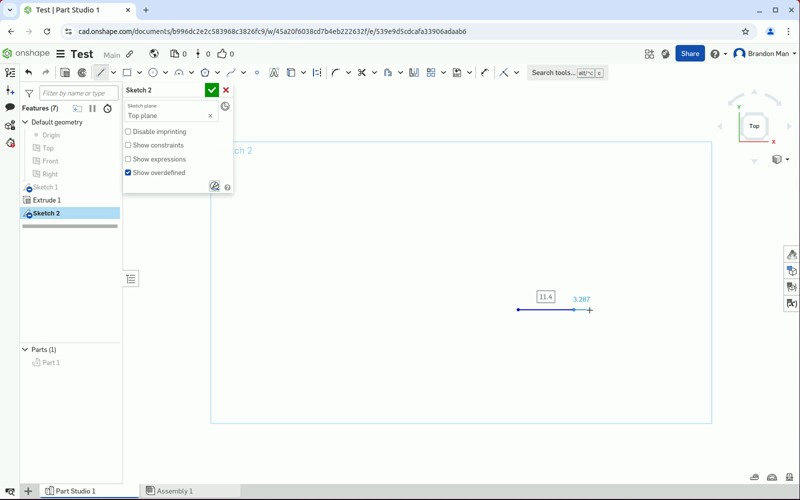
mouse_move(573, 254)
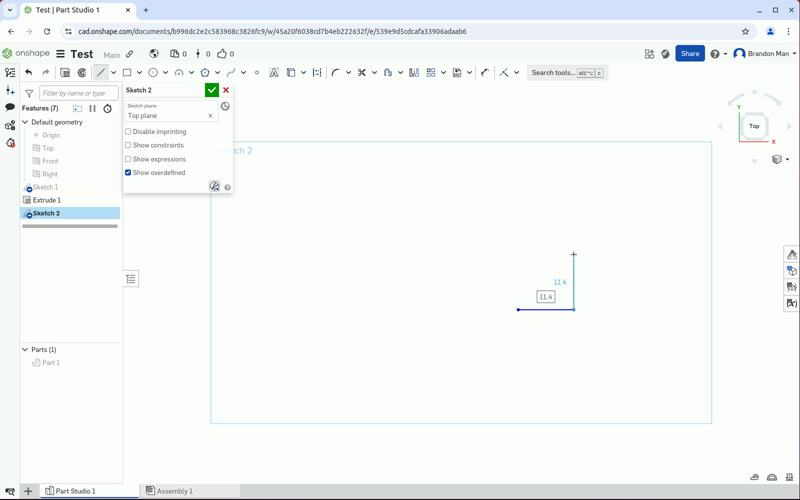
click(573, 254)
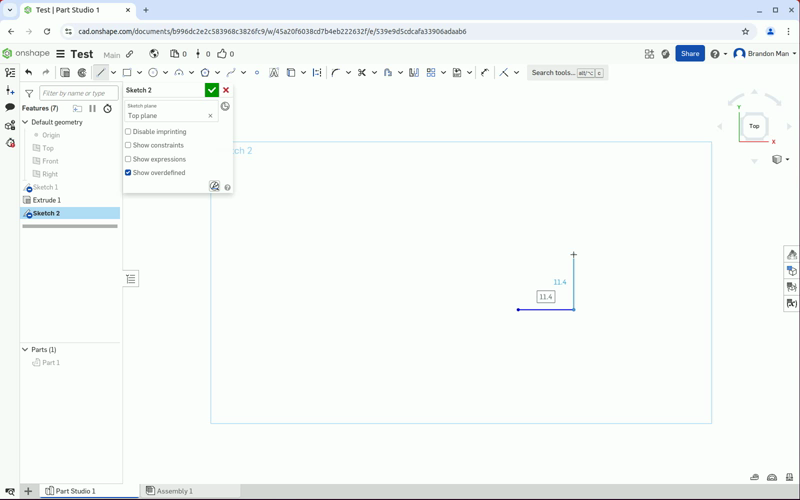
key_up(shift)
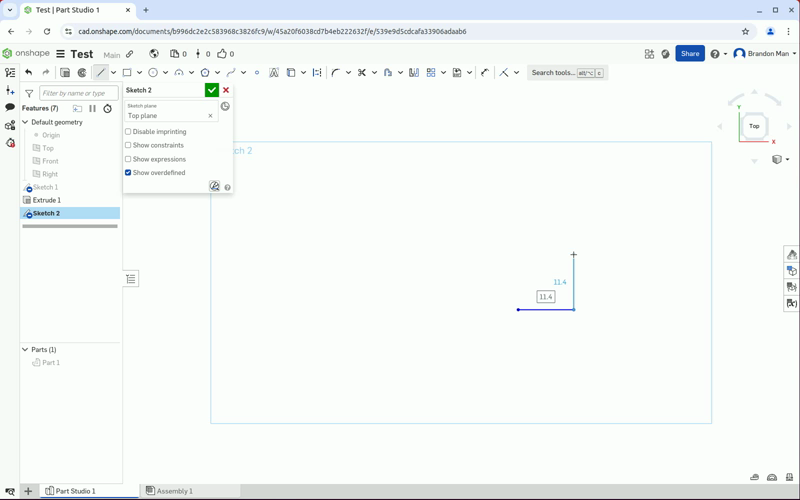
key_down(shift)
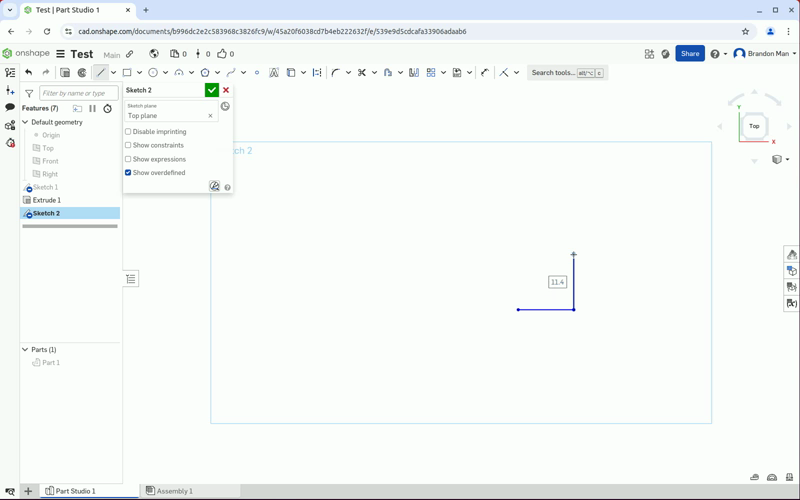
mouse_move(589, 254)
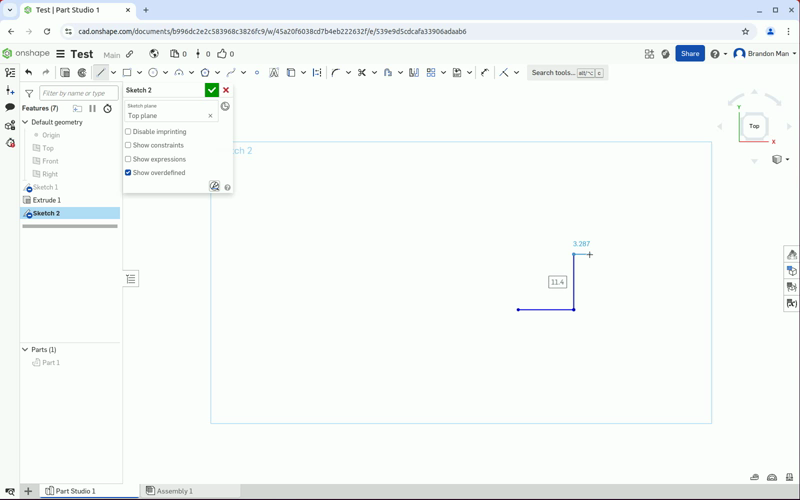
mouse_move(518, 254)
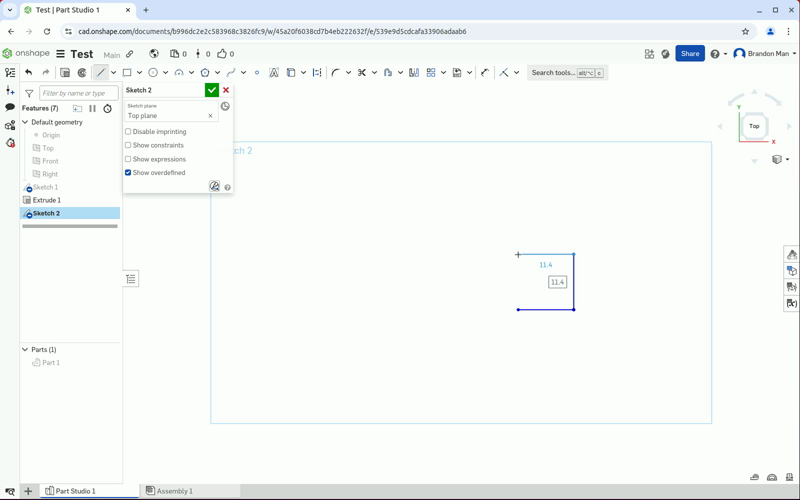
click(518, 254)
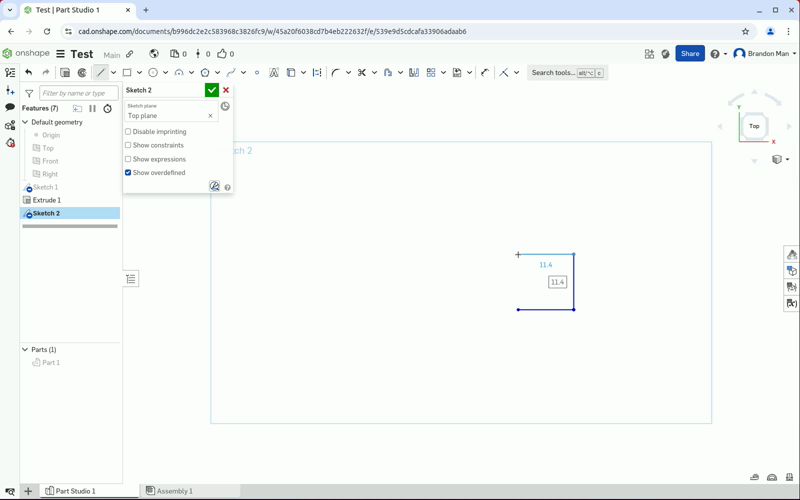
key_up(shift)
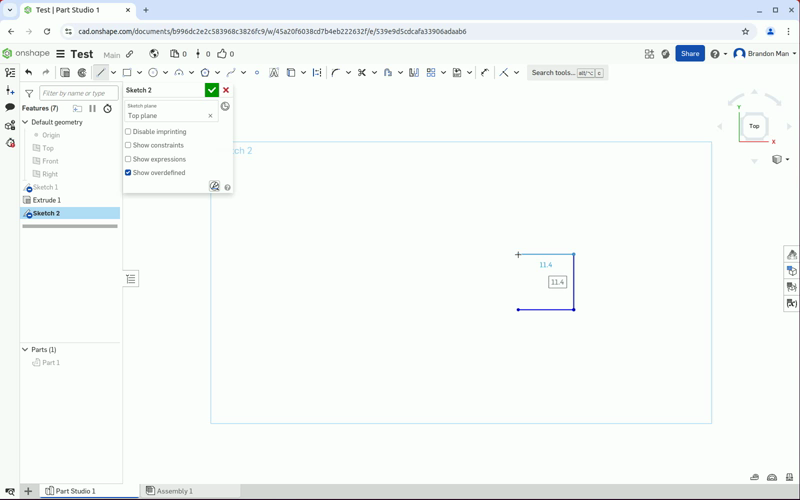
key(esc)
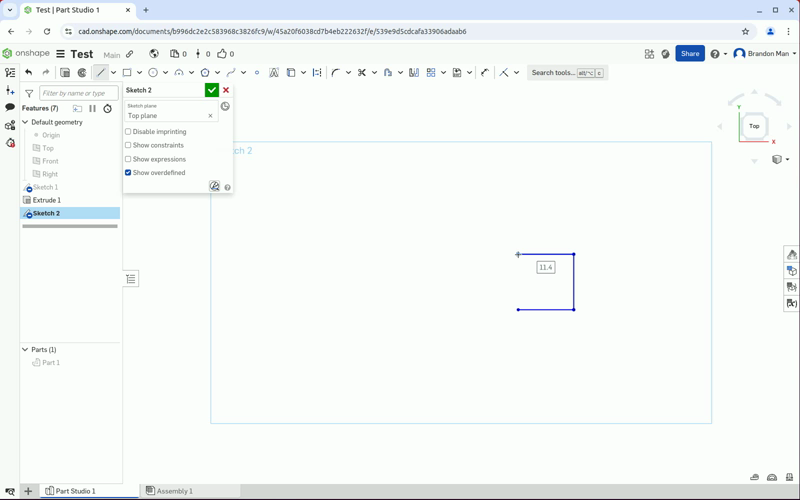
key(a)
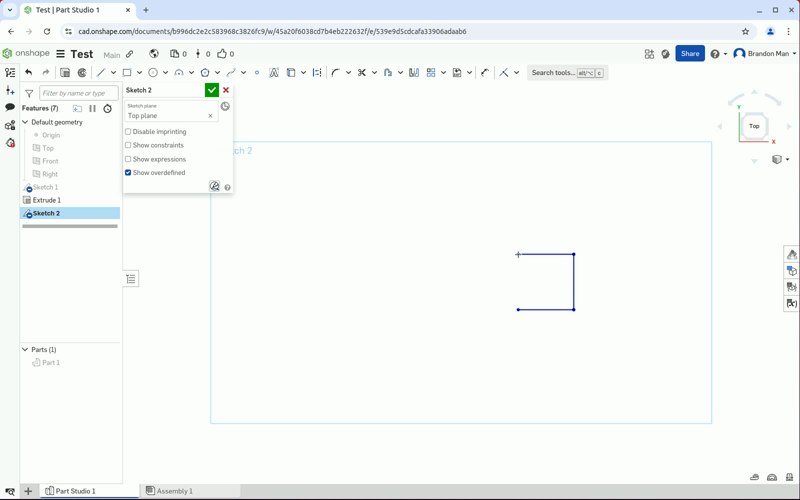
mouse_move(518, 254)
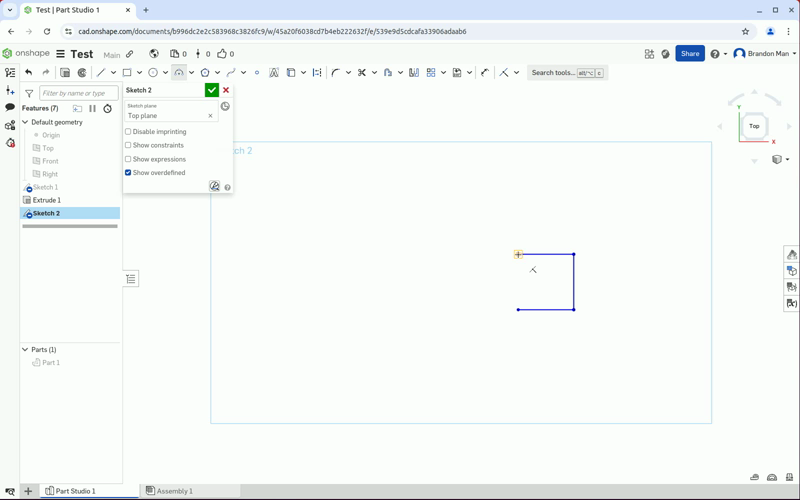
click(518, 254)
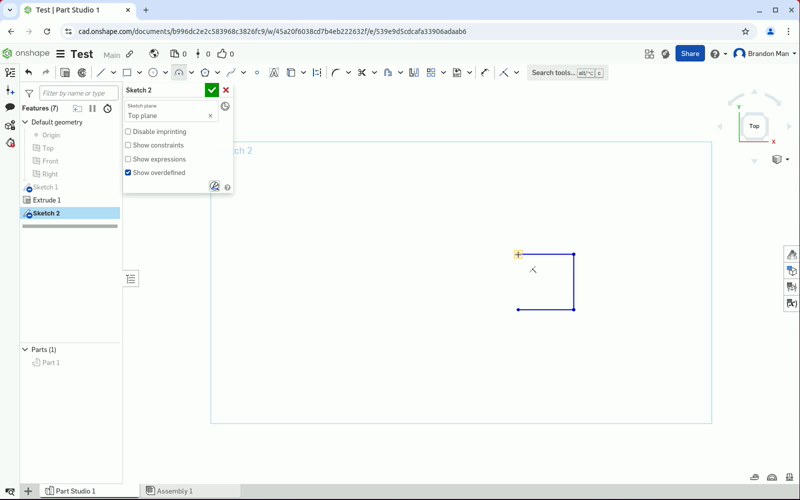
mouse_move(518, 309)
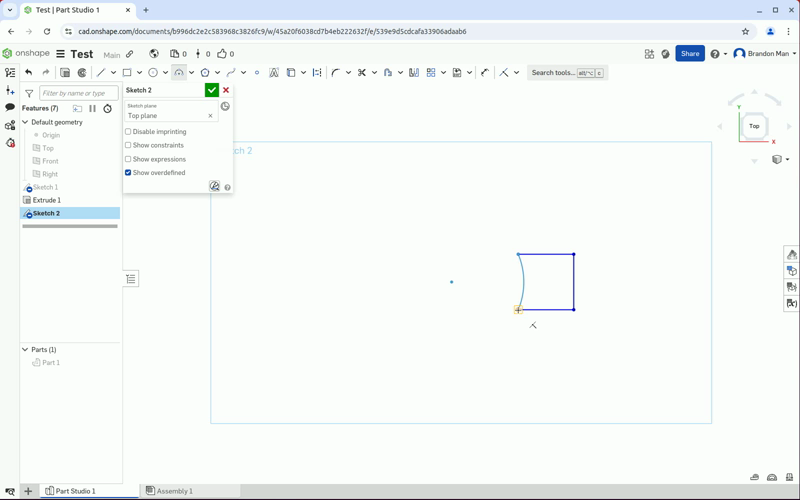
click(518, 309)
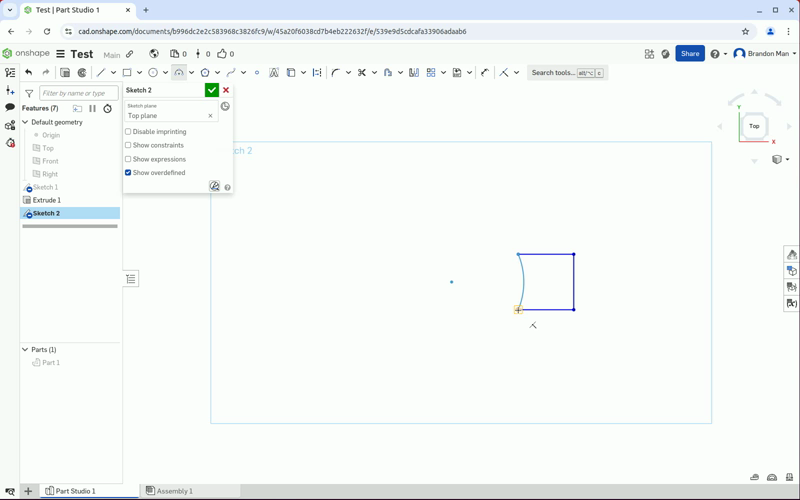
key_down(shift)
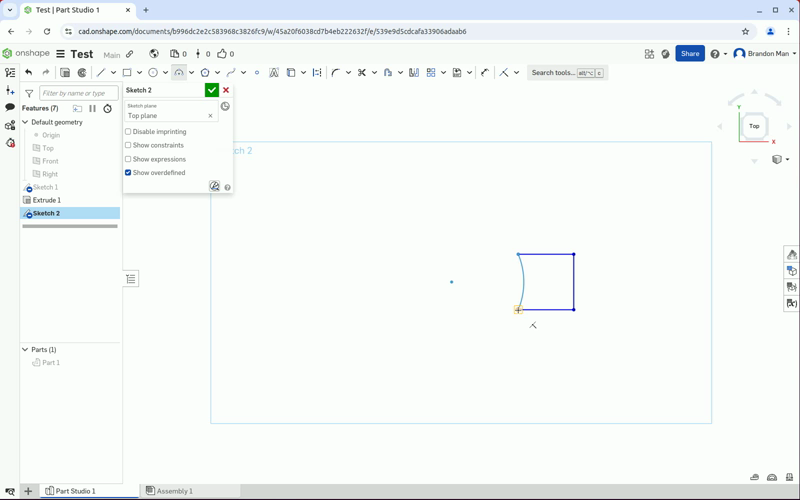
mouse_move(530, 282)
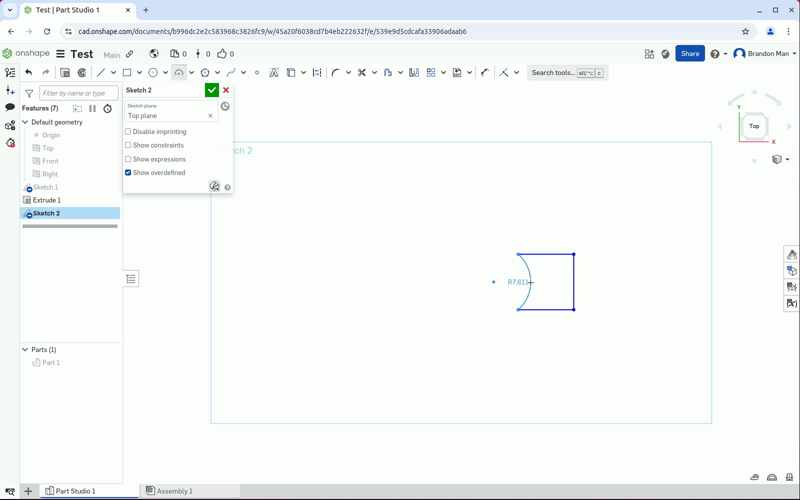
click(530, 282)
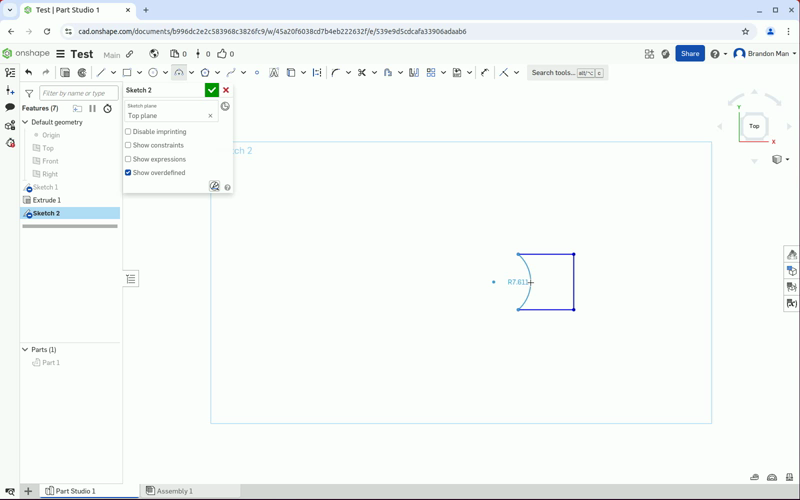
key_up(shift)
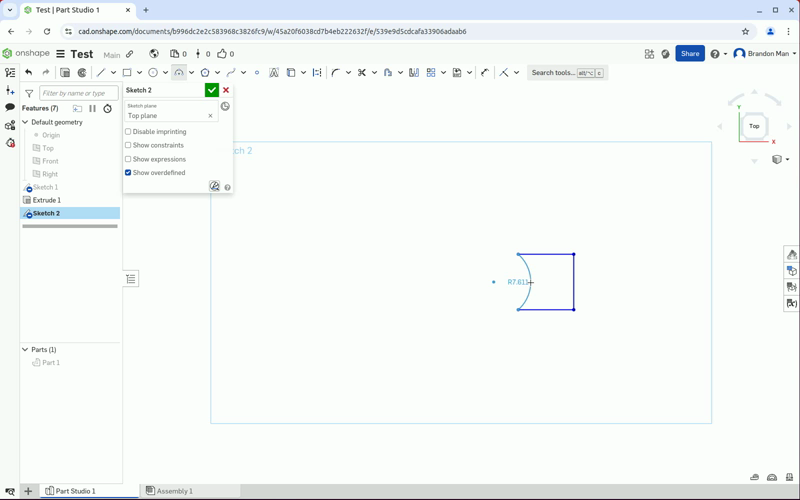
key(esc)
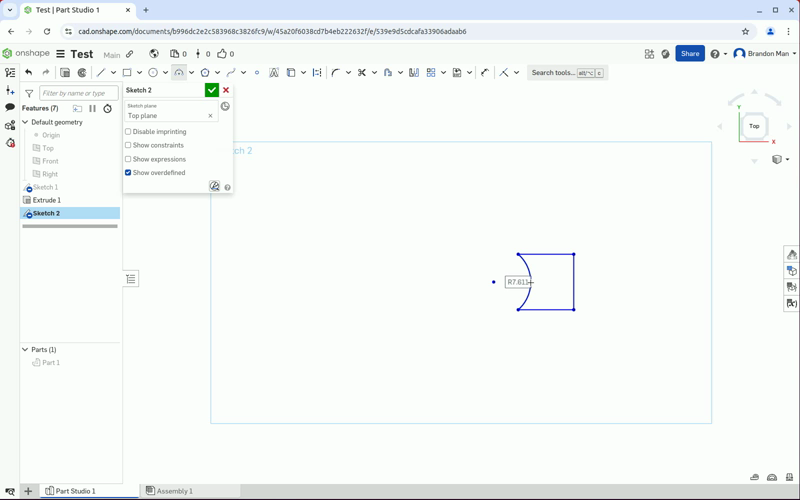
mouse_move(569, 260)
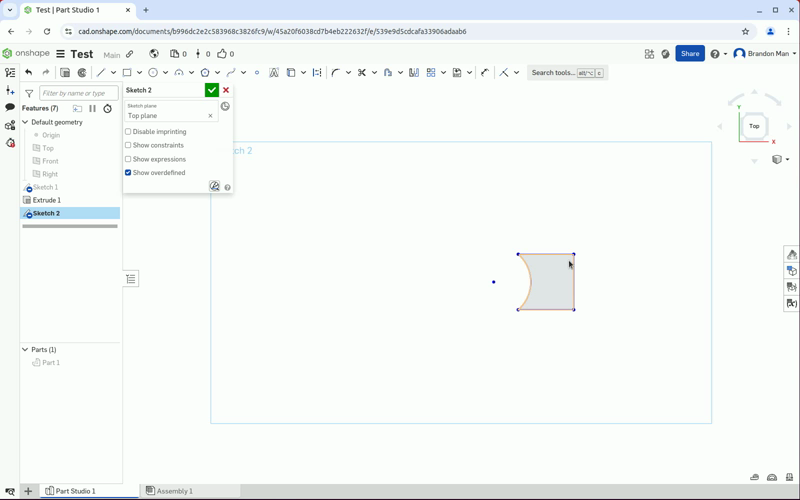
click(569, 260)
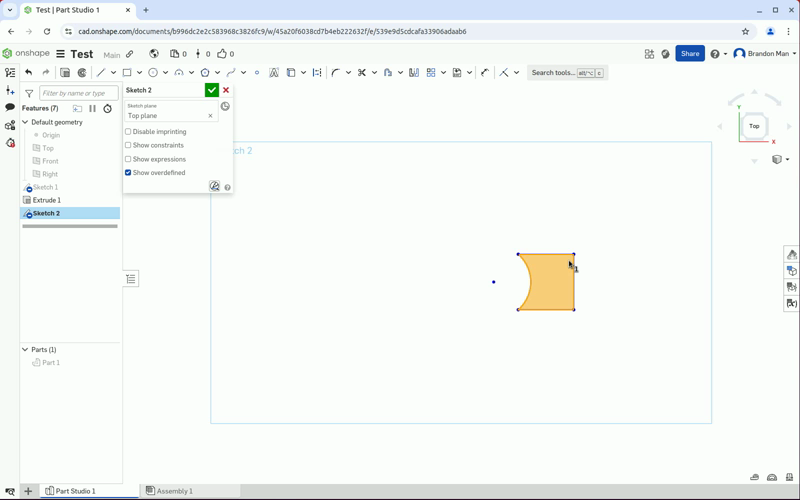
mouse_move(73, 352)
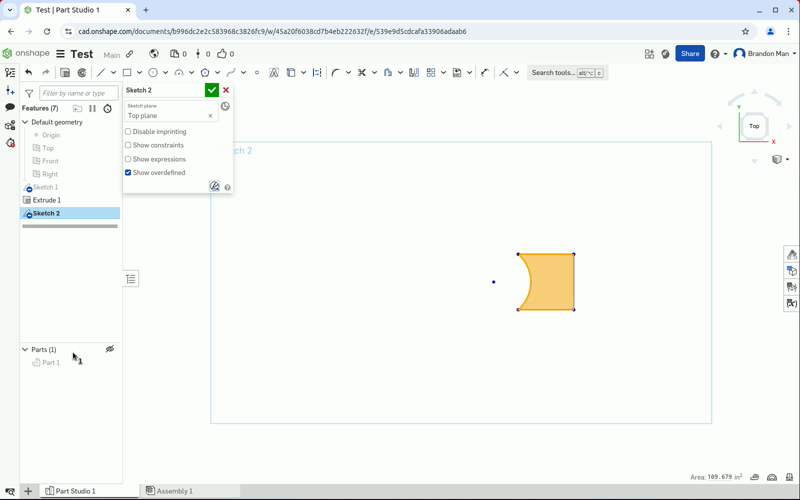
key(shift+y)
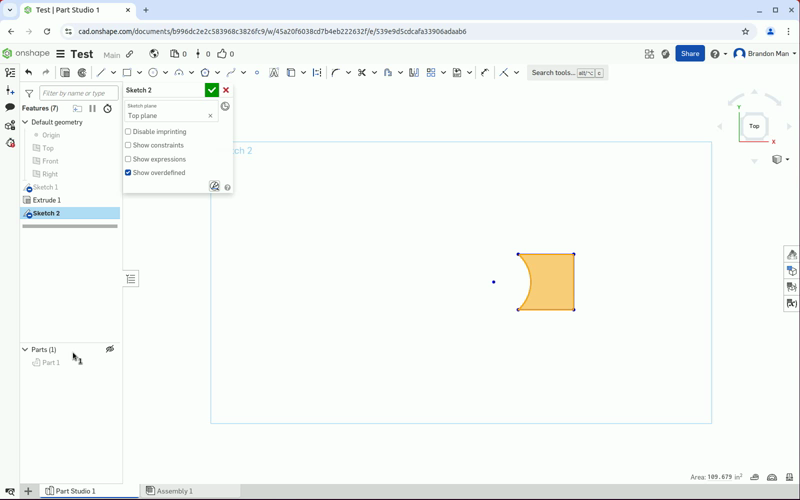
key(shift+e)
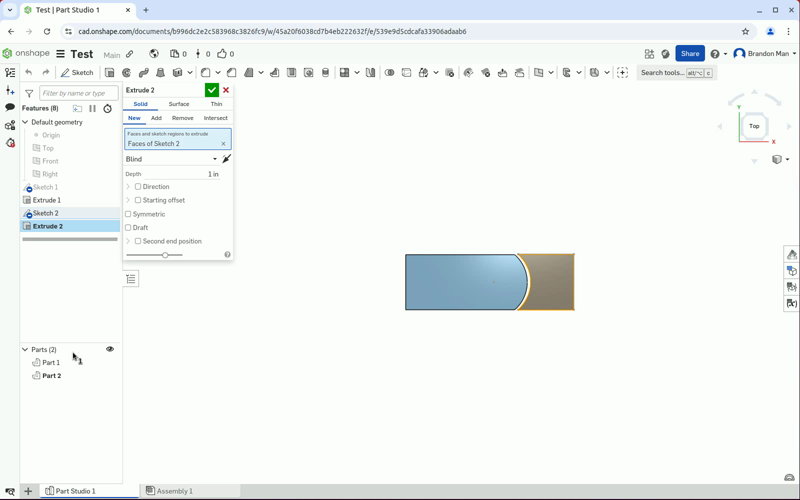
mouse_move(143, 106)
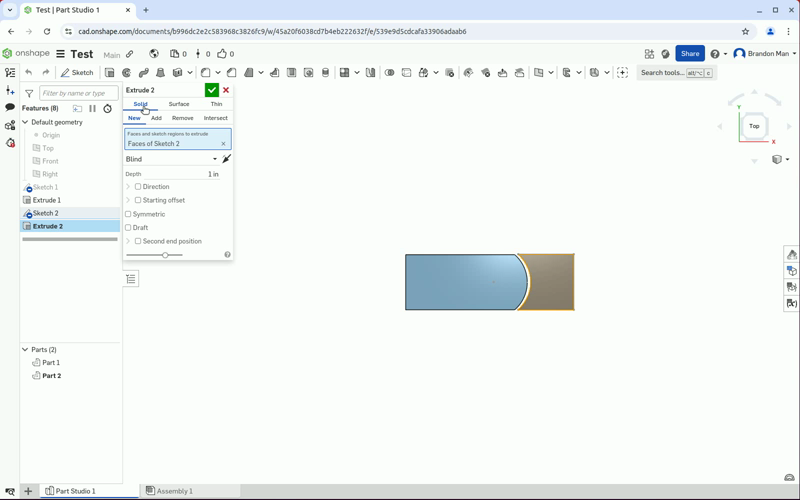
click(143, 106)
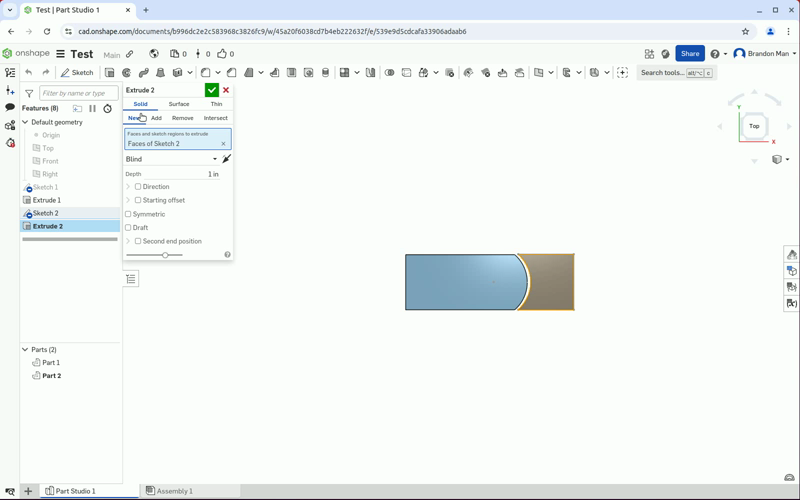
mouse_move(137, 120)
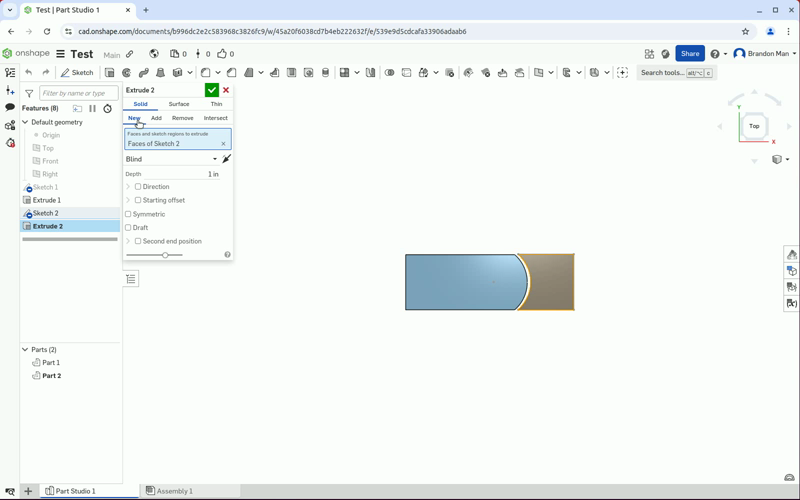
click(137, 120)
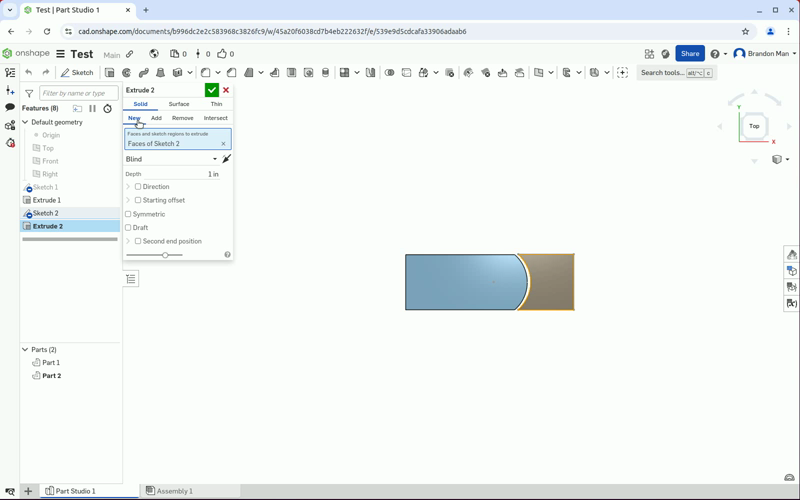
key(tab, 4)
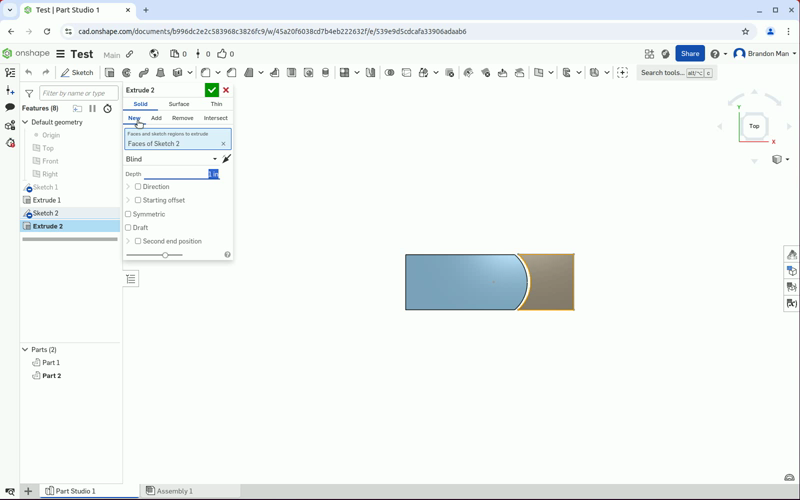
text(3.851)
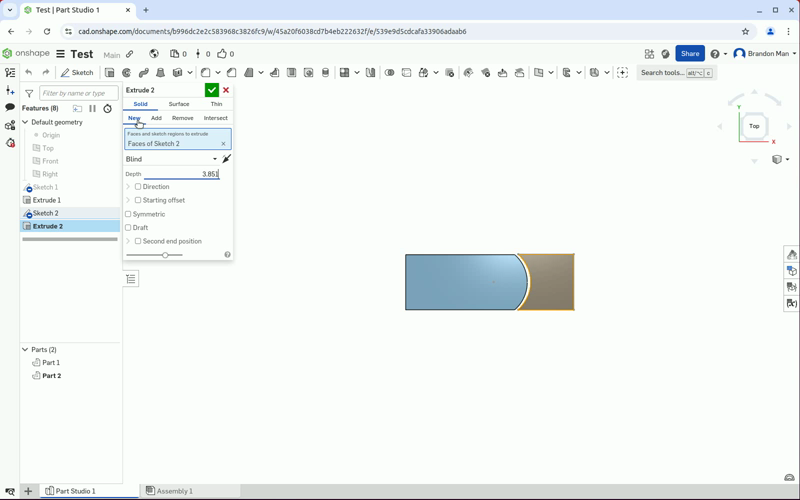
key(enter)
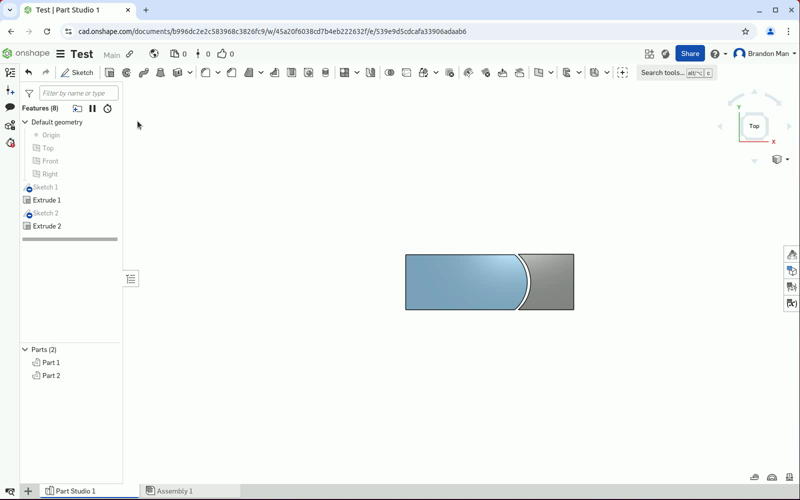
key(shift+h)
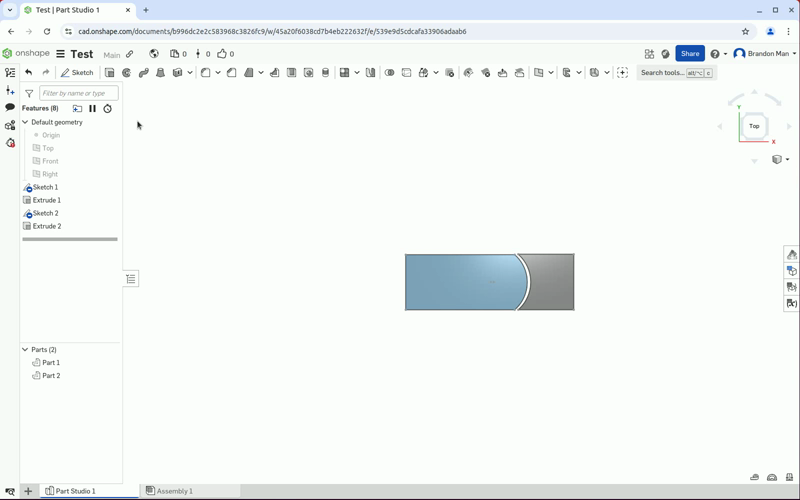
key(shift+h)
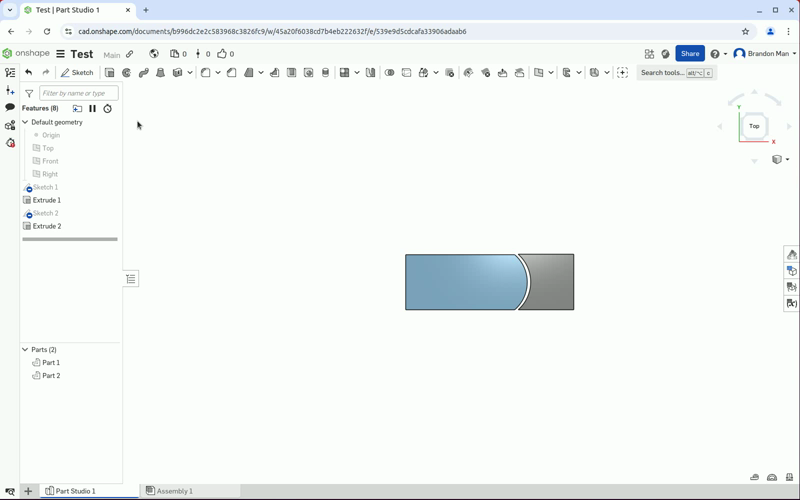
mouse_move(73, 189)
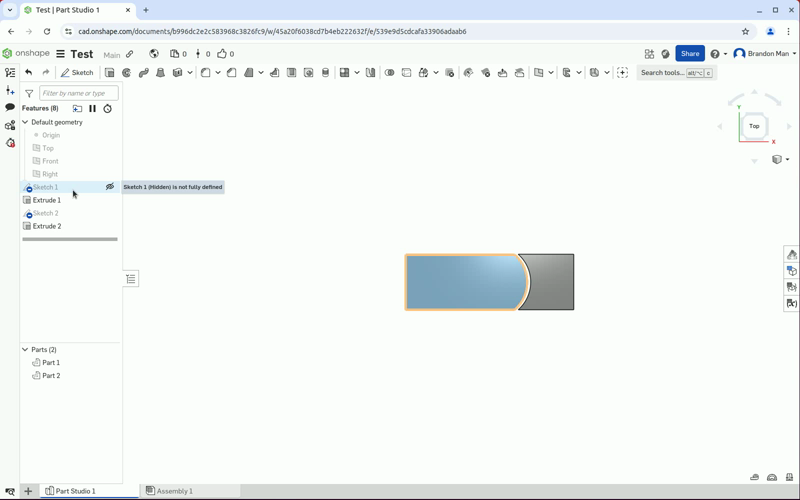
click(73, 189)
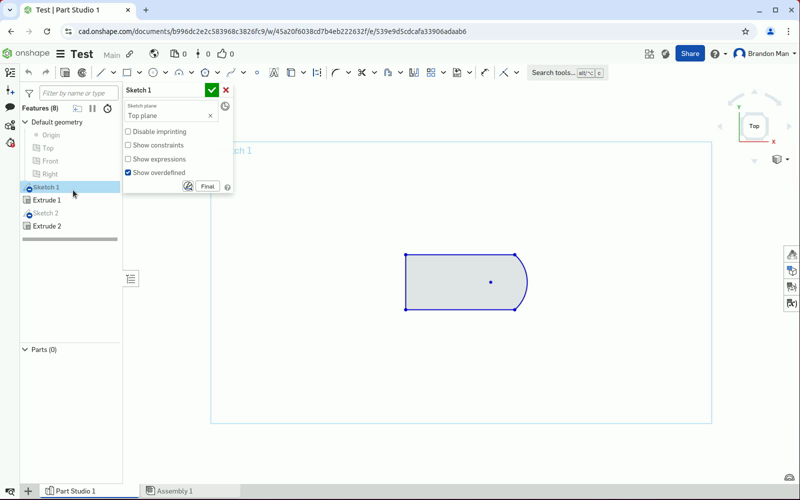
mouse_move(229, 92)
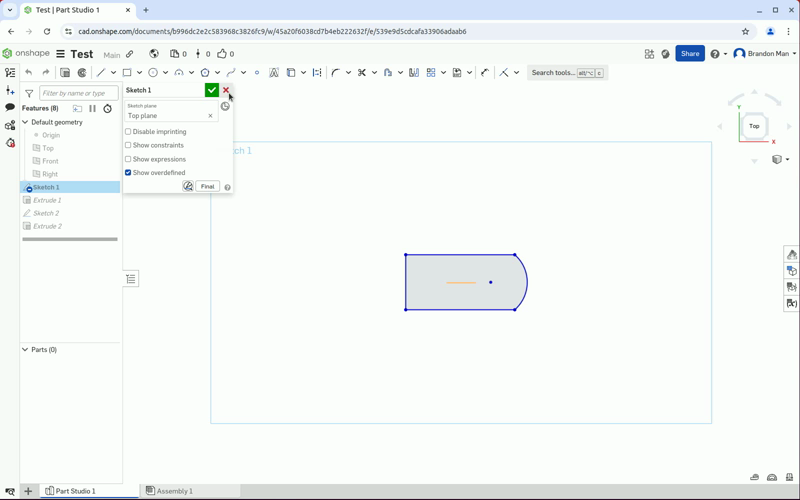
click(229, 92)
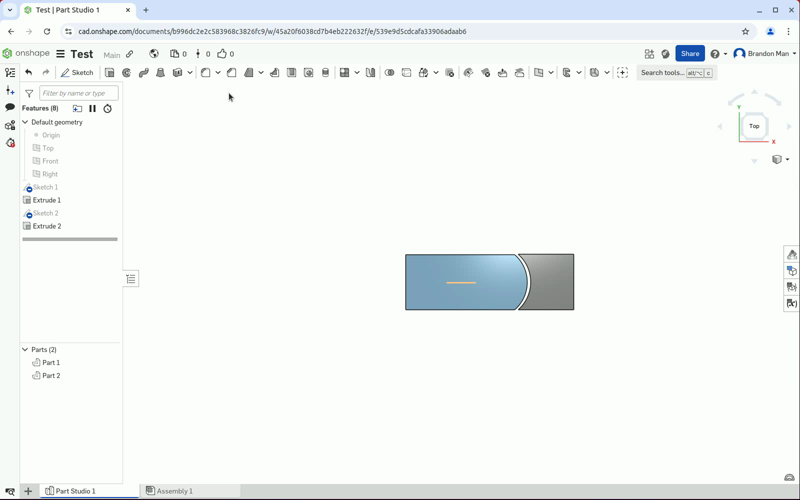
mouse_move(541, 75)
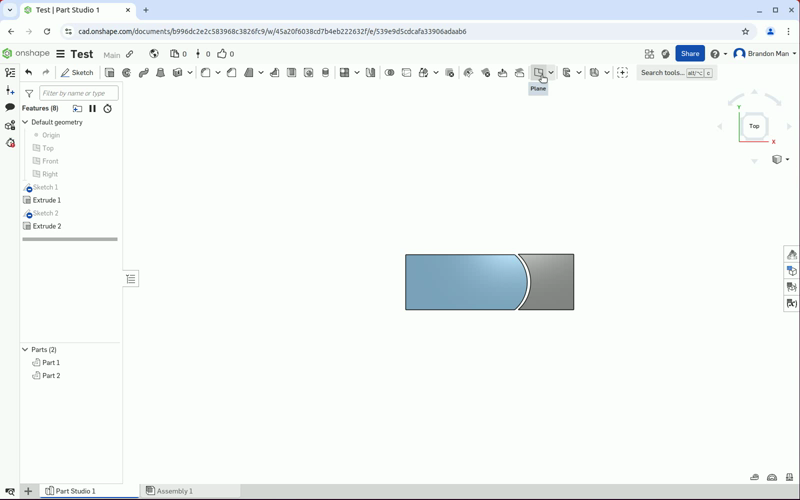
click(541, 75)
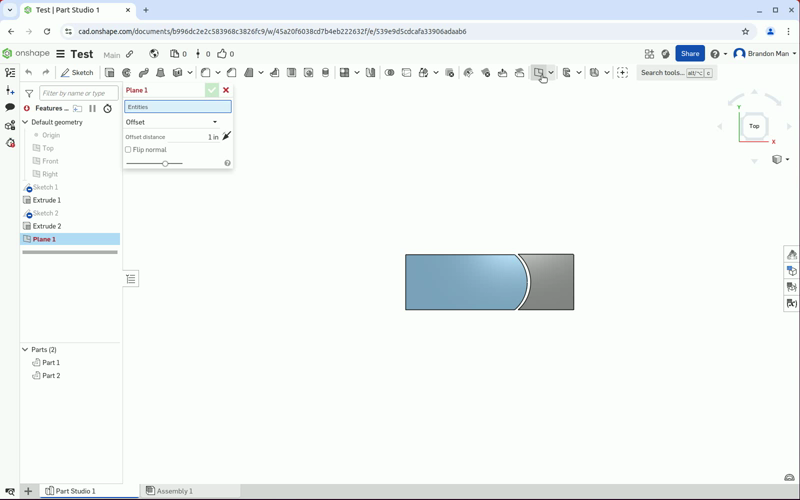
mouse_move(73, 150)
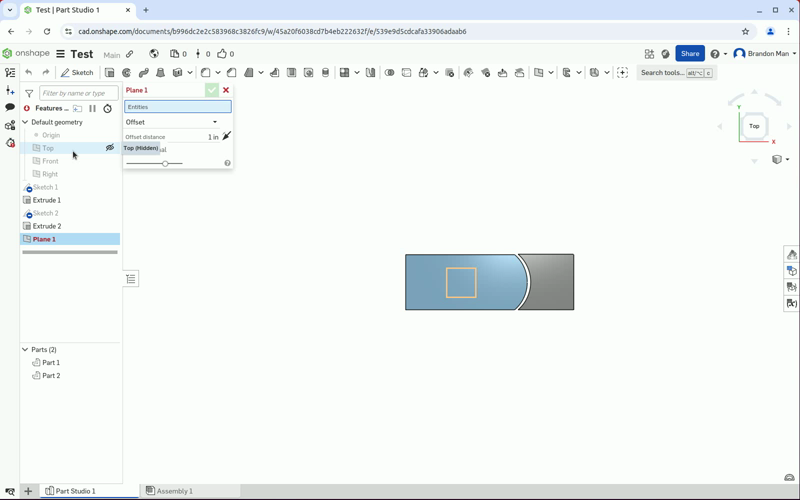
click(73, 150)
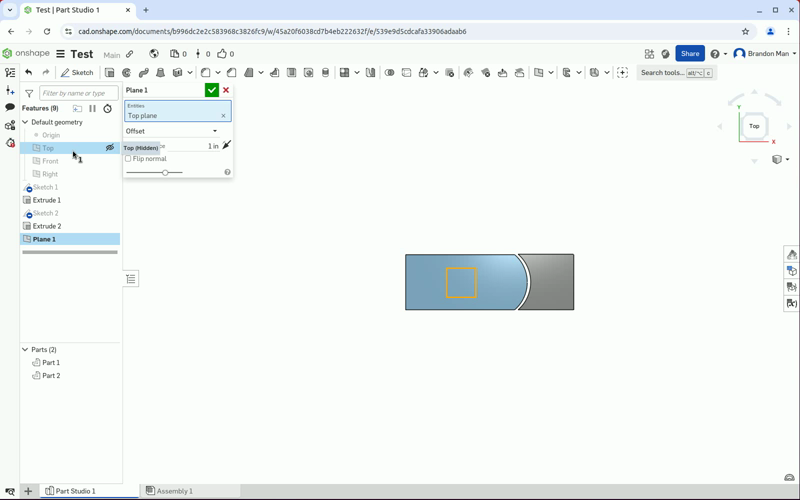
key(tab, 2)
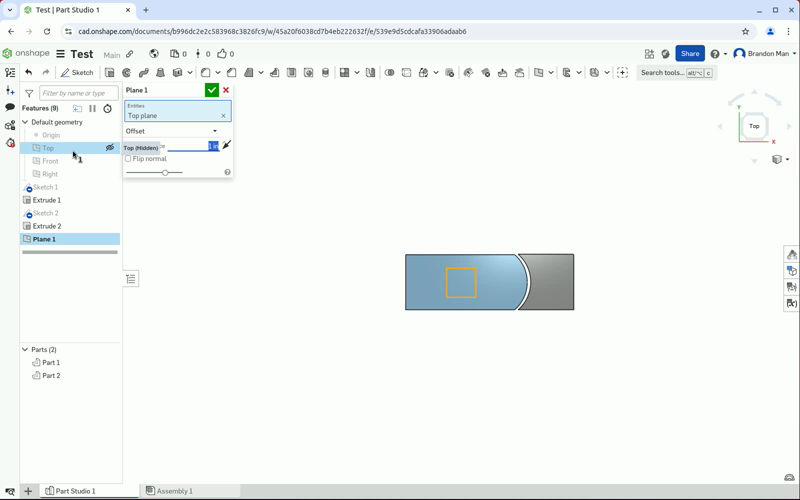
text(3.851)
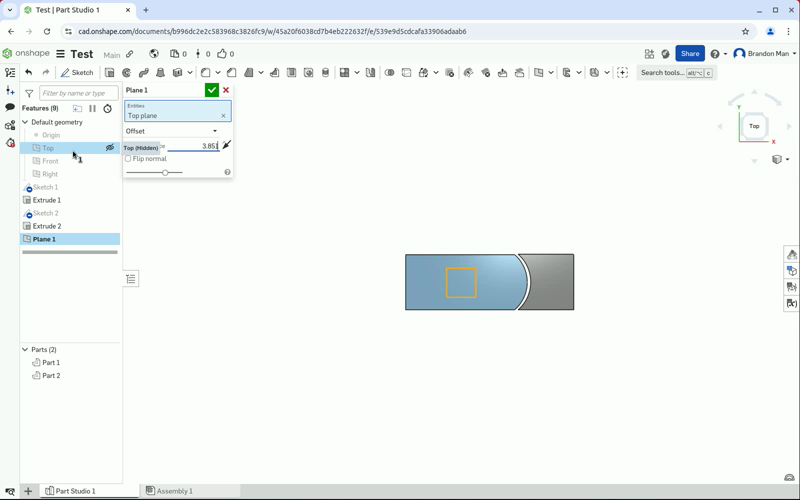
key(enter, 2)
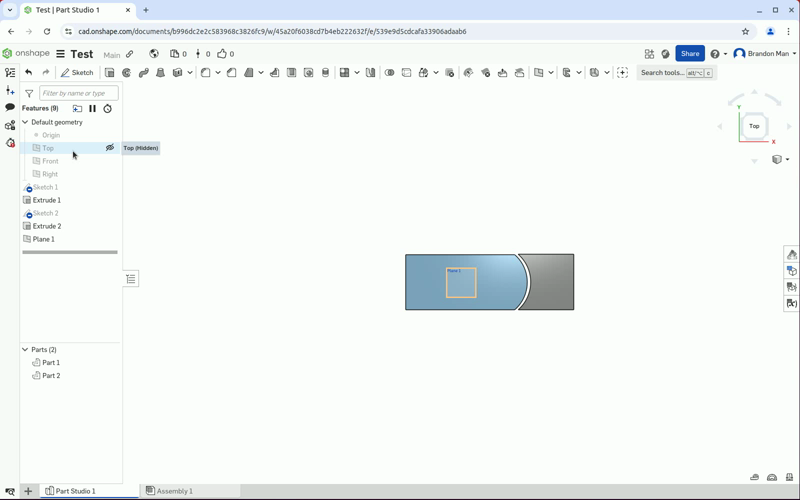
key(shift+s)
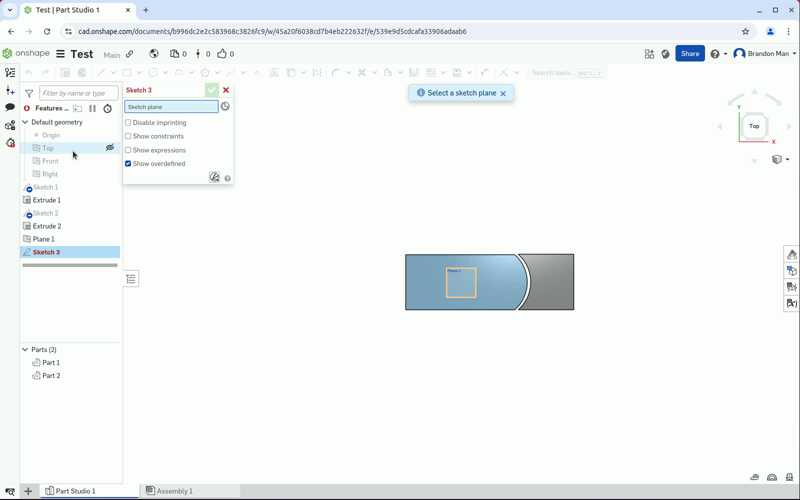
mouse_move(73, 241)
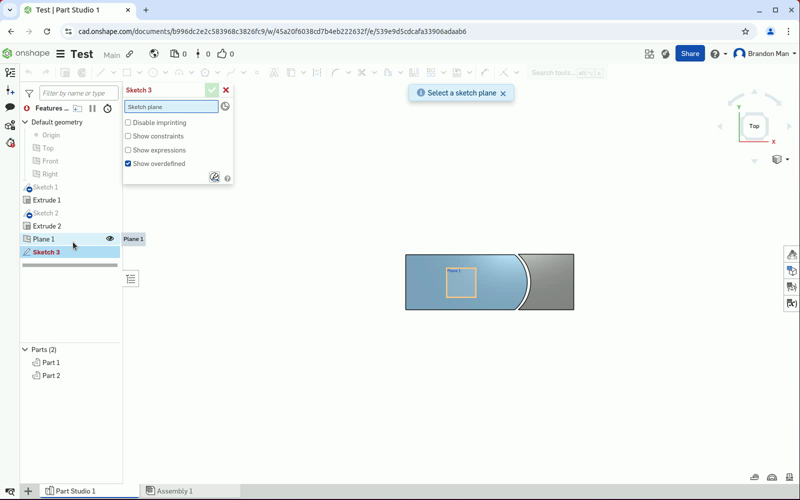
click(73, 241)
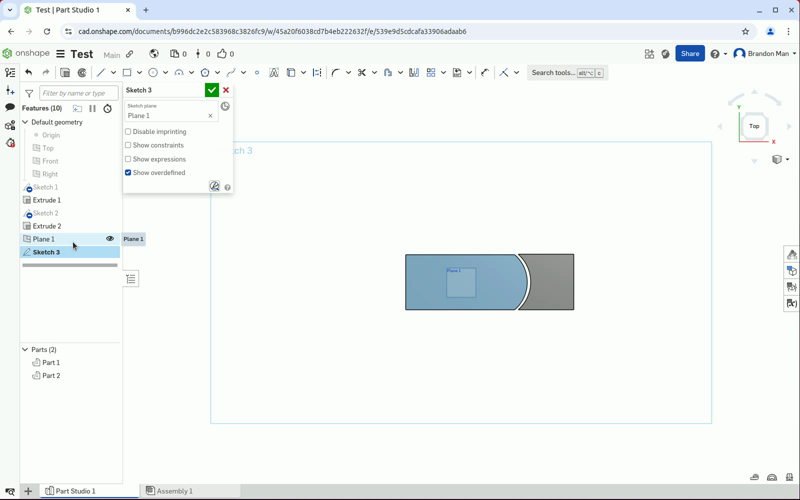
mouse_move(73, 352)
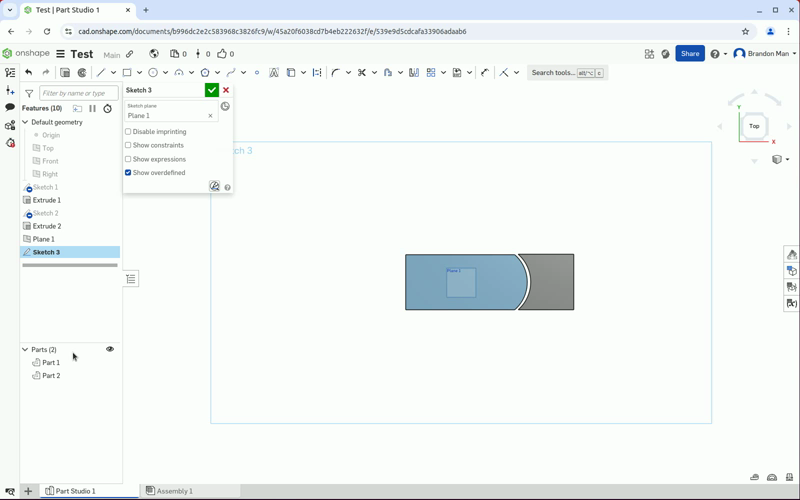
key(y)
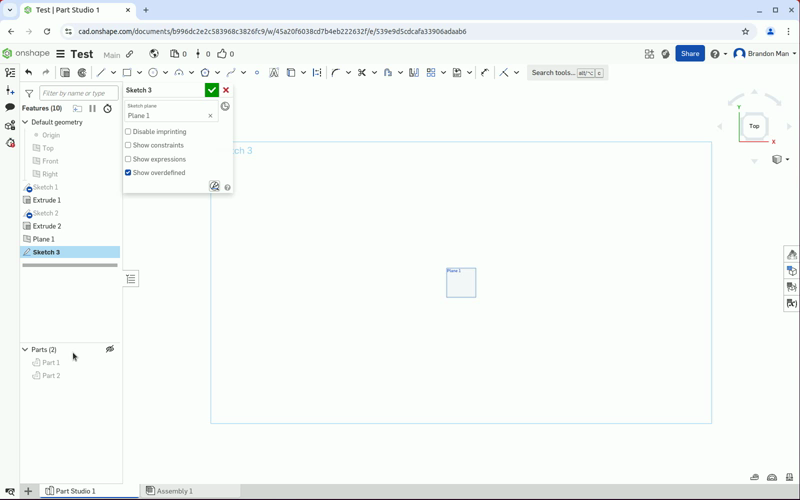
key(l)
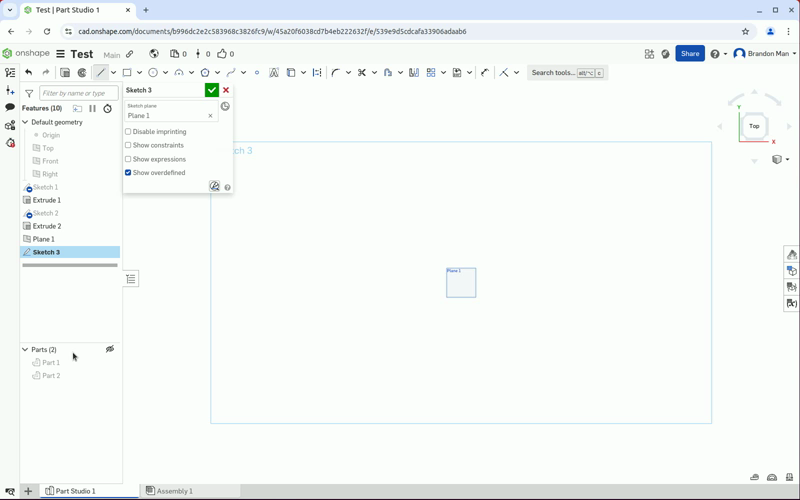
key_down(shift)
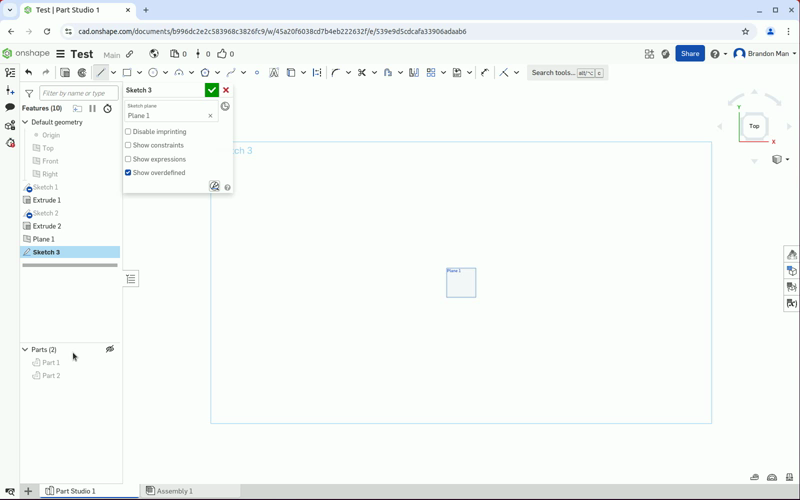
mouse_move(405, 309)
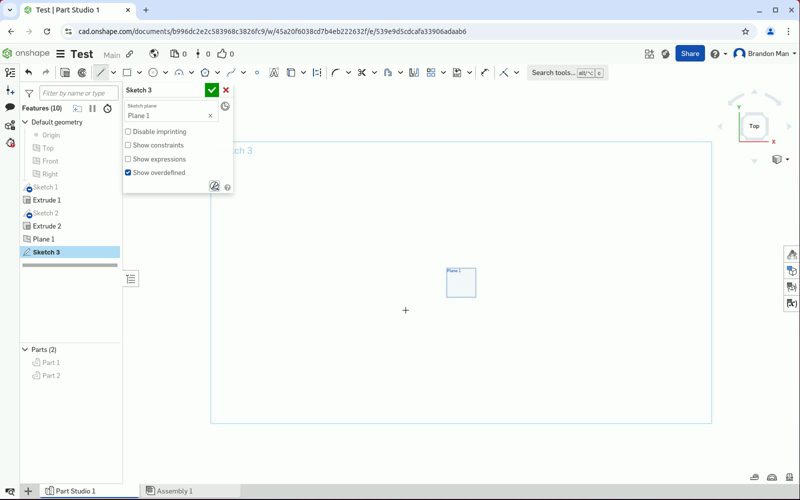
click(405, 309)
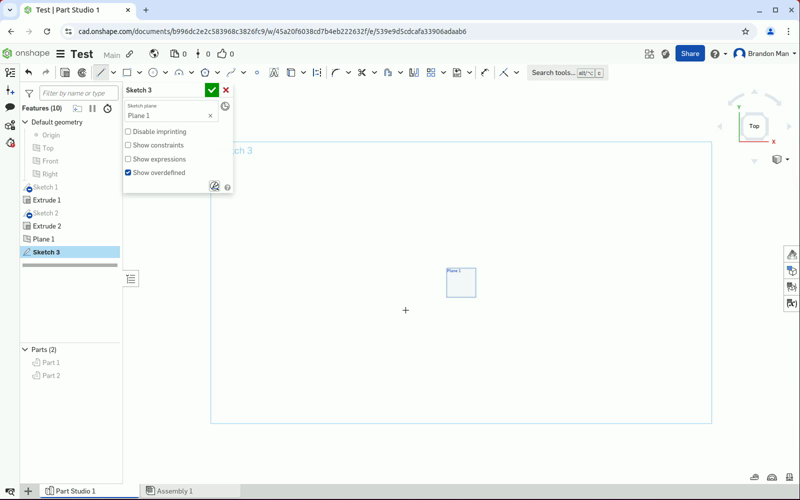
key_up(shift)
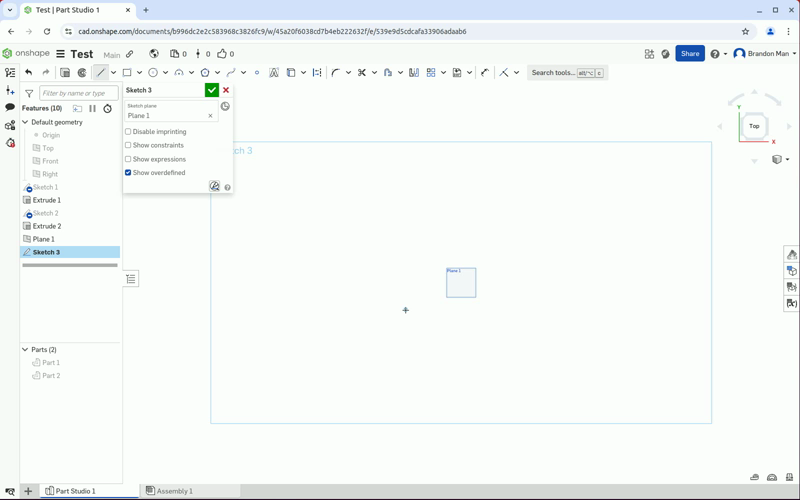
key_down(shift)
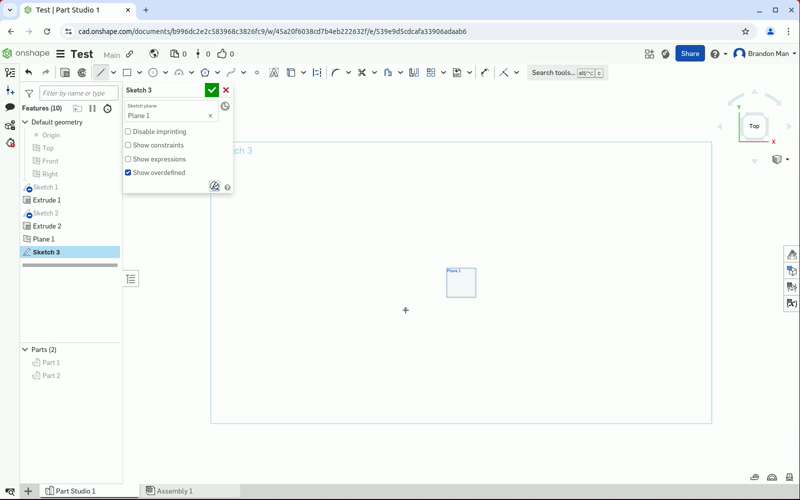
mouse_move(435, 309)
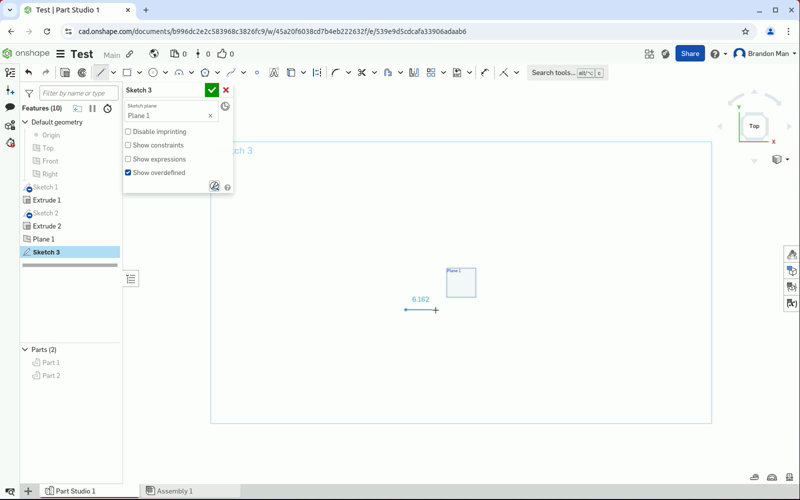
mouse_move(461, 309)
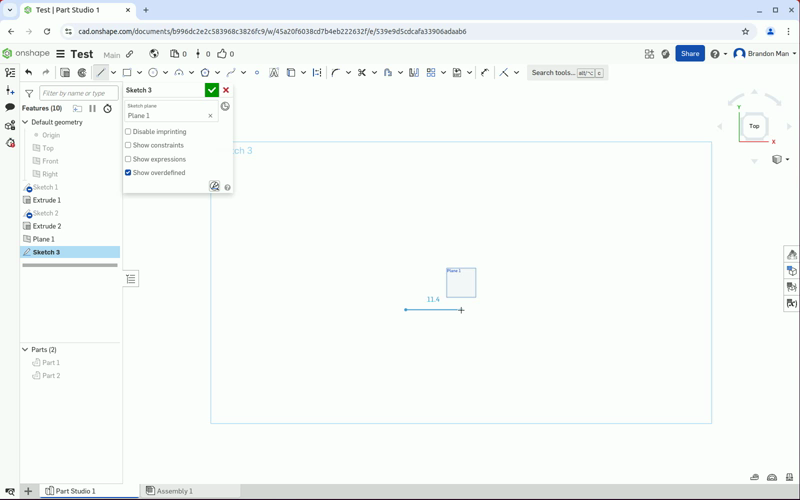
click(461, 309)
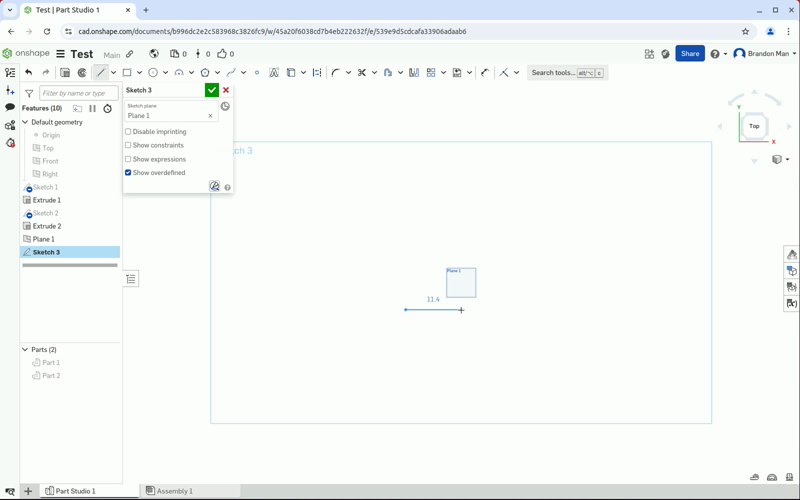
key_up(shift)
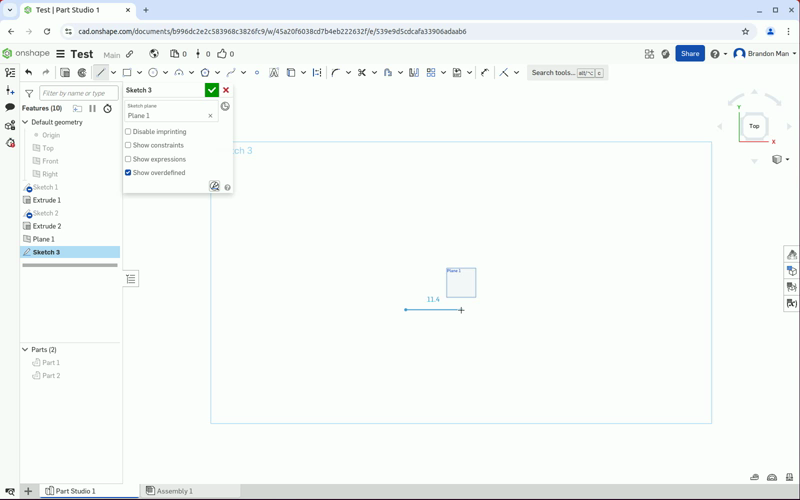
key(esc)
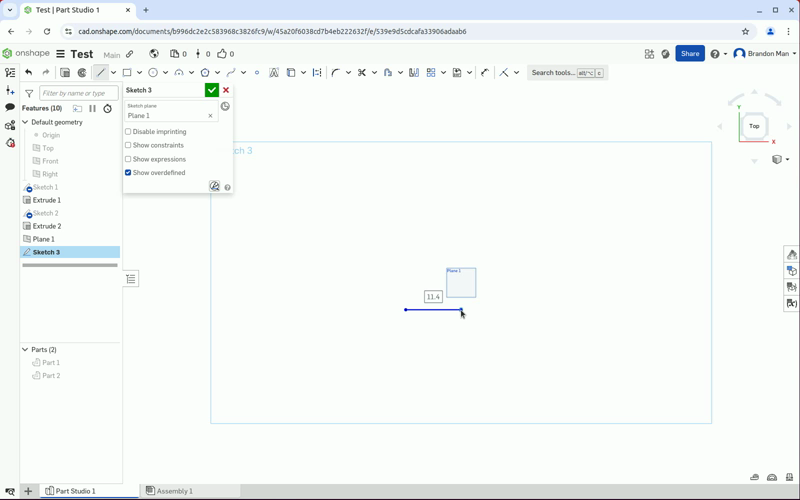
key(a)
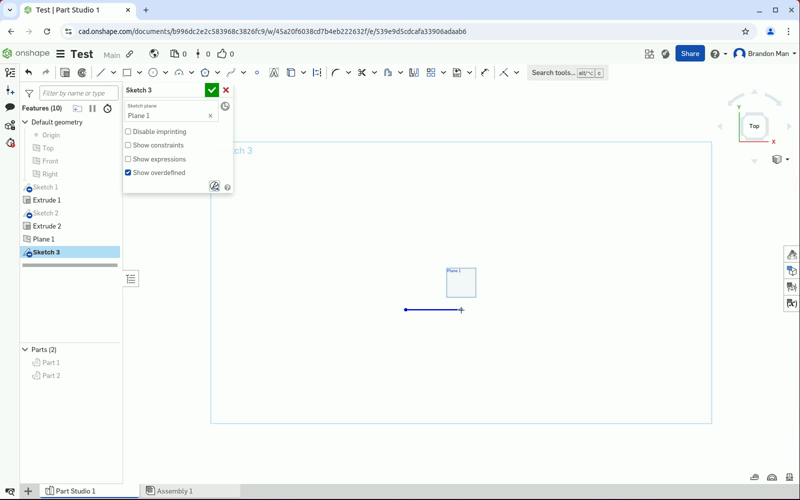
mouse_move(461, 309)
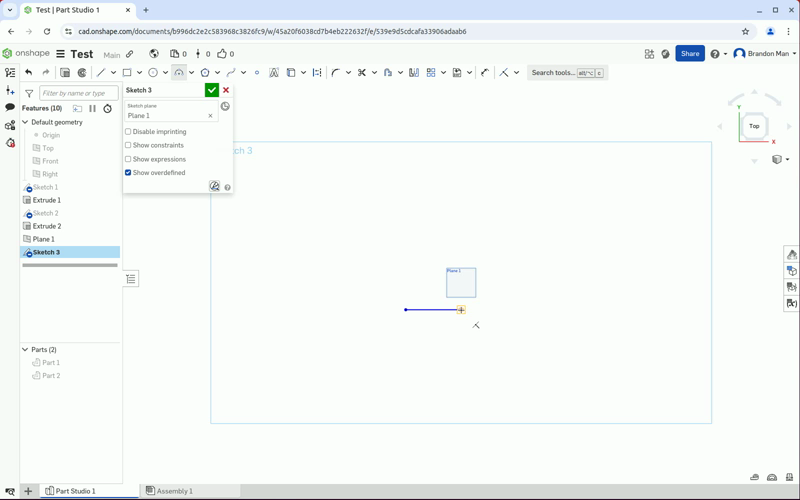
click(461, 309)
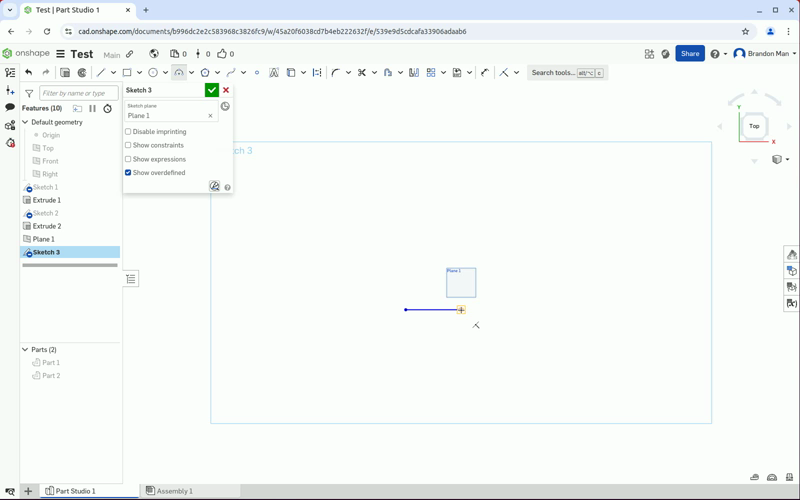
key_down(shift)
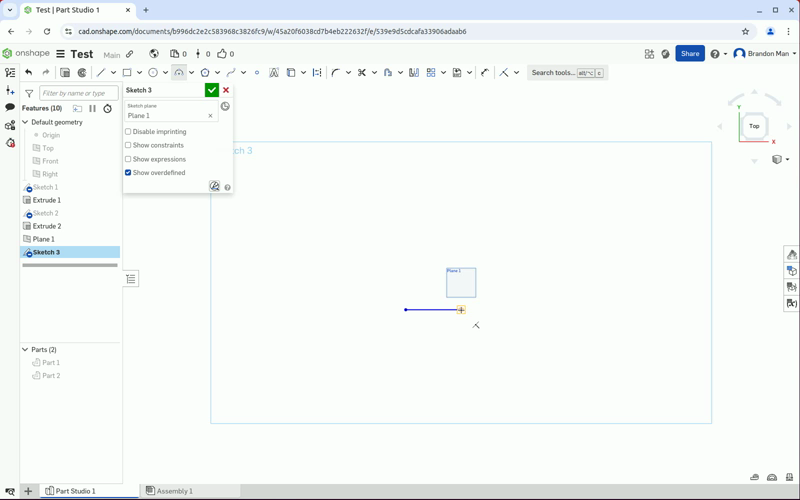
mouse_move(461, 254)
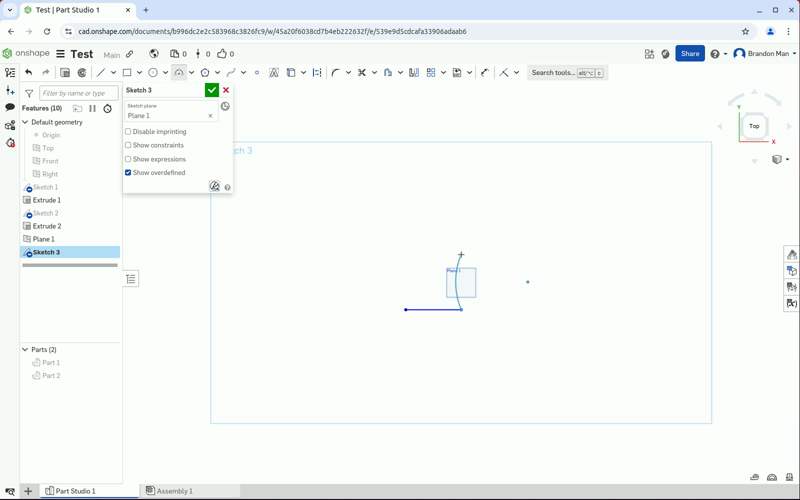
click(461, 254)
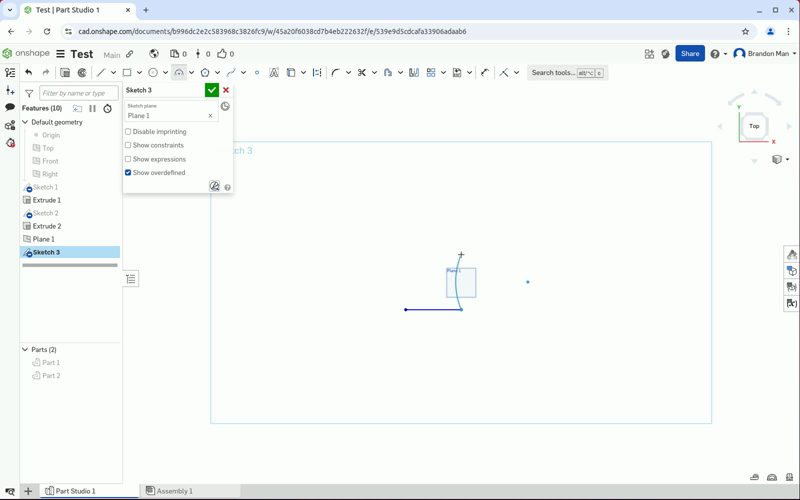
mouse_move(439, 282)
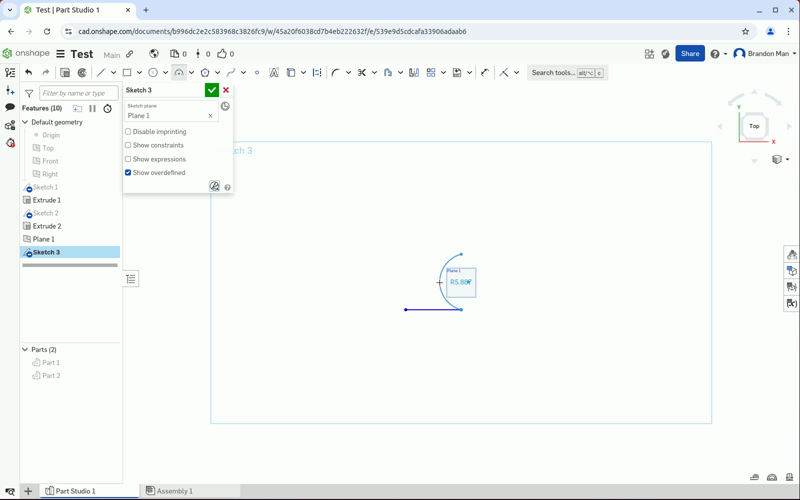
click(439, 282)
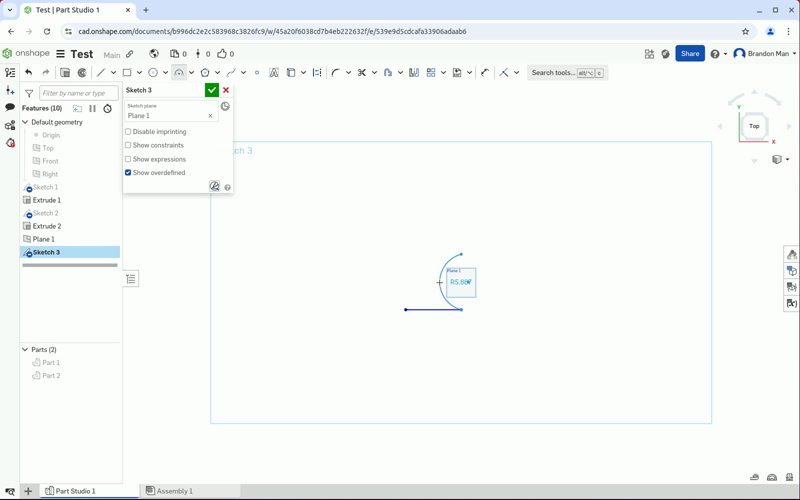
key_up(shift)
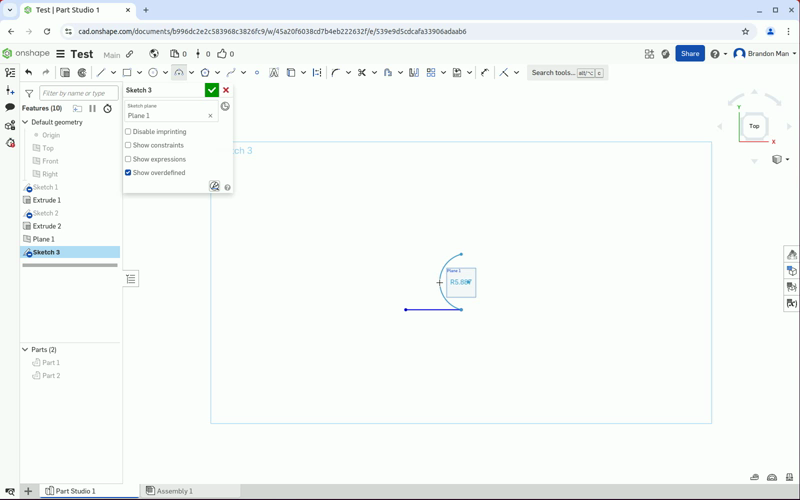
key(esc)
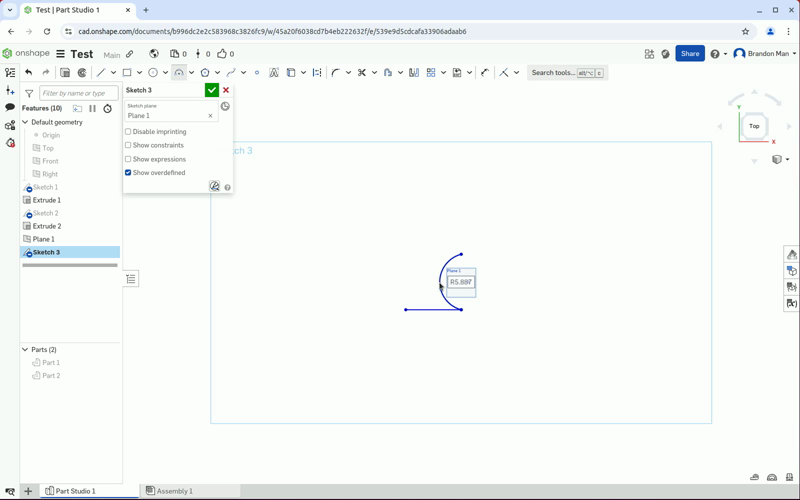
key(l)
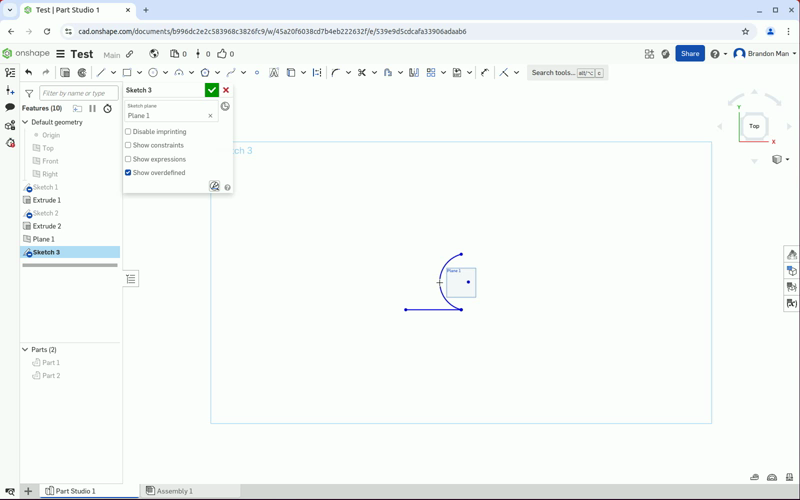
mouse_move(461, 254)
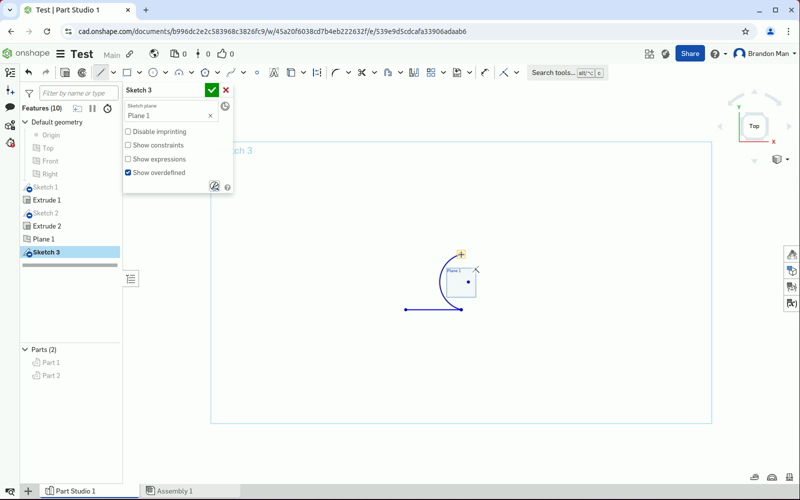
click(461, 254)
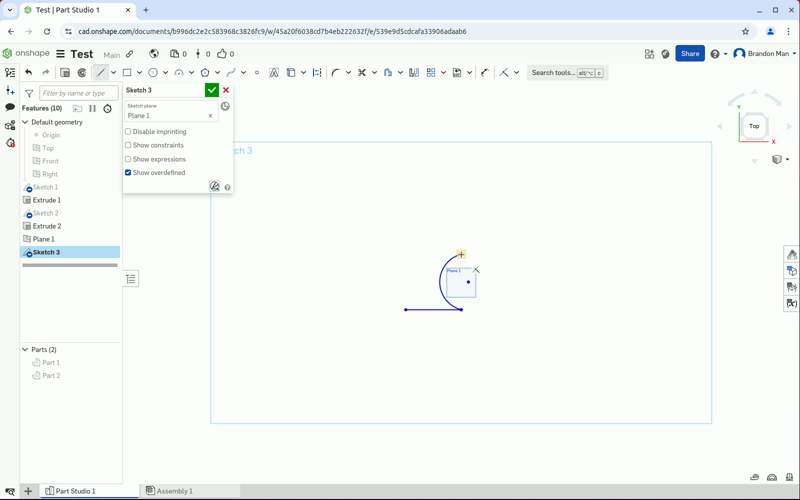
key_down(shift)
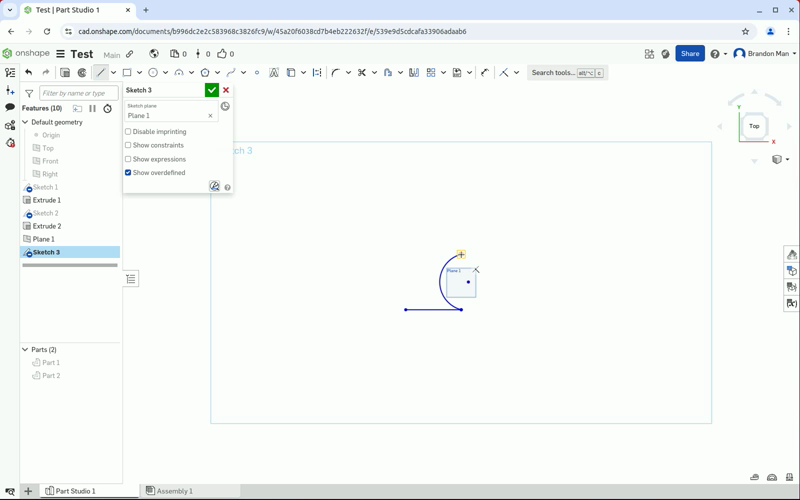
mouse_move(491, 254)
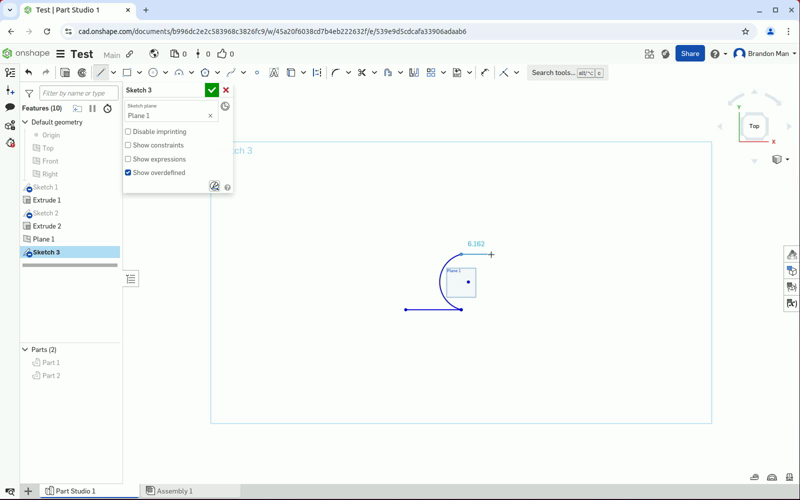
mouse_move(405, 254)
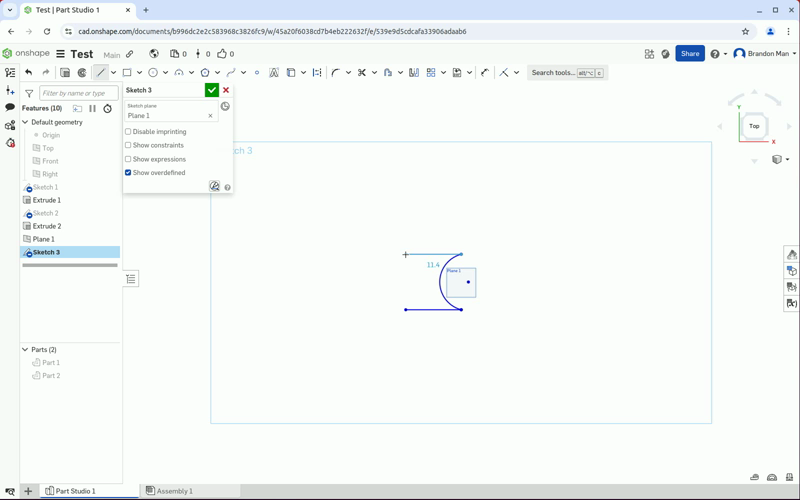
click(405, 254)
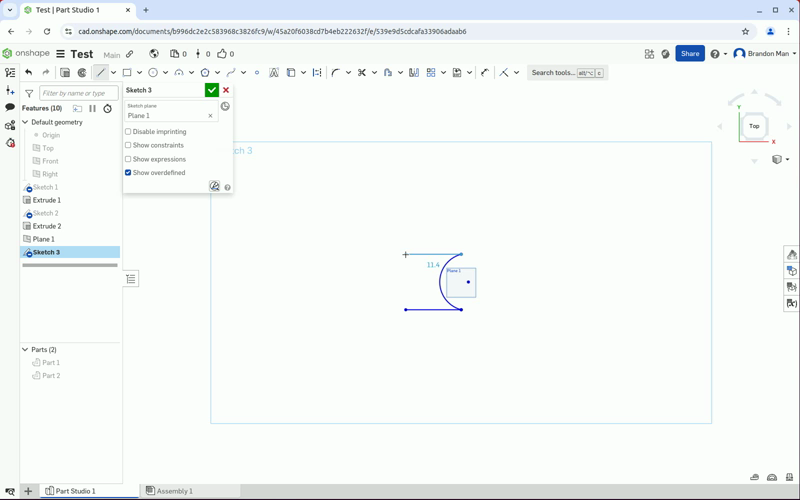
key_up(shift)
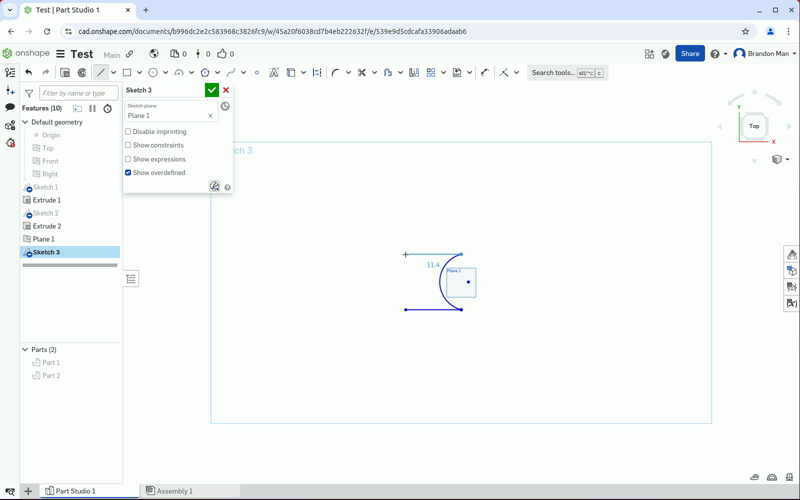
mouse_move(435, 254)
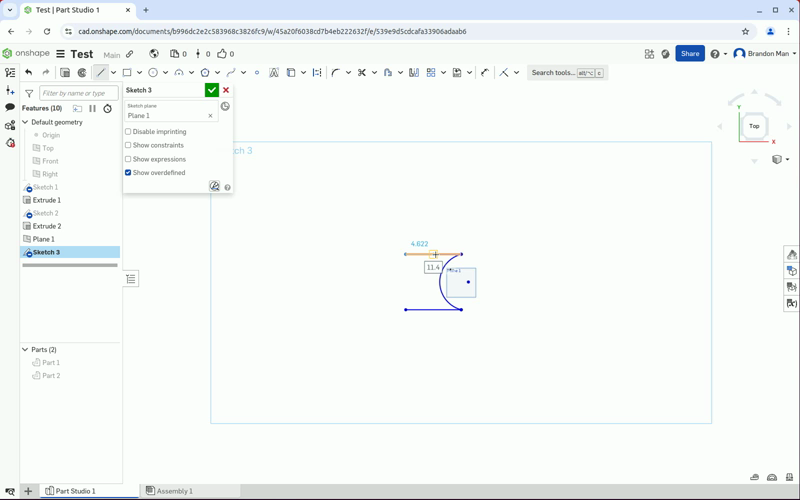
key_down(shift)
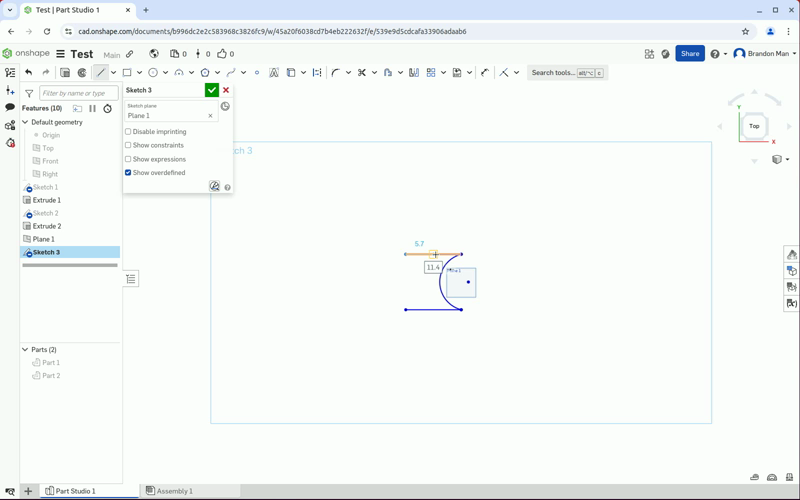
mouse_move(405, 309)
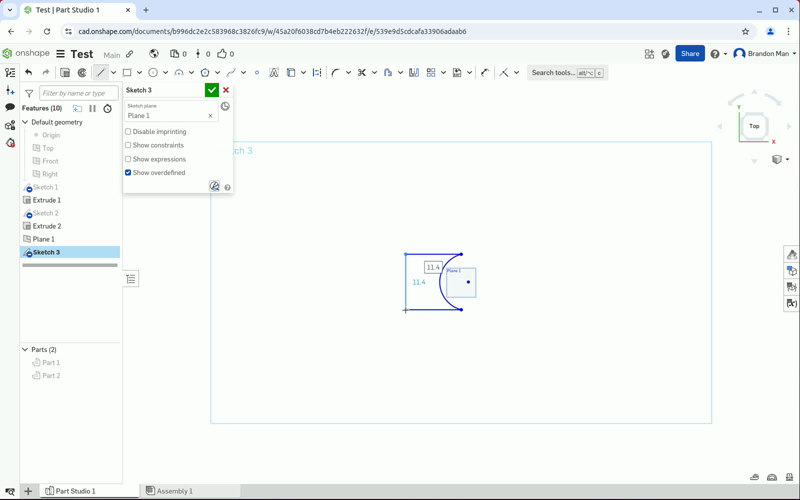
key_up(shift)
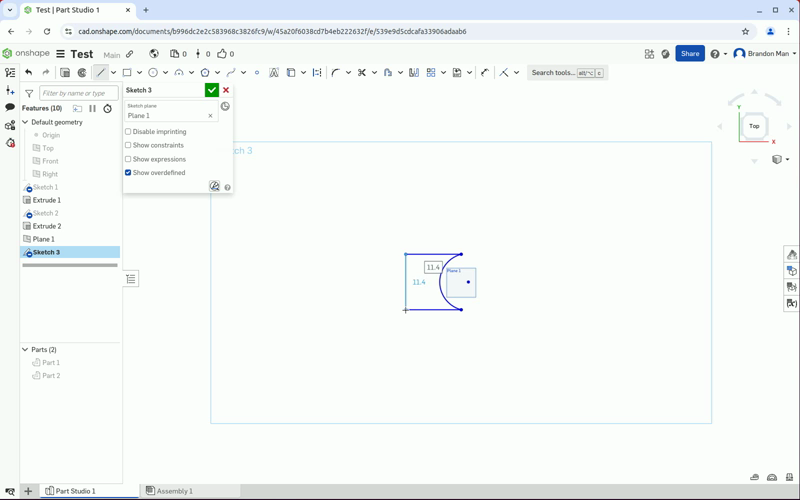
click(405, 309)
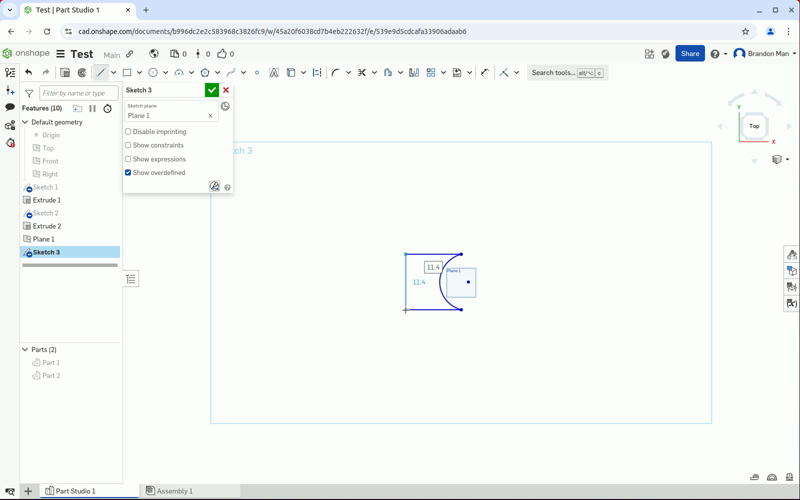
key(esc)
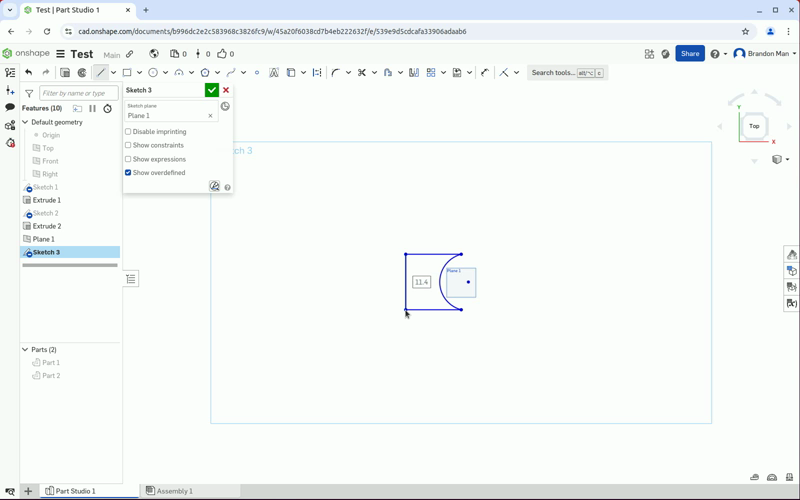
mouse_move(413, 306)
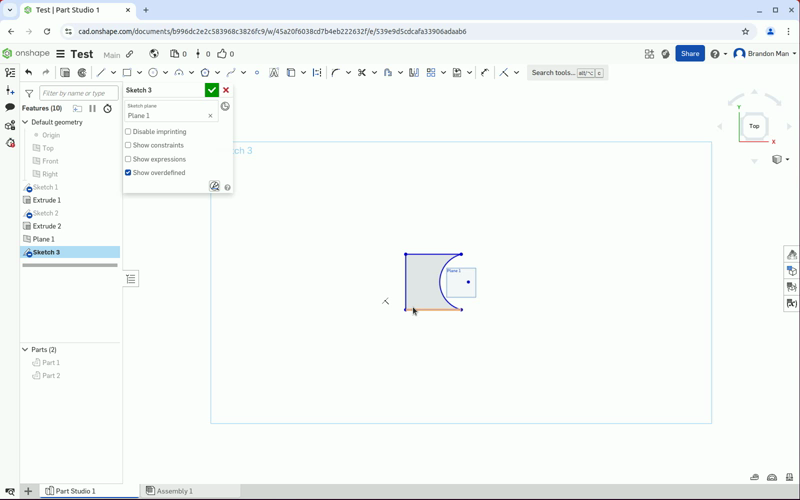
click(413, 306)
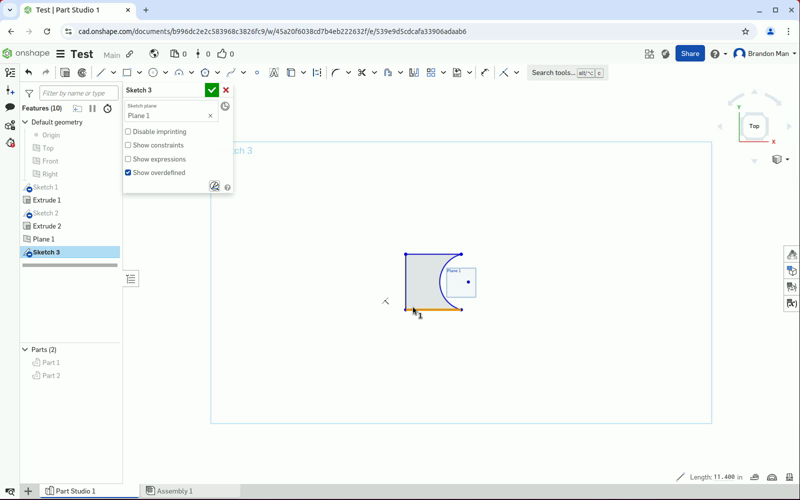
mouse_move(73, 352)
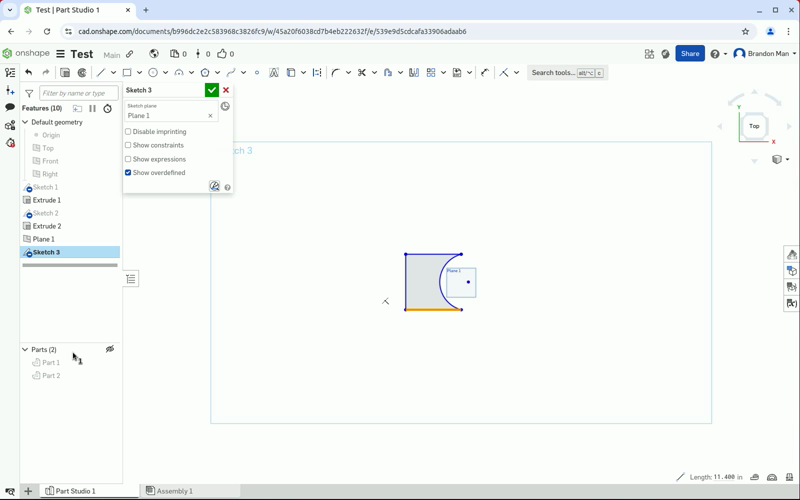
key(shift+y)
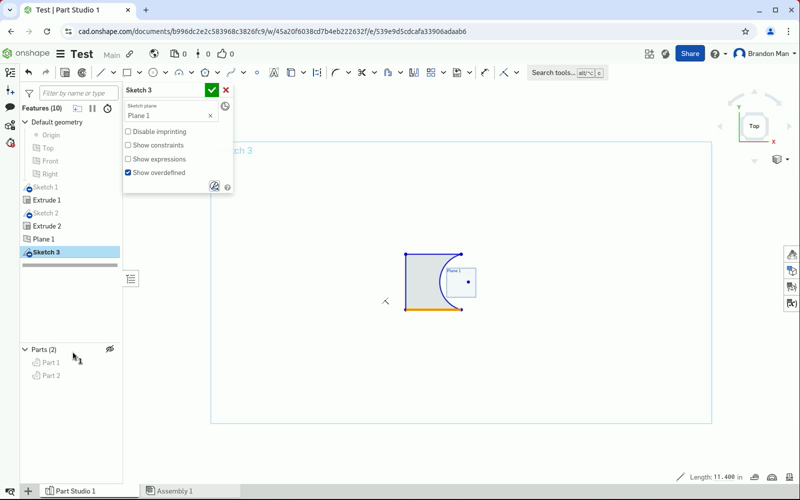
key(shift+e)
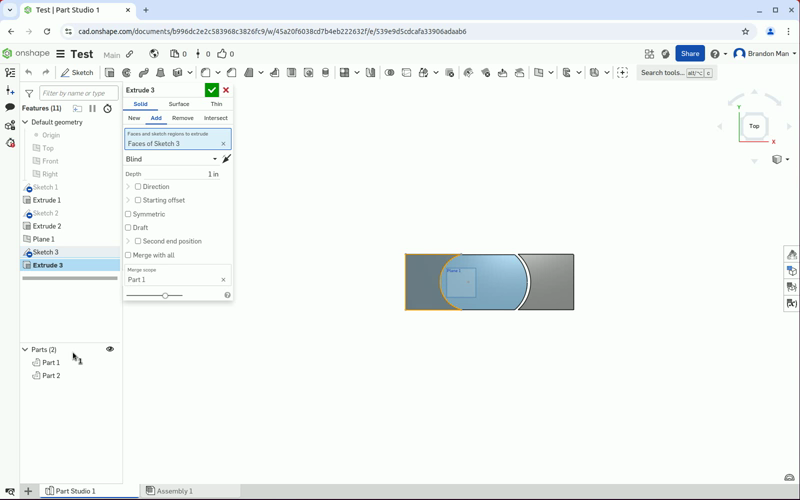
mouse_move(143, 106)
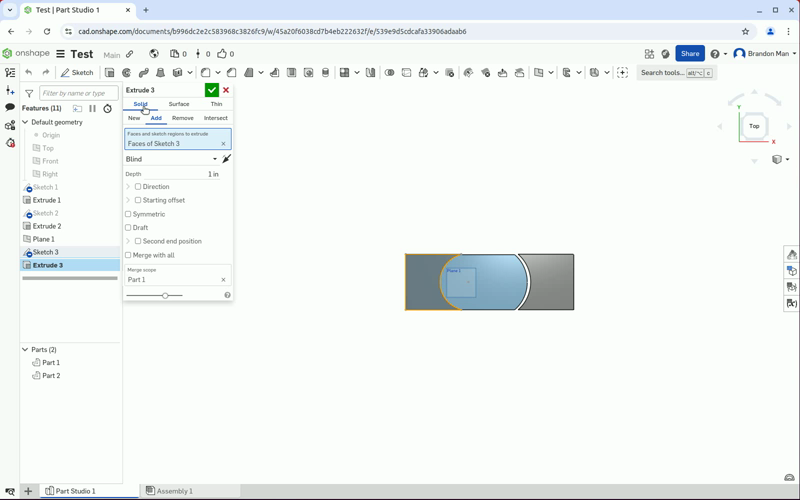
click(143, 106)
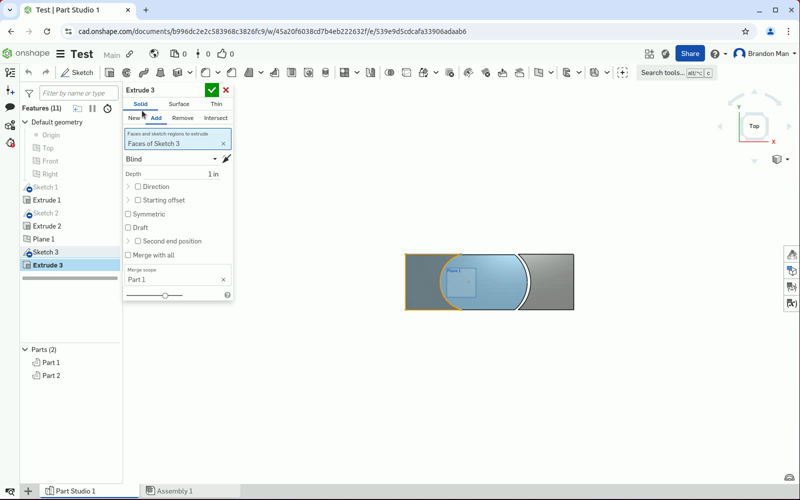
mouse_move(137, 120)
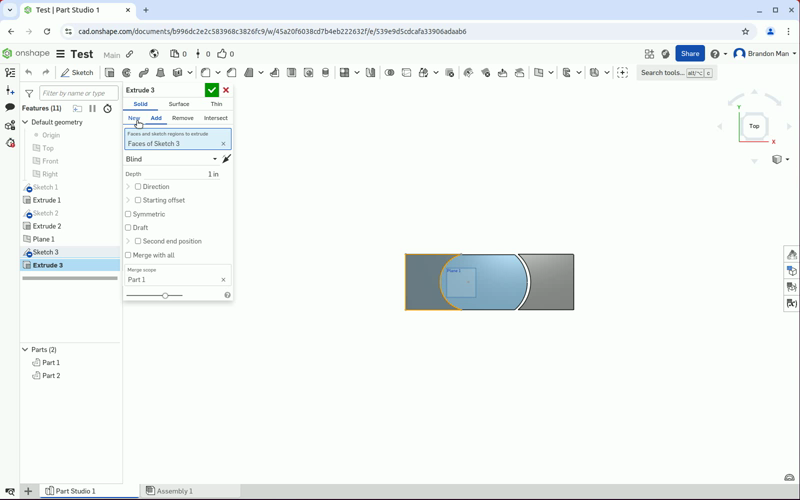
click(137, 120)
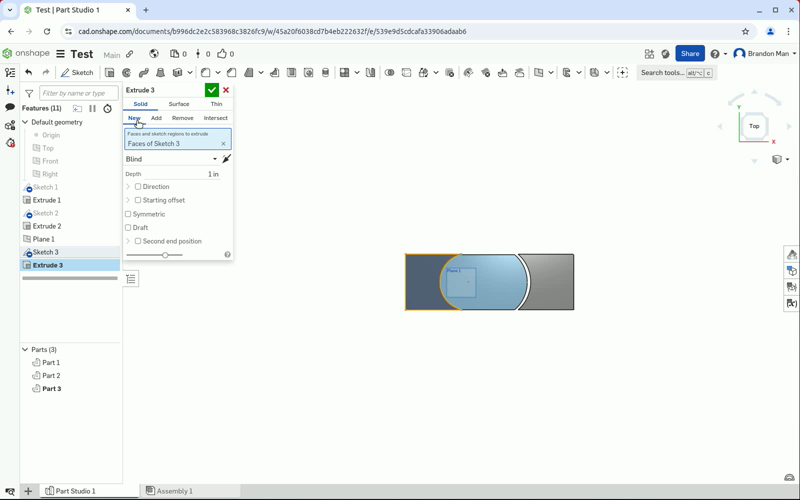
key(tab, 4)
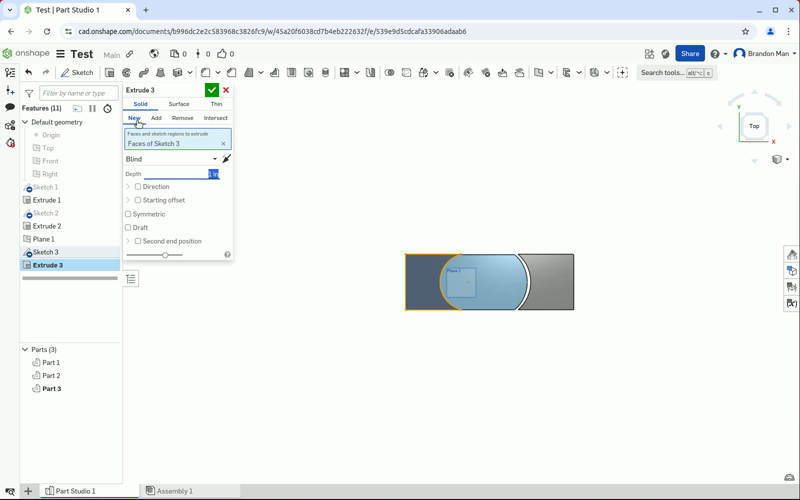
text(3.851)
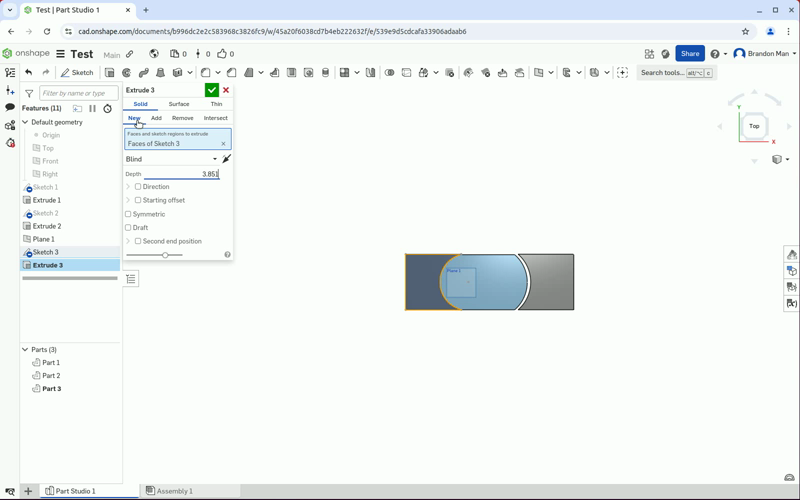
key(enter)
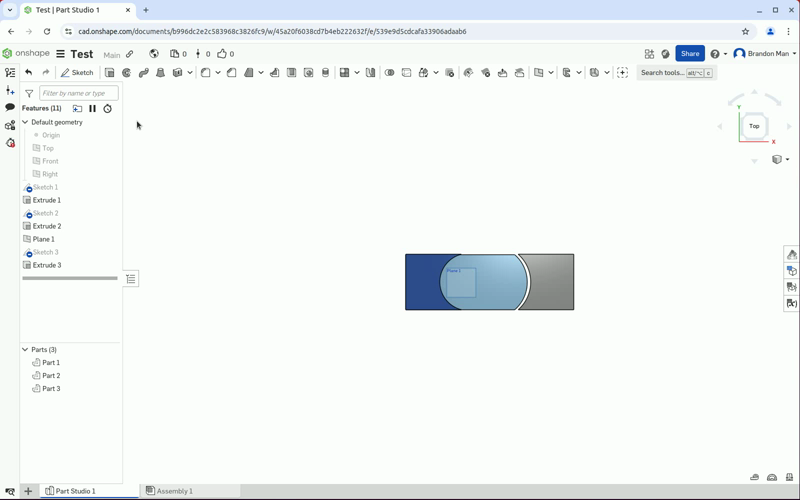
key(shift+h)
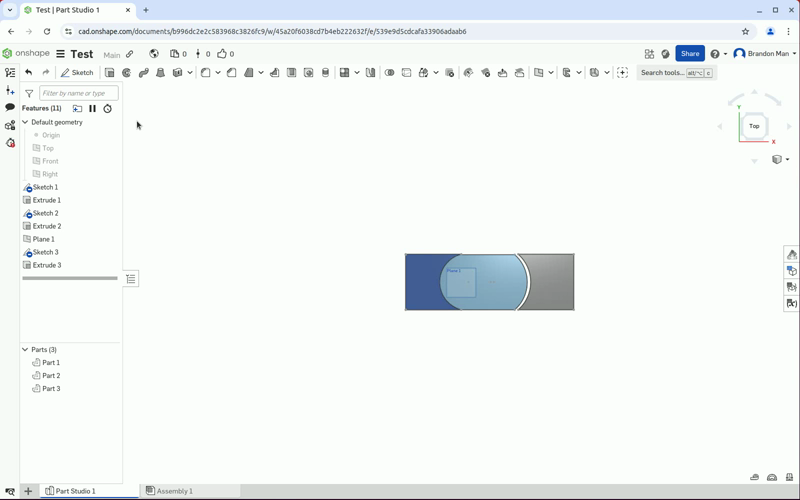
key(shift+h)
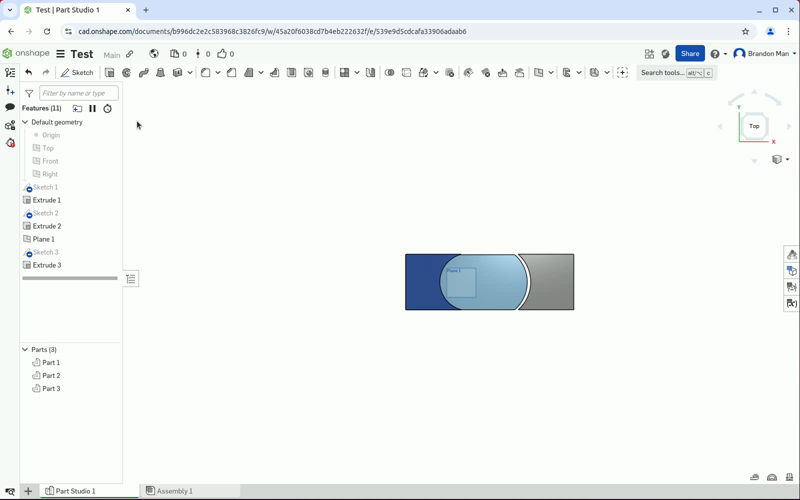
mouse_move(73, 189)
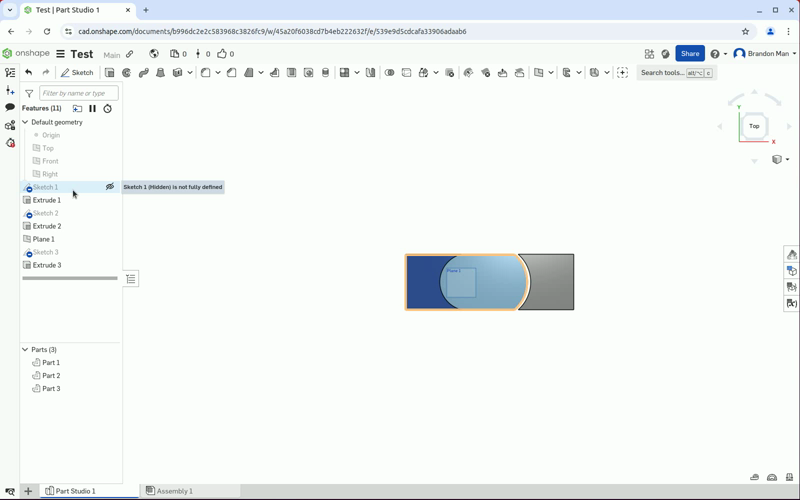
click(73, 189)
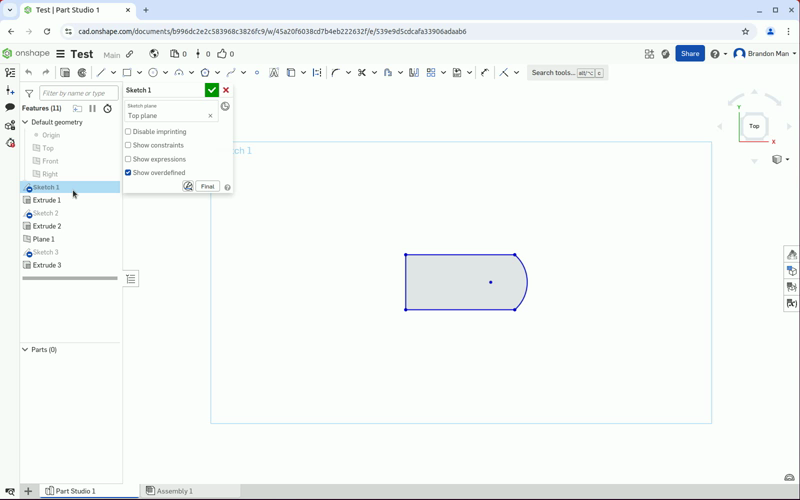
mouse_move(229, 92)
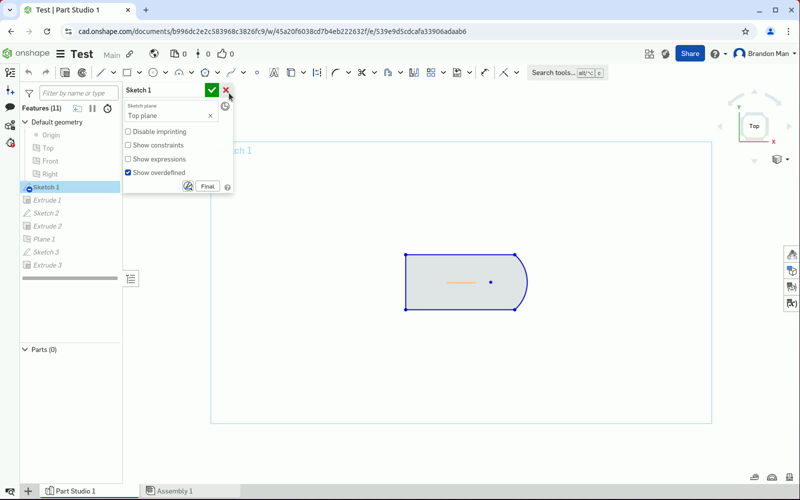
click(229, 92)
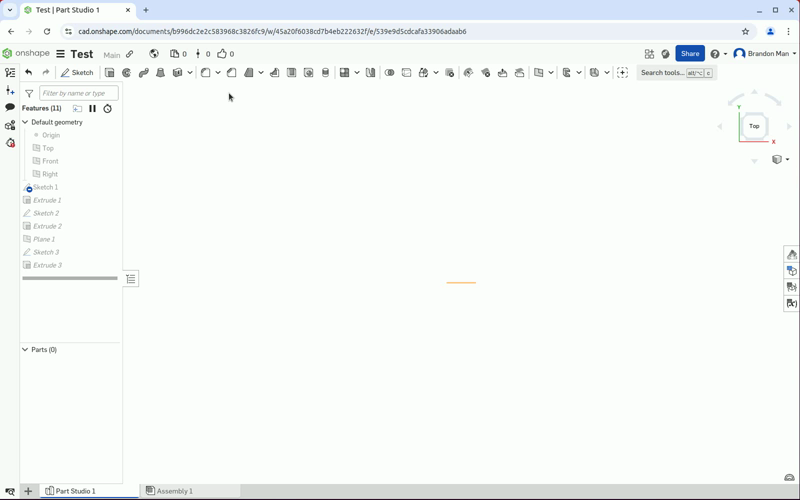
key(shift+s)
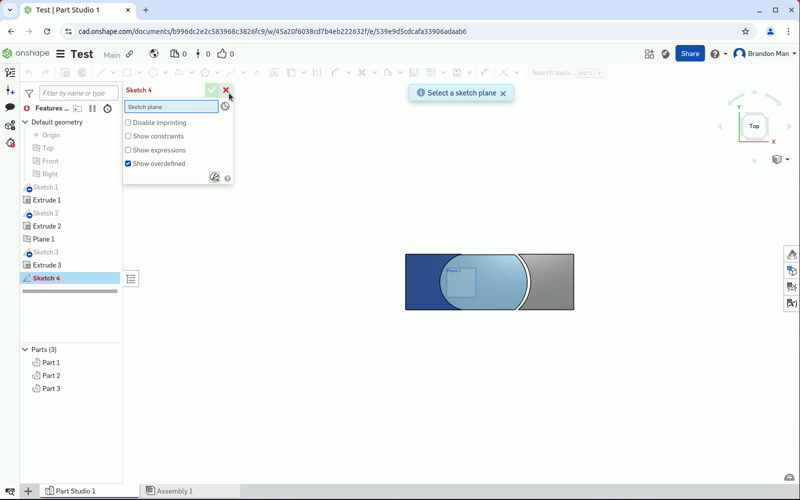
mouse_move(73, 241)
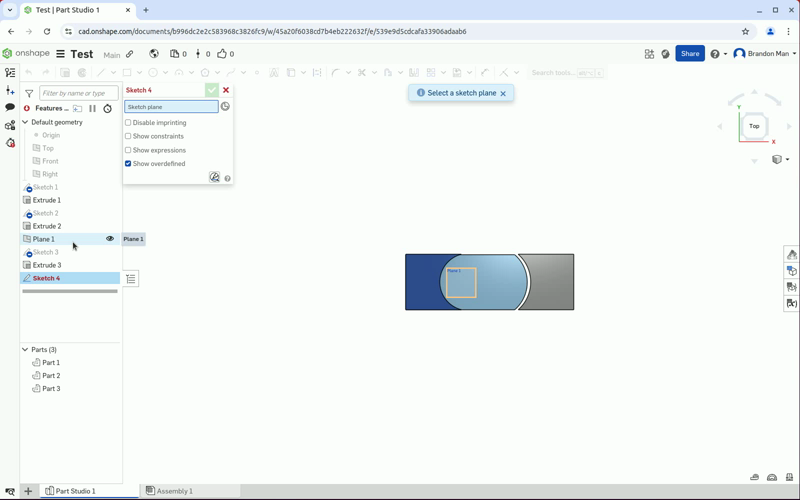
click(73, 241)
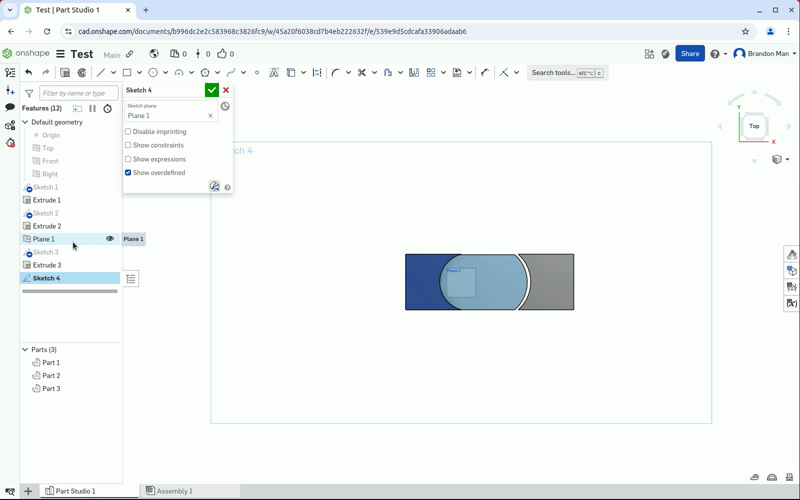
mouse_move(73, 352)
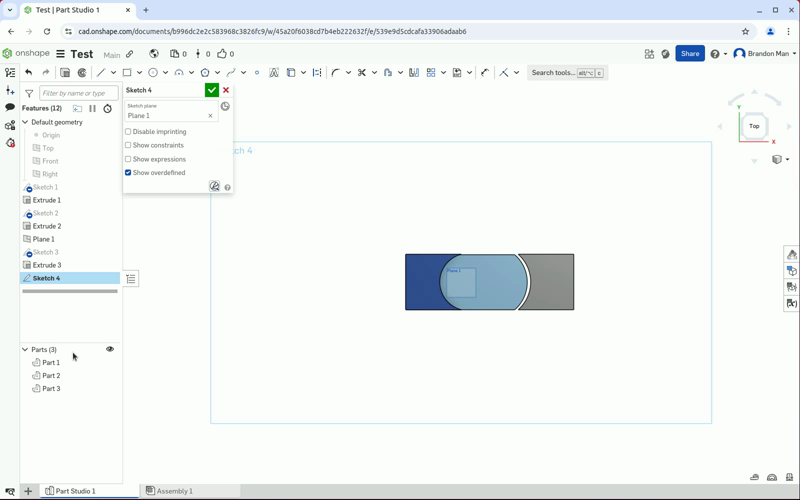
key(y)
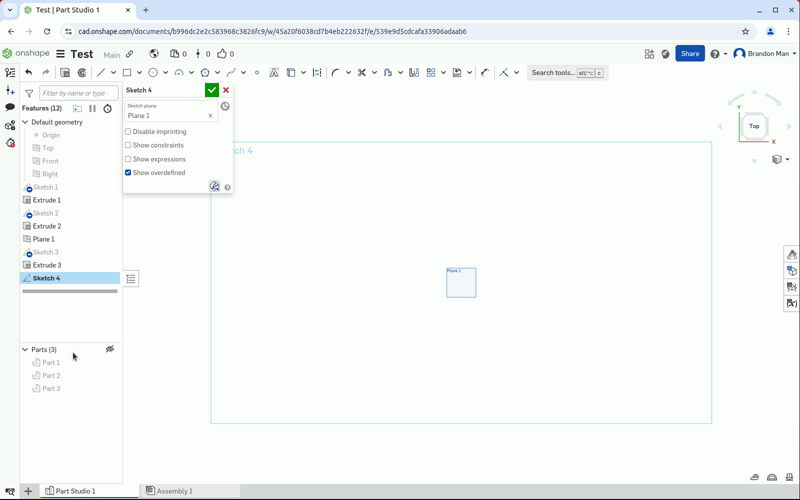
key(c)
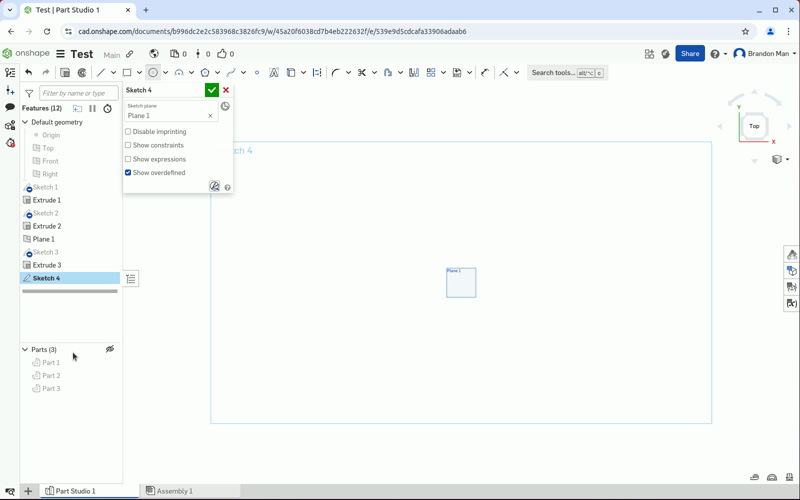
key_down(shift)
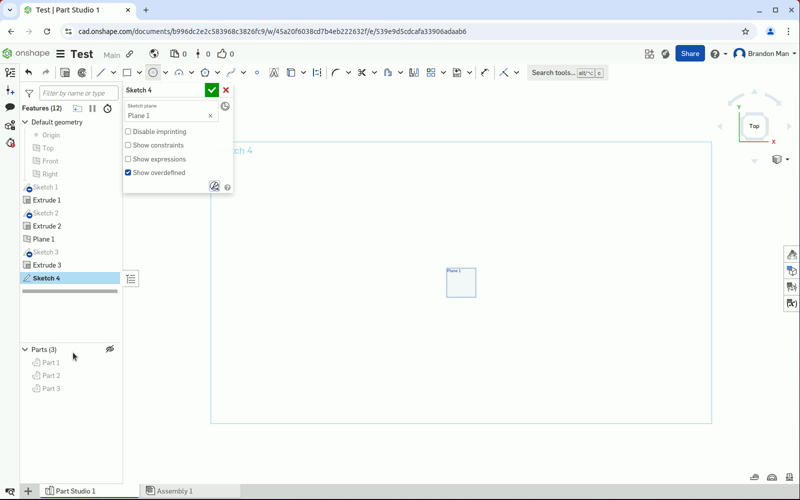
mouse_move(489, 282)
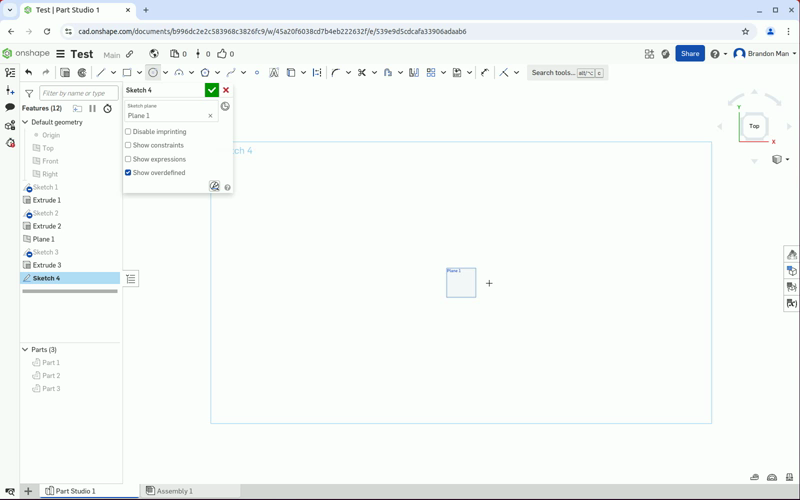
click(489, 282)
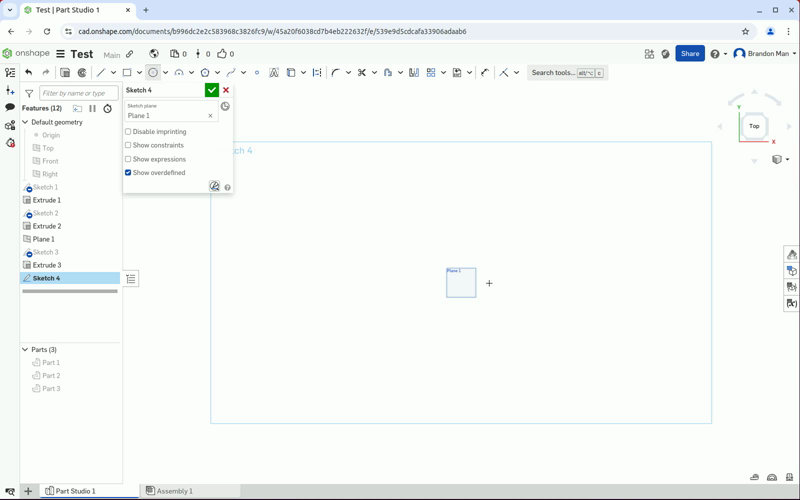
key_up(shift)
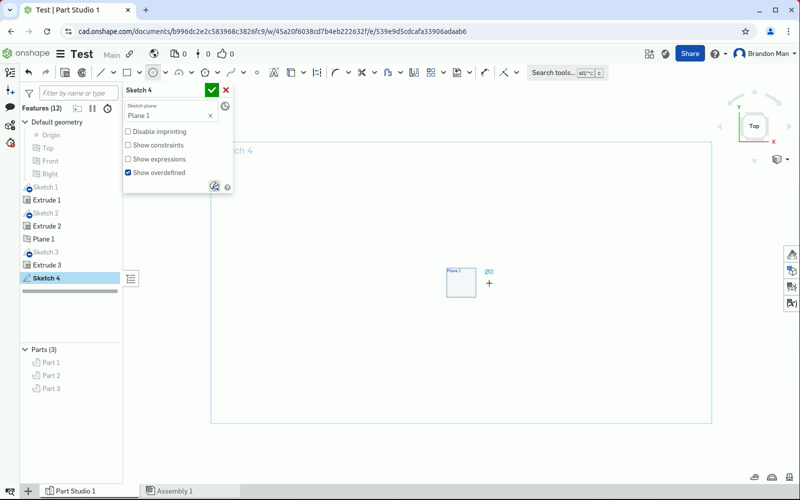
mouse_move(504, 282)
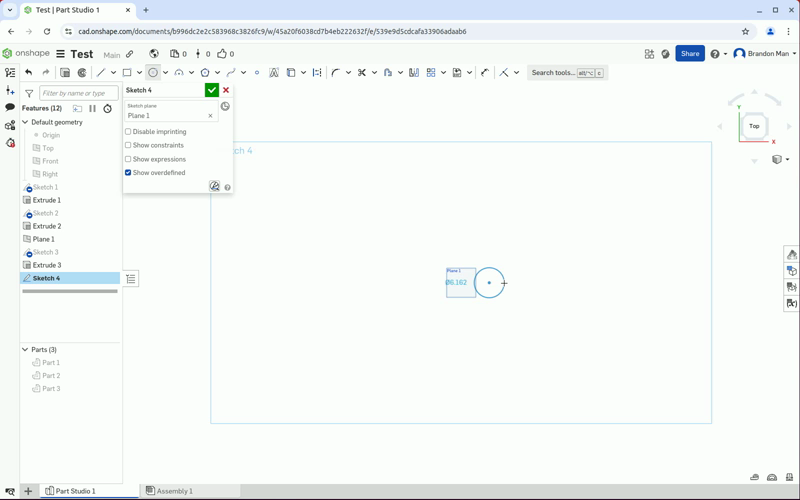
click(504, 282)
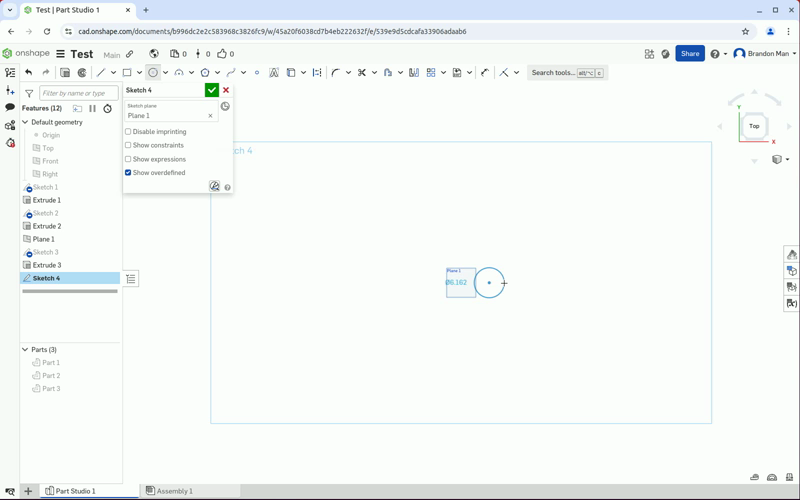
key(esc)
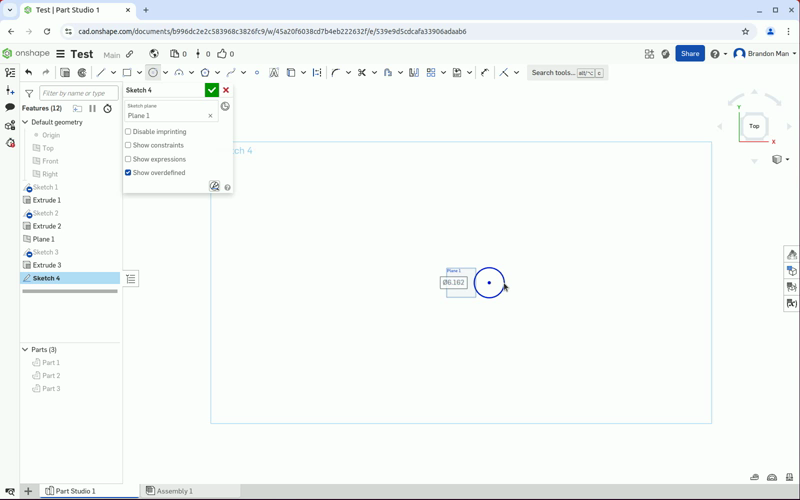
mouse_move(479, 292)
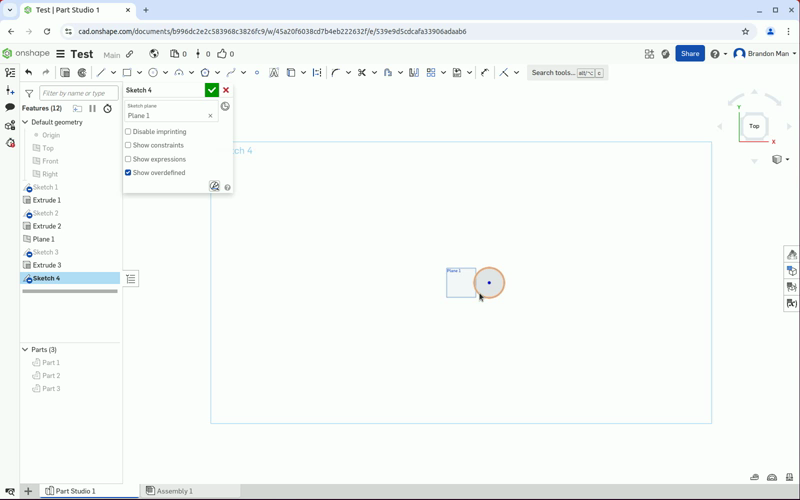
scroll(6)
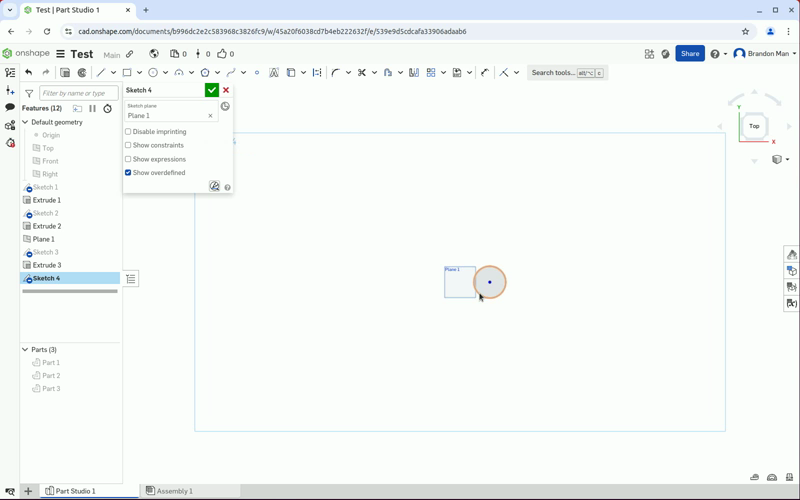
scroll(6)
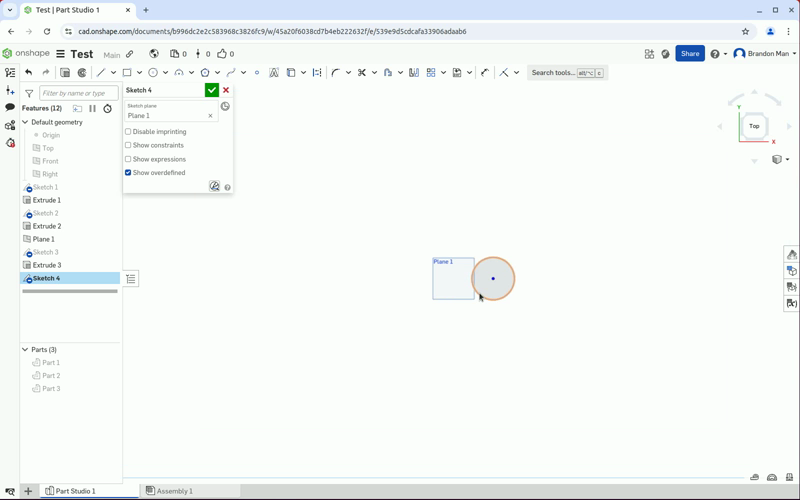
scroll(6)
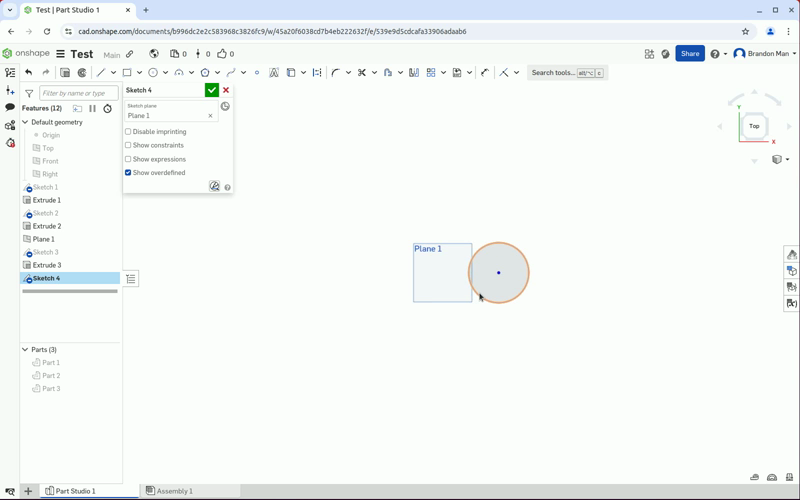
scroll(6)
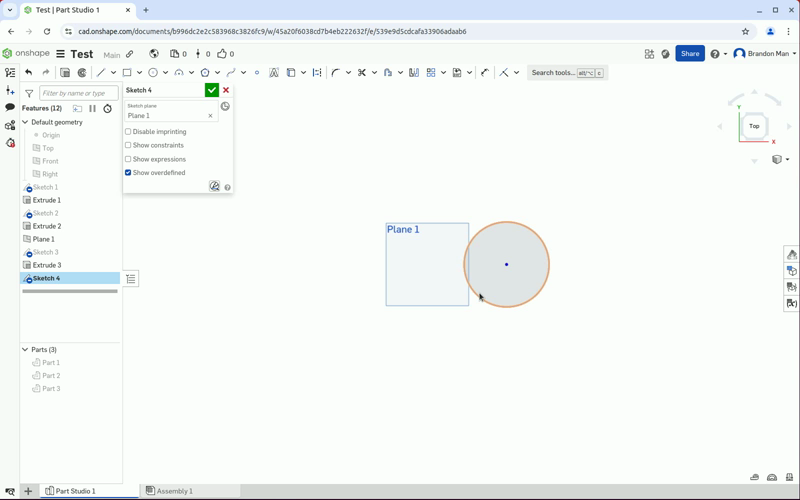
scroll(6)
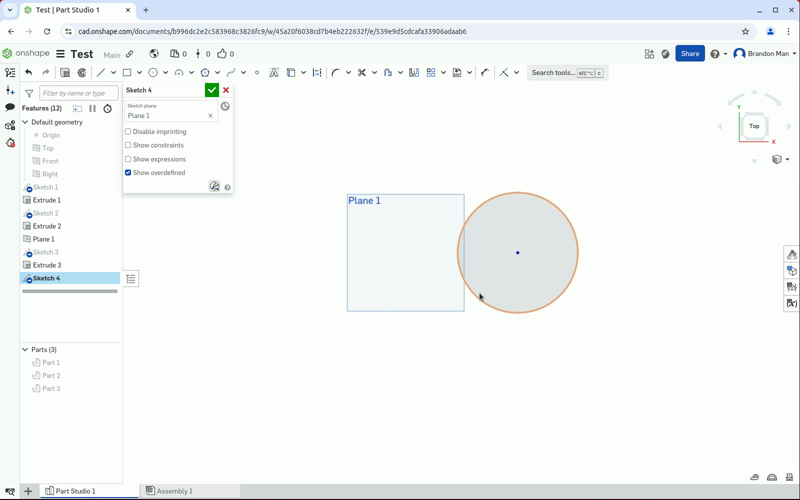
scroll(6)
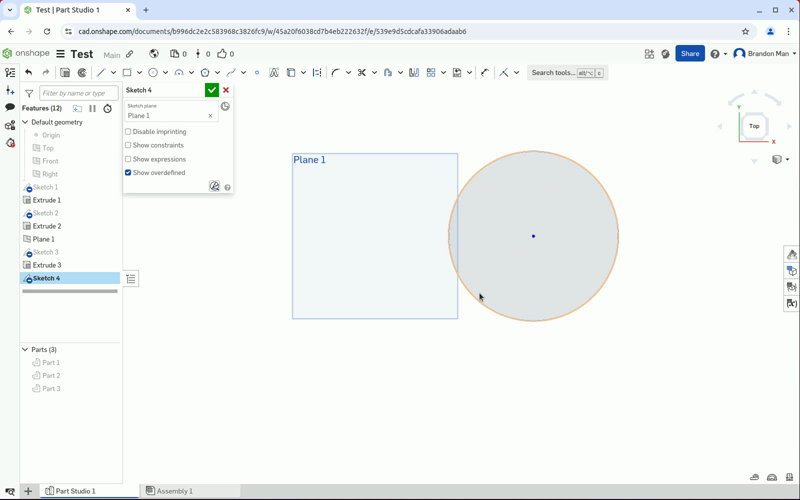
scroll(6)
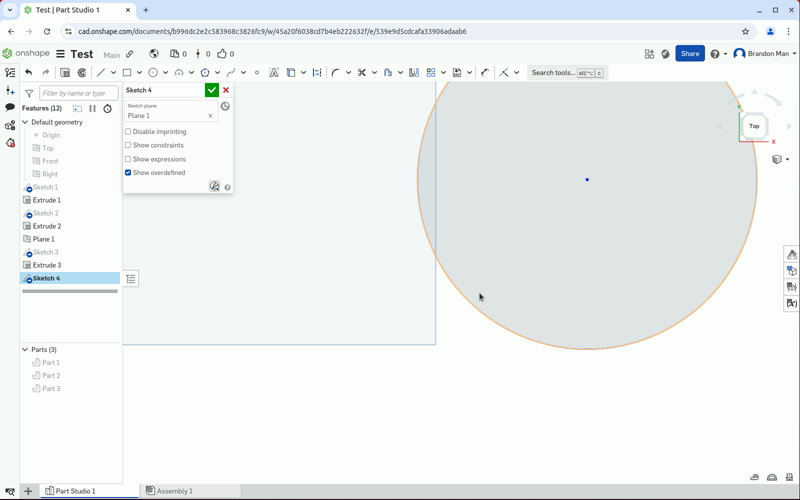
click(479, 292)
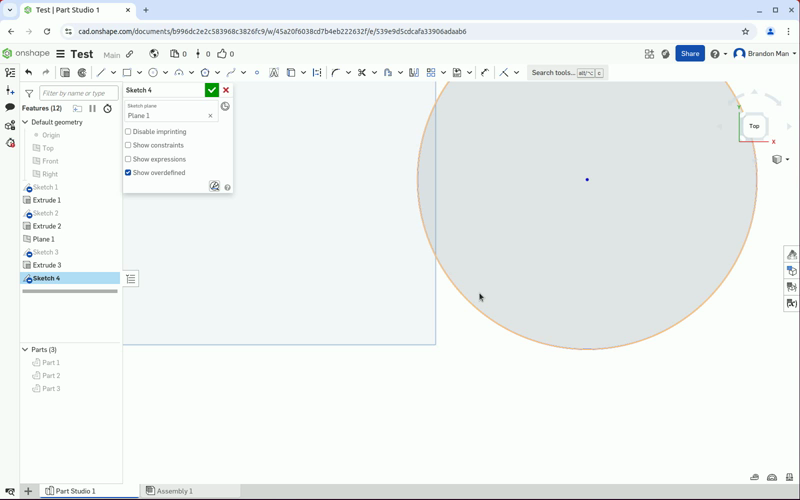
scroll(-6)
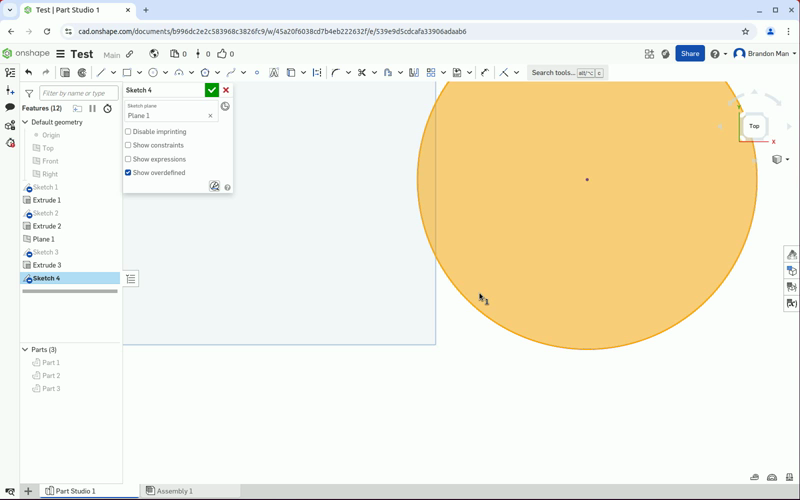
scroll(-6)
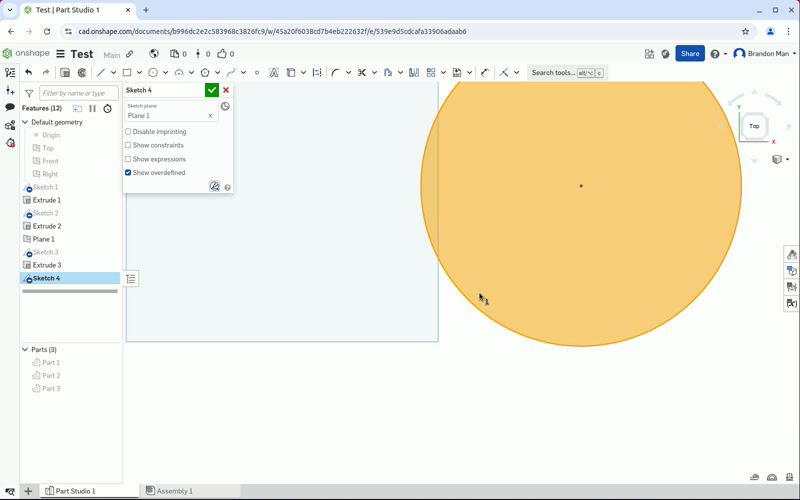
scroll(-6)
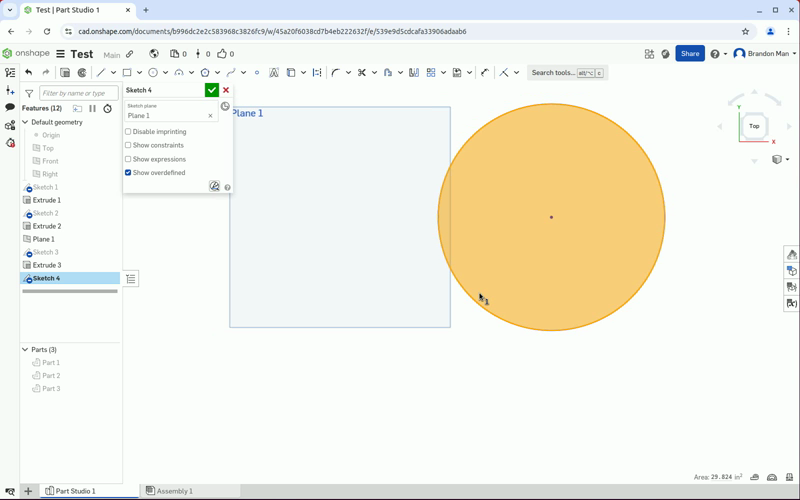
scroll(-6)
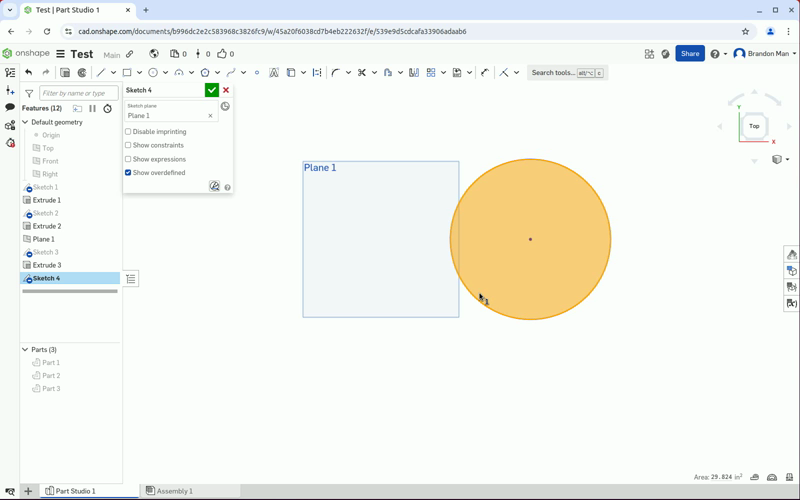
scroll(-6)
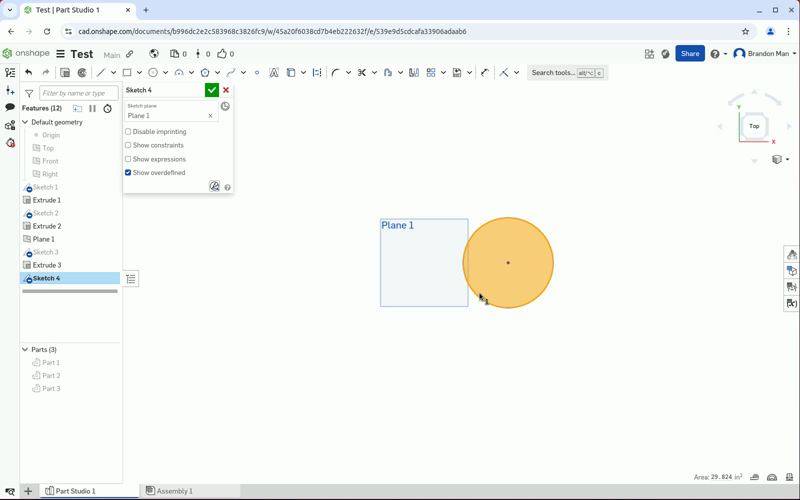
scroll(-6)
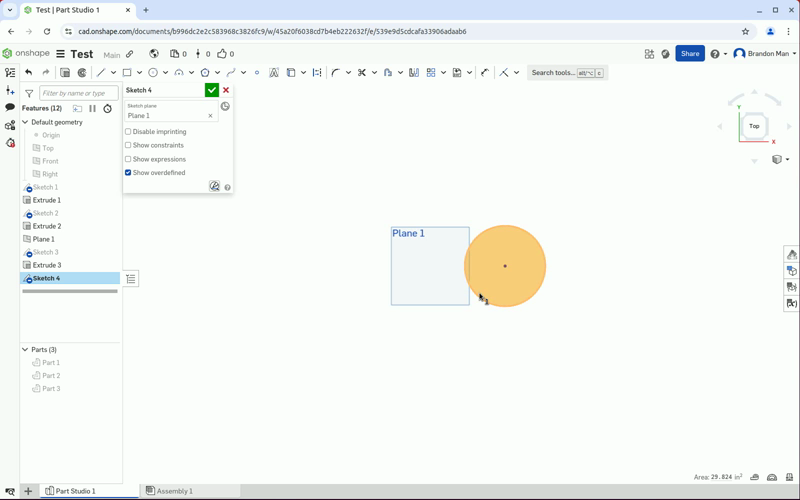
scroll(-6)
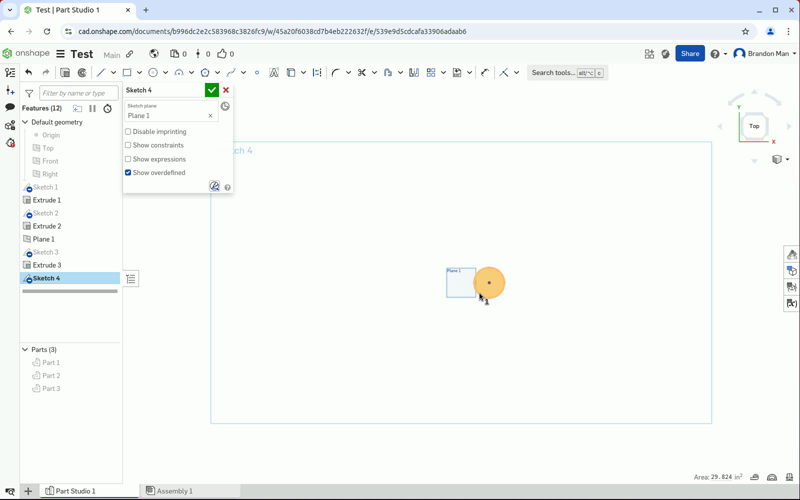
mouse_move(73, 352)
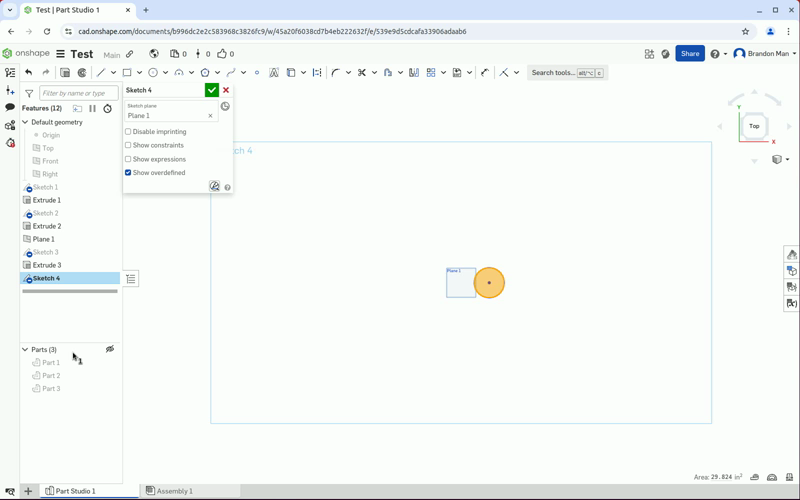
key(shift+y)
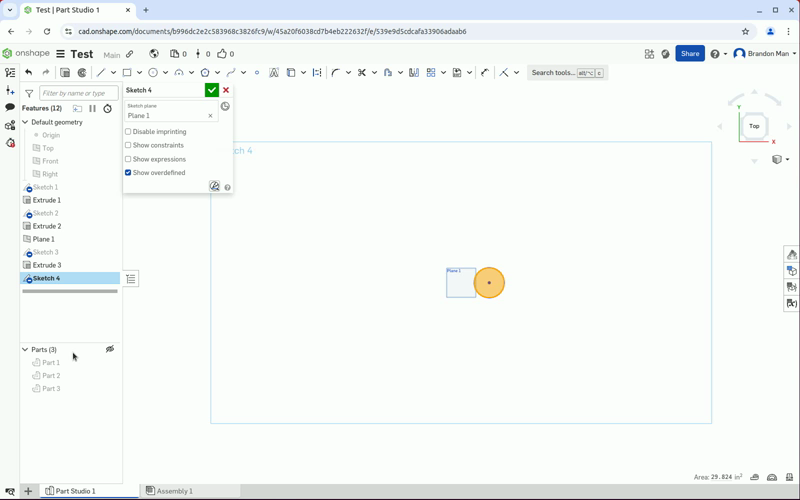
key(shift+e)
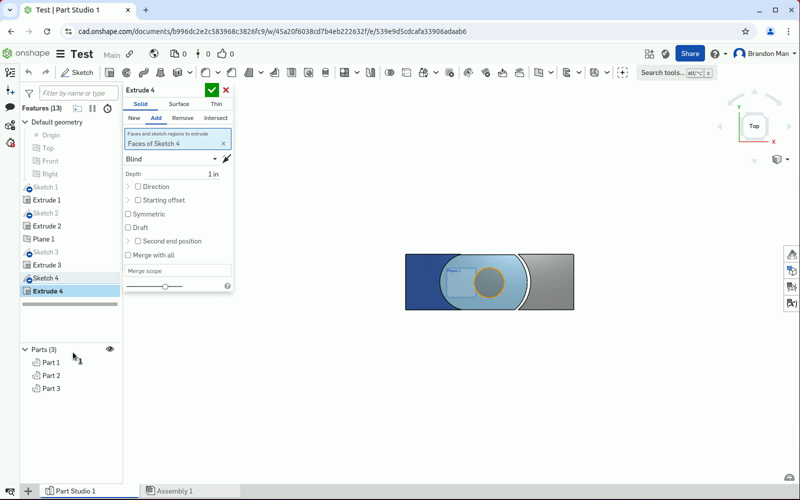
mouse_move(143, 106)
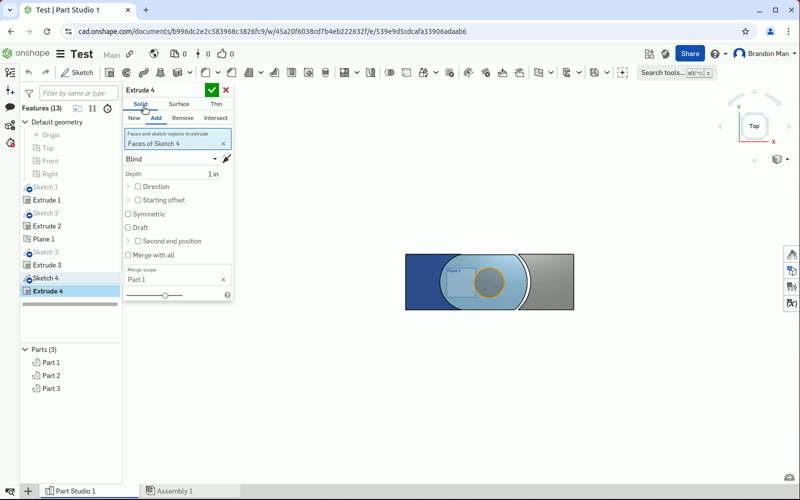
click(143, 106)
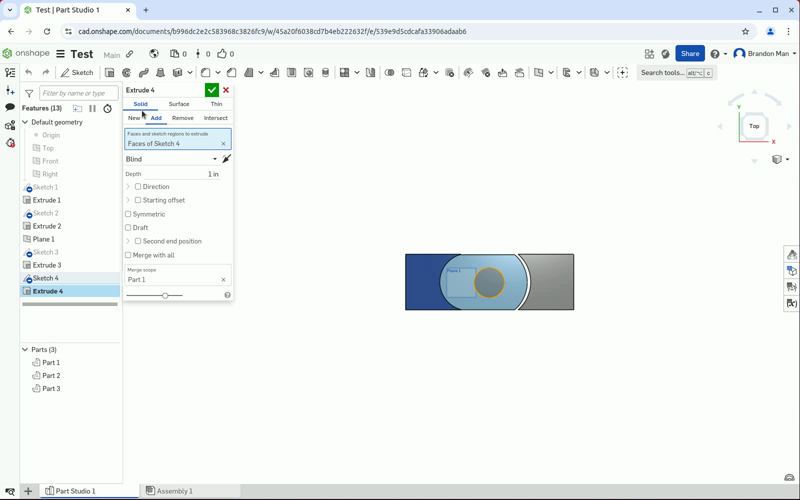
mouse_move(137, 120)
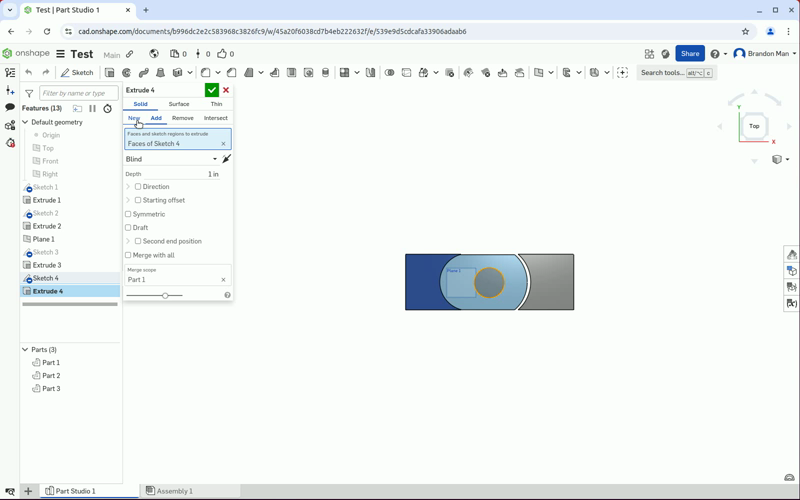
click(137, 120)
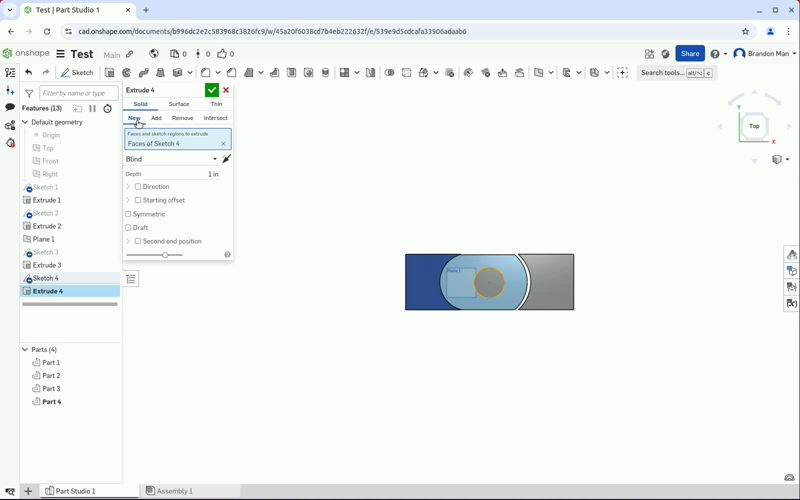
key(tab, 4)
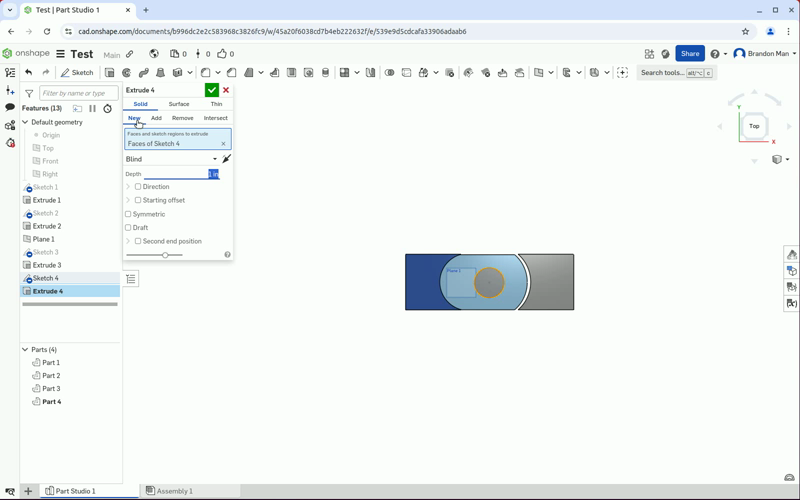
text(3.851)
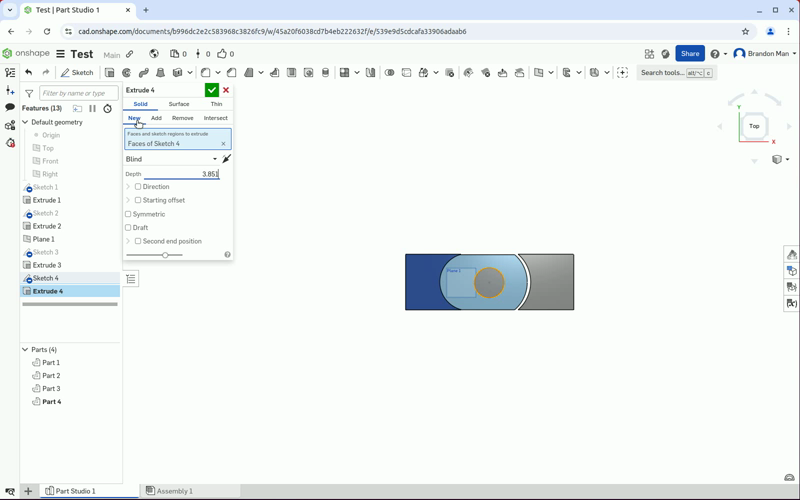
key(enter)
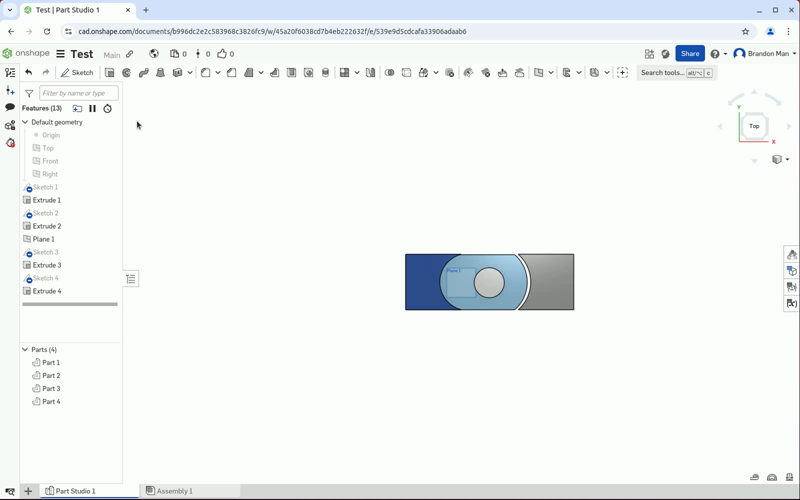
key(shift+h)
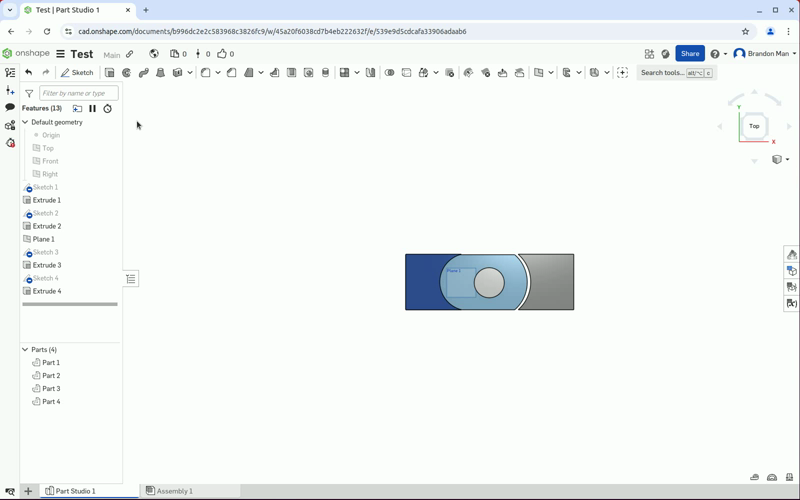
key(shift+h)
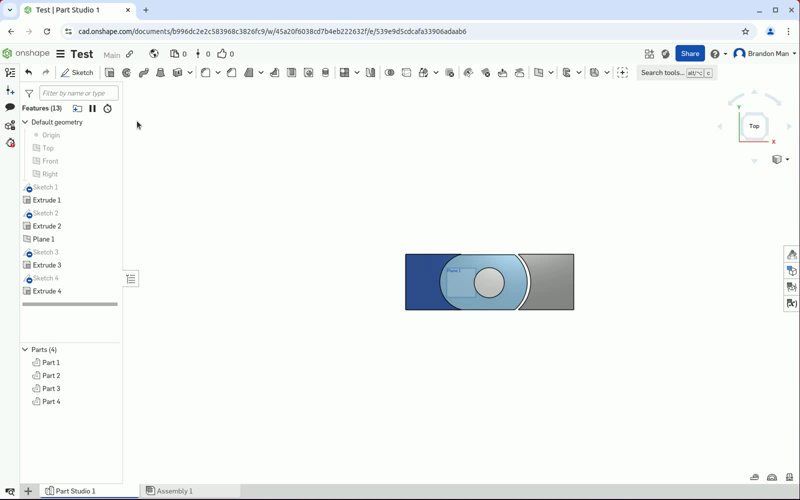
mouse_move(73, 189)
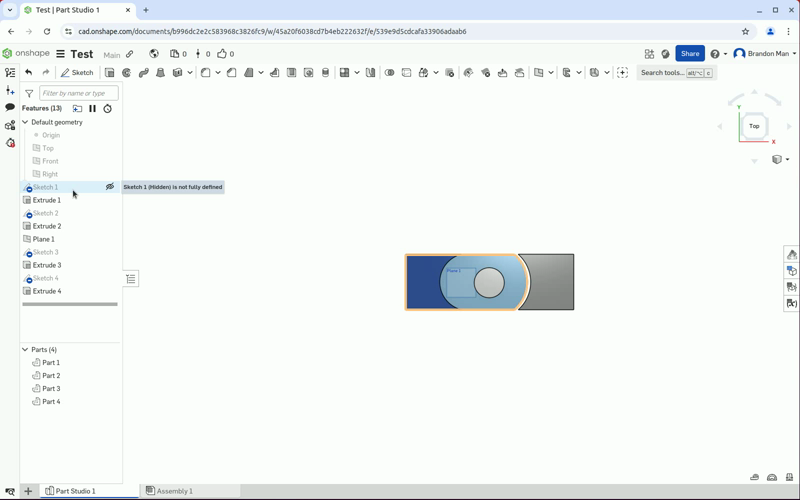
click(73, 189)
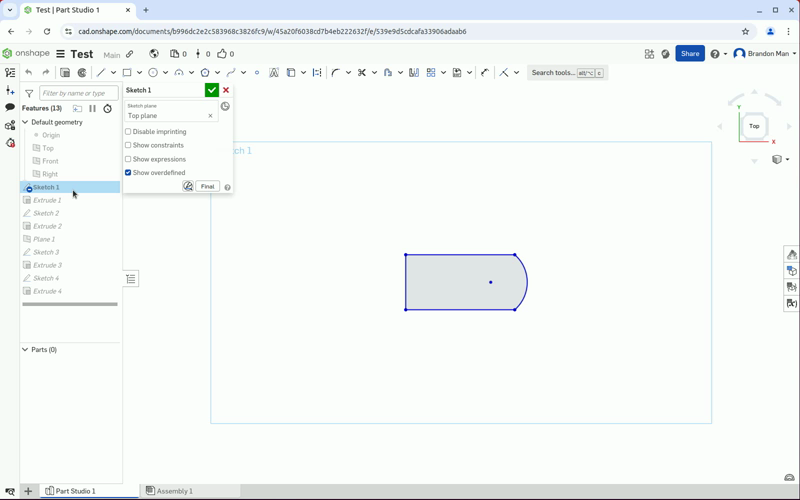
mouse_move(229, 92)
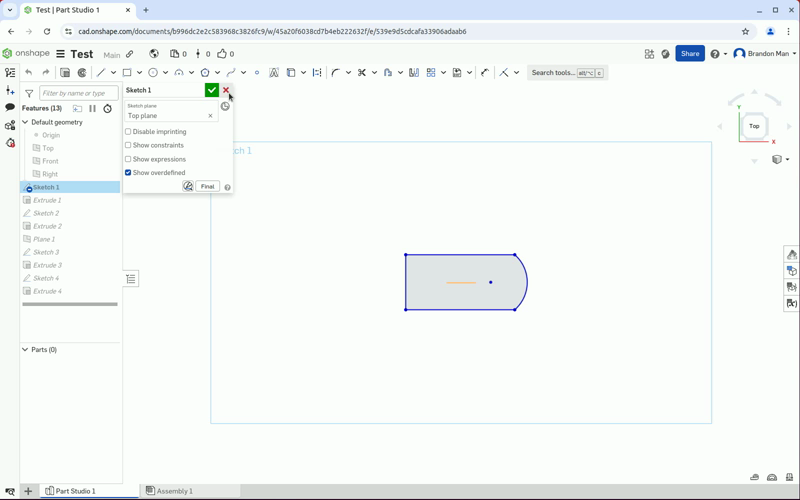
click(229, 92)
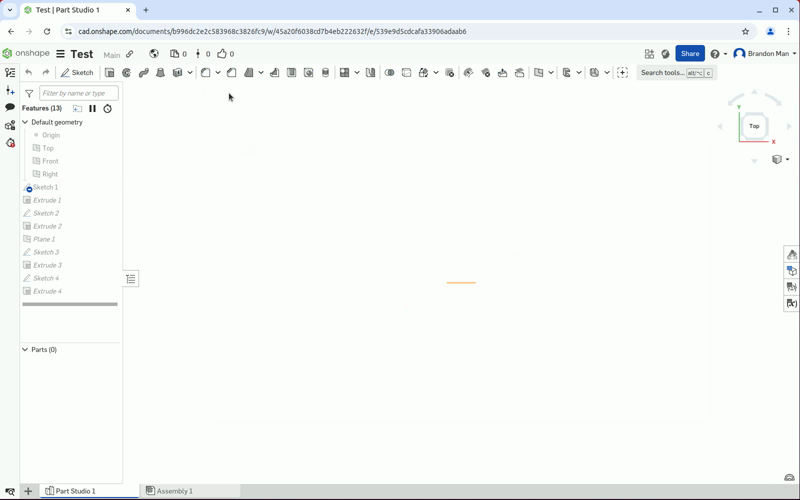
key(shift+s)
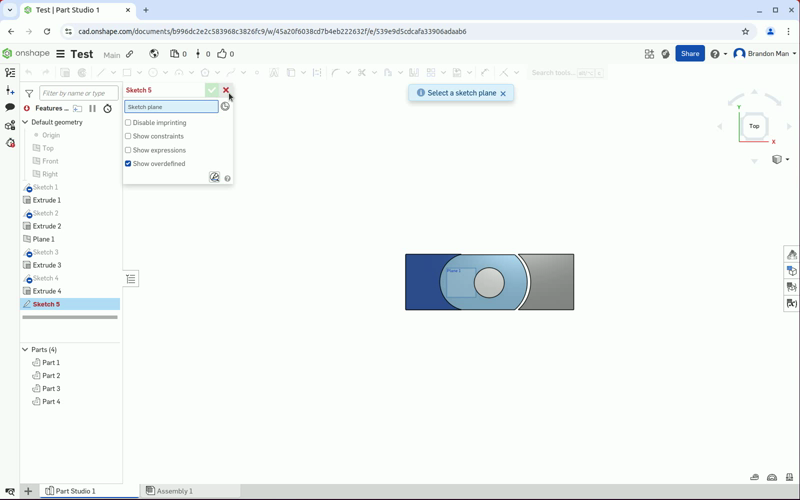
mouse_move(73, 241)
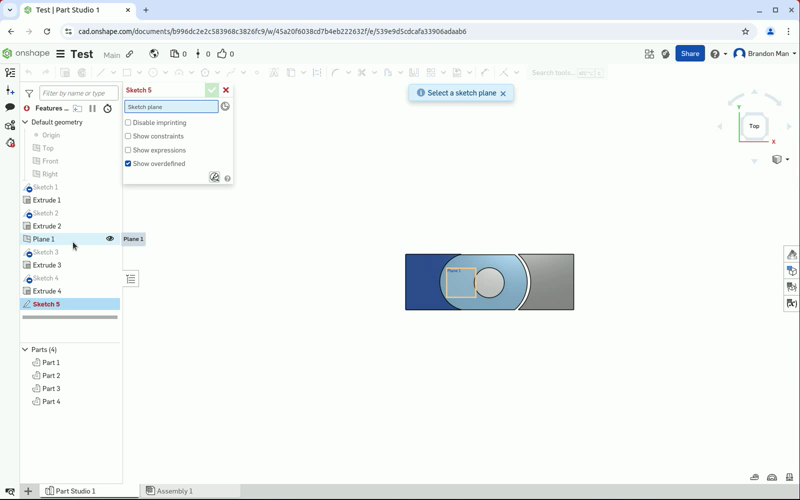
click(73, 241)
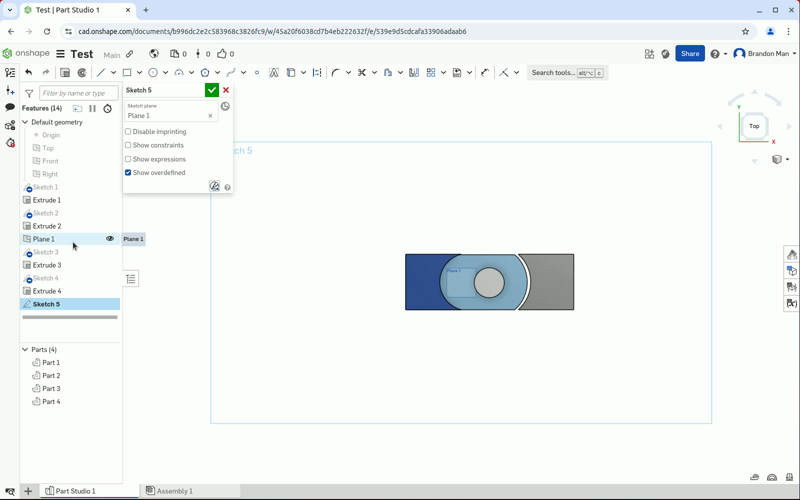
mouse_move(73, 352)
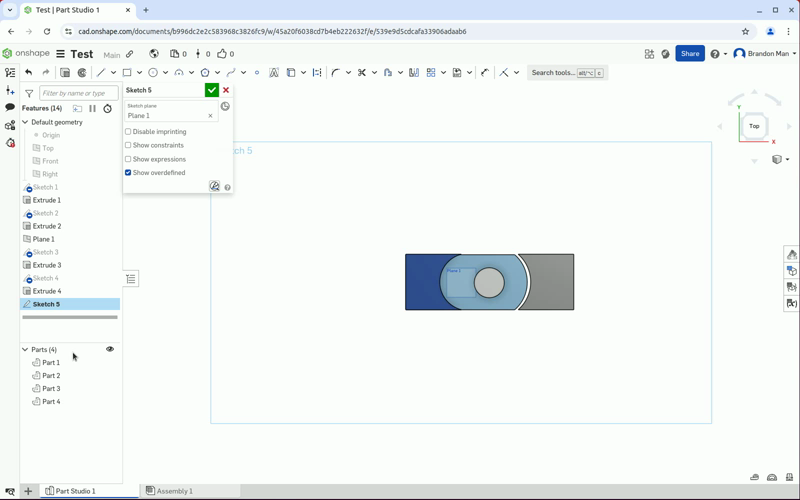
key(y)
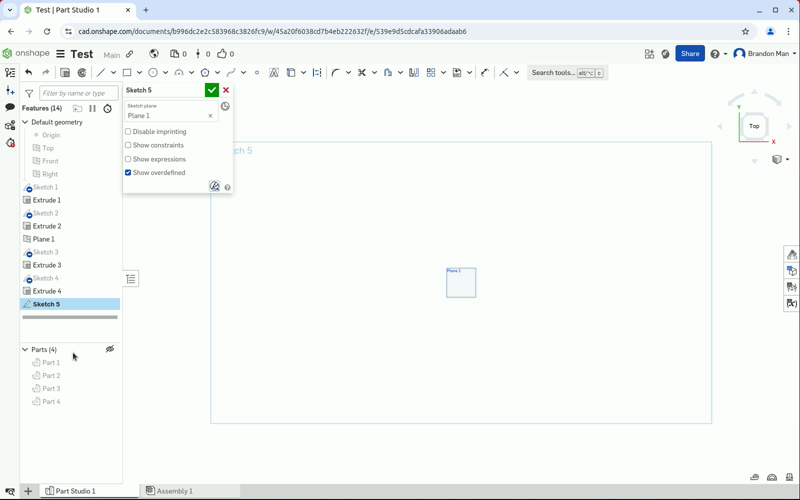
key(l)
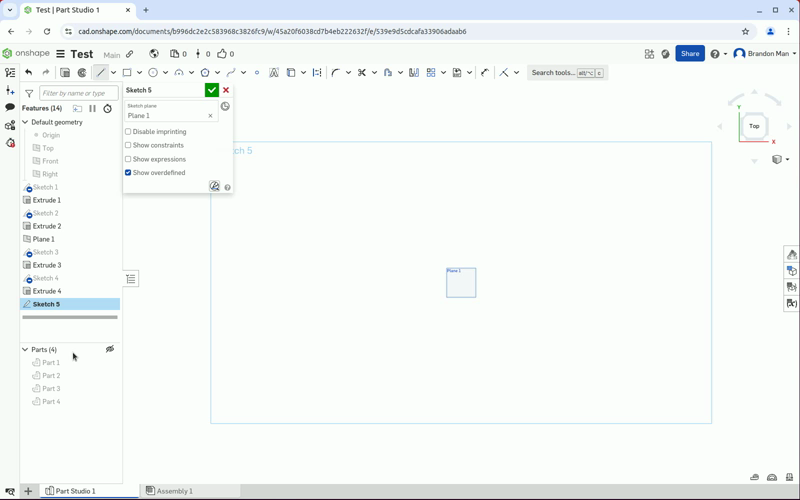
key_down(shift)
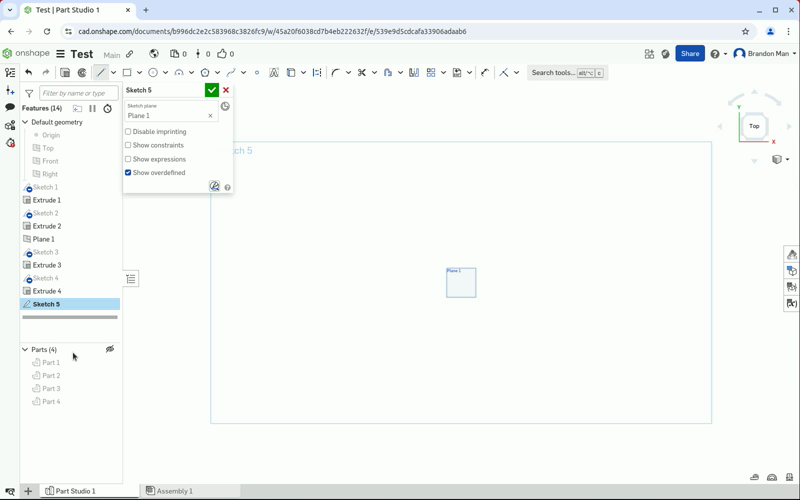
mouse_move(465, 309)
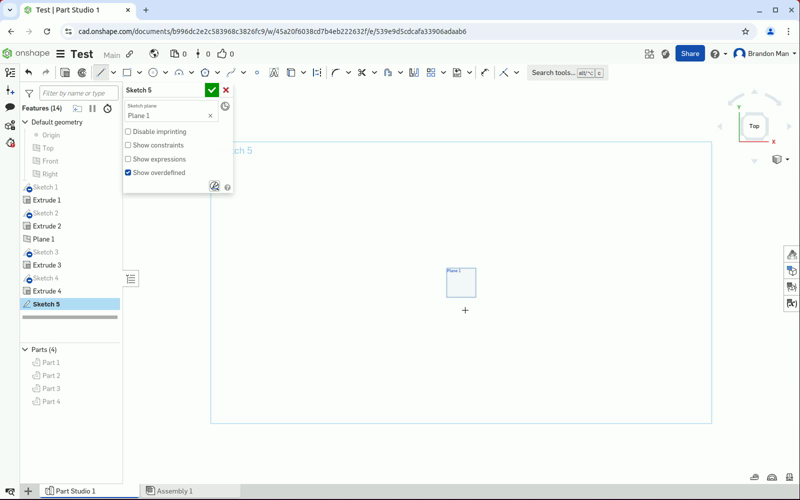
click(465, 309)
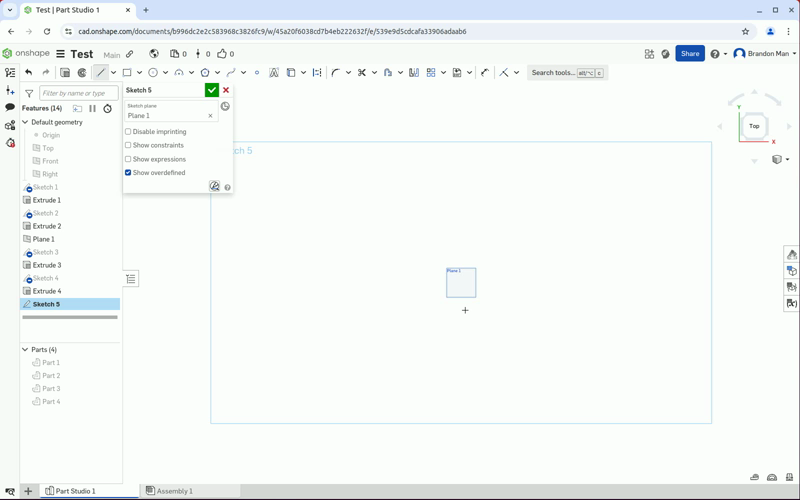
key_up(shift)
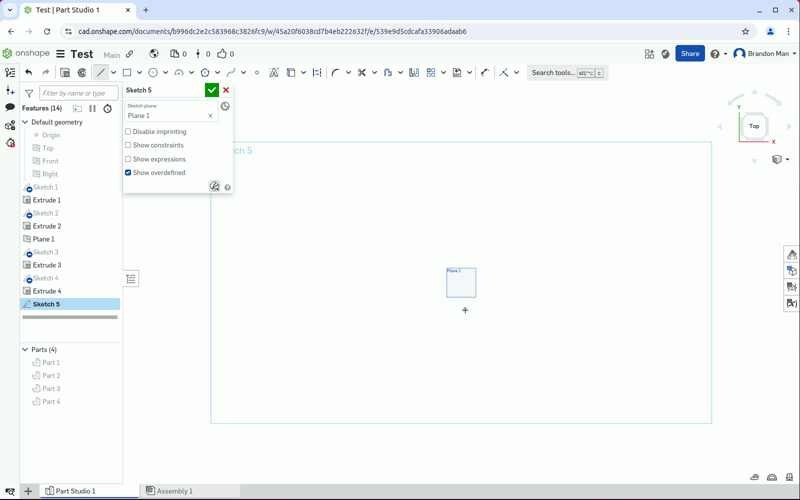
key_down(shift)
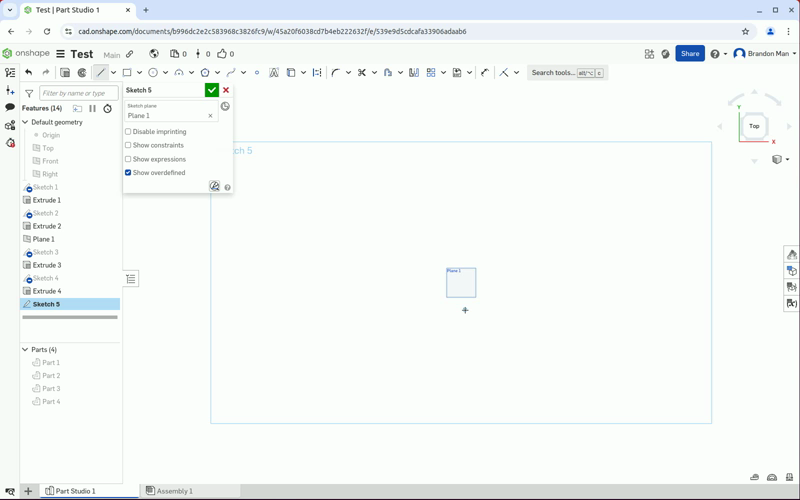
mouse_move(495, 309)
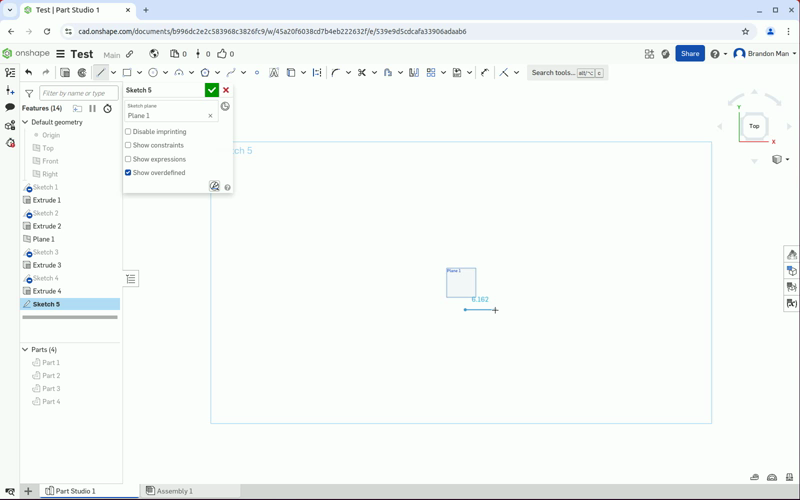
mouse_move(515, 309)
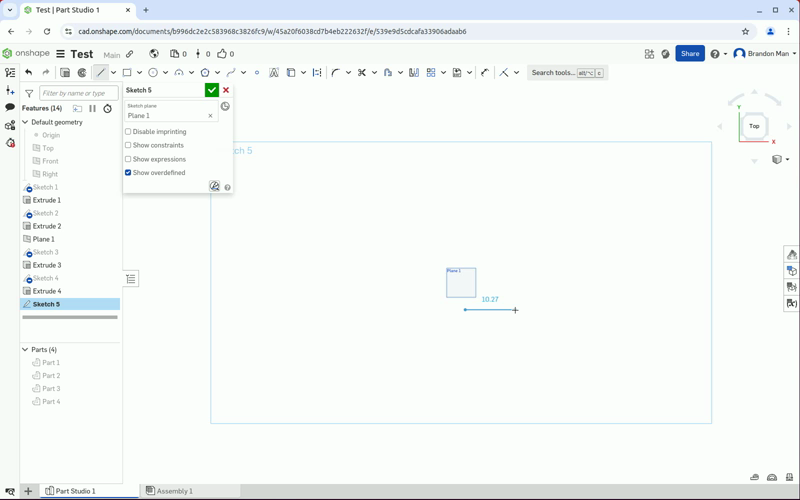
click(515, 309)
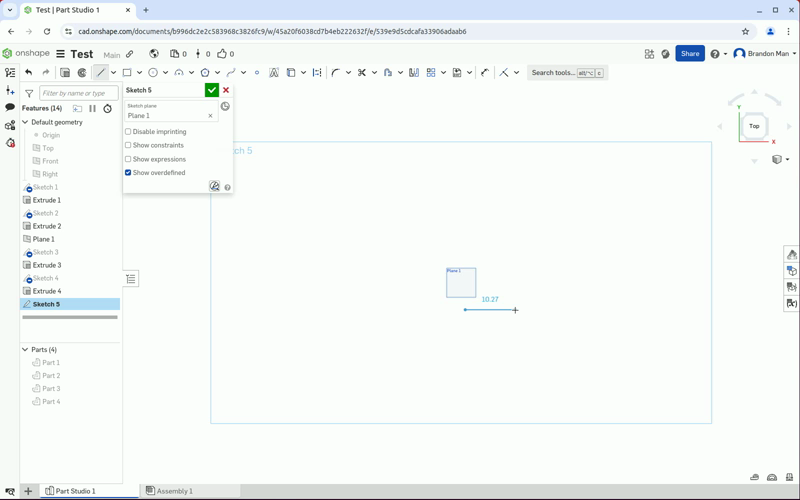
key_up(shift)
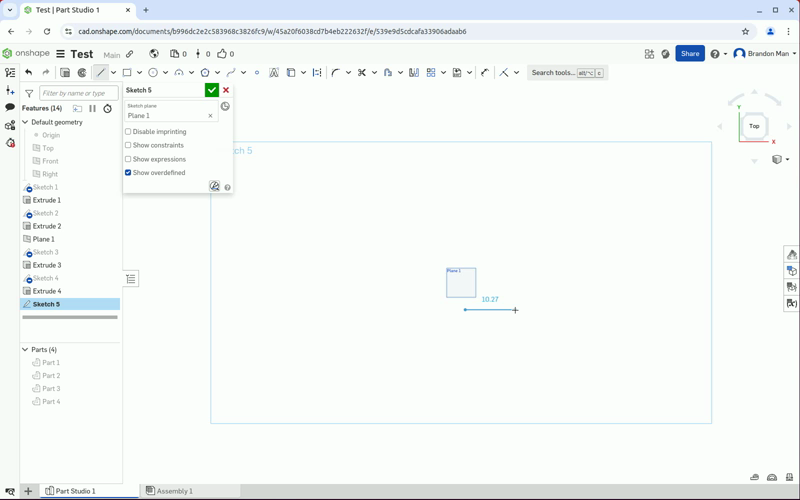
key(esc)
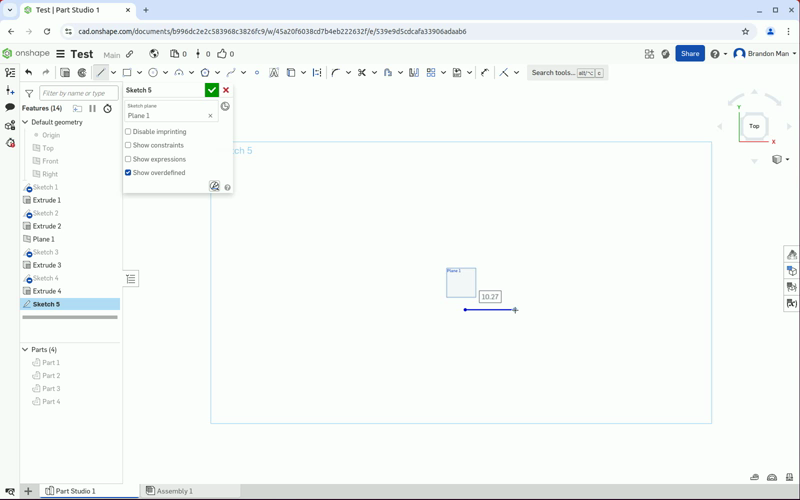
key(a)
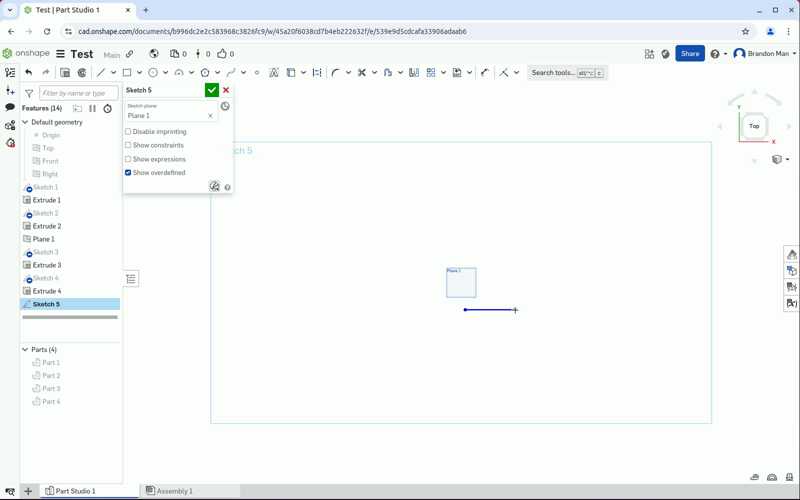
mouse_move(515, 309)
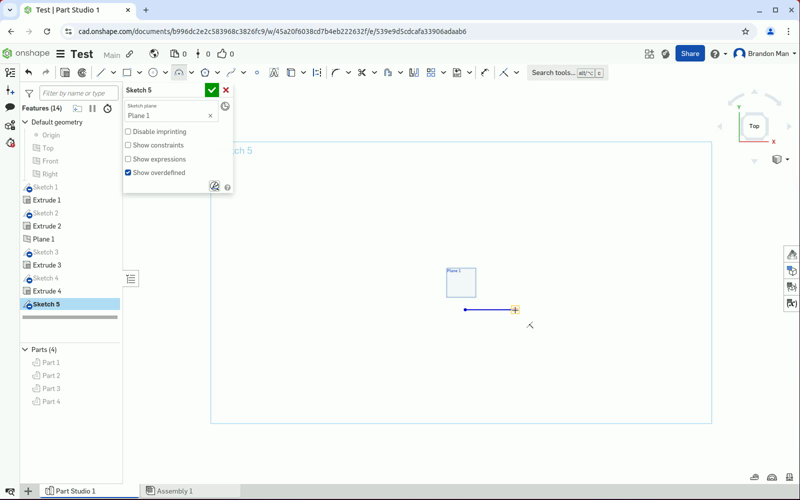
click(515, 309)
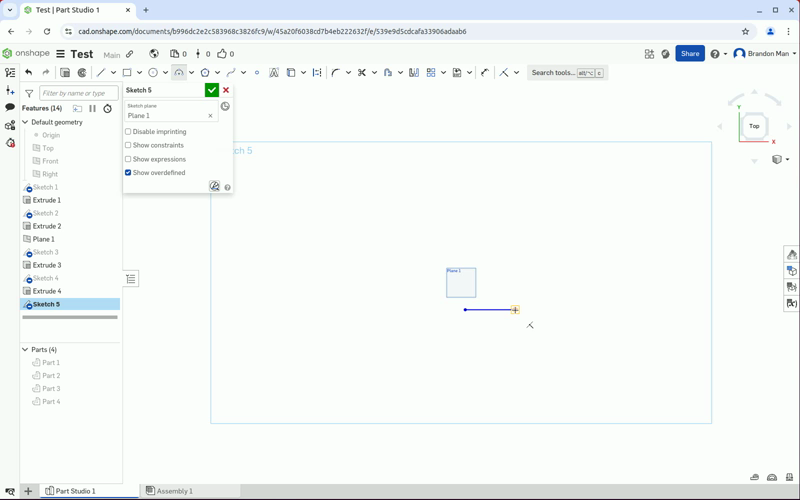
key_down(shift)
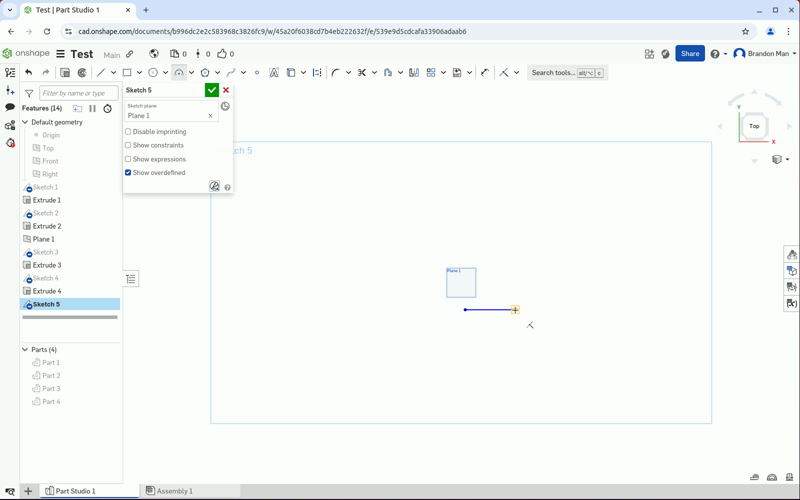
mouse_move(515, 254)
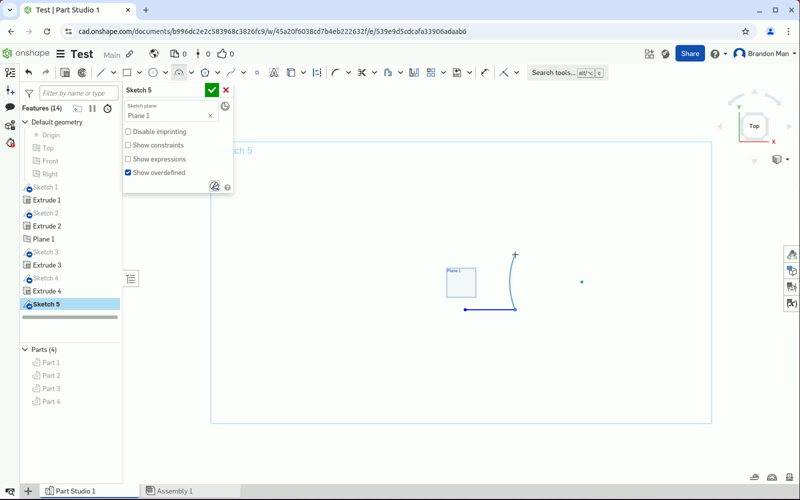
click(515, 254)
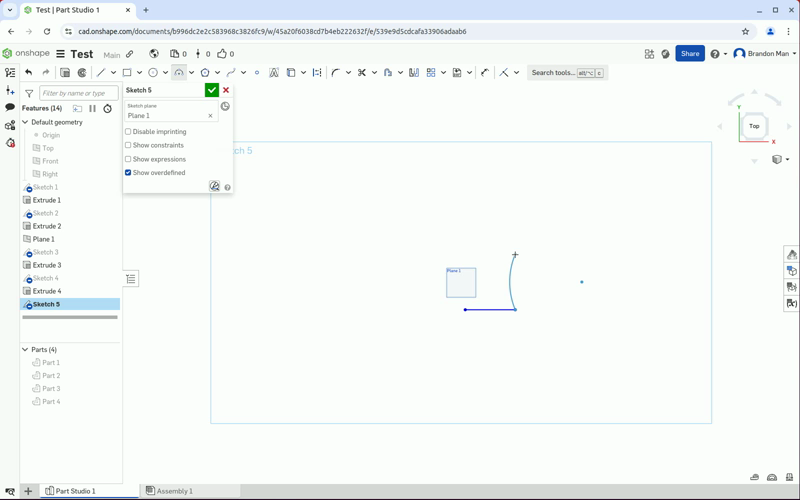
mouse_move(528, 282)
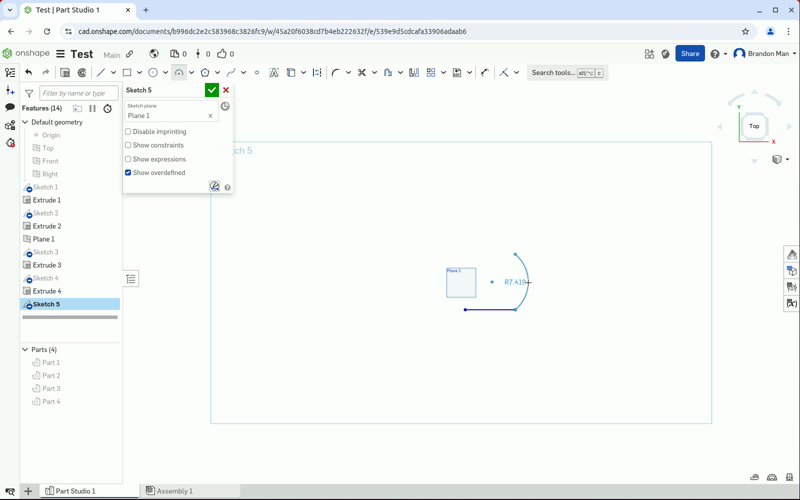
click(528, 282)
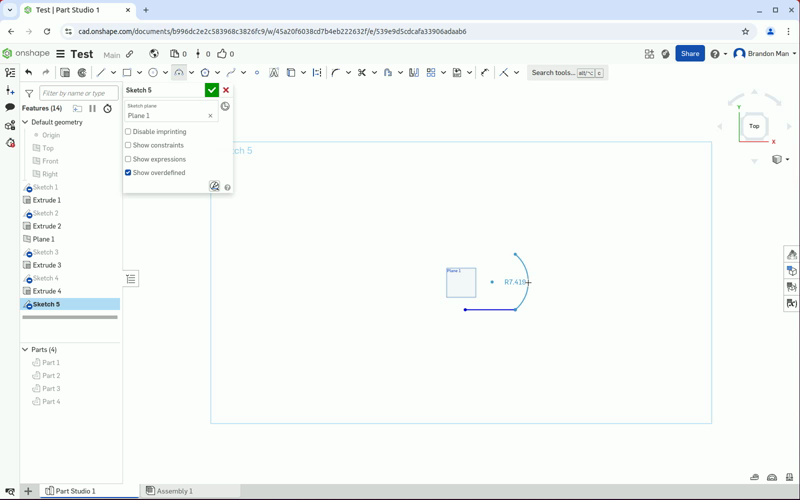
key_up(shift)
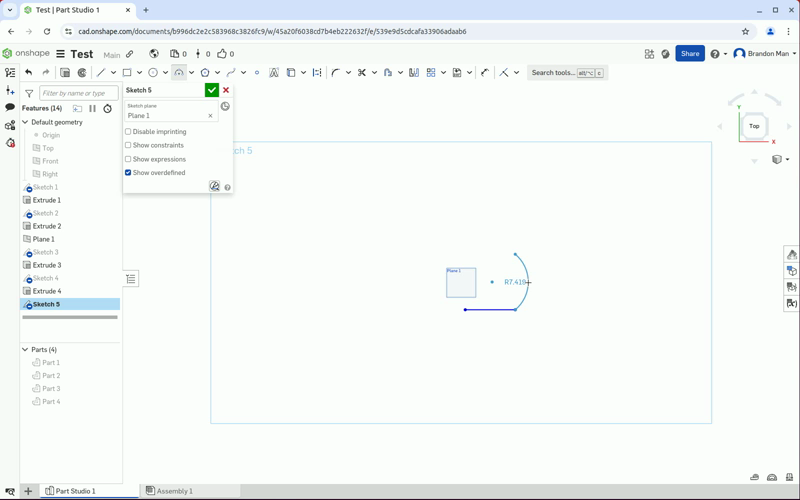
key(esc)
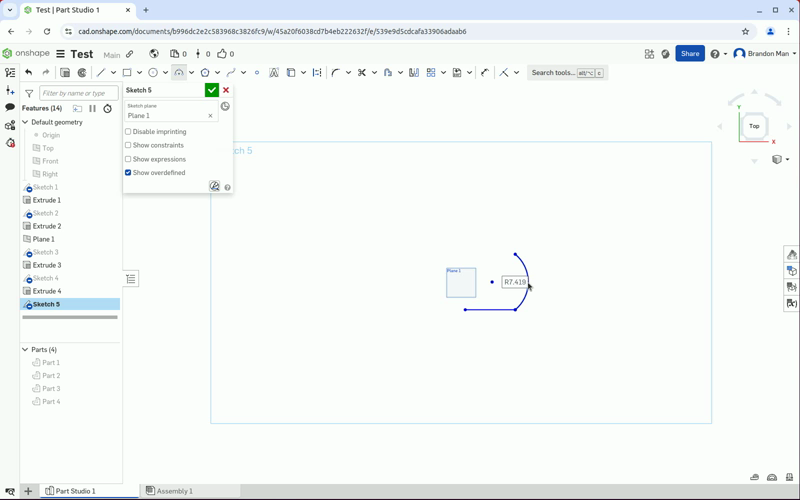
key(l)
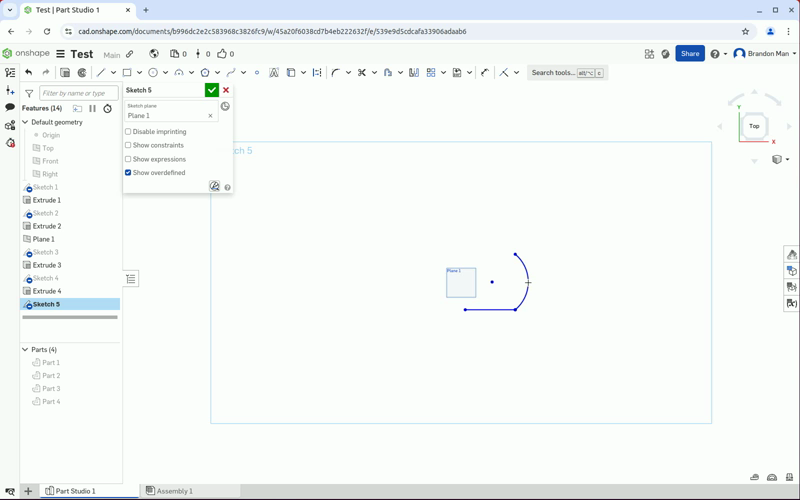
mouse_move(515, 254)
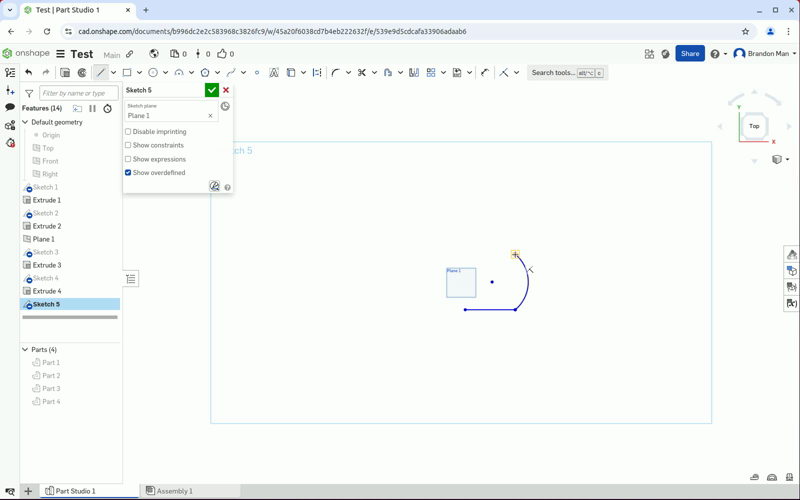
click(515, 254)
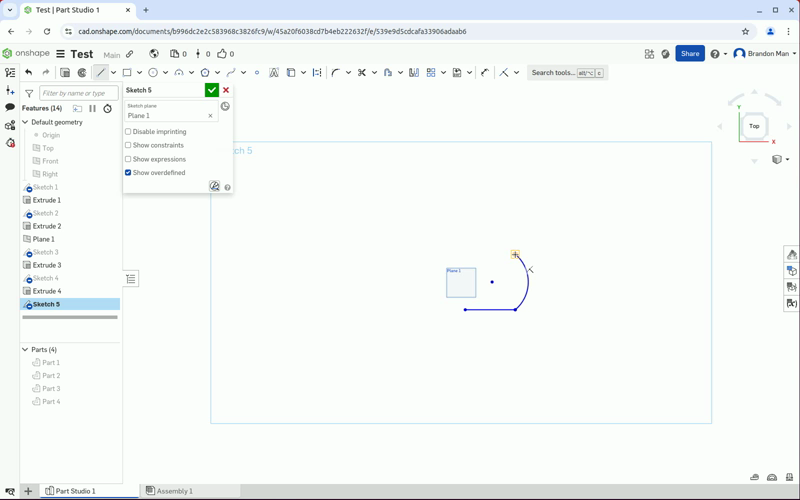
key_down(shift)
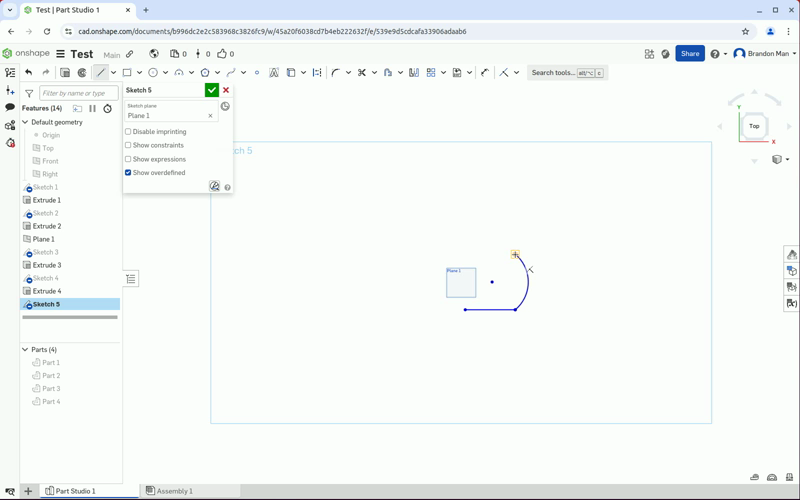
mouse_move(545, 254)
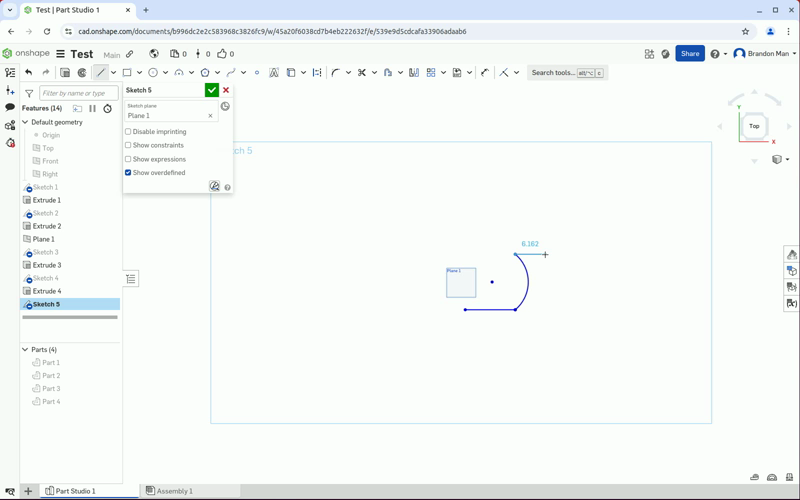
mouse_move(465, 254)
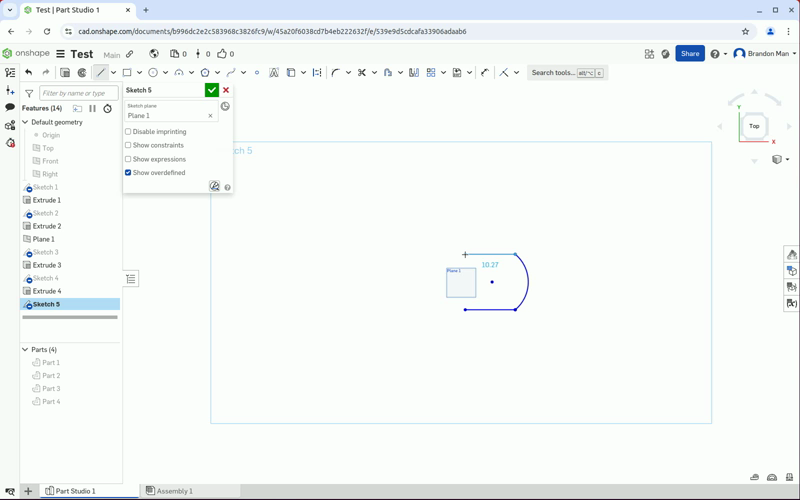
click(465, 254)
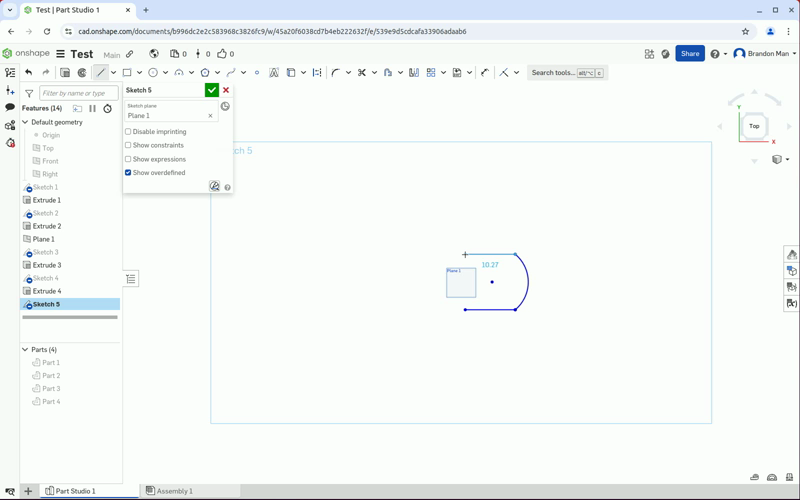
key_up(shift)
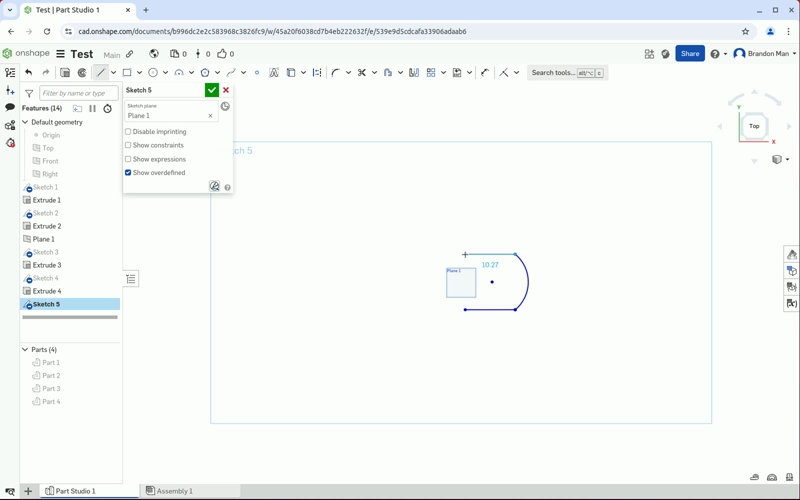
key(esc)
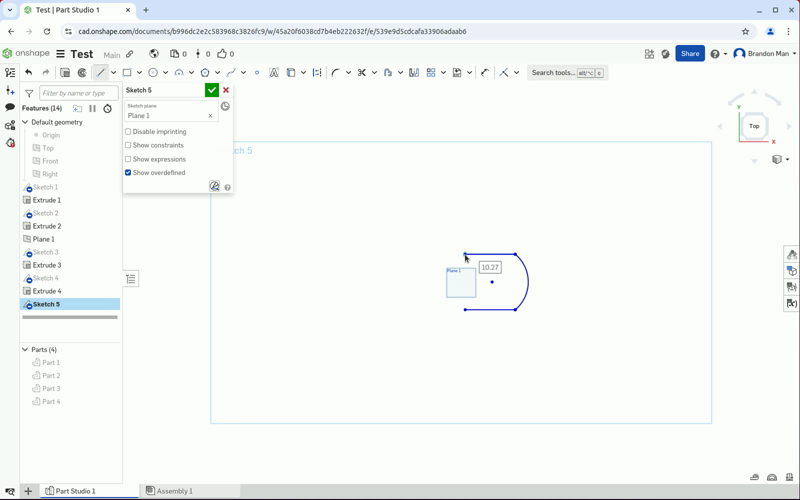
key(a)
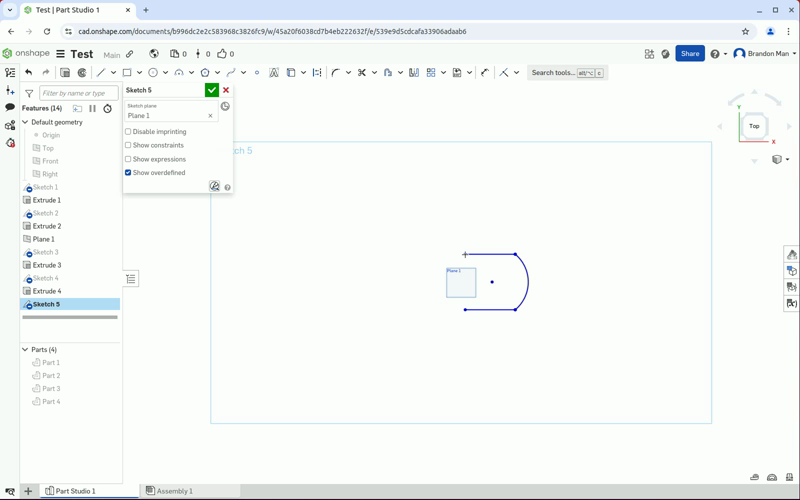
mouse_move(465, 254)
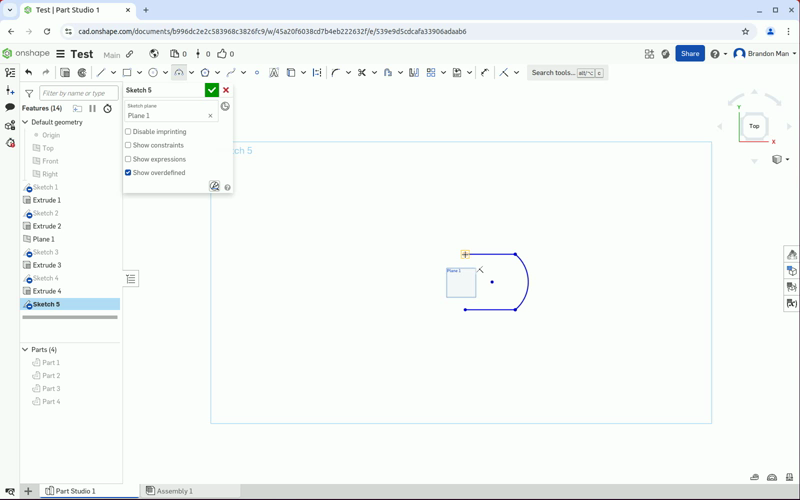
click(465, 254)
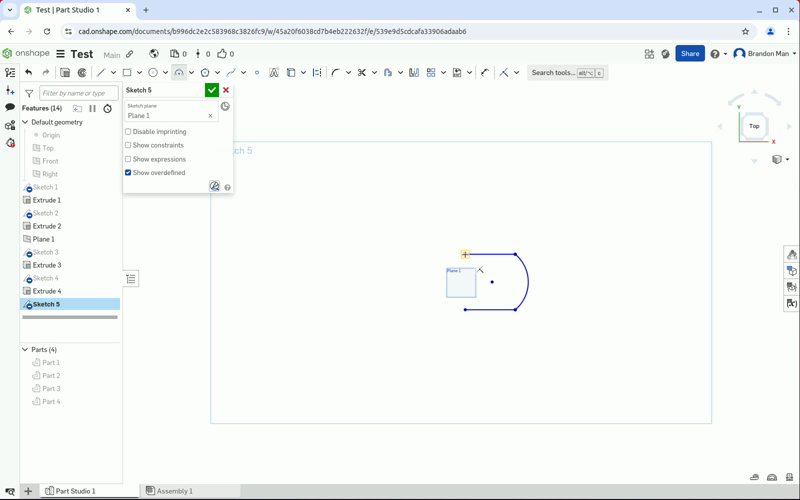
mouse_move(465, 309)
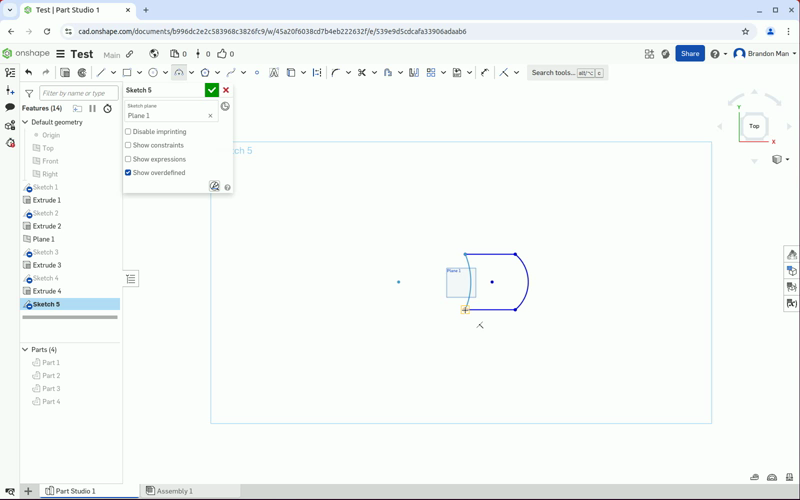
click(465, 309)
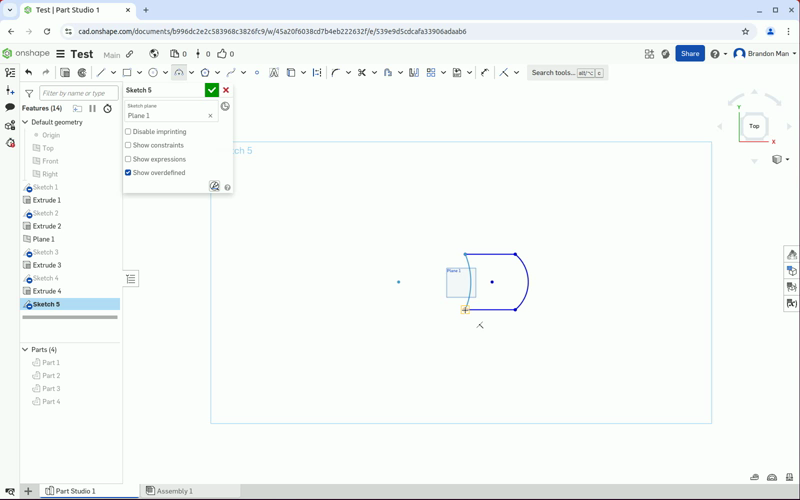
key_down(shift)
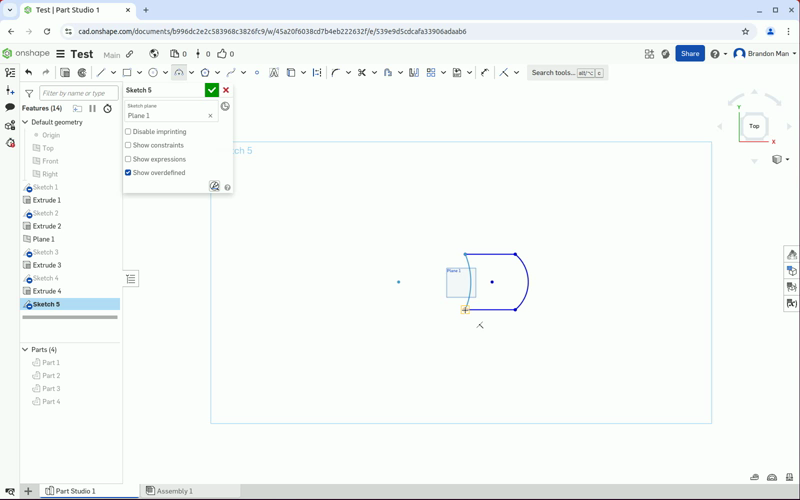
mouse_move(440, 282)
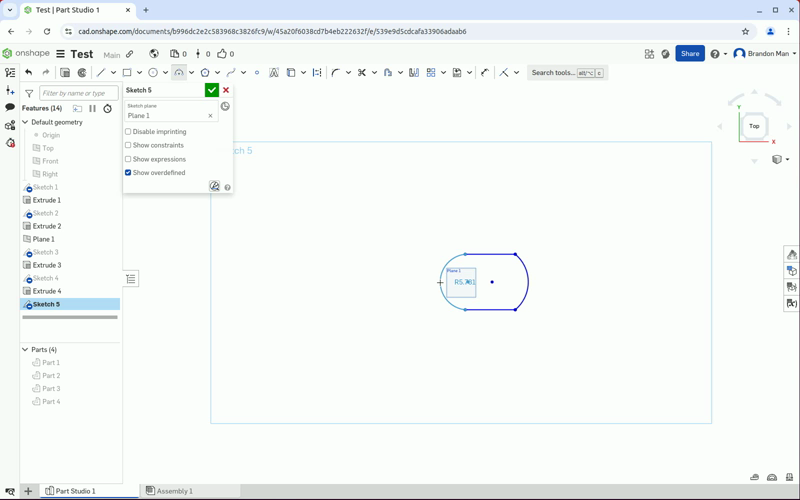
click(440, 282)
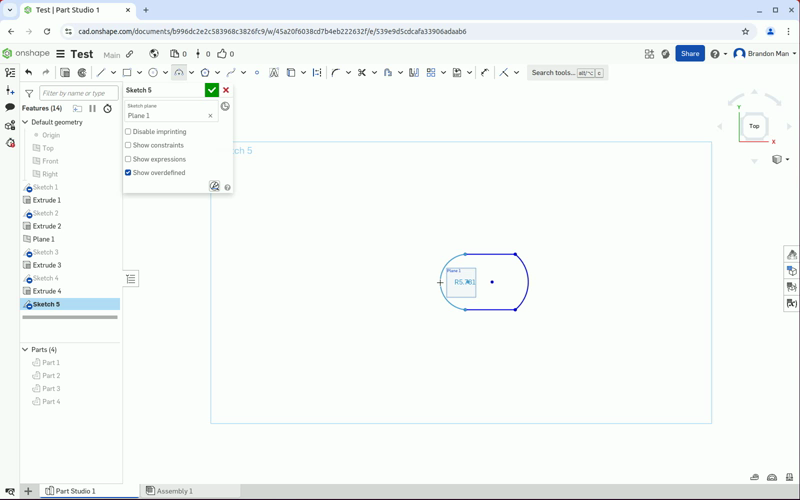
key_up(shift)
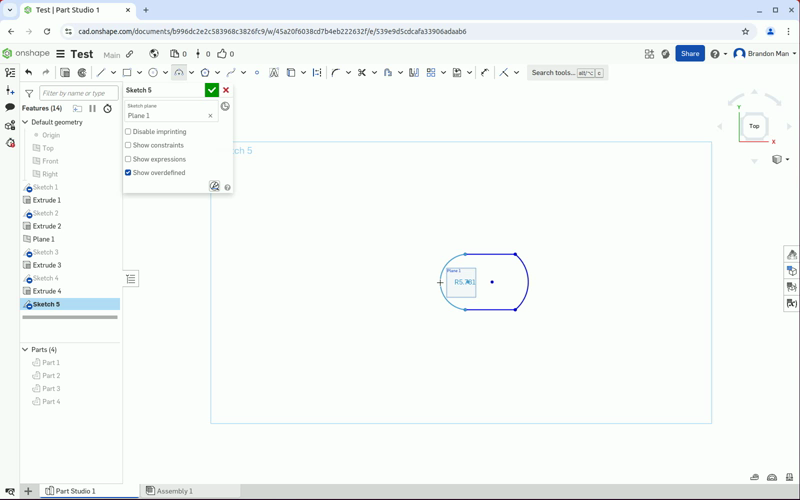
key(esc)
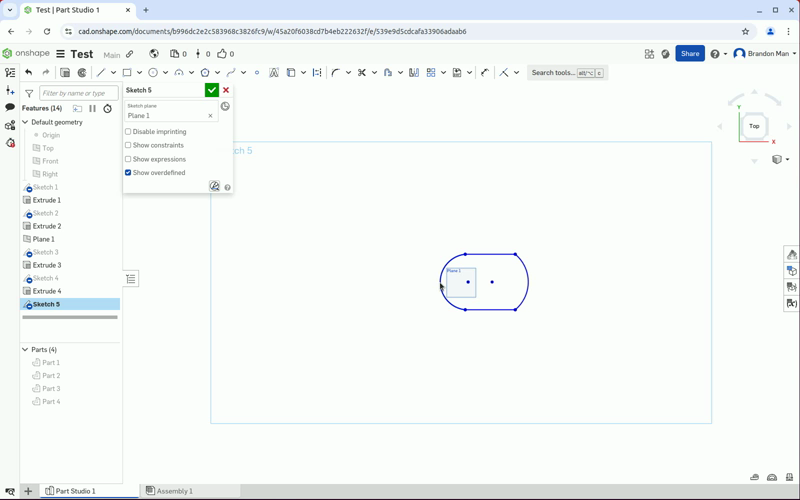
key(c)
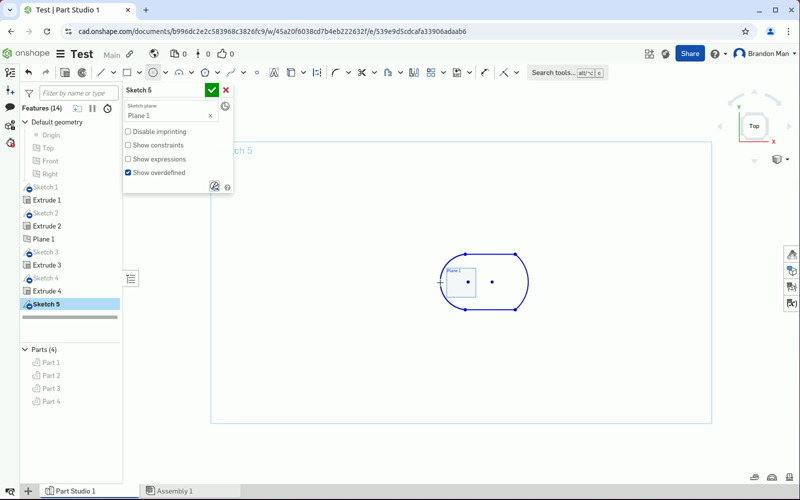
key_down(shift)
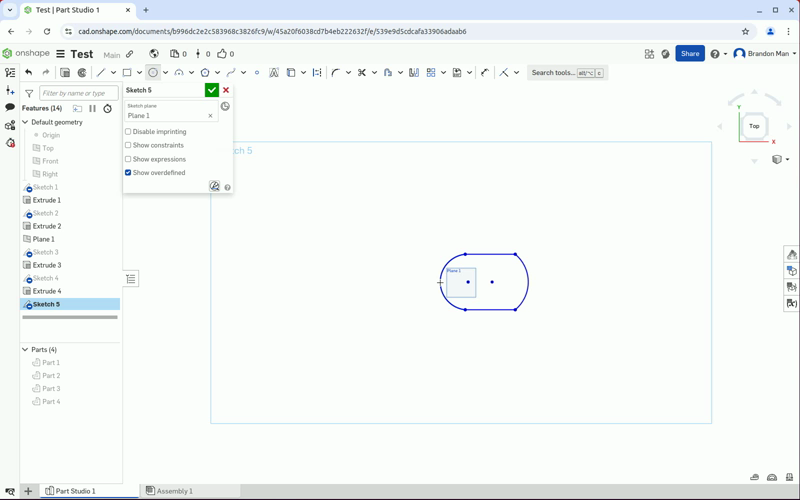
mouse_move(487, 282)
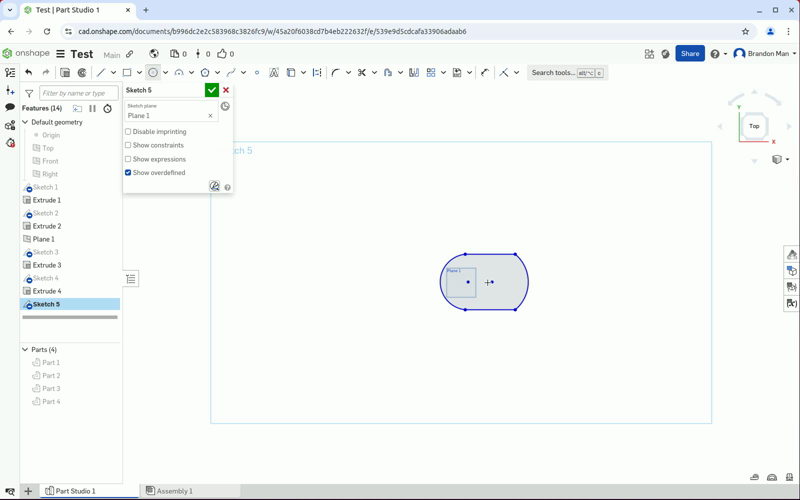
scroll(6)
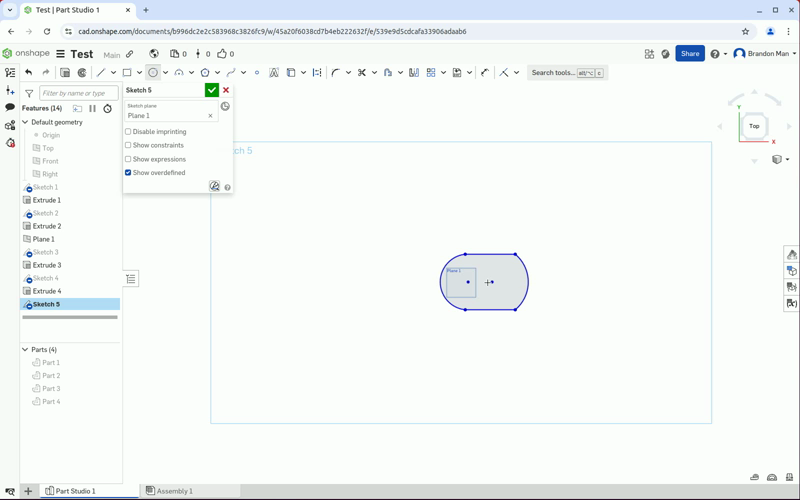
scroll(6)
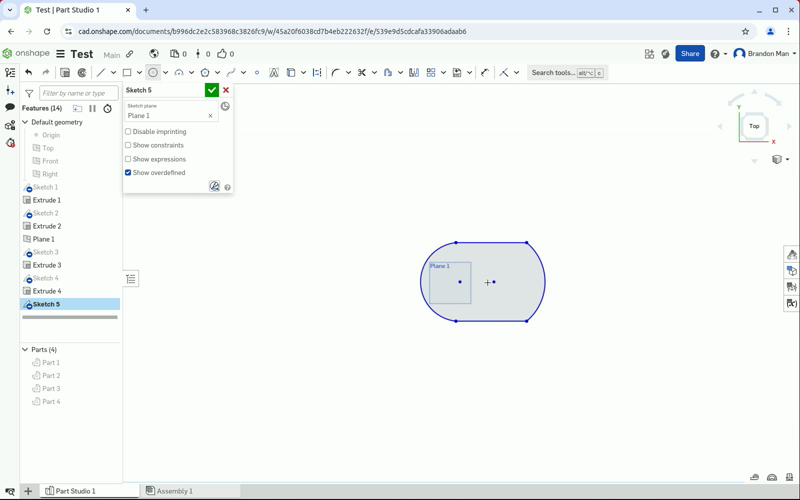
scroll(6)
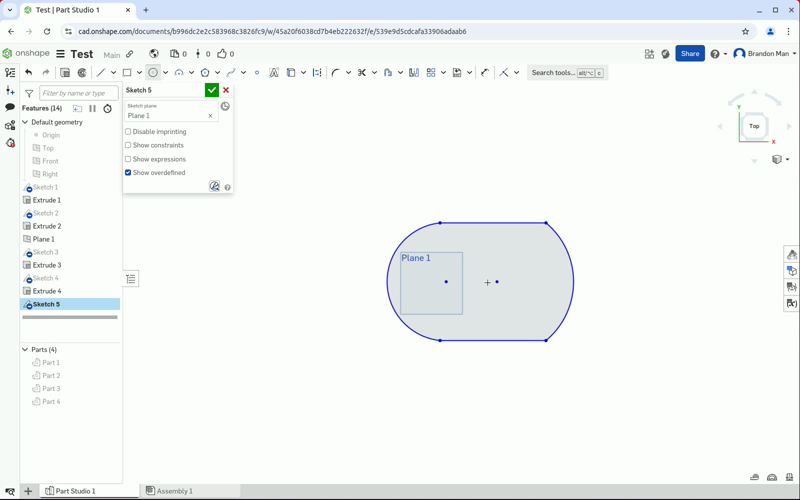
scroll(6)
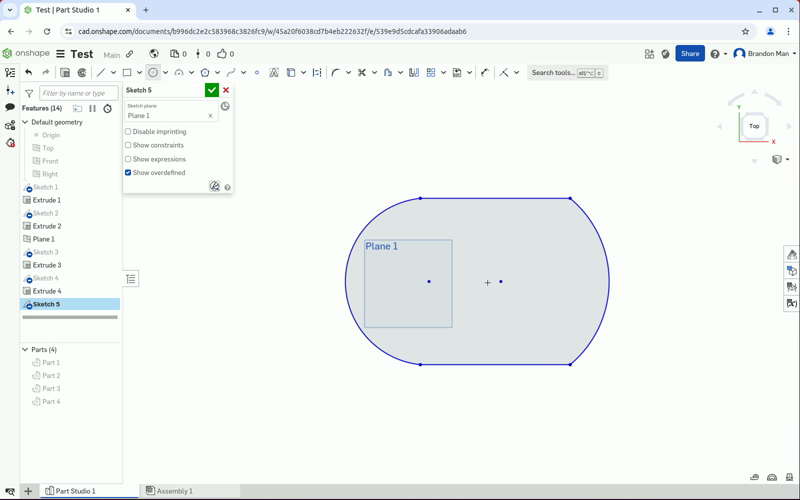
scroll(6)
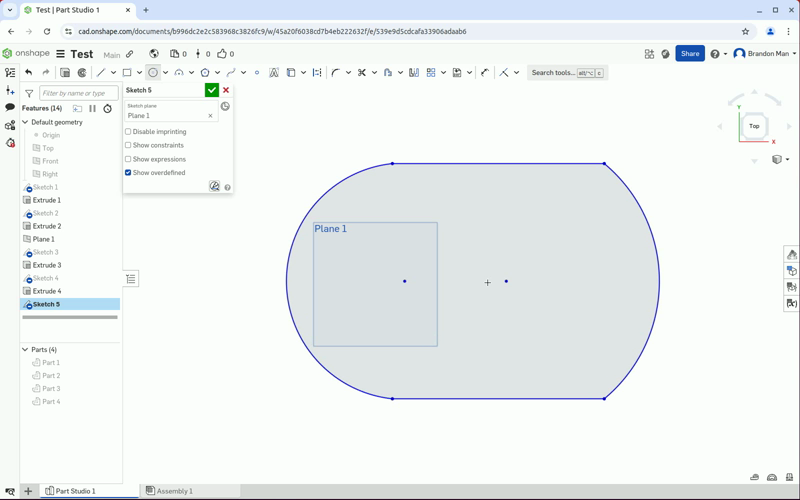
scroll(6)
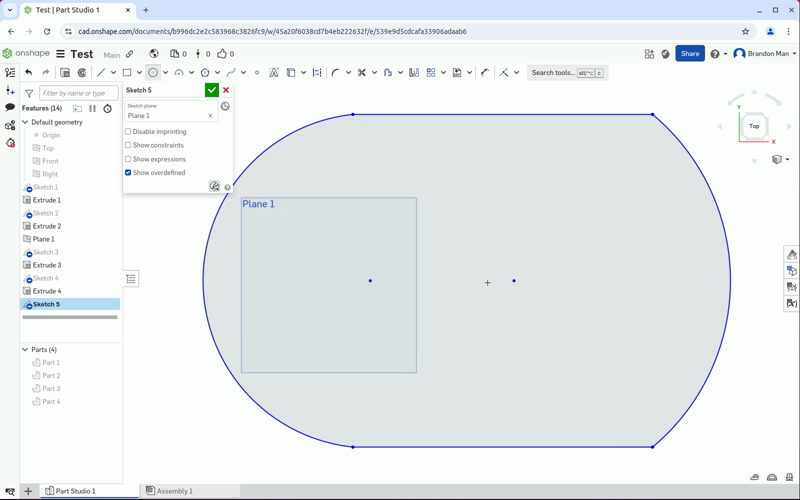
scroll(6)
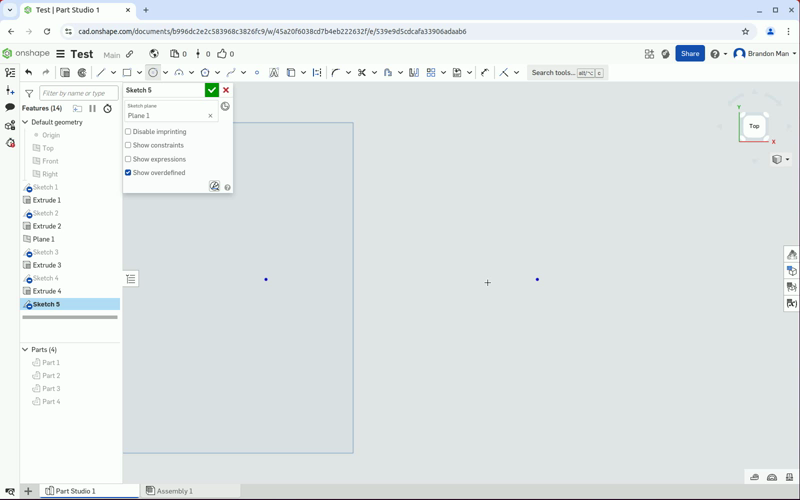
click(487, 282)
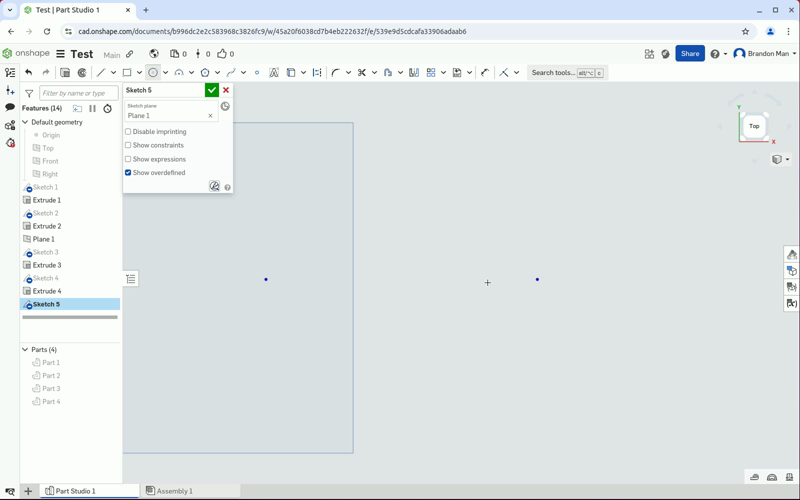
scroll(-6)
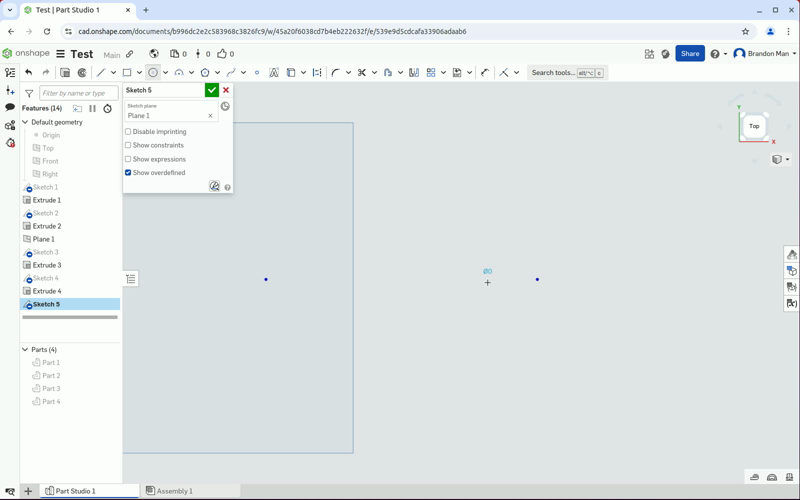
scroll(-6)
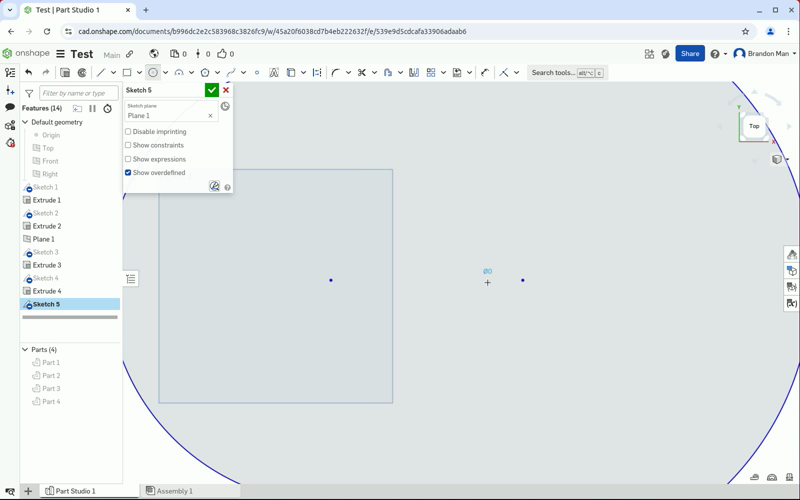
scroll(-6)
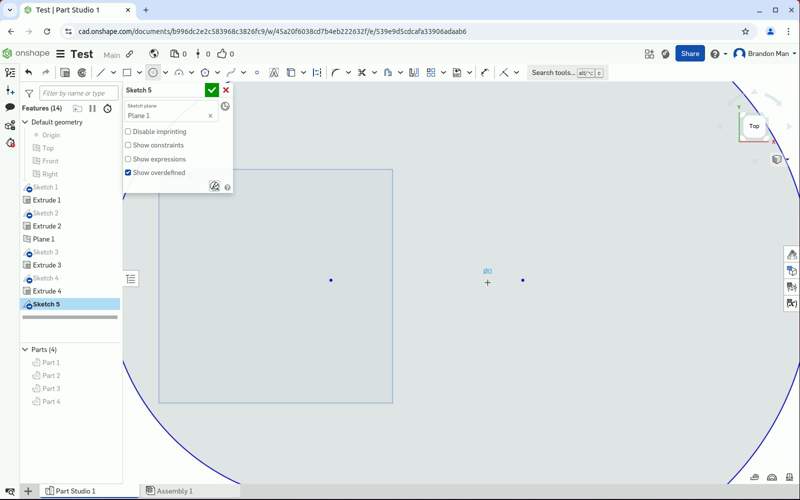
scroll(-6)
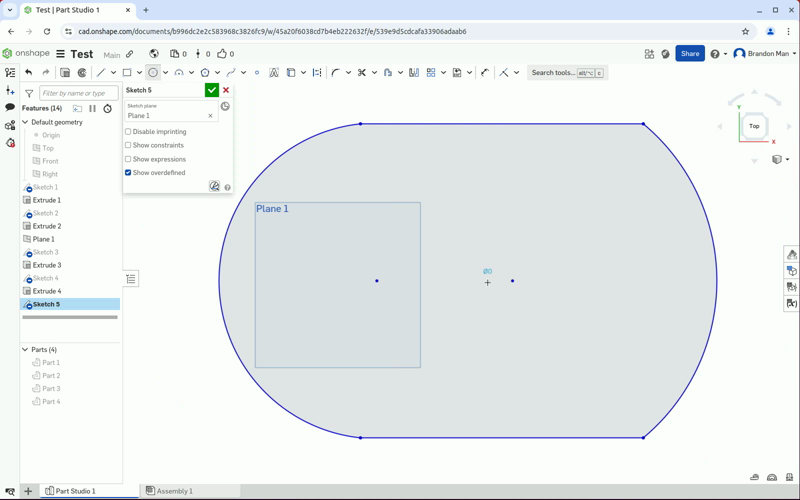
scroll(-6)
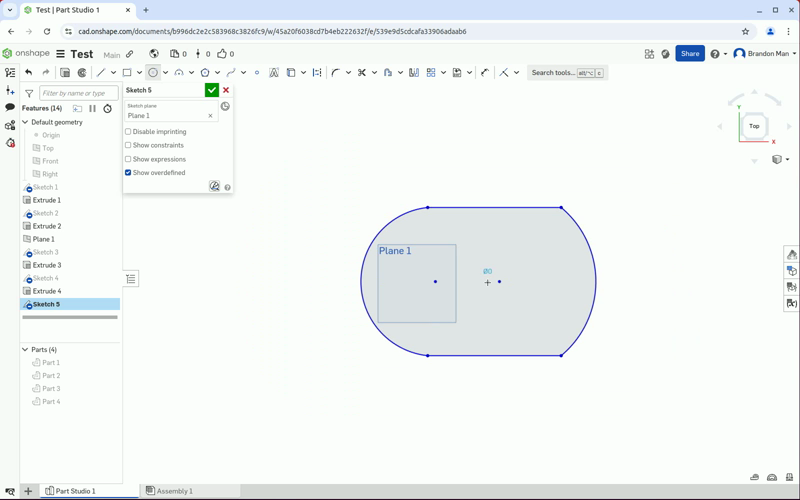
scroll(-6)
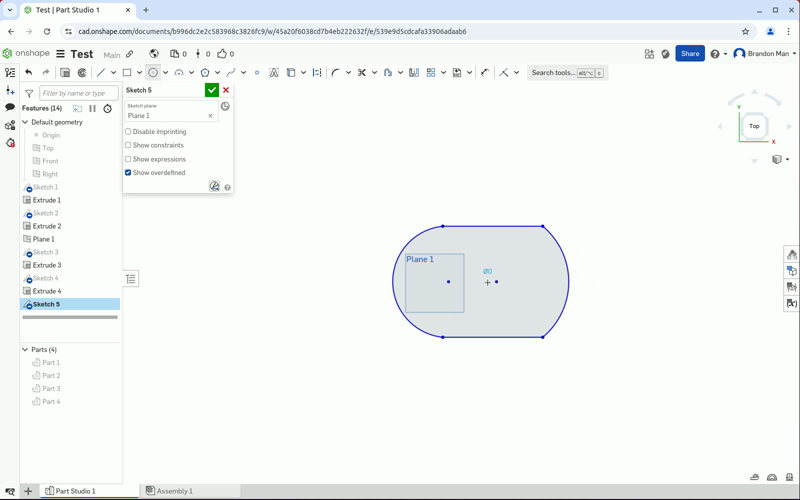
scroll(-6)
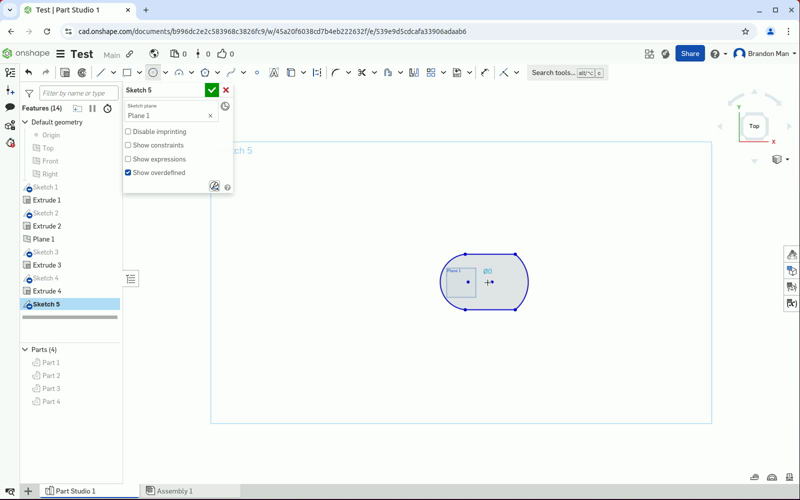
key_up(shift)
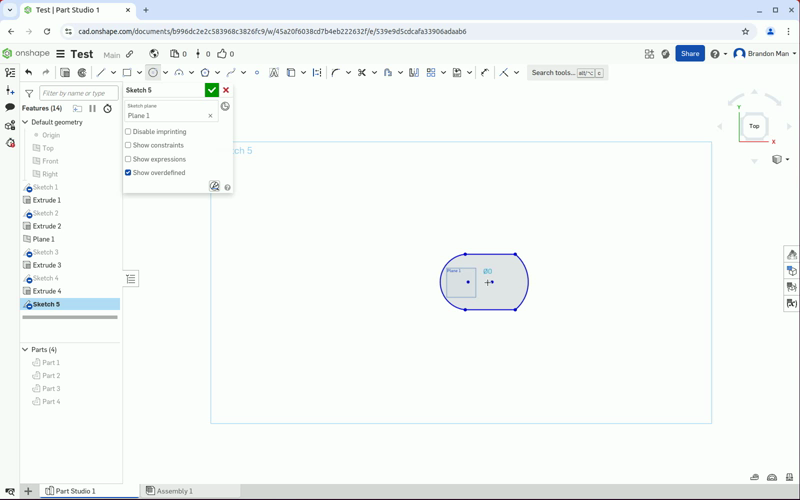
mouse_move(503, 282)
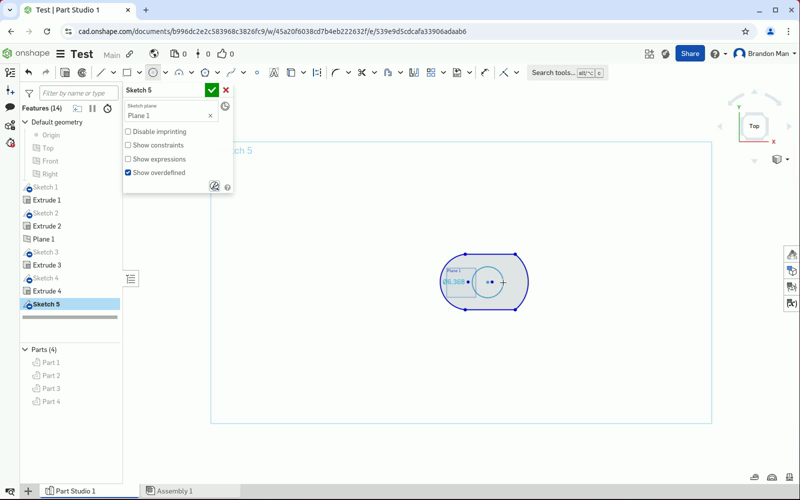
click(503, 282)
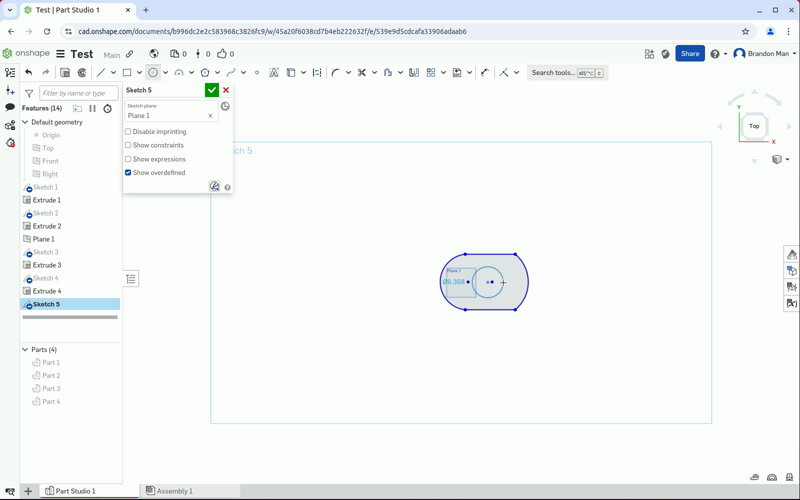
key(esc)
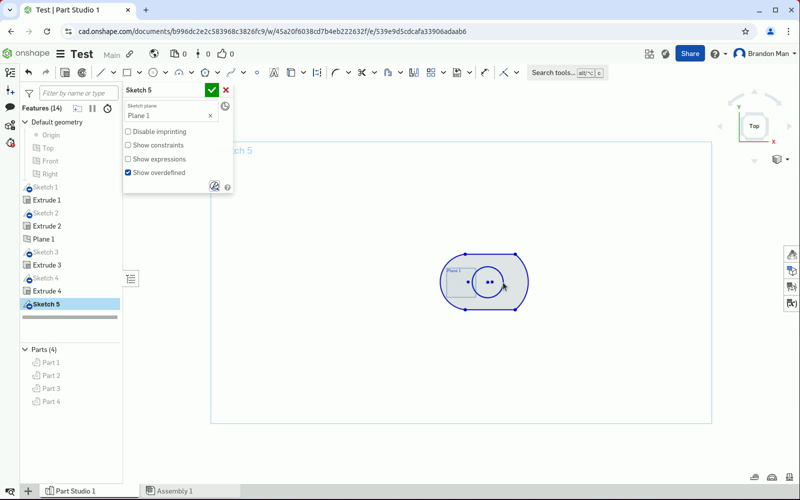
mouse_move(482, 299)
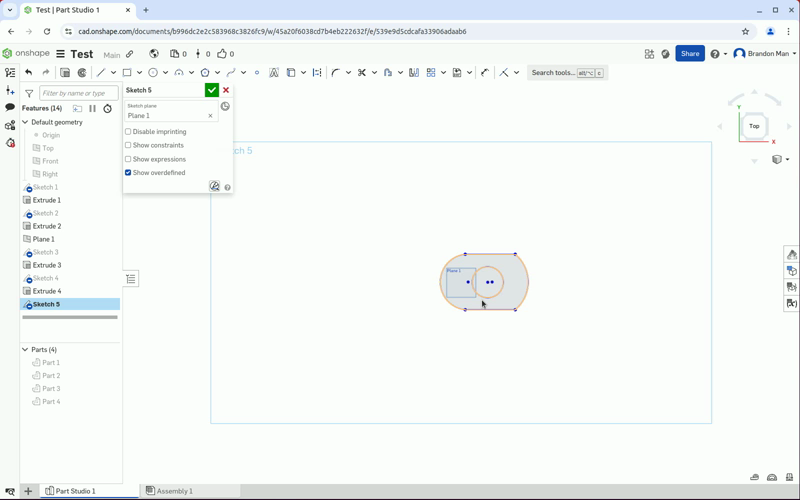
click(482, 299)
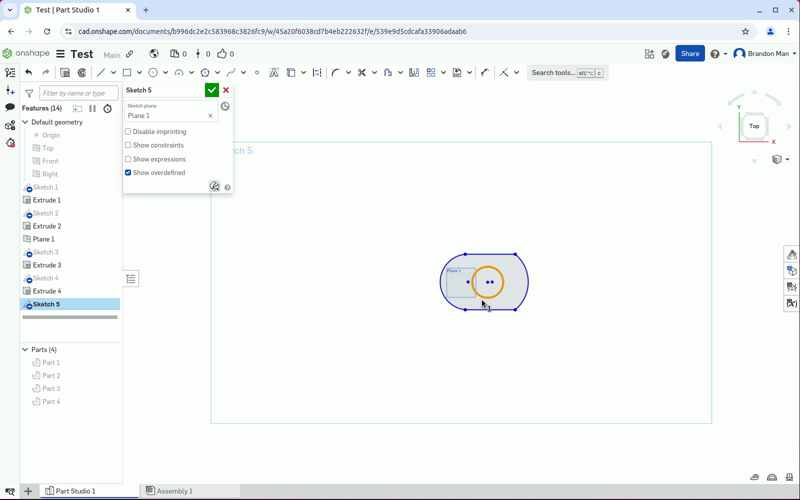
mouse_move(73, 352)
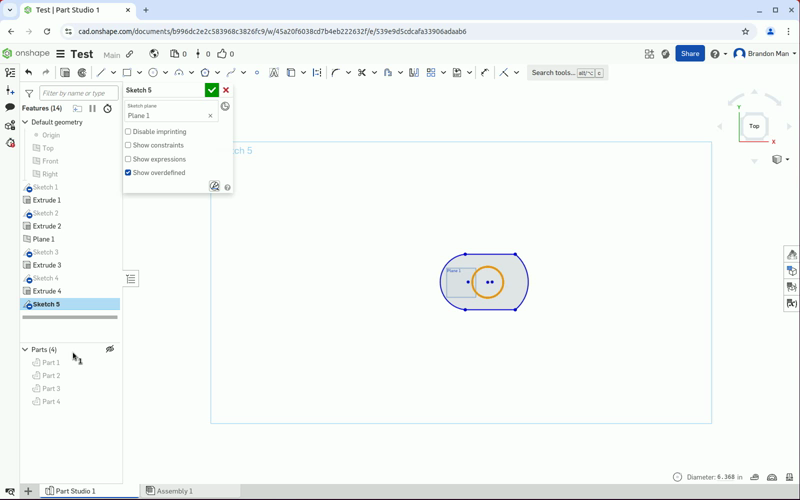
key(shift+y)
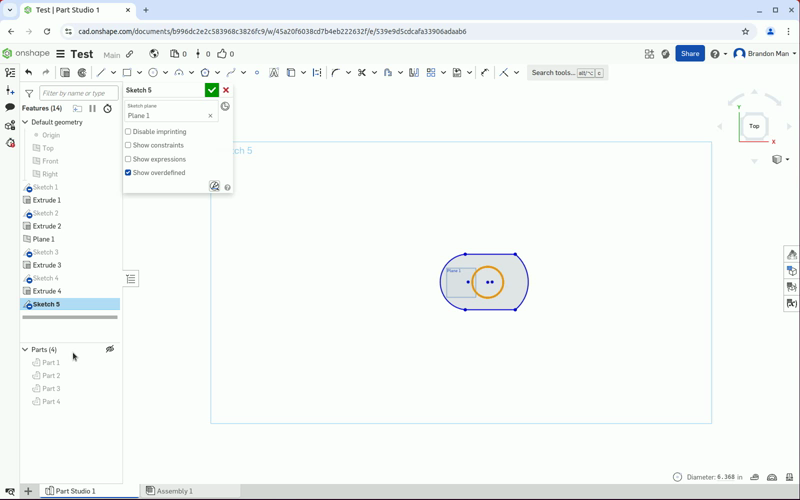
key(shift+e)
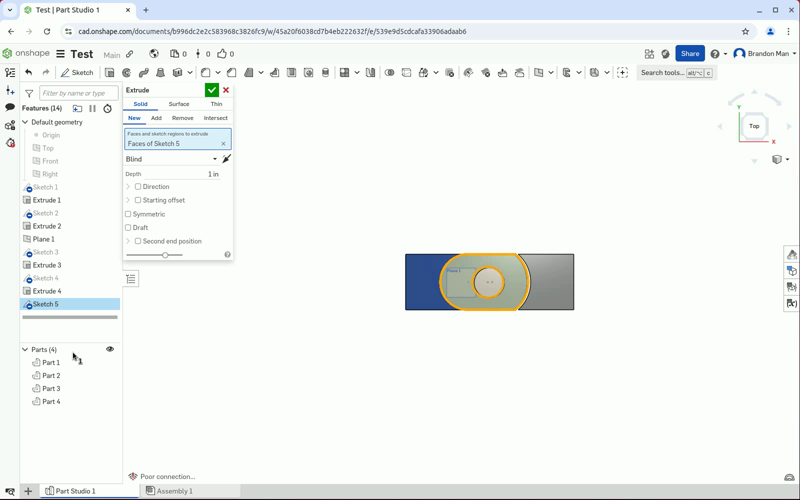
mouse_move(143, 106)
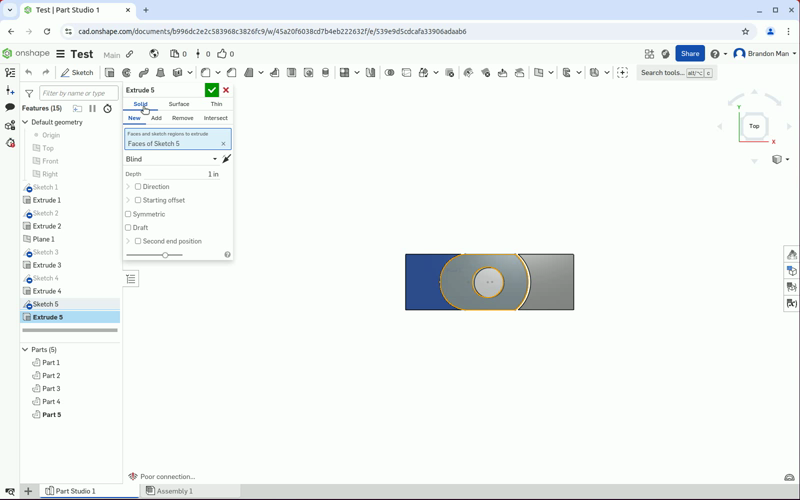
click(143, 106)
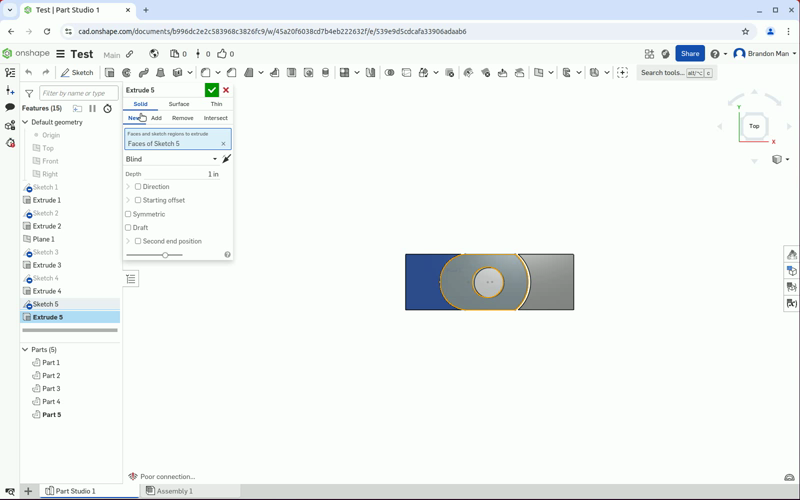
mouse_move(137, 120)
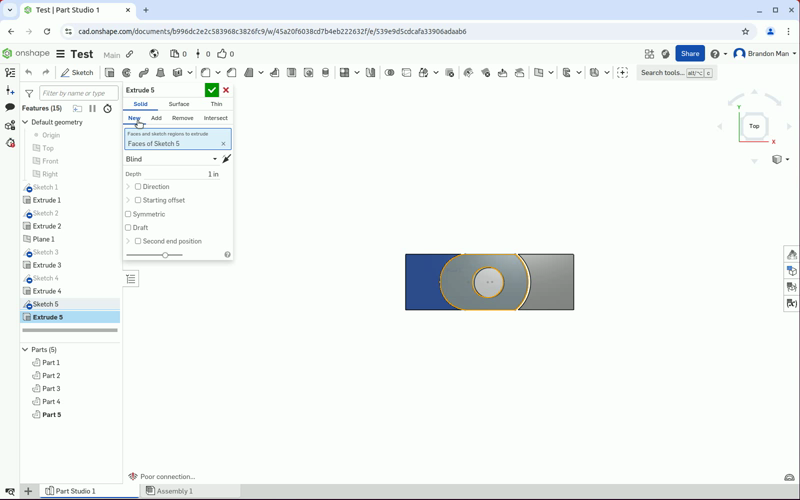
click(137, 120)
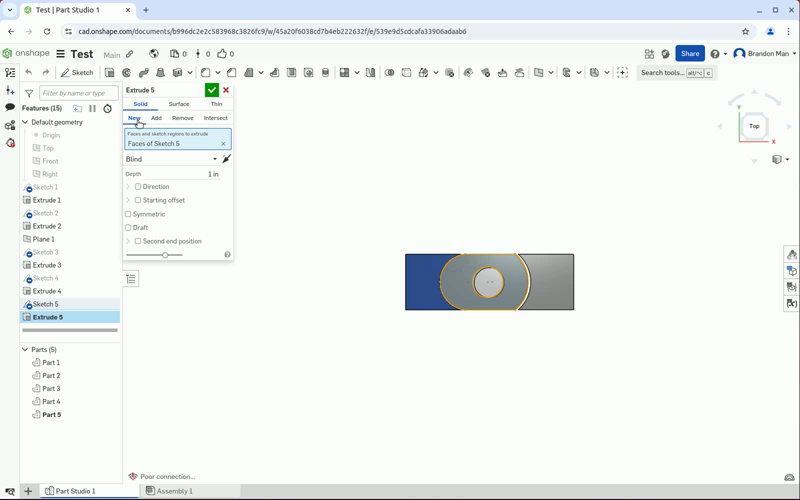
key(tab, 4)
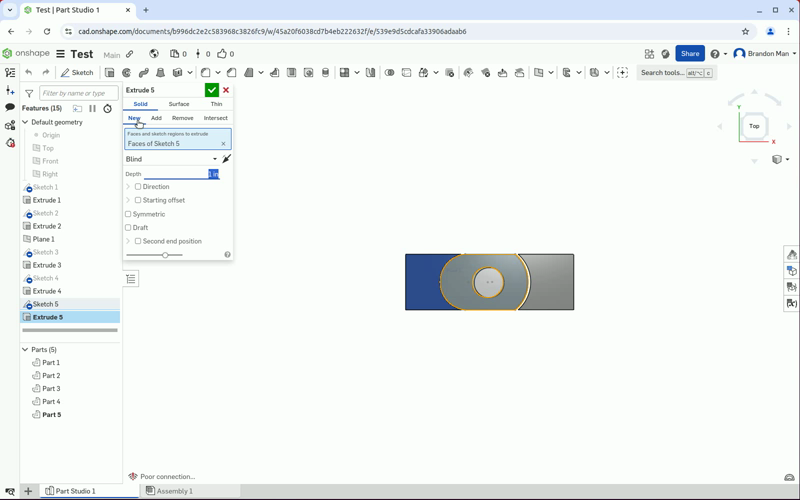
text(3.851)
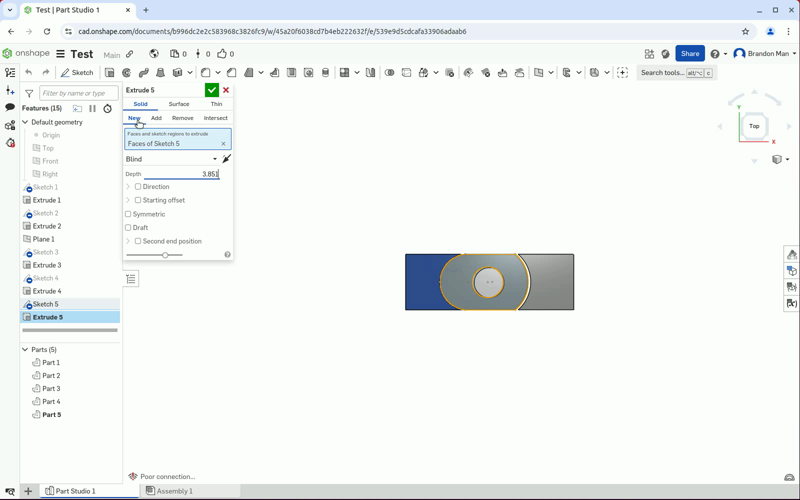
key(enter)
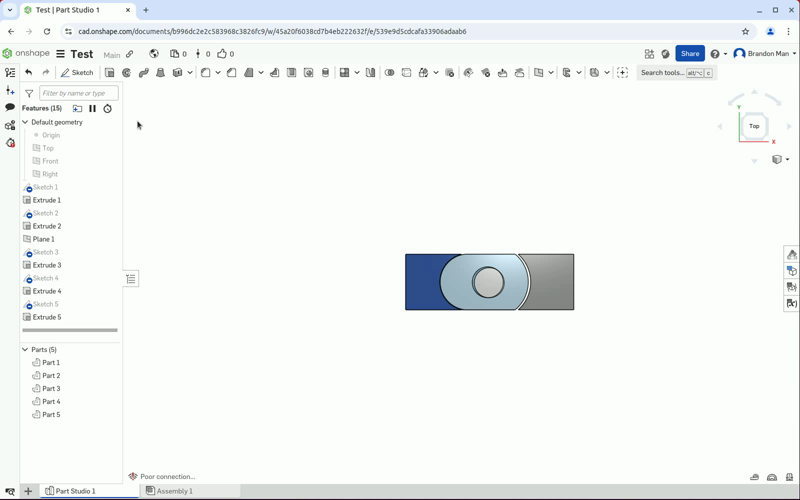
key(shift+h)
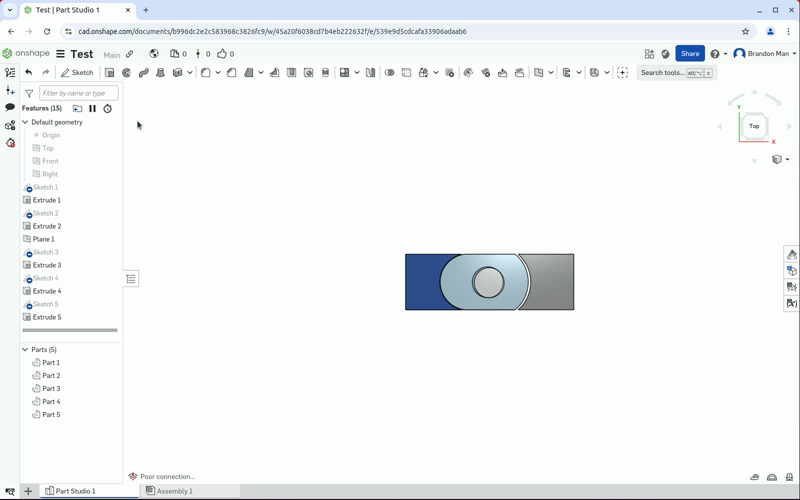
key(shift+h)
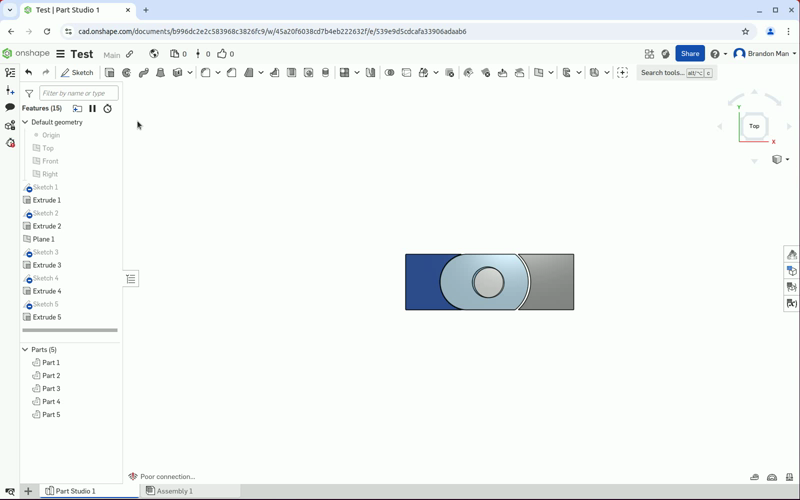
mouse_move(73, 189)
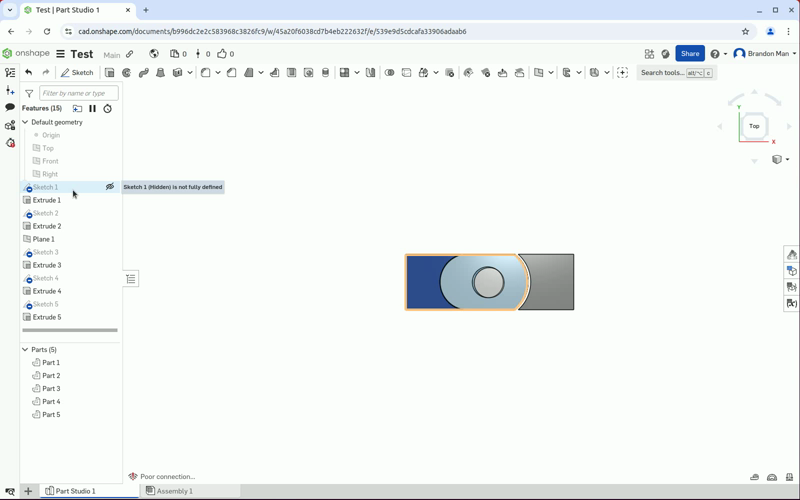
click(73, 189)
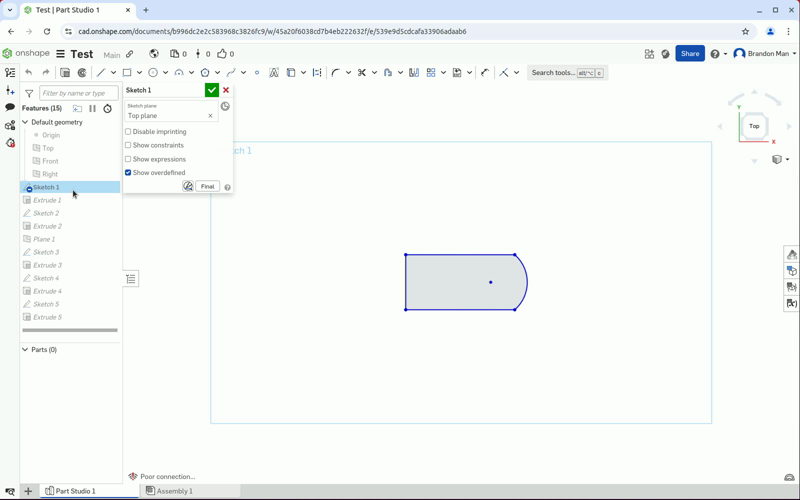
mouse_move(229, 92)
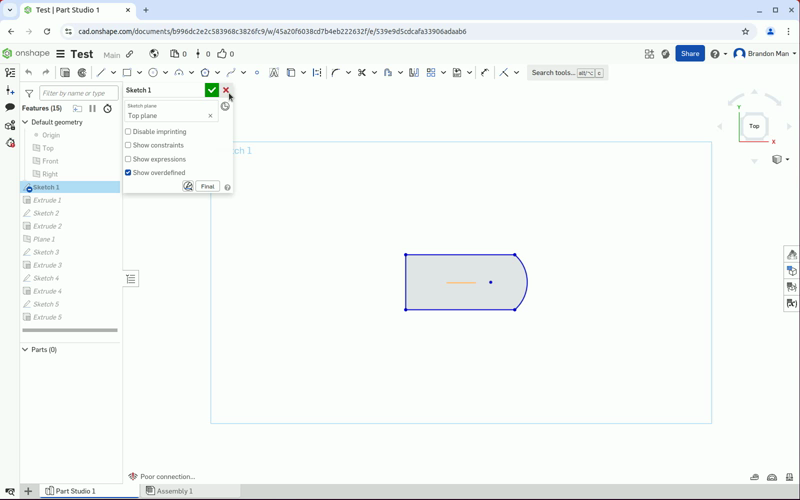
click(229, 92)
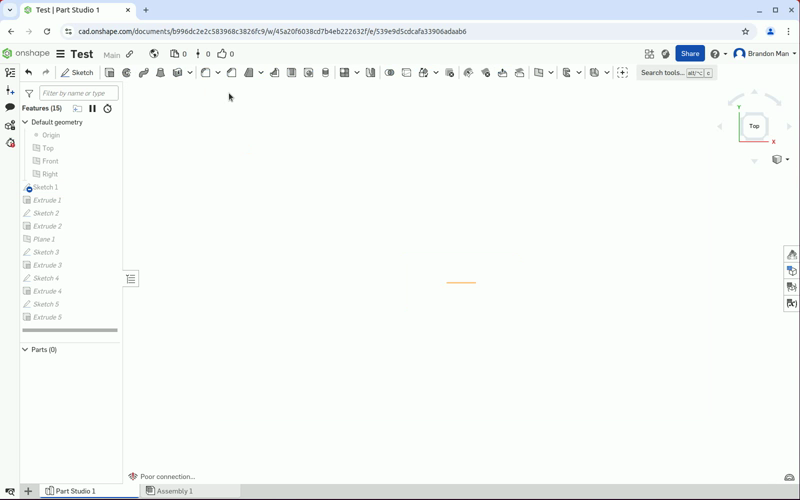
key(shift+s)
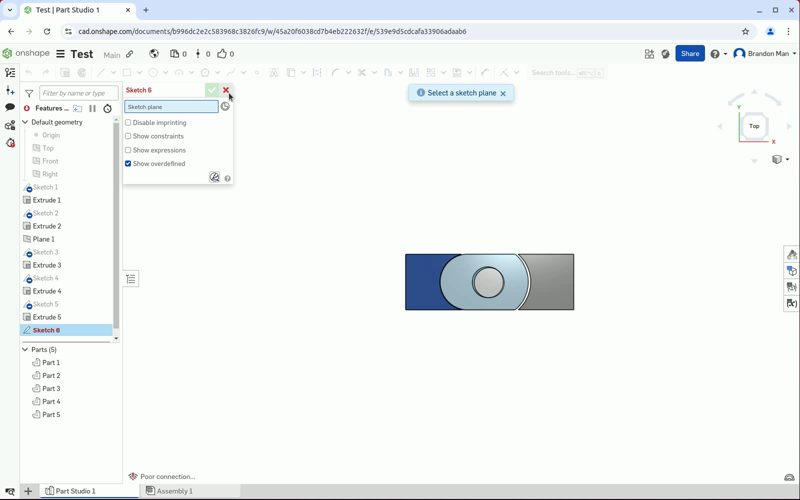
mouse_move(69, 241)
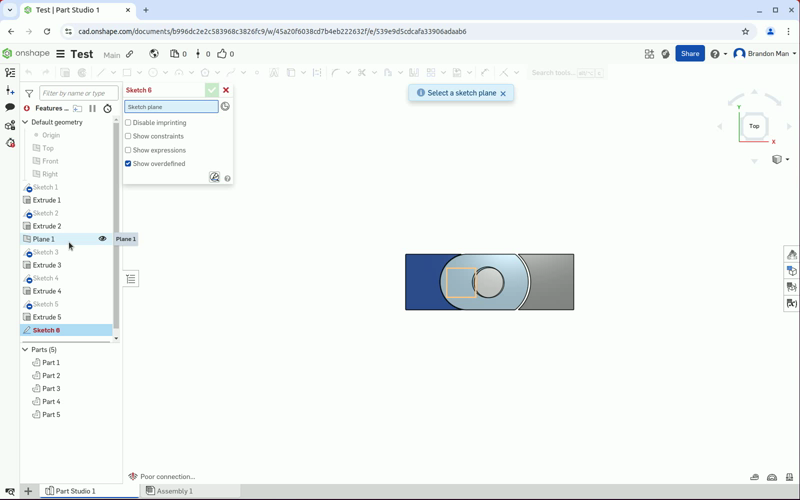
click(69, 241)
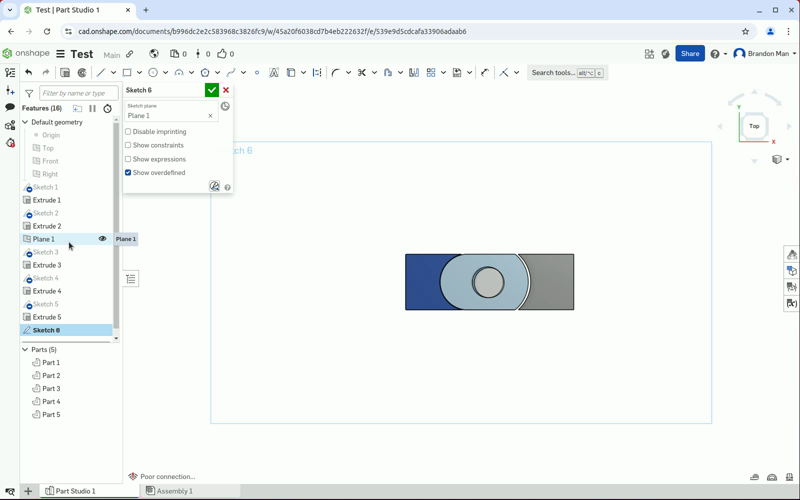
mouse_move(73, 352)
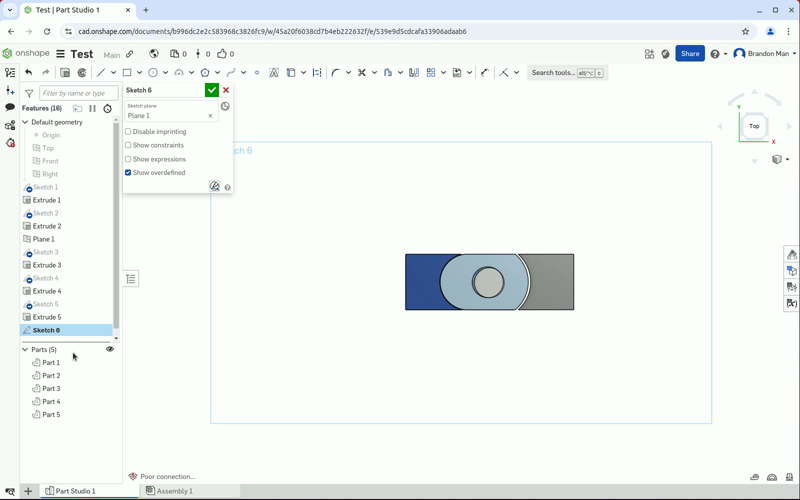
key(y)
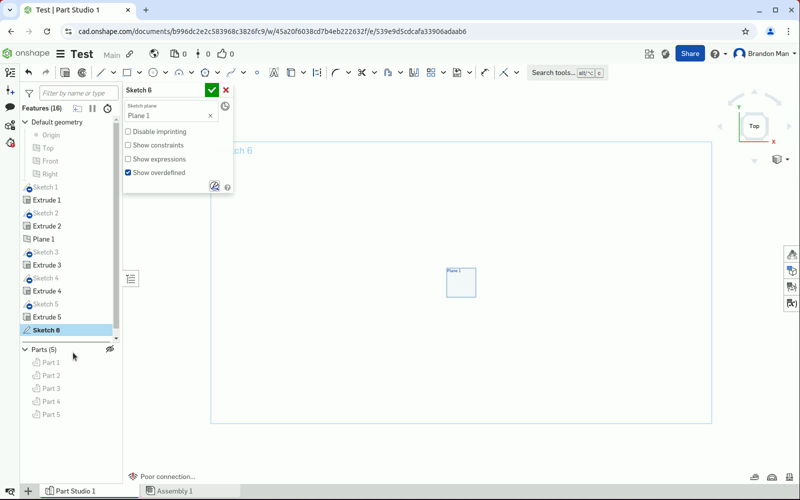
key(l)
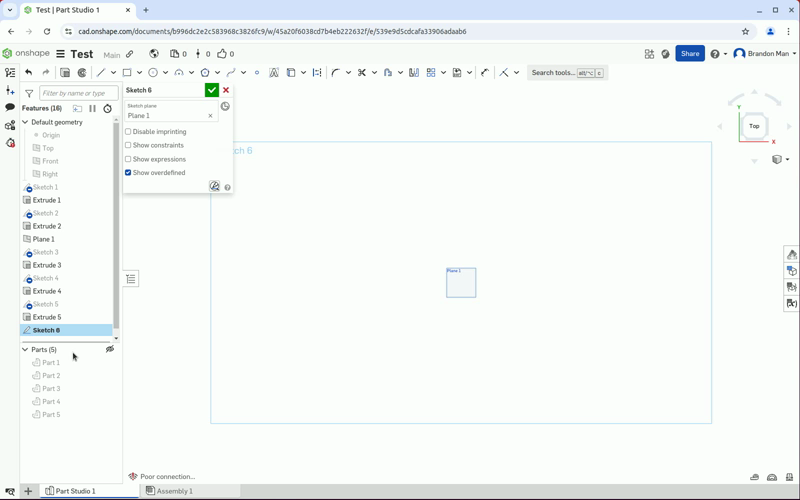
key_down(shift)
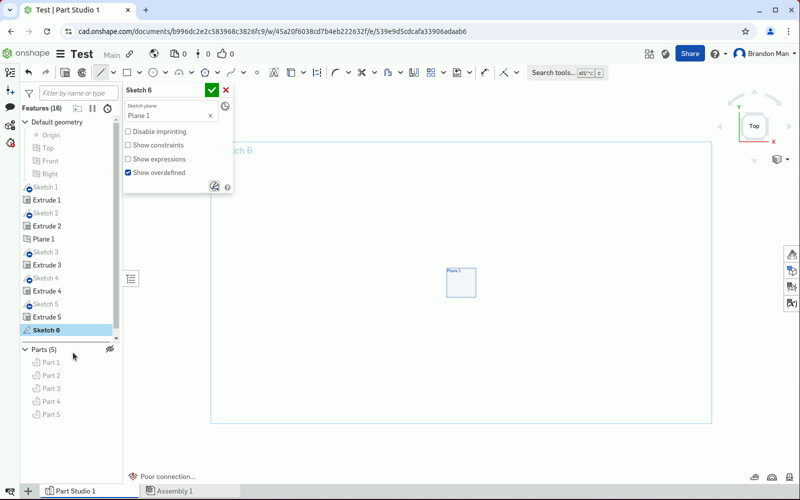
mouse_move(515, 309)
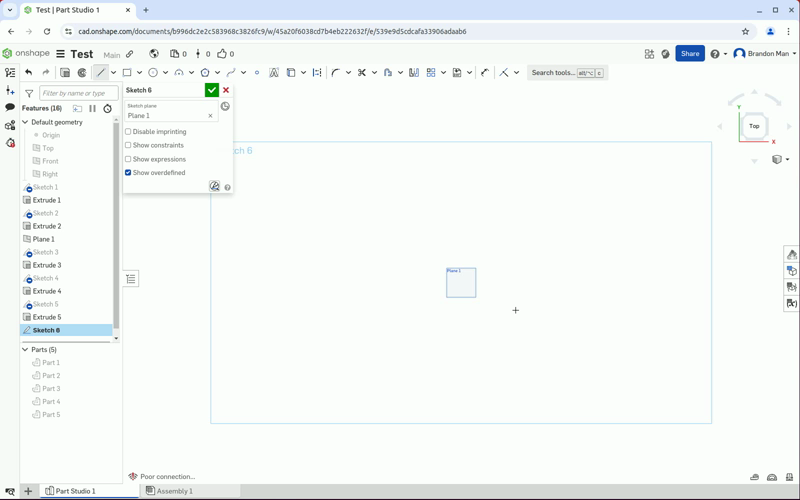
click(515, 309)
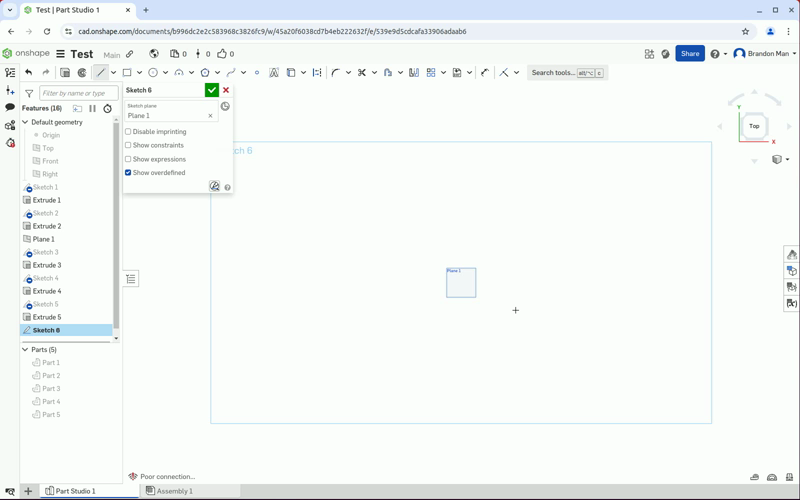
key_up(shift)
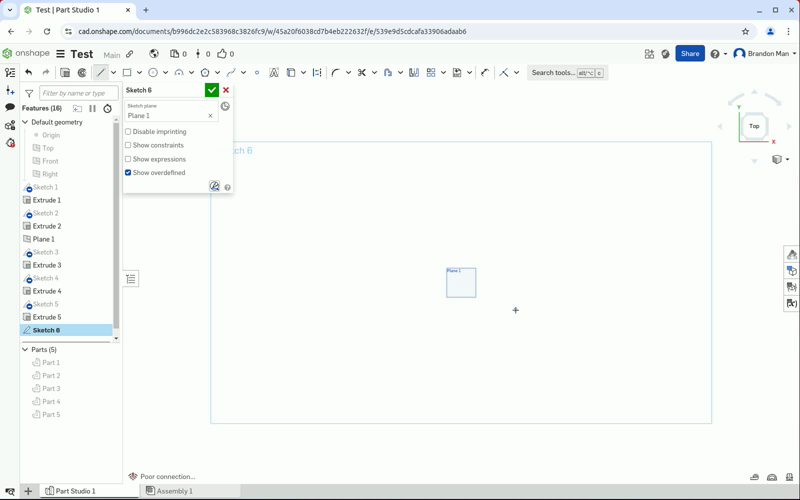
key_down(shift)
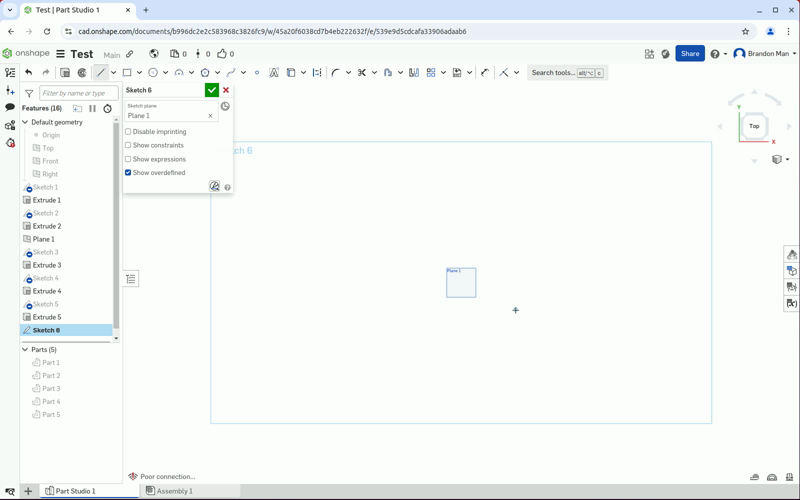
mouse_move(545, 309)
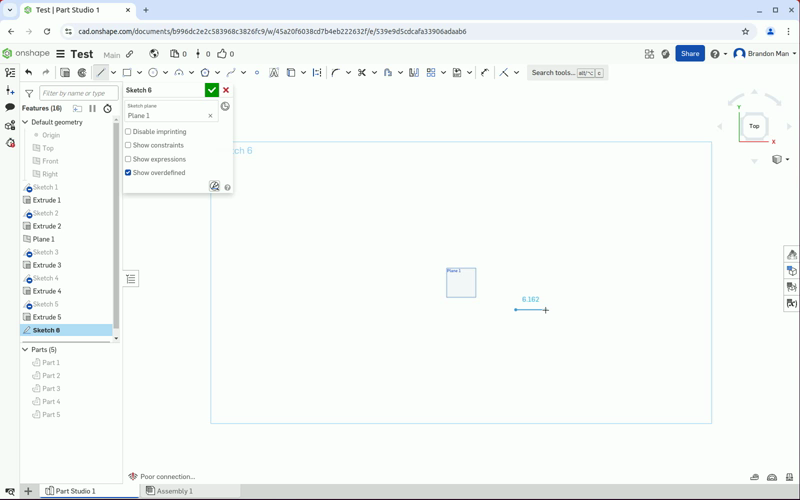
mouse_move(573, 309)
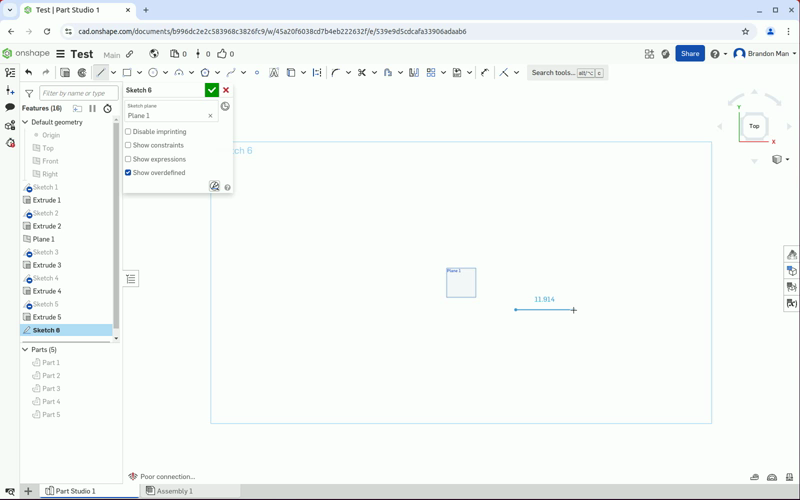
click(573, 309)
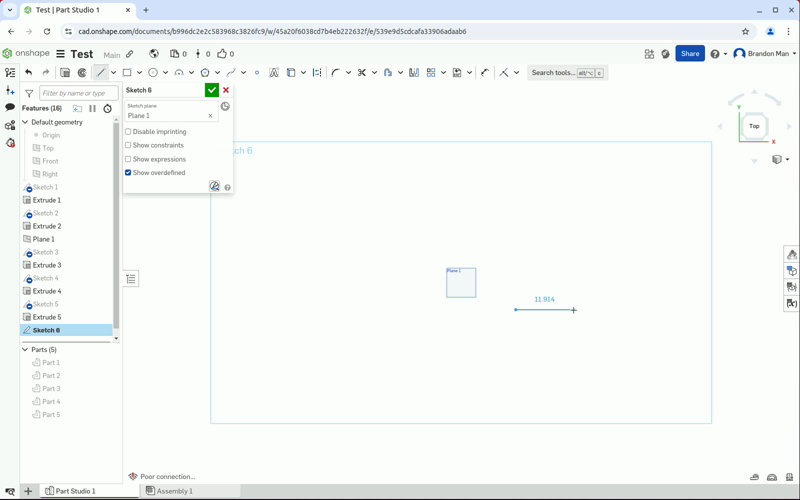
key_up(shift)
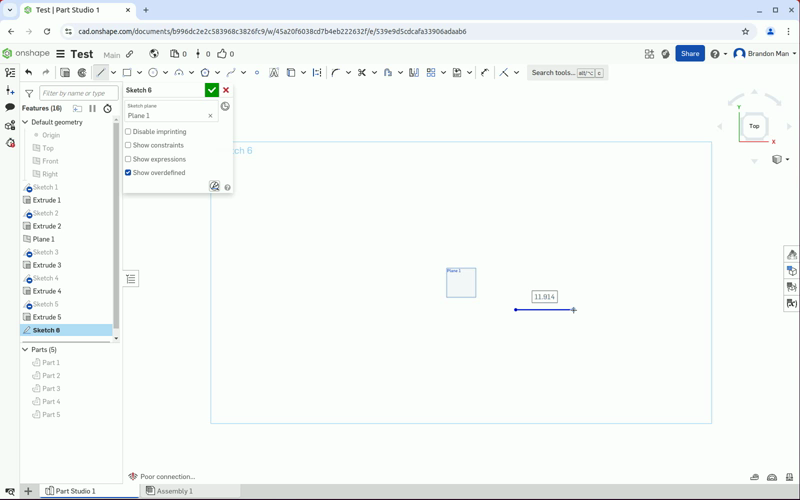
key_down(shift)
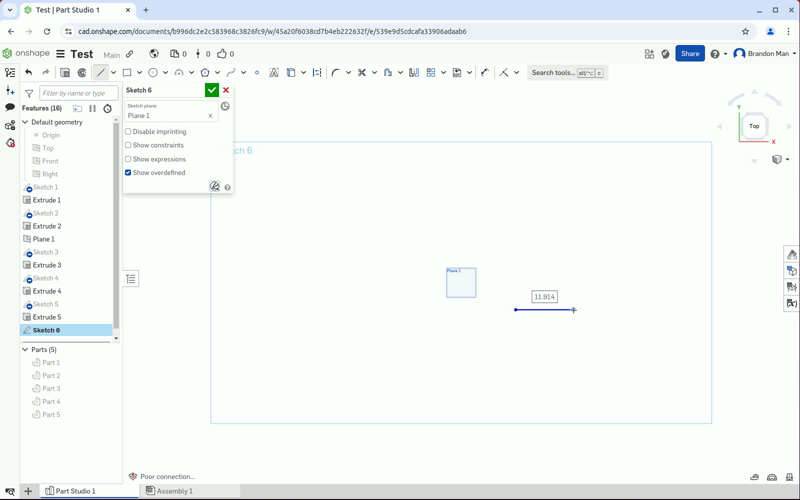
mouse_move(589, 309)
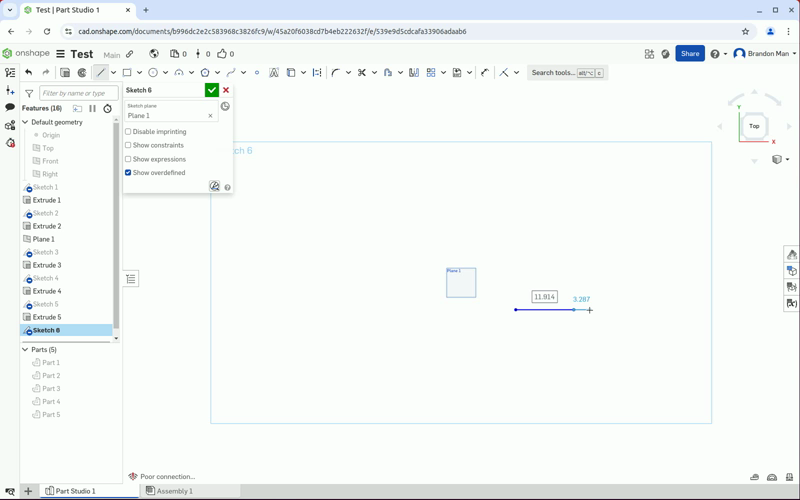
mouse_move(573, 254)
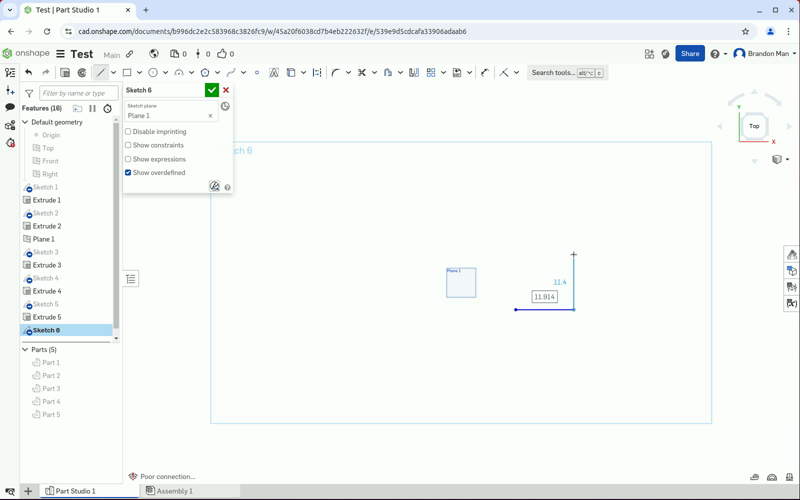
click(573, 254)
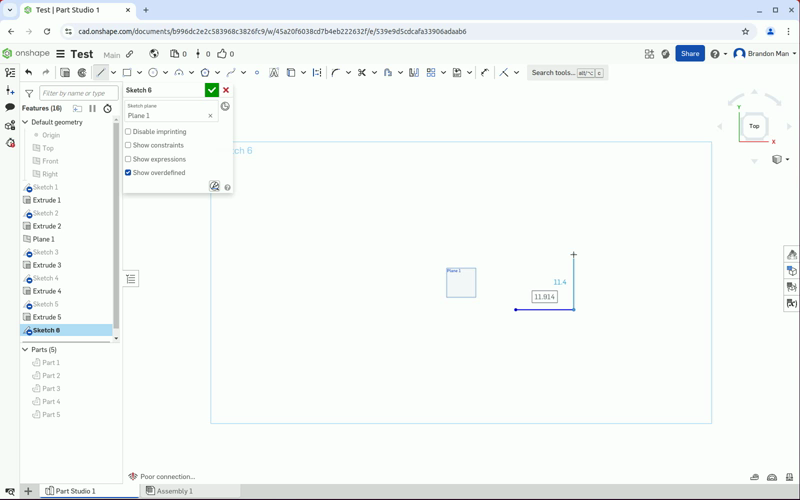
key_up(shift)
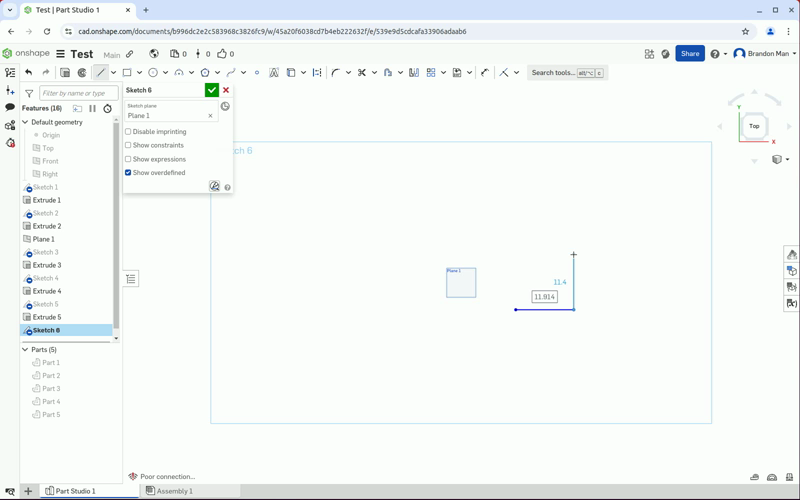
key_down(shift)
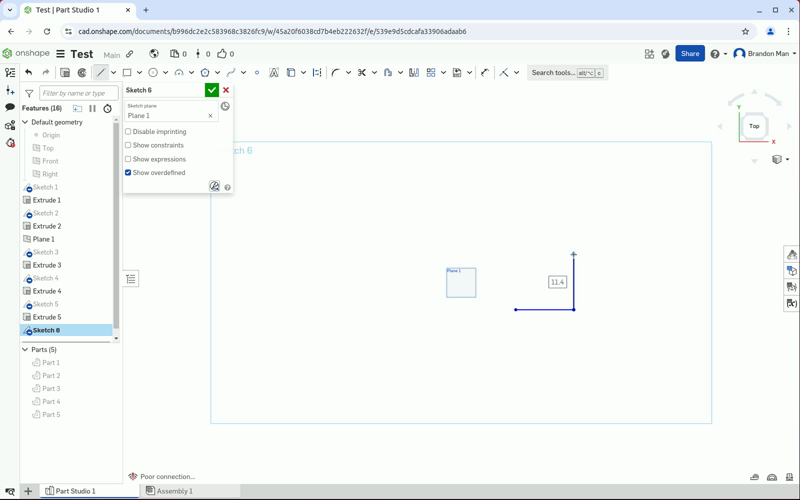
mouse_move(589, 254)
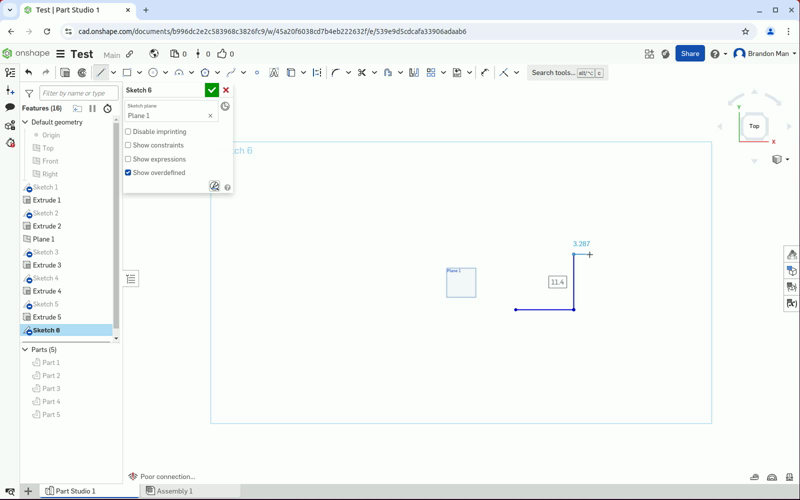
mouse_move(515, 254)
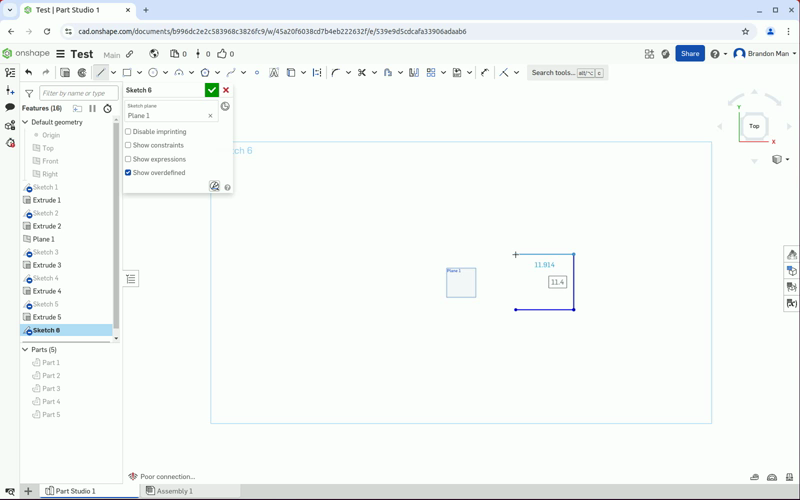
click(515, 254)
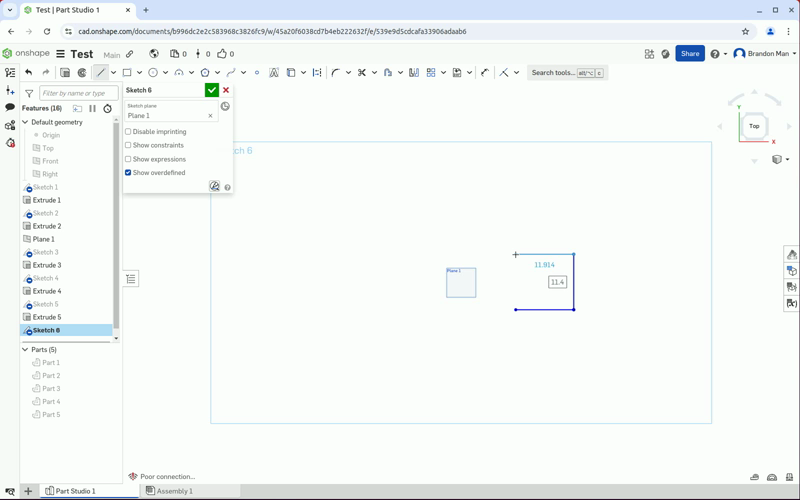
key_up(shift)
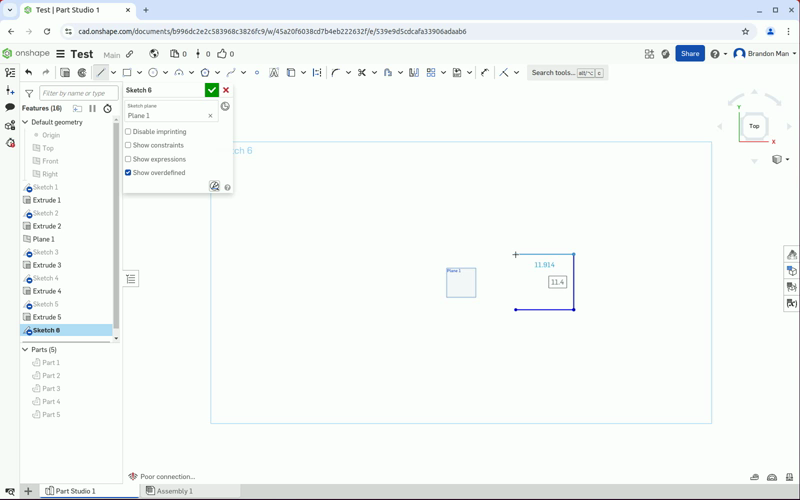
key(esc)
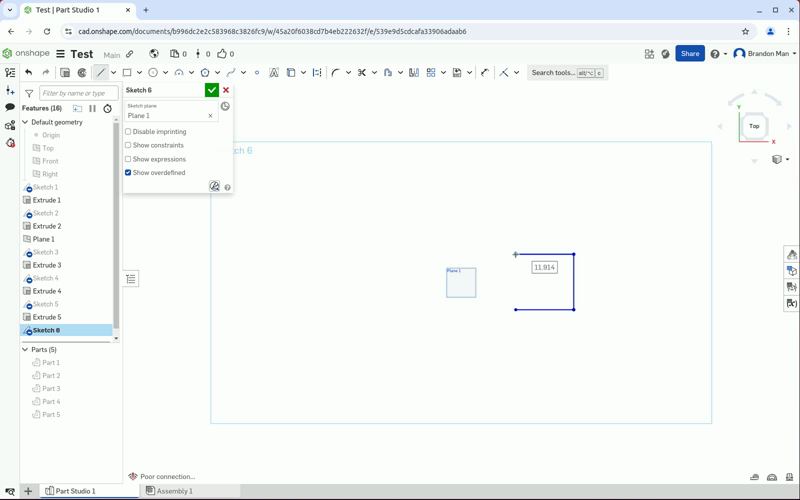
key(a)
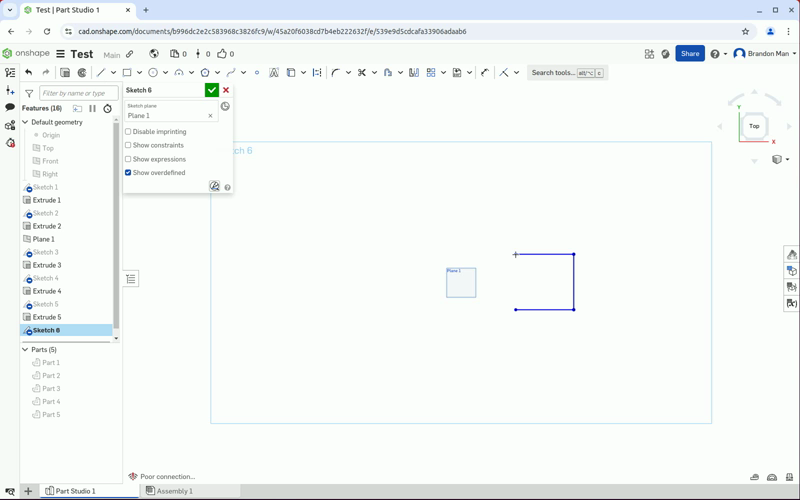
mouse_move(515, 254)
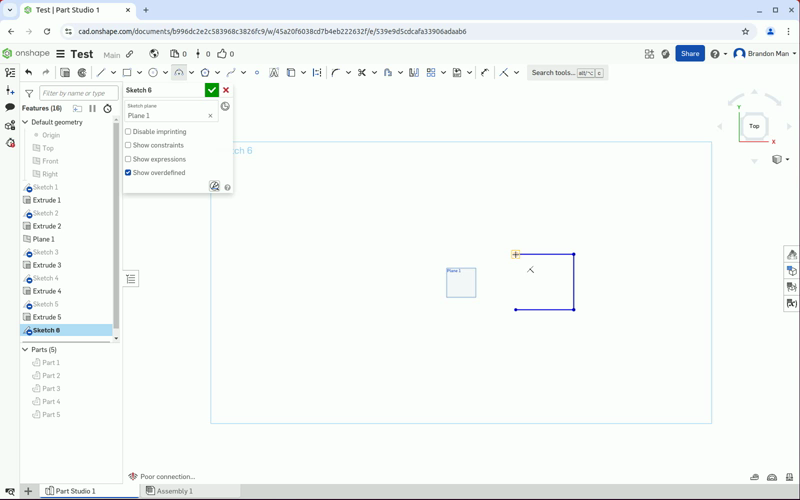
click(515, 254)
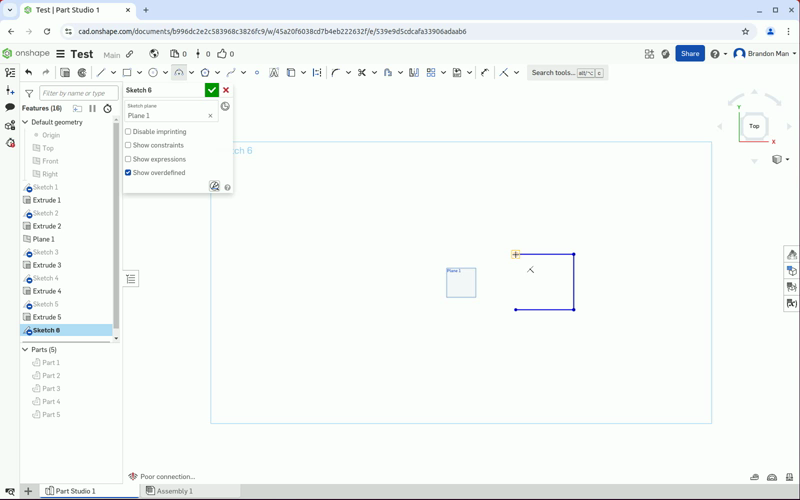
mouse_move(515, 309)
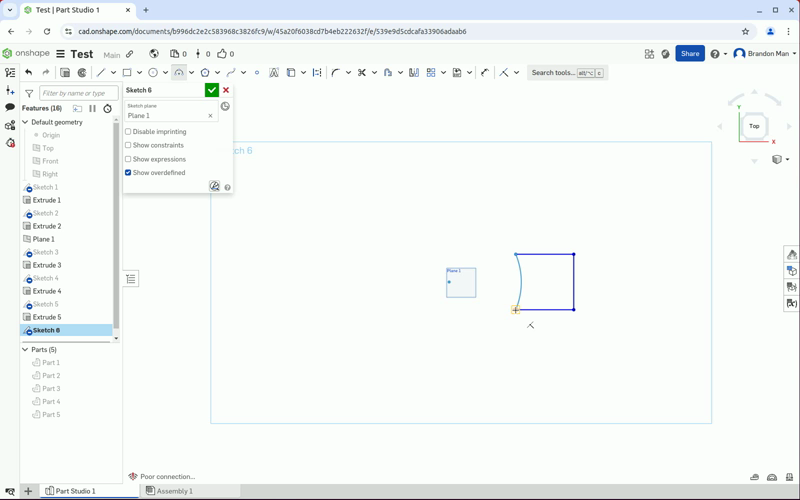
click(515, 309)
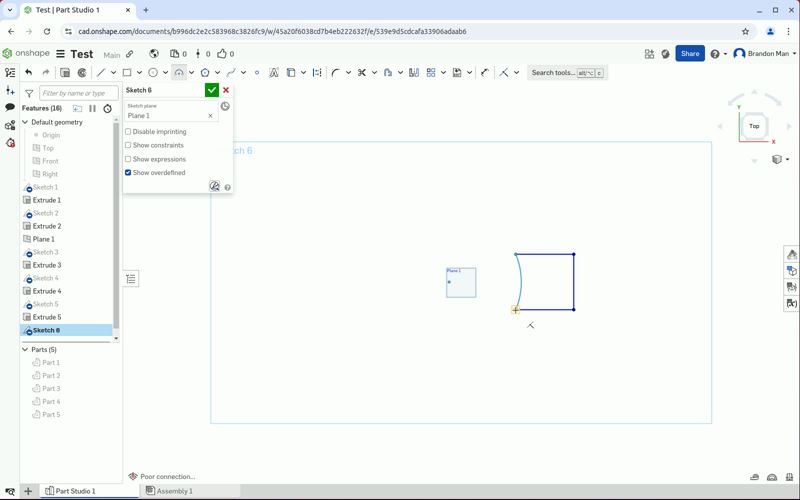
key_down(shift)
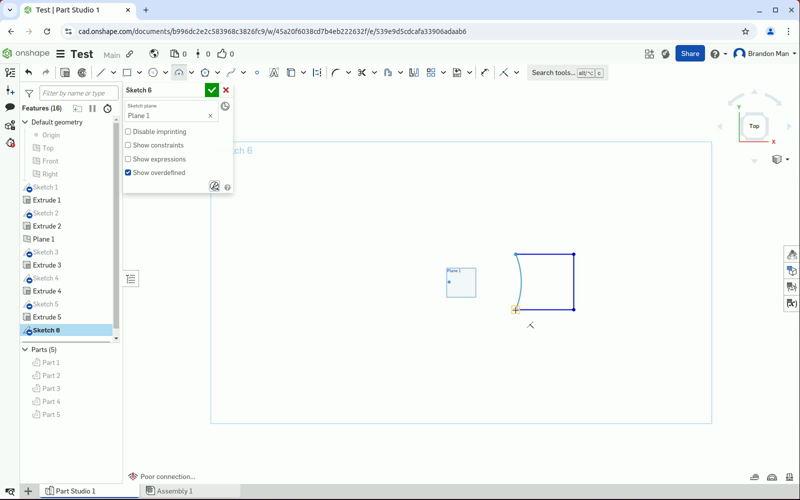
mouse_move(528, 282)
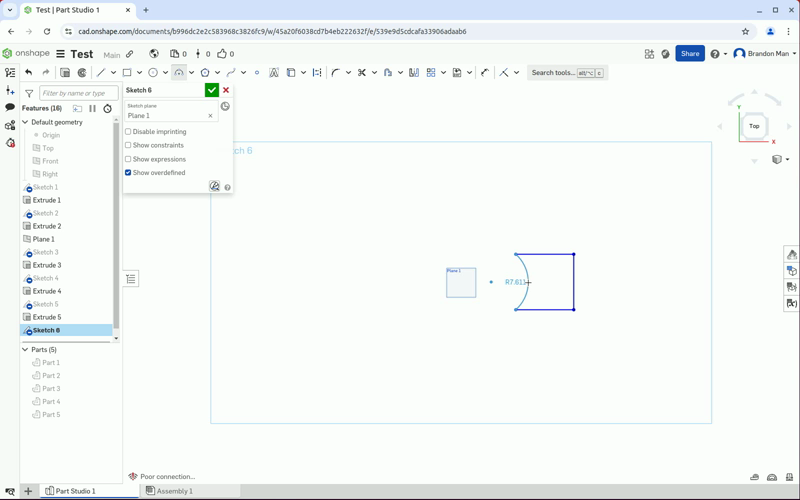
click(528, 282)
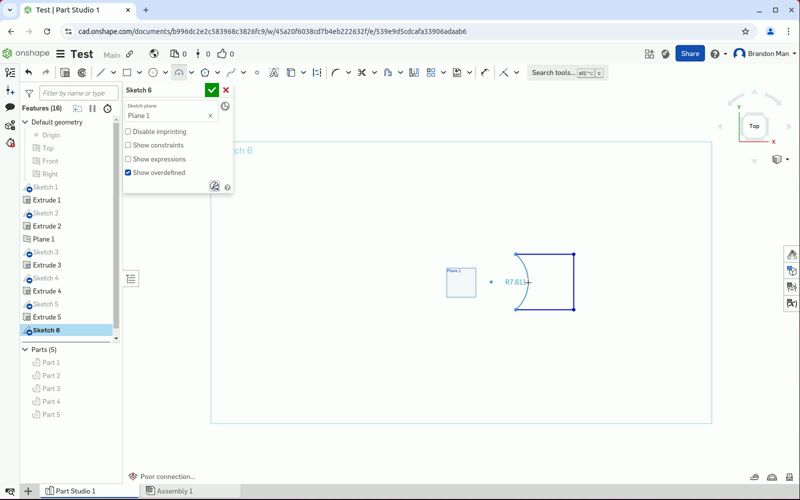
key_up(shift)
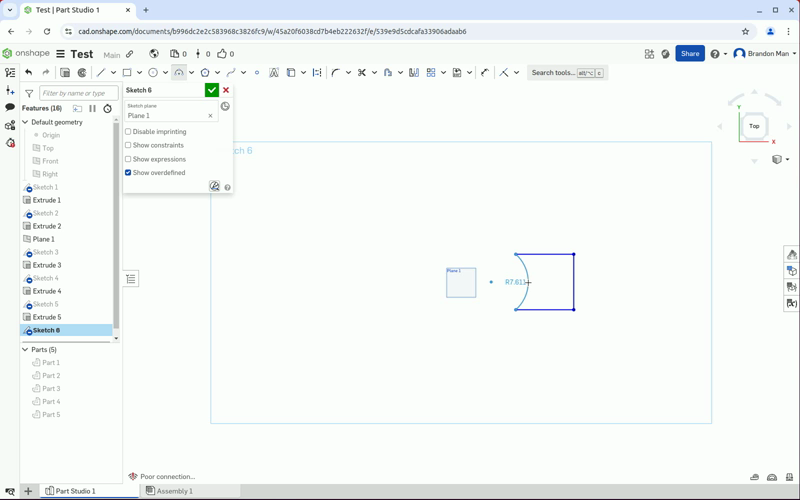
key(esc)
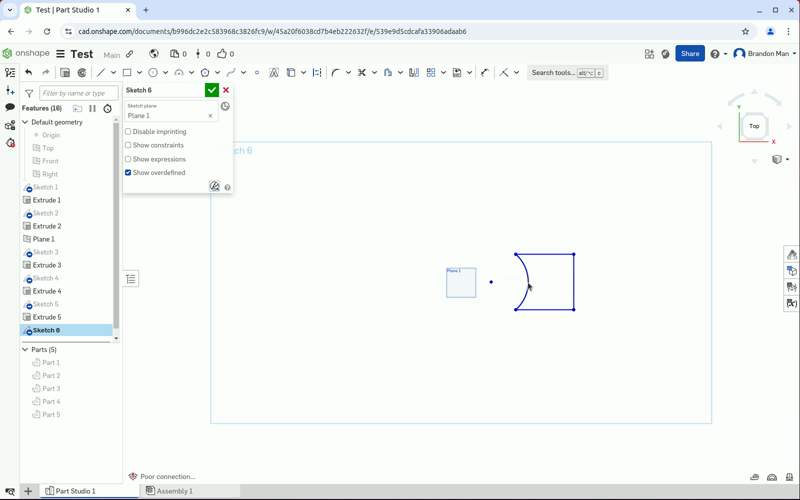
mouse_move(530, 286)
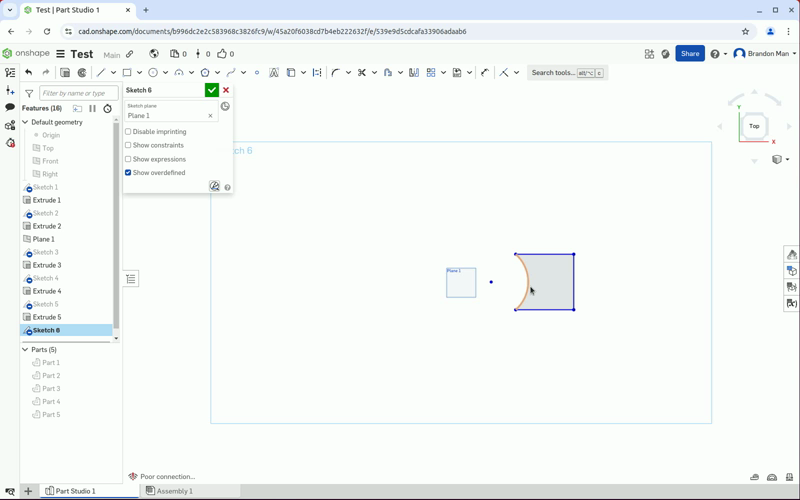
click(530, 286)
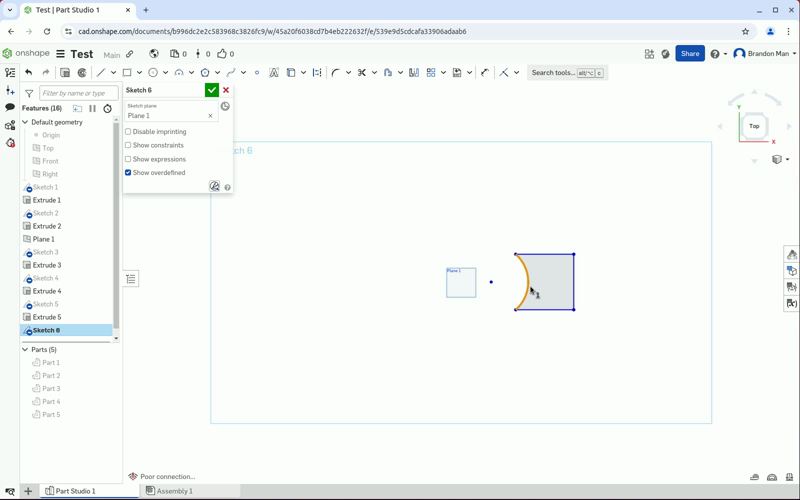
mouse_move(73, 352)
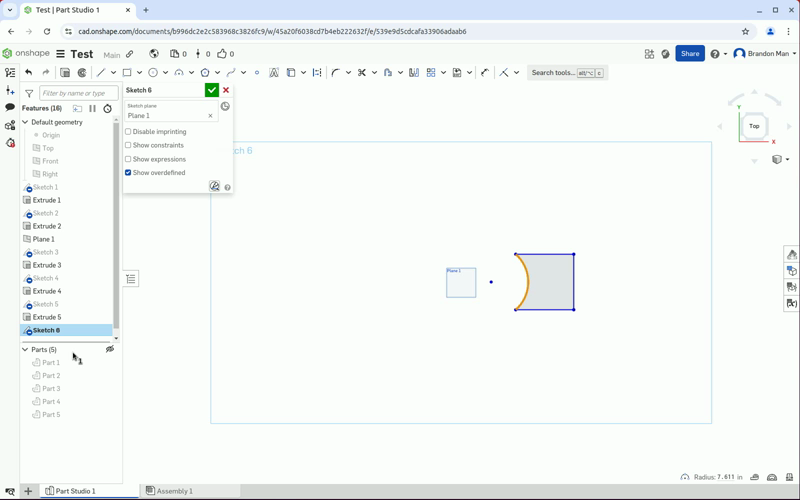
key(shift+y)
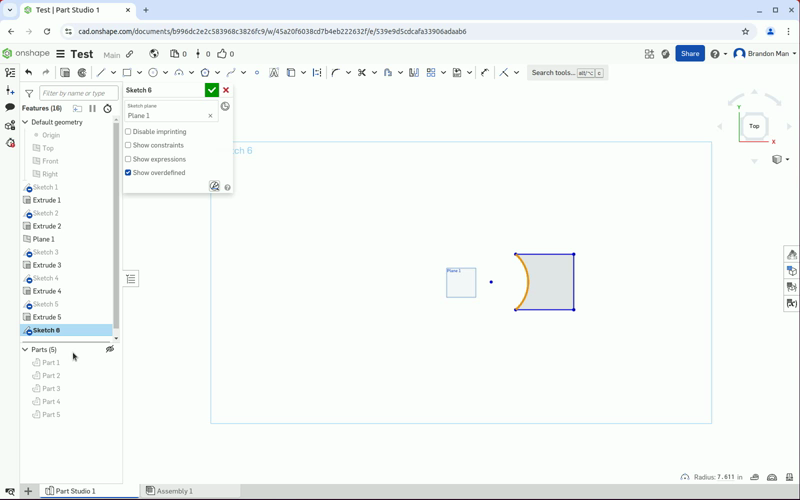
key(shift+e)
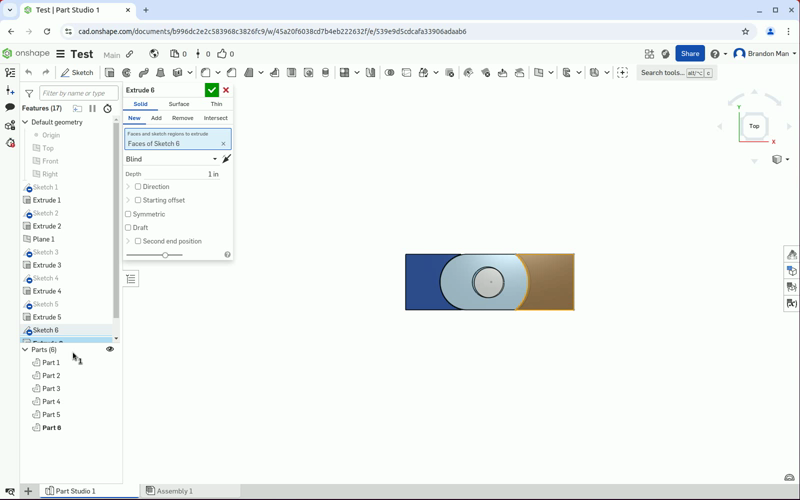
mouse_move(143, 106)
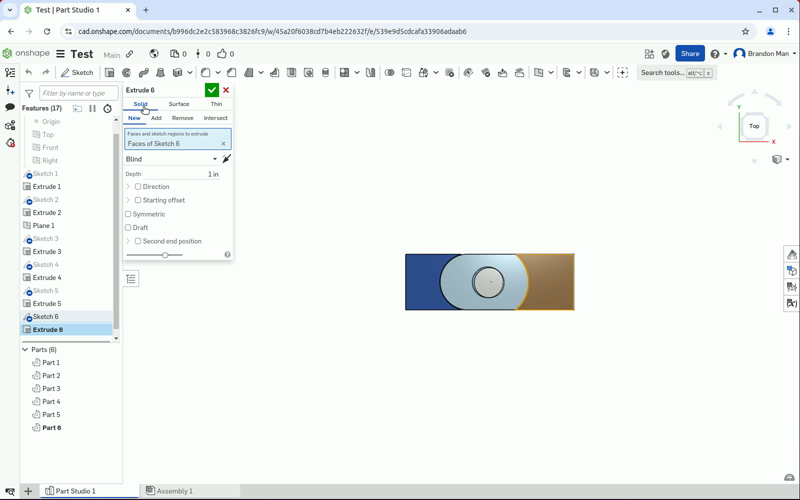
click(143, 106)
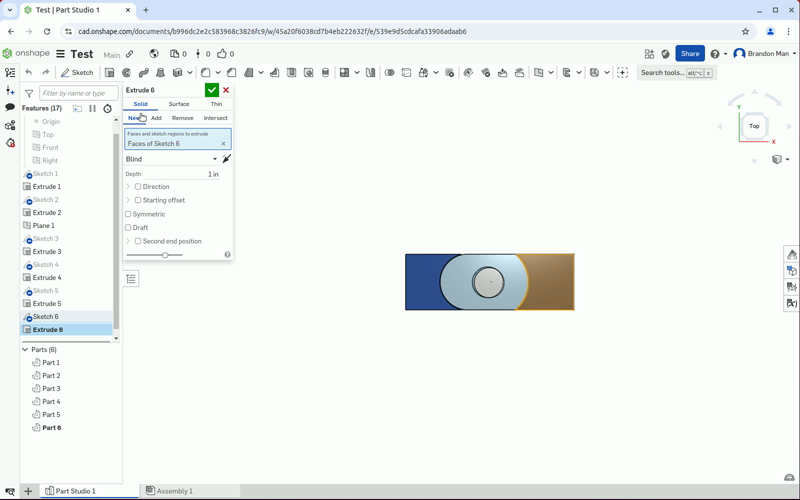
mouse_move(137, 120)
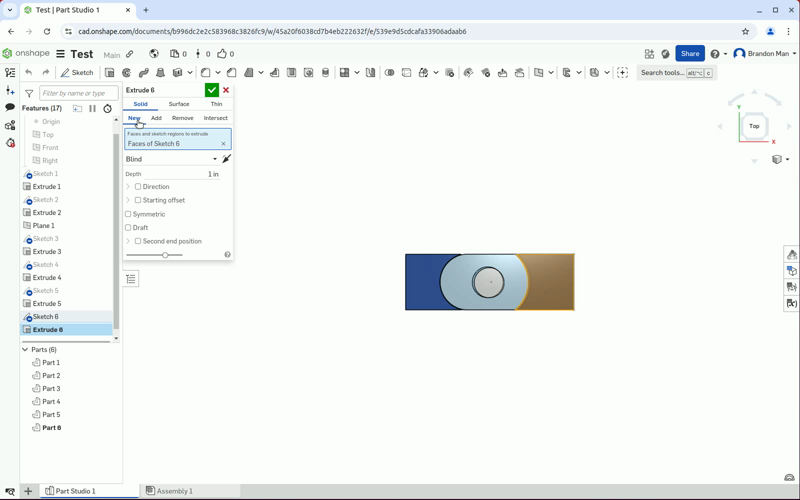
click(137, 120)
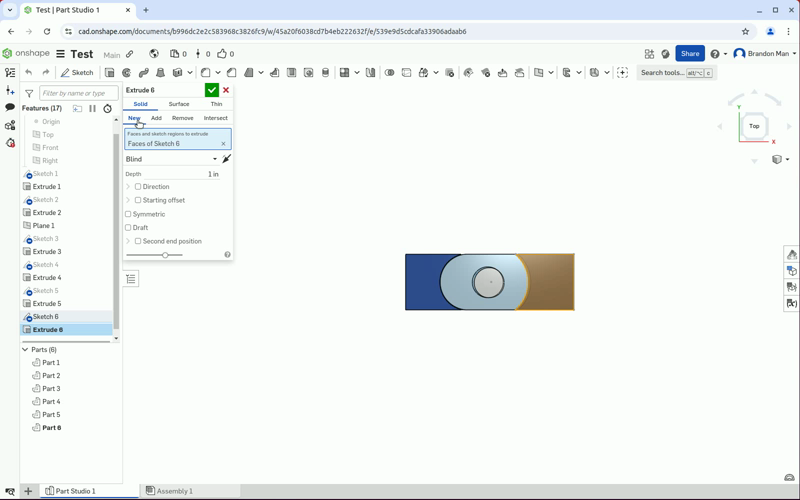
key(tab, 4)
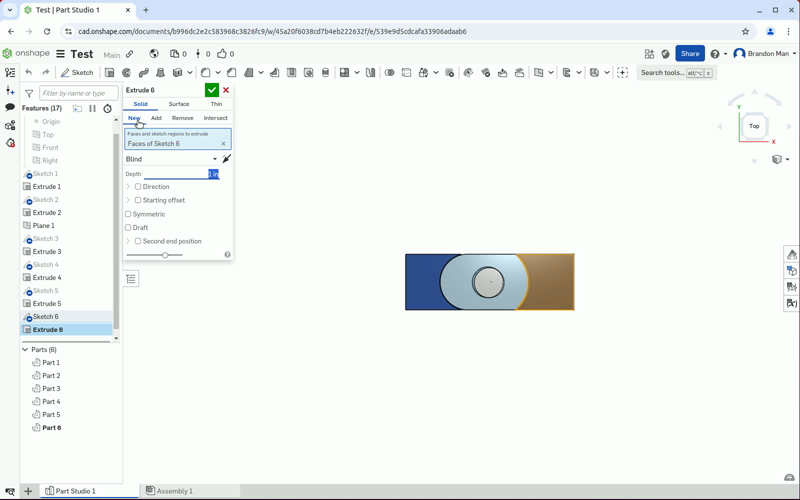
text(3.851)
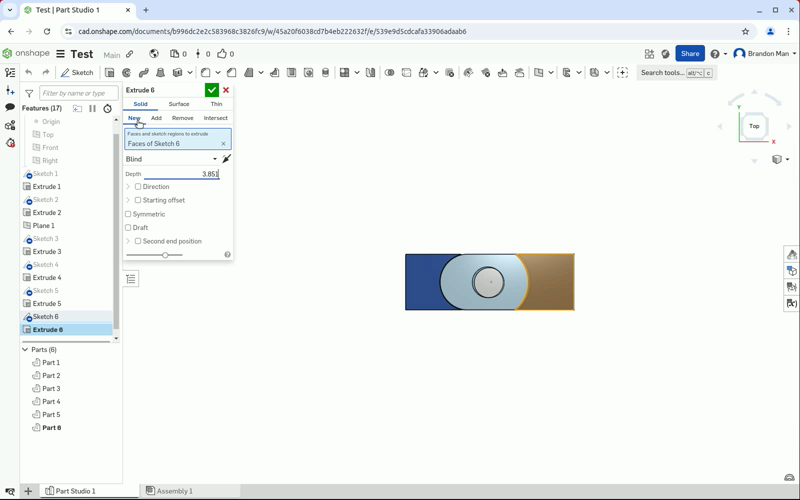
key(enter)
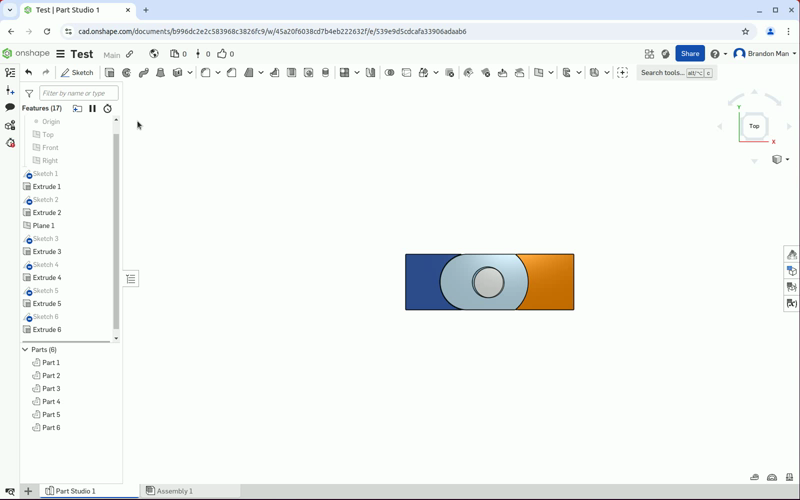
key(shift+h)
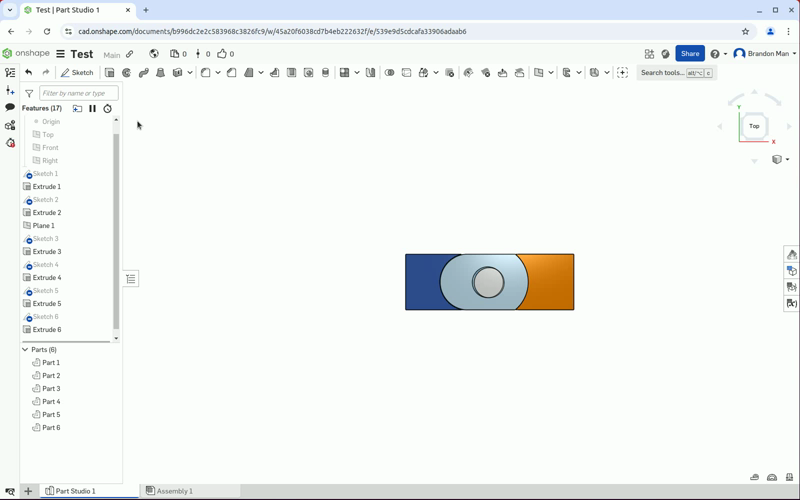
key(shift+h)
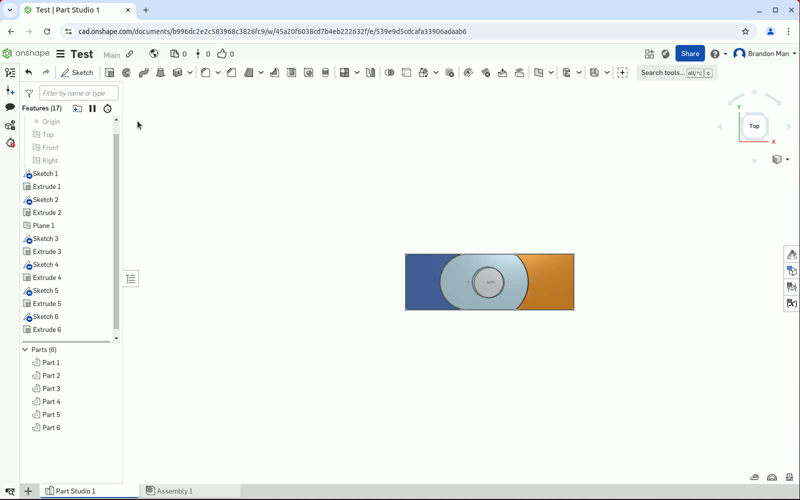
key(shift+7)
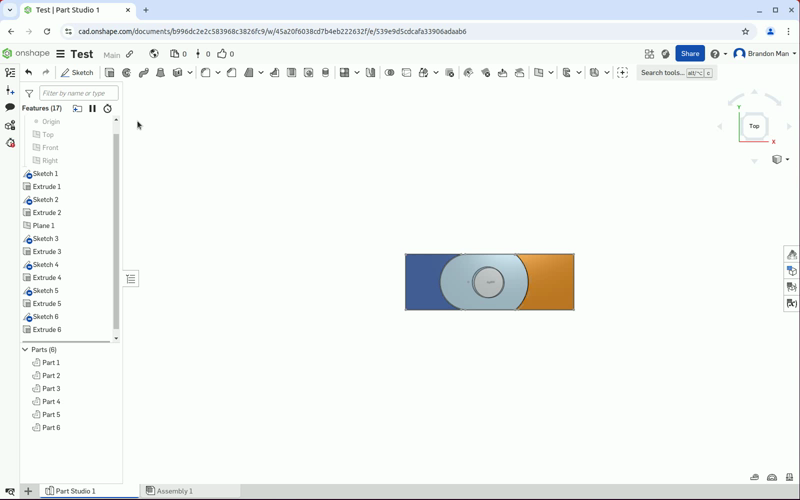
key(up, 3)
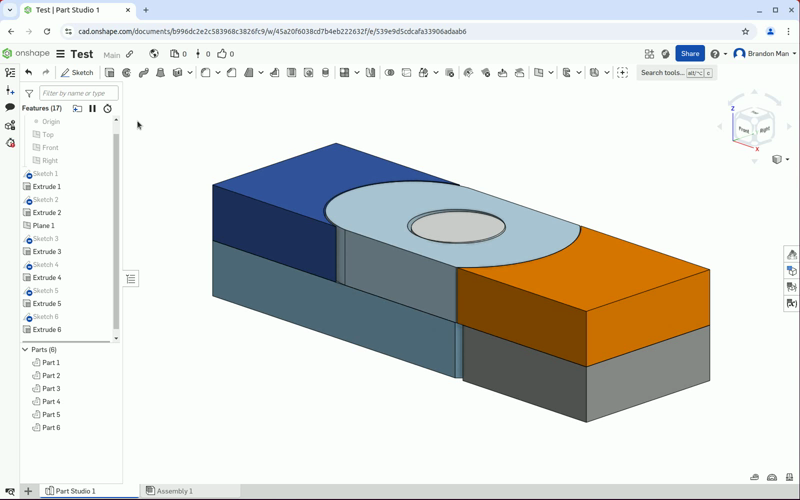
key(left, 3)
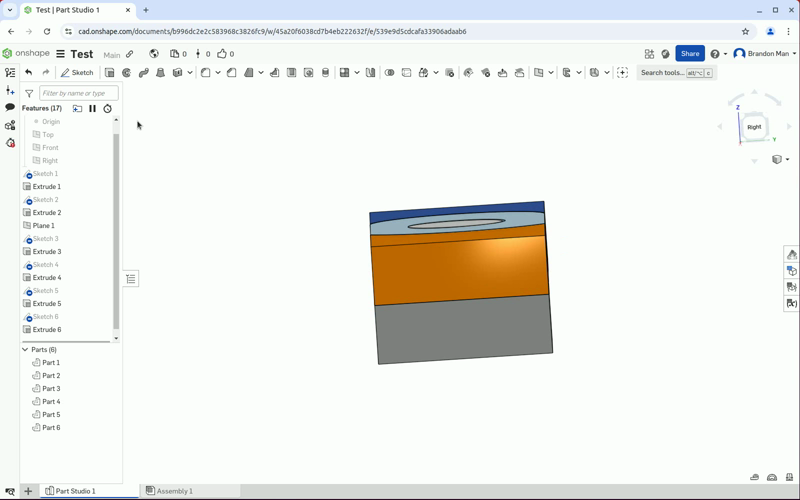
key(right, 3)
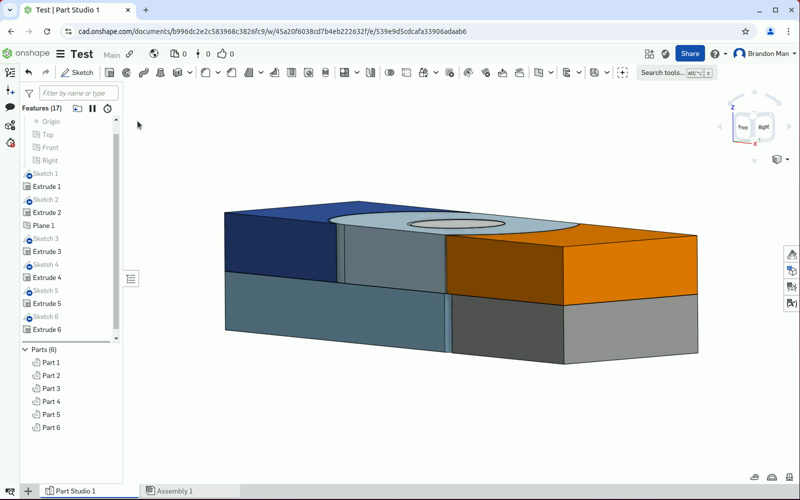
key(down, 3)
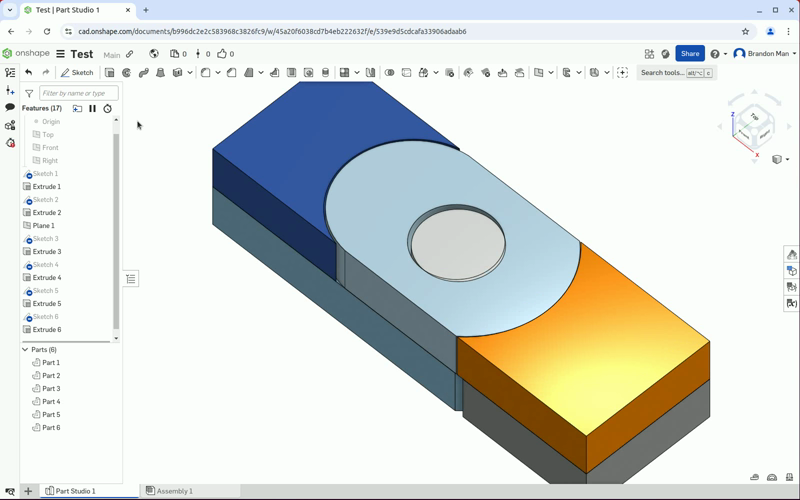
mouse_move(69, 176)
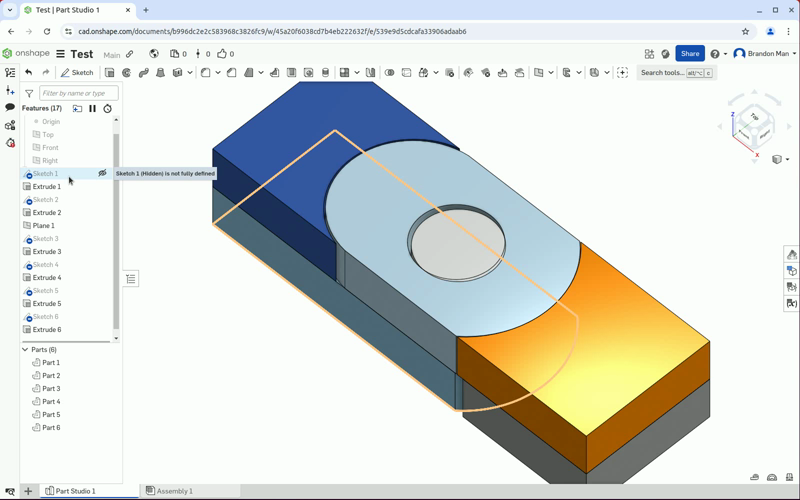
click(69, 176)